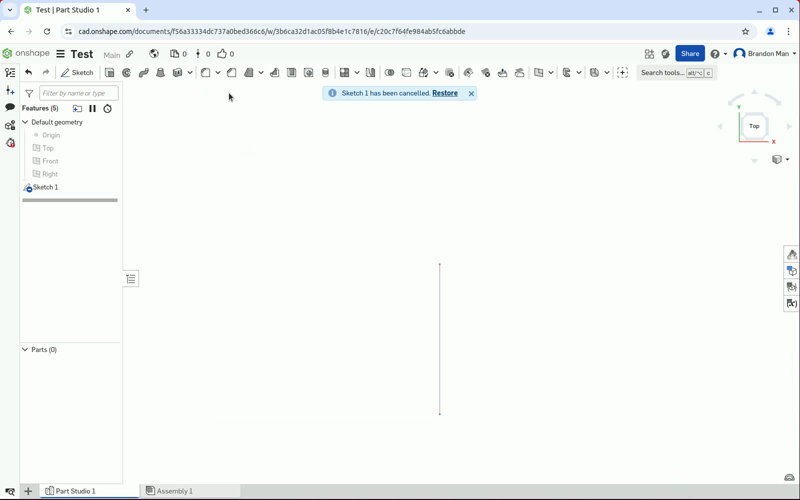
key(shift+h)
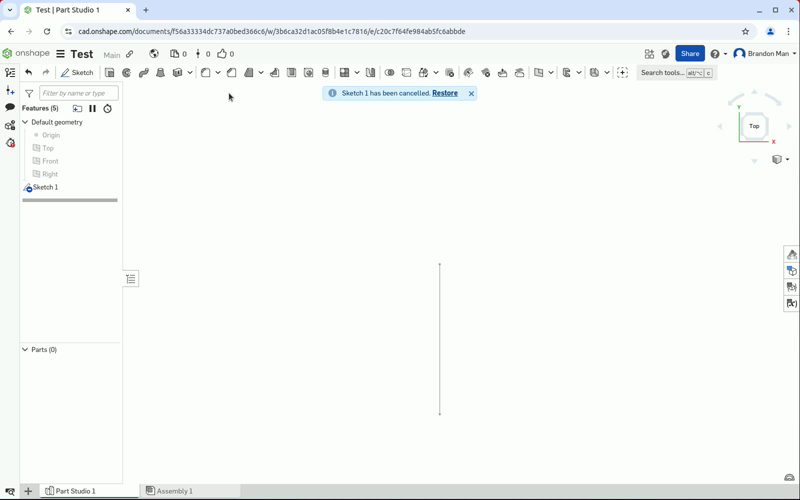
key(shift+s)
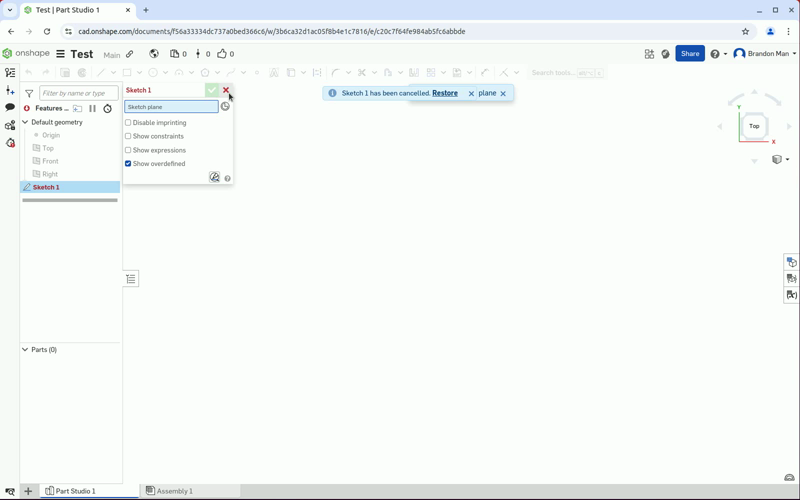
mouse_move(73, 150)
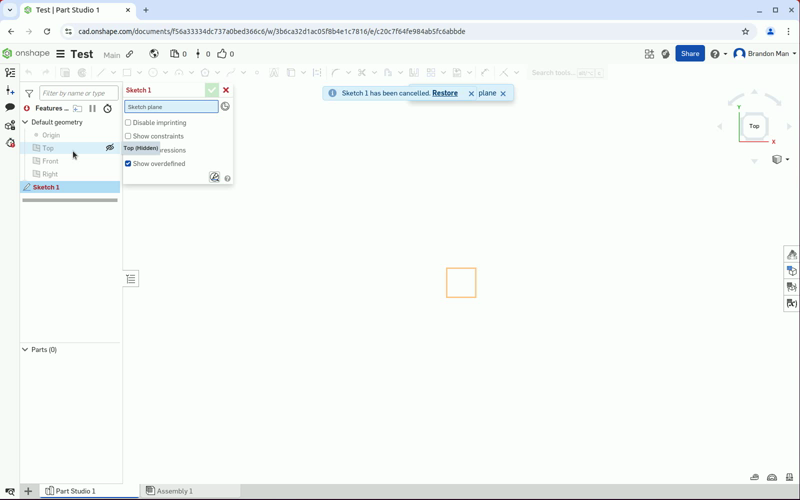
click(73, 150)
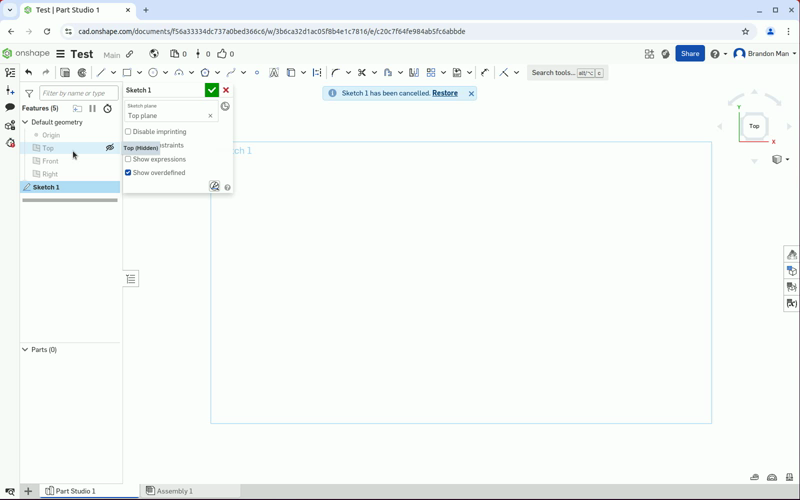
mouse_move(73, 352)
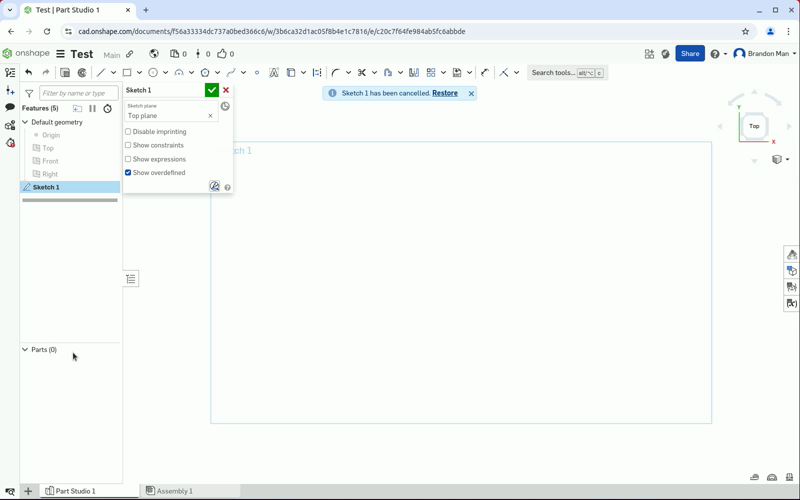
key(y)
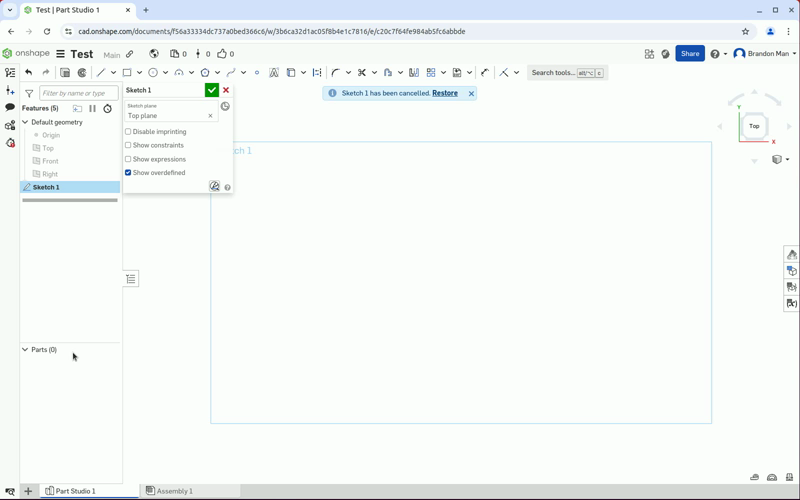
key(l)
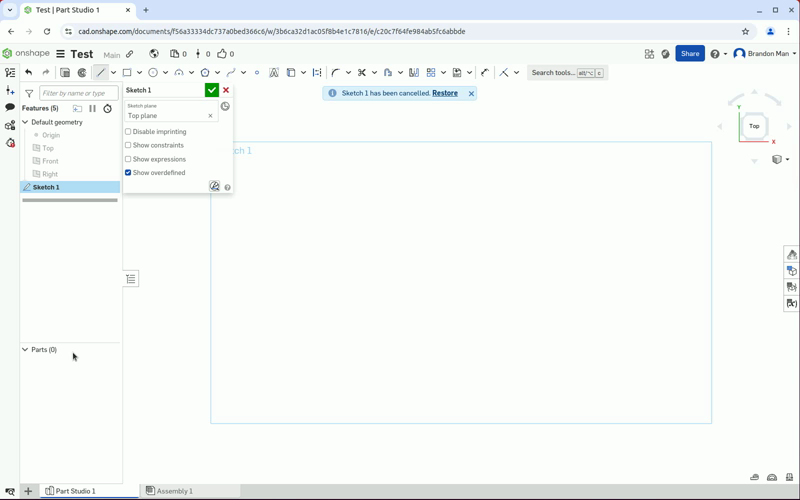
key_down(shift)
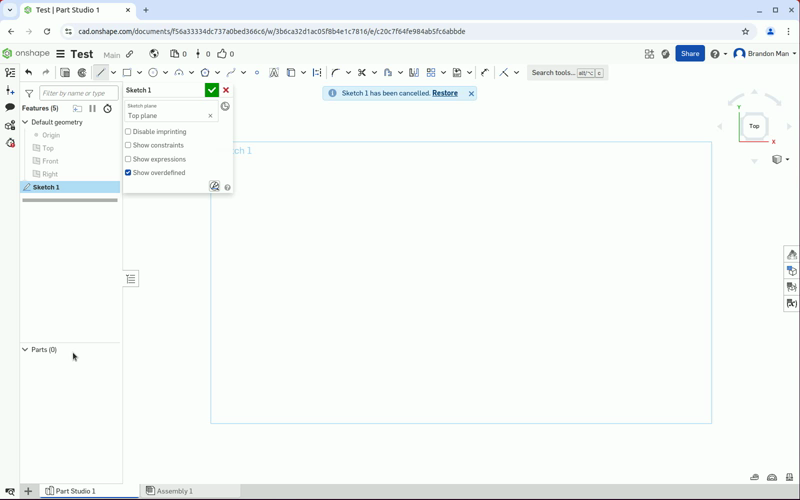
mouse_move(398, 383)
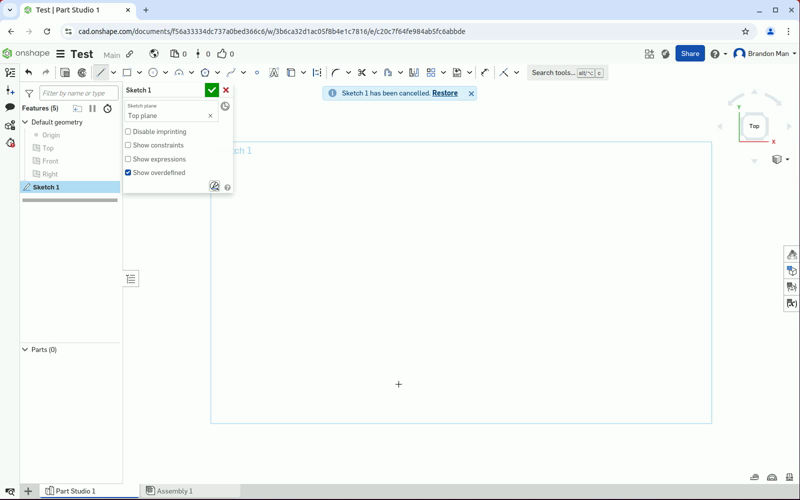
click(398, 383)
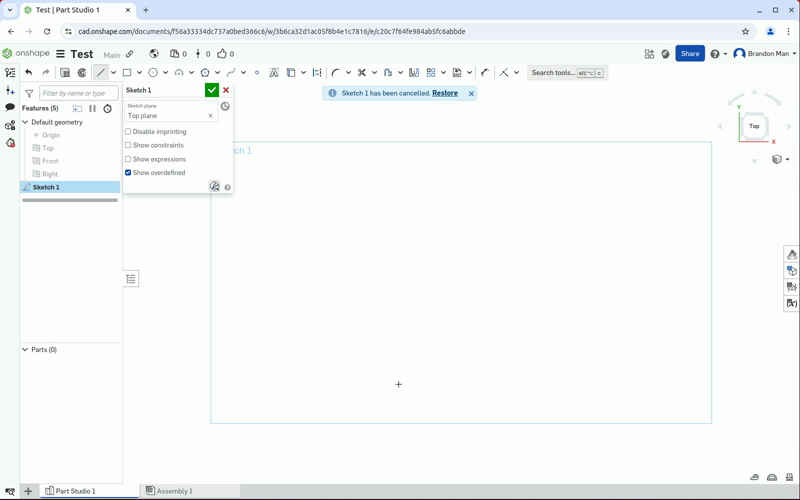
key_up(shift)
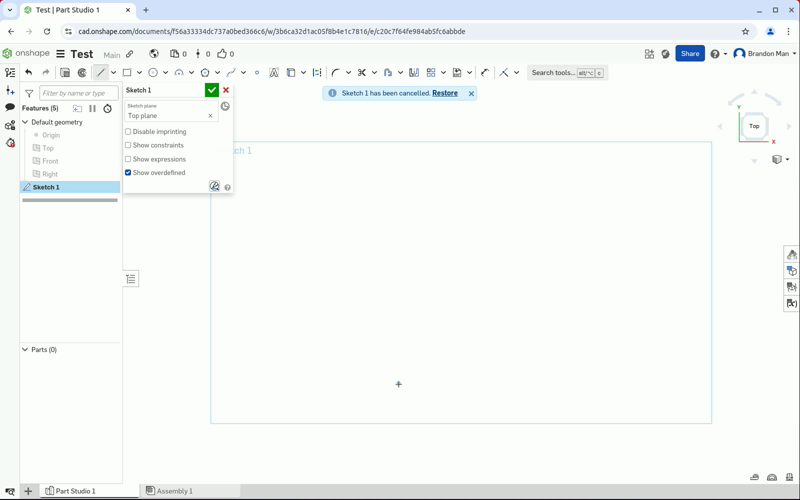
key_down(shift)
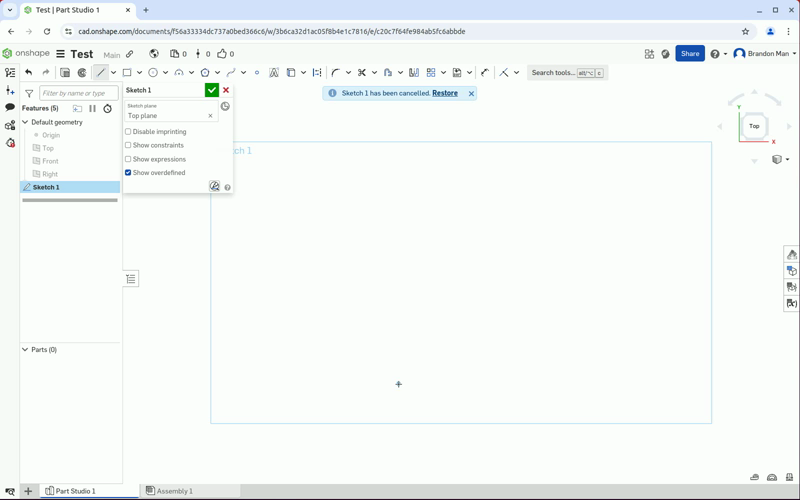
mouse_move(572, 383)
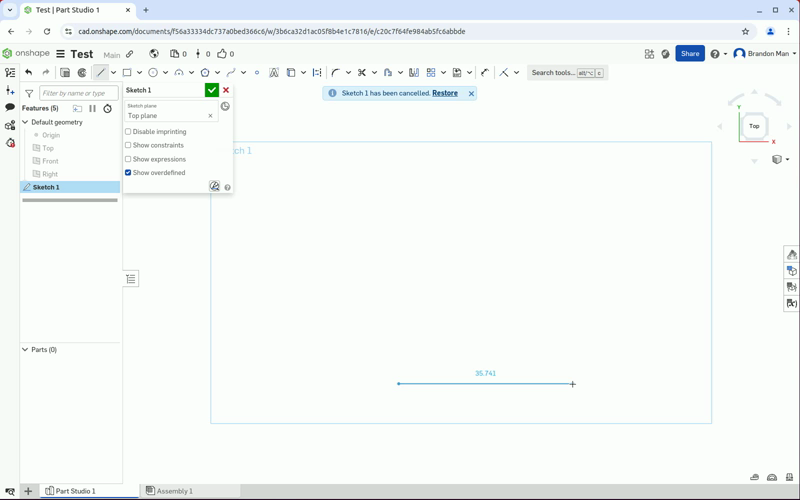
click(572, 383)
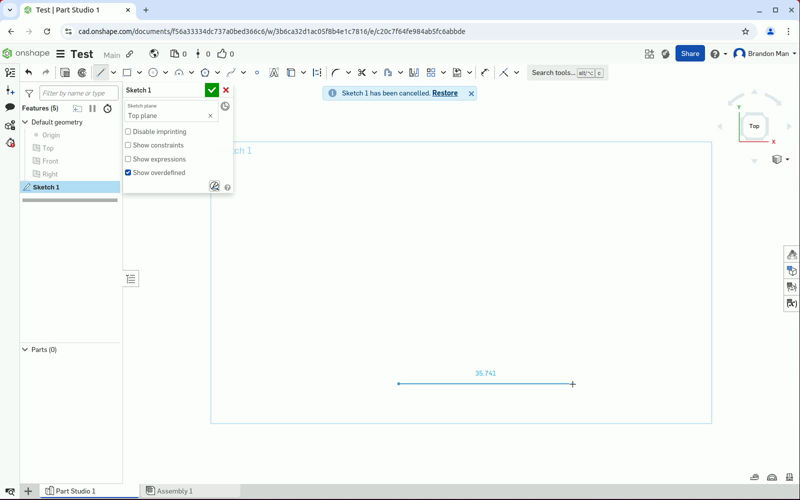
key_up(shift)
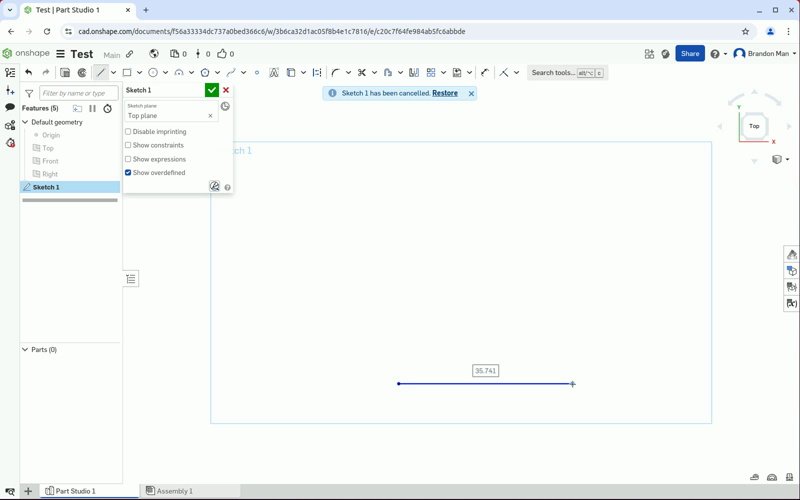
key_down(shift)
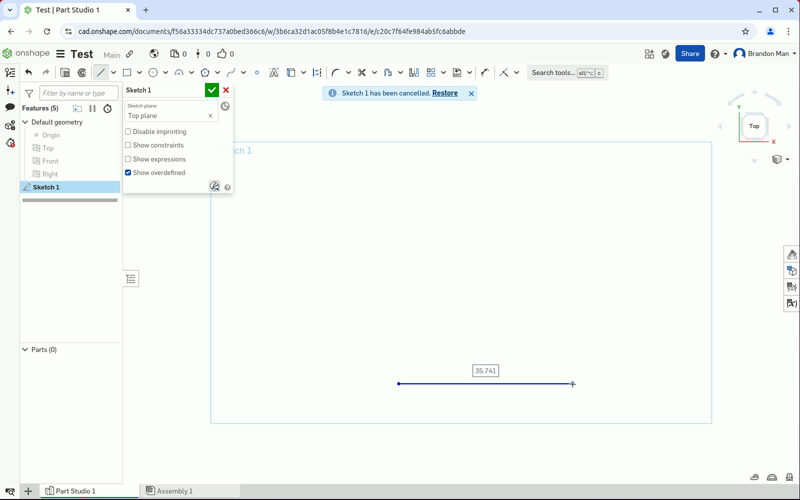
mouse_move(572, 209)
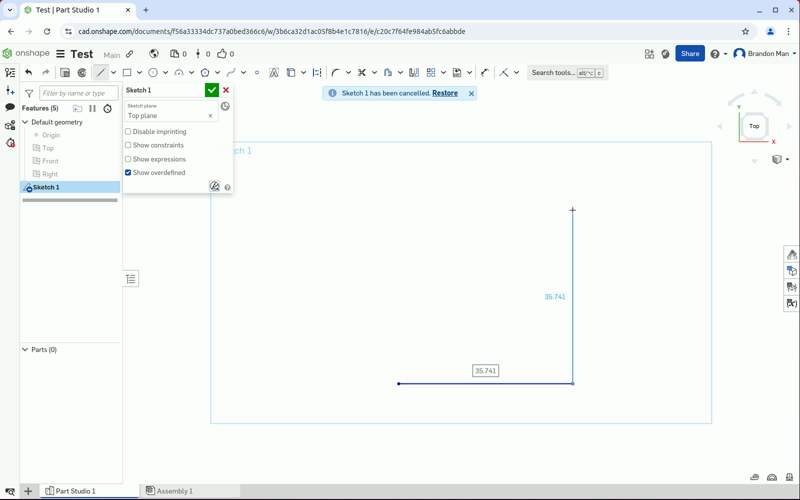
click(572, 209)
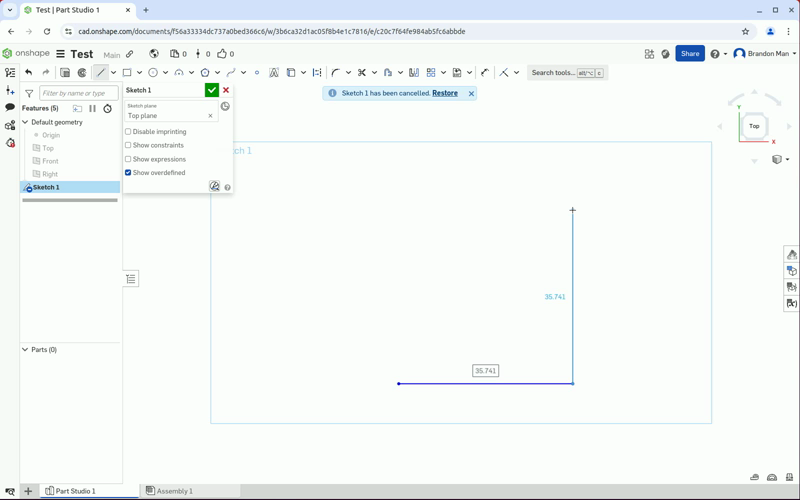
key_up(shift)
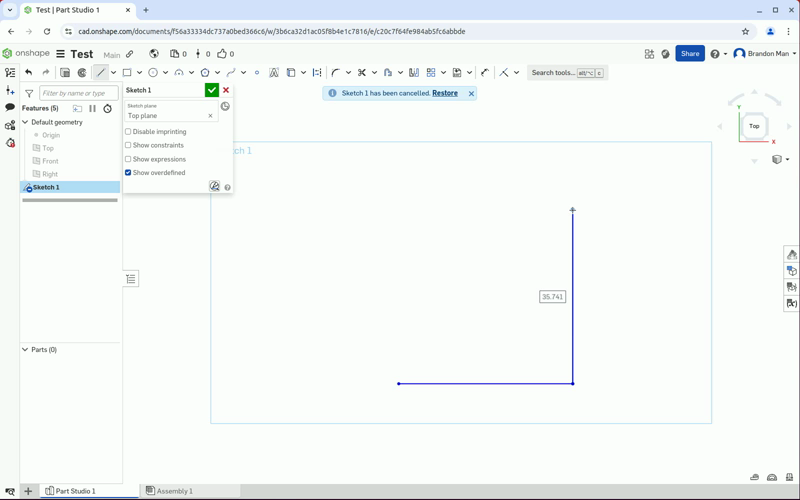
key_down(shift)
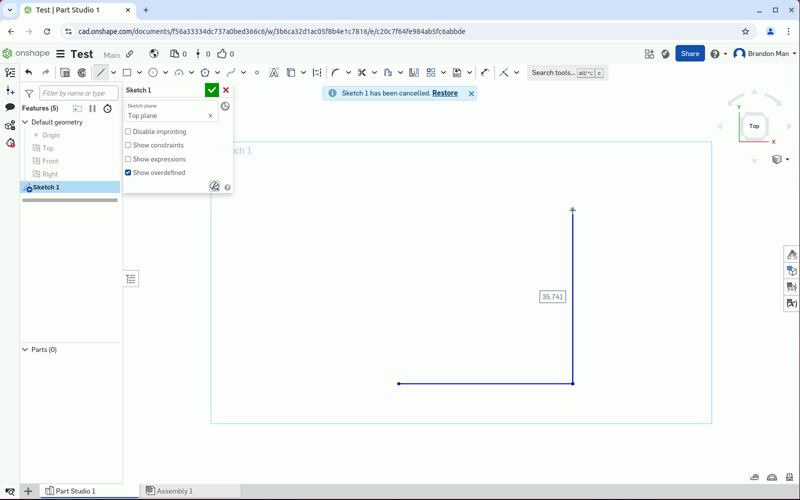
mouse_move(398, 209)
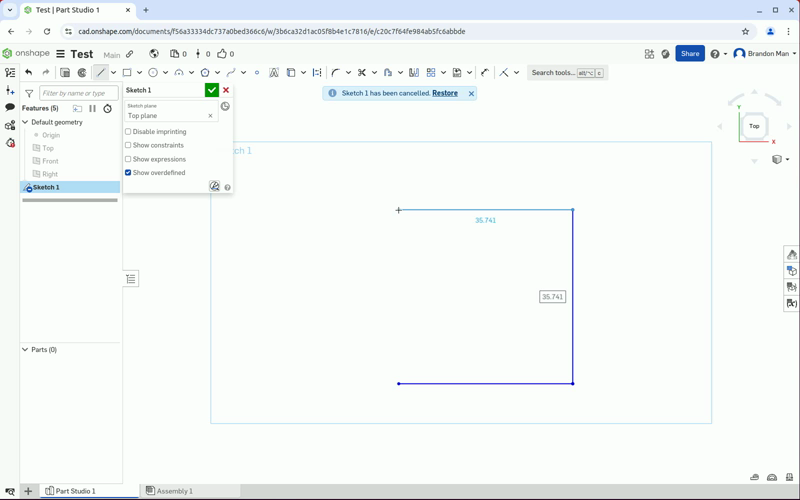
click(398, 209)
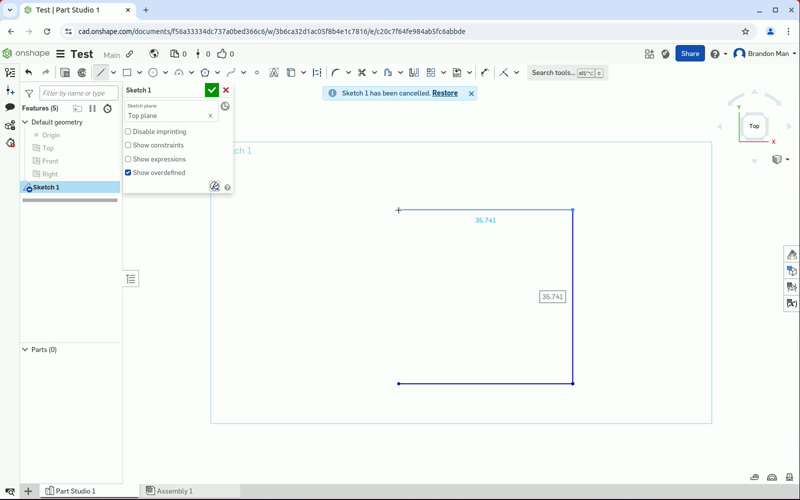
key_up(shift)
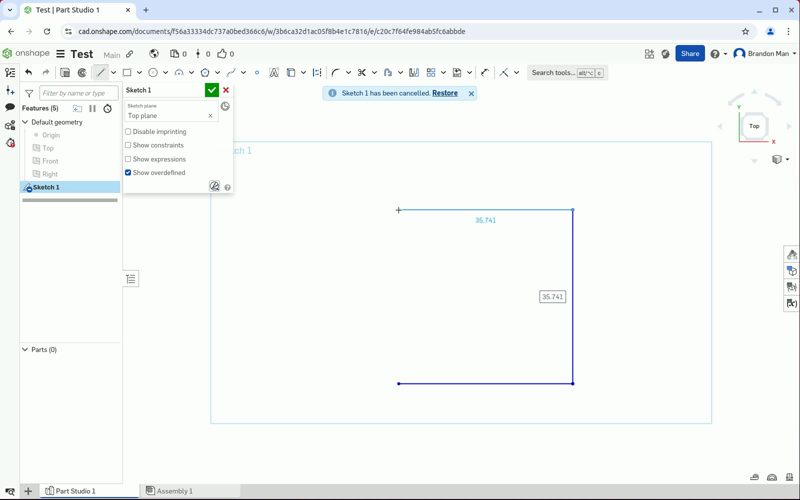
key_down(shift)
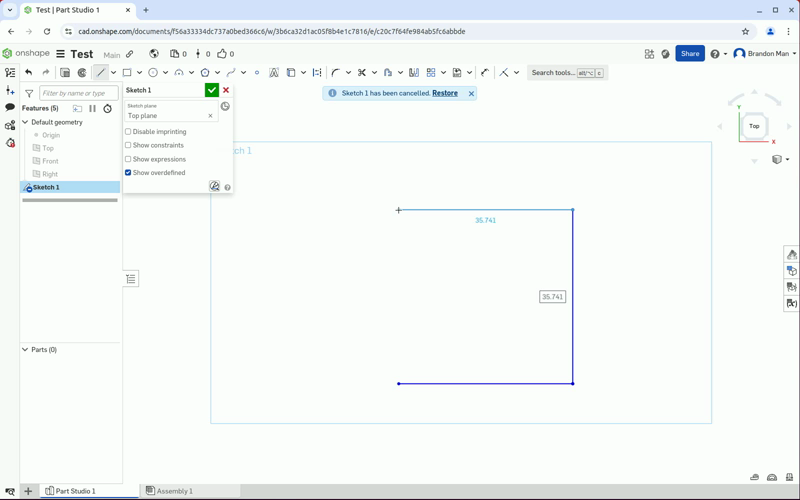
mouse_move(398, 383)
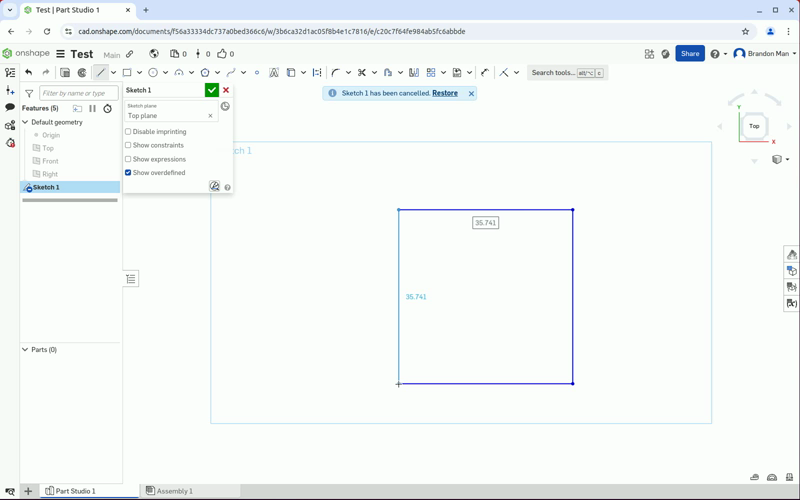
key_up(shift)
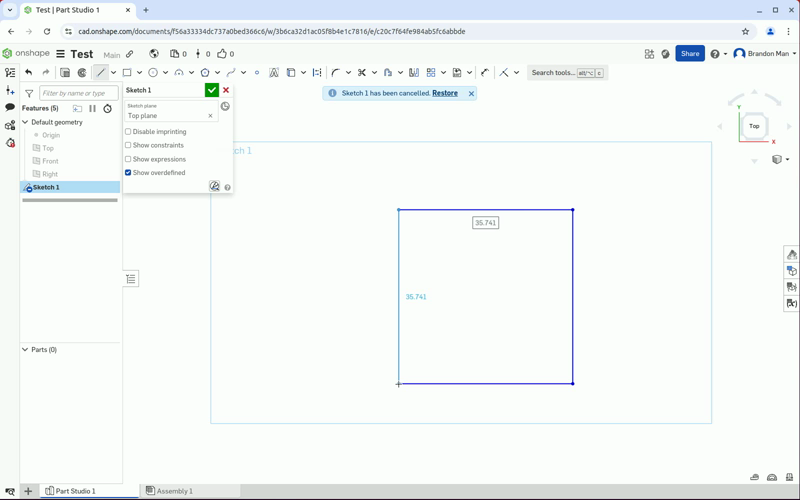
click(398, 383)
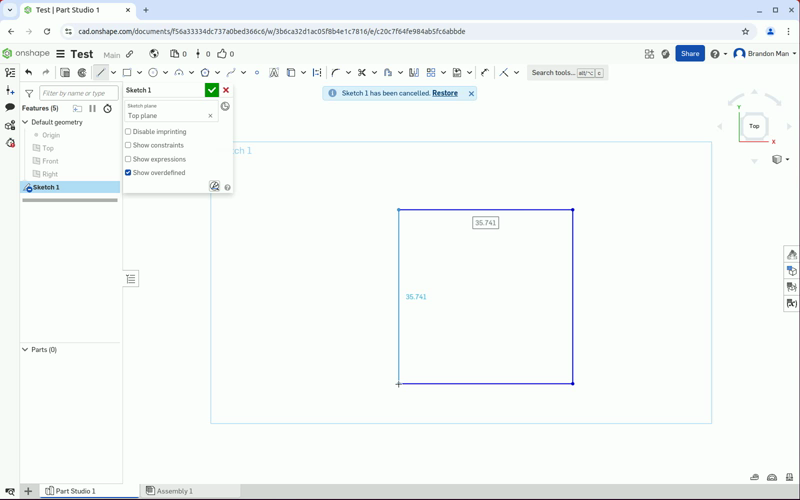
key(esc)
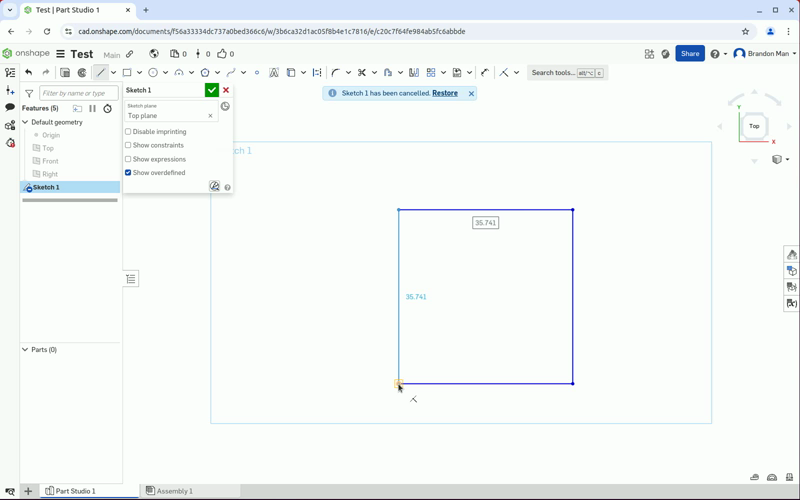
key(l)
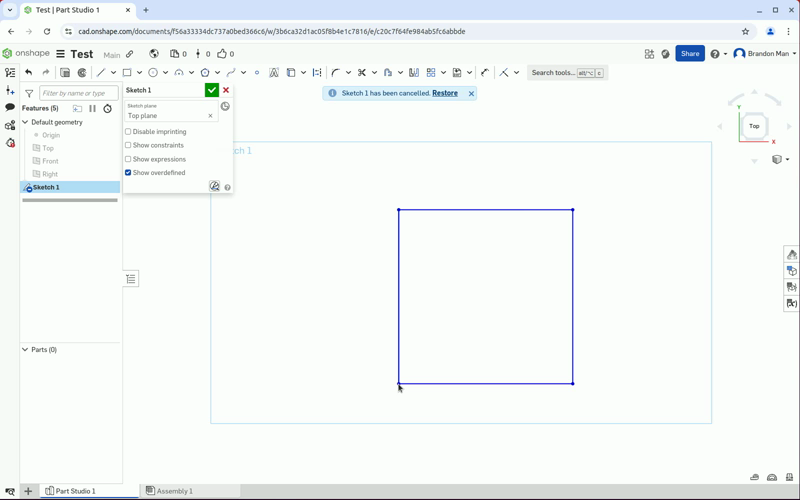
key_down(shift)
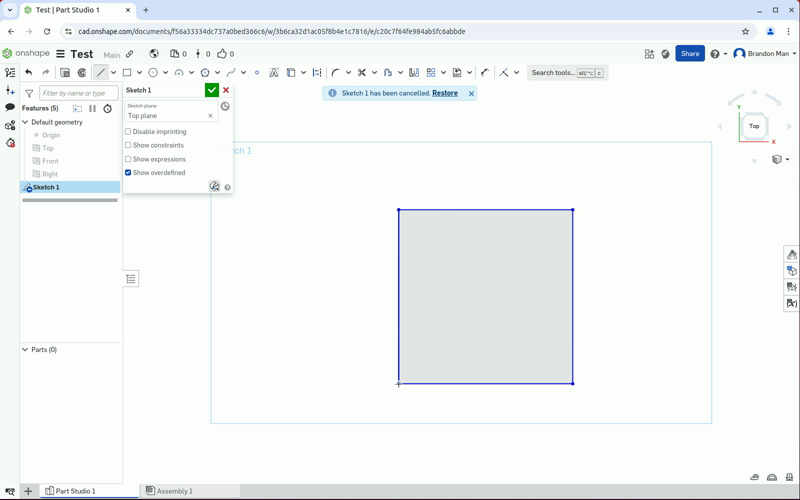
mouse_move(442, 339)
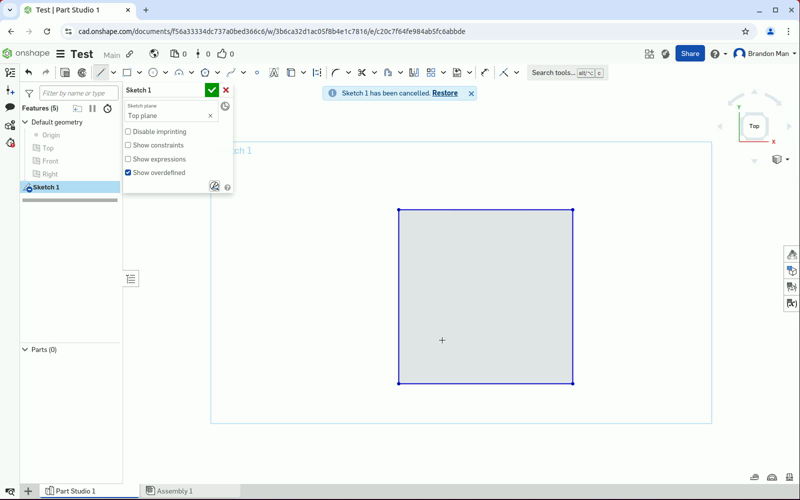
click(442, 339)
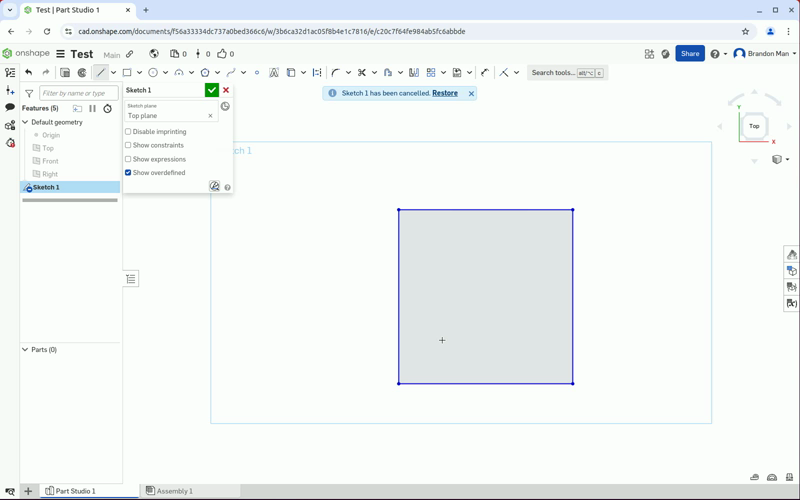
key_up(shift)
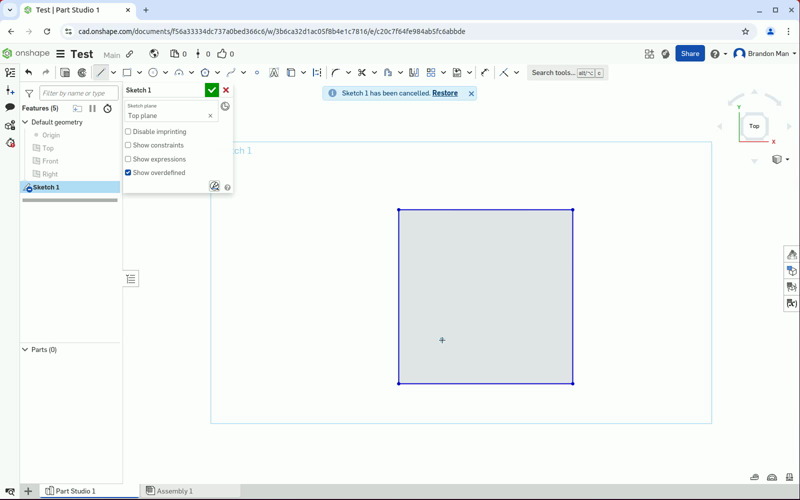
key_down(shift)
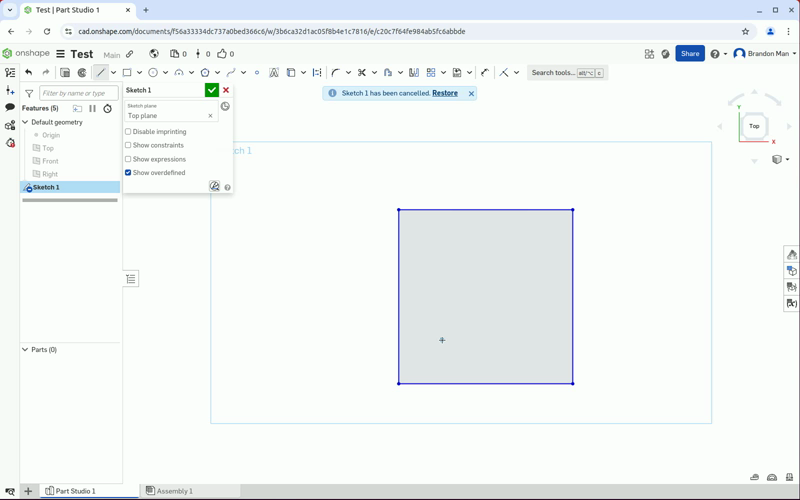
mouse_move(528, 339)
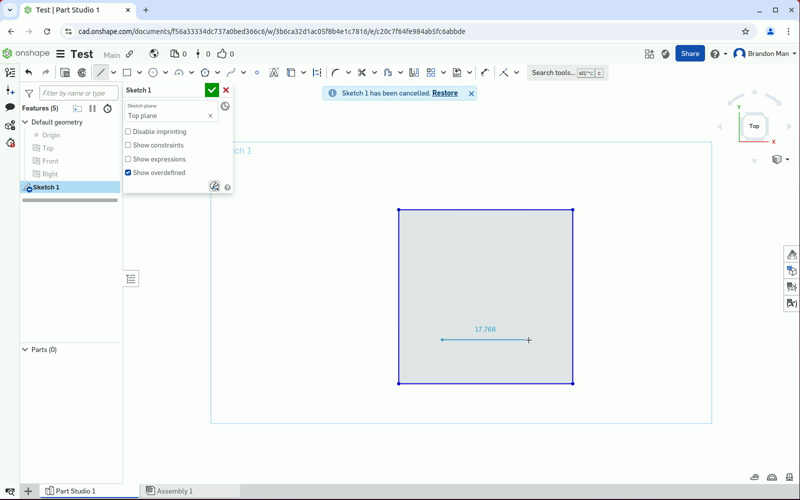
click(528, 339)
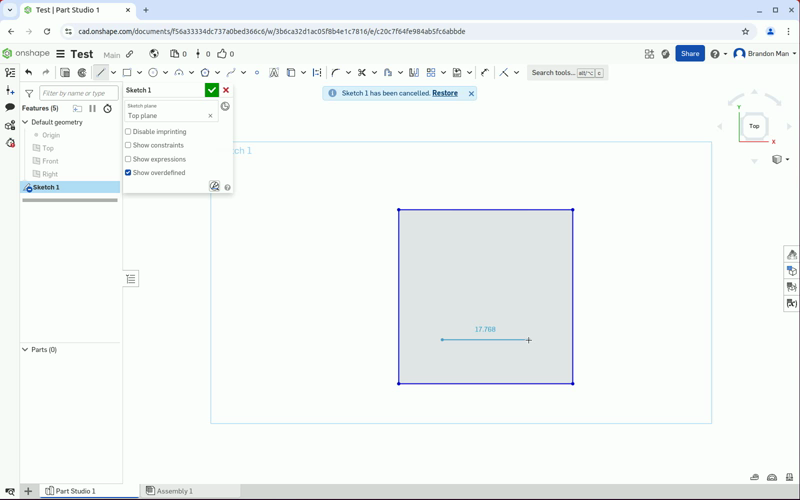
key_up(shift)
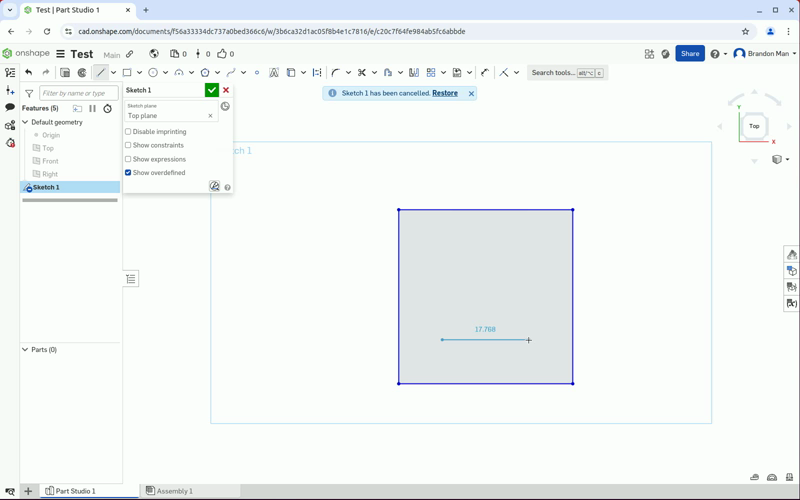
key_down(shift)
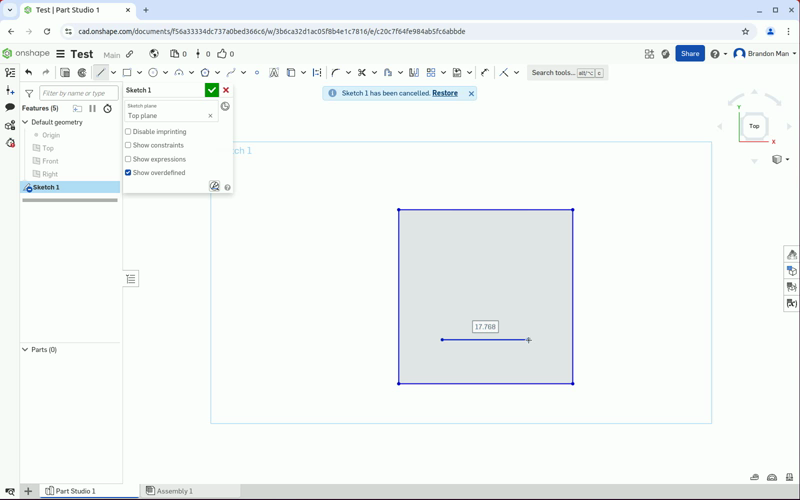
mouse_move(528, 253)
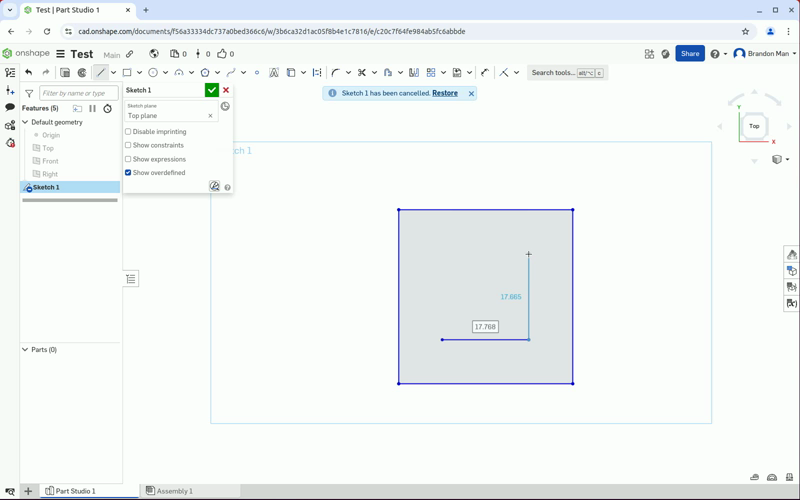
click(528, 253)
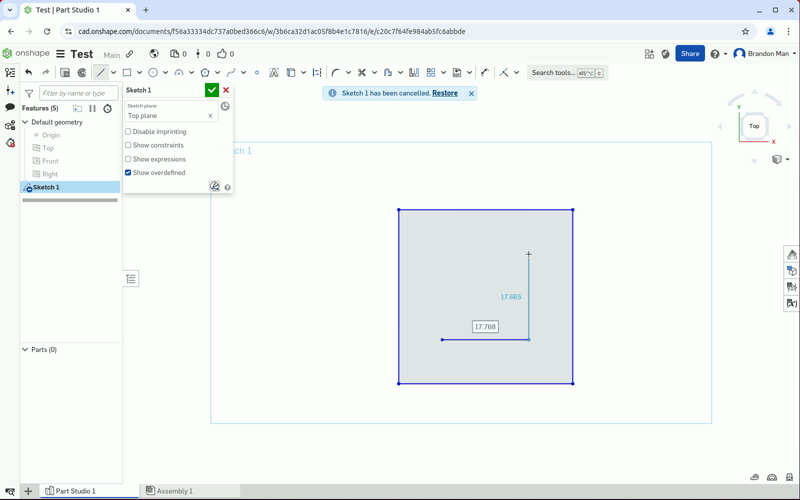
key_up(shift)
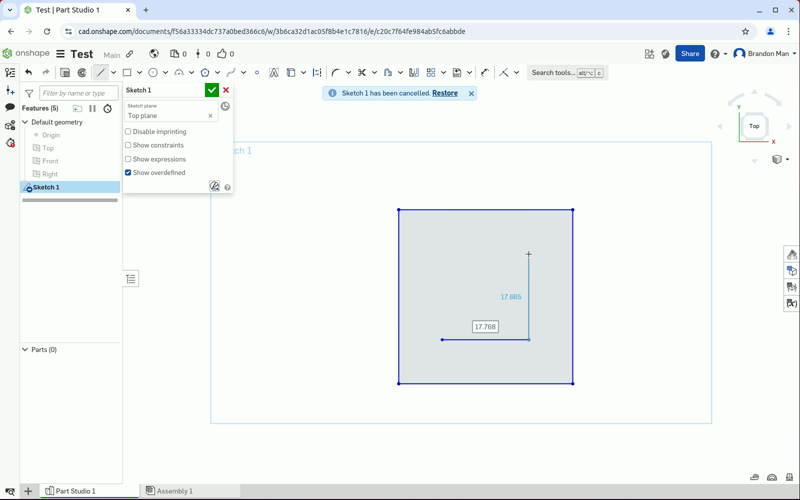
key_down(shift)
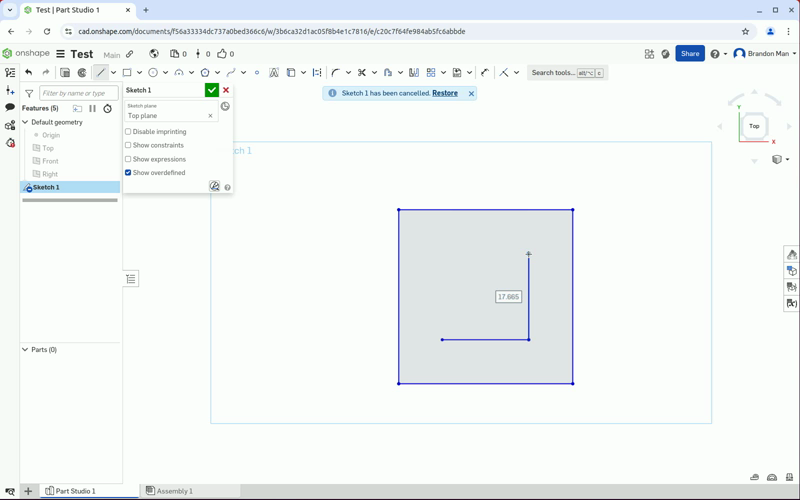
mouse_move(442, 253)
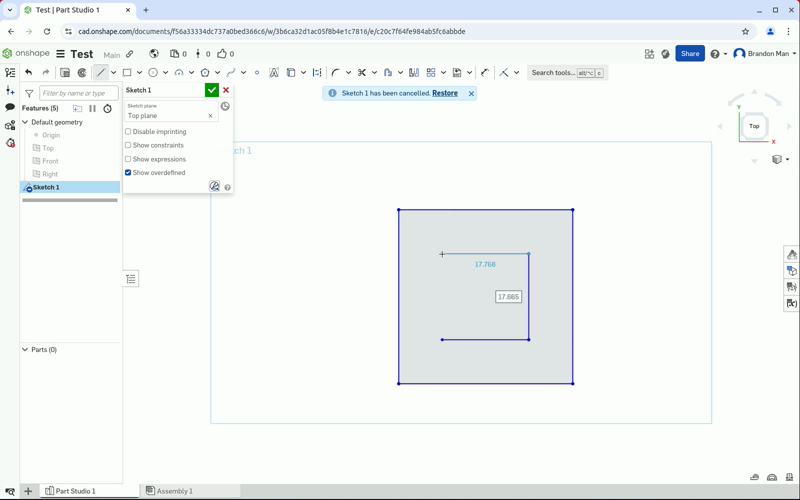
click(442, 253)
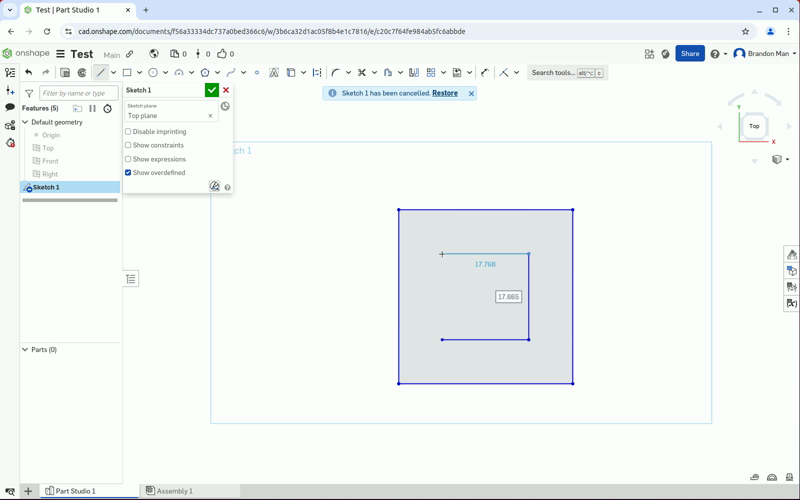
key_up(shift)
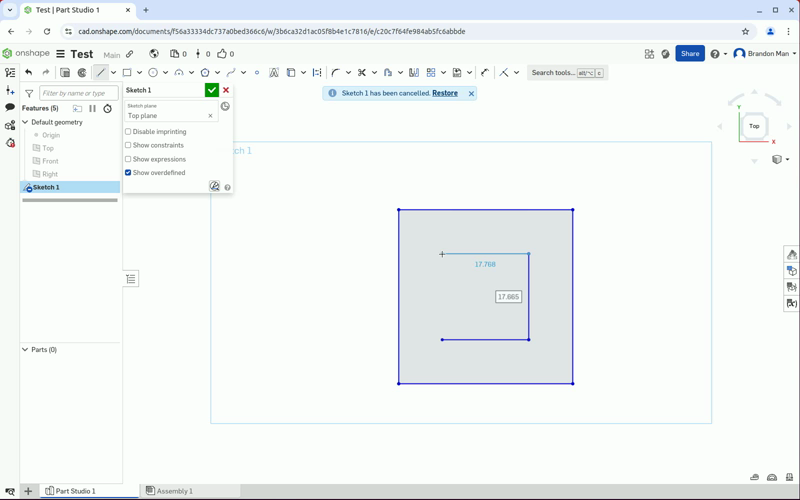
key_down(shift)
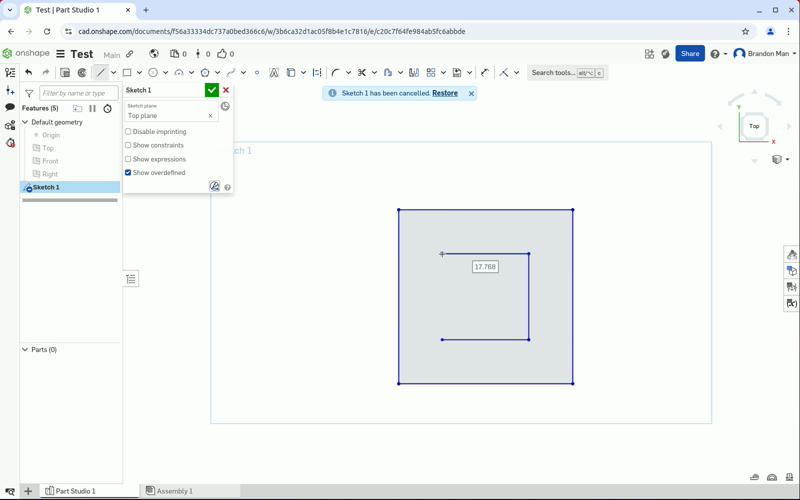
mouse_move(442, 339)
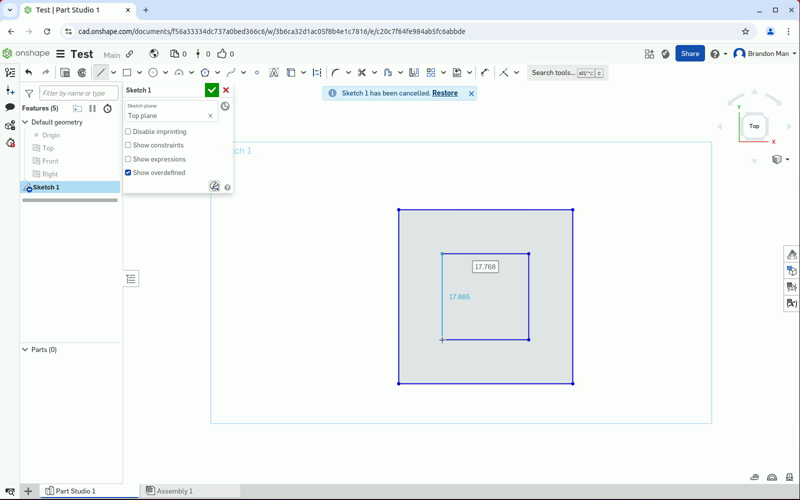
key_up(shift)
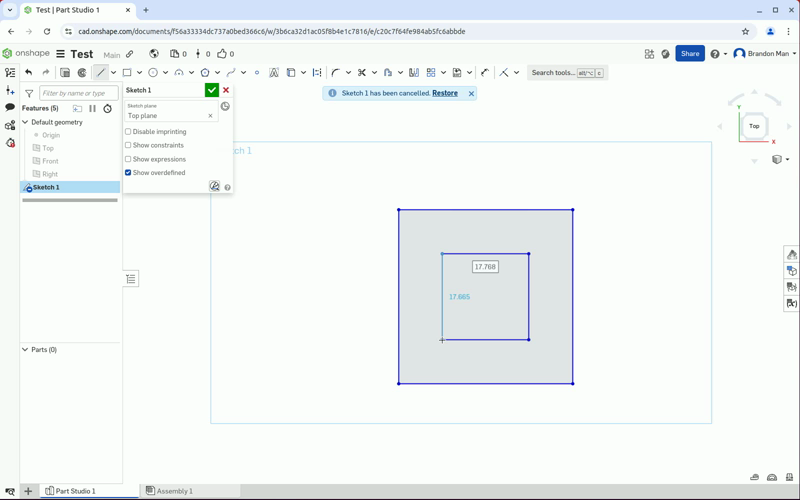
click(442, 339)
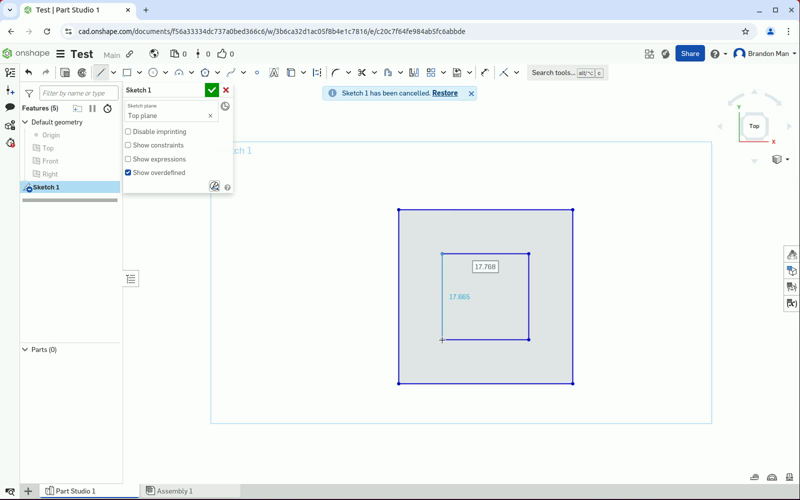
key(esc)
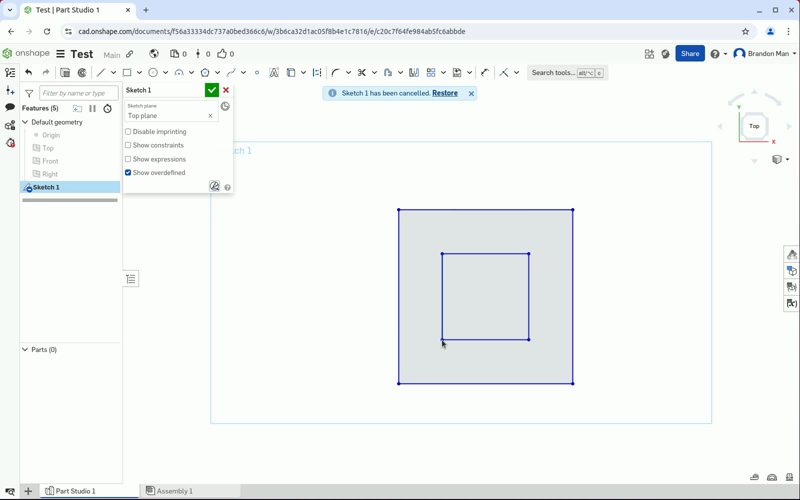
mouse_move(420, 365)
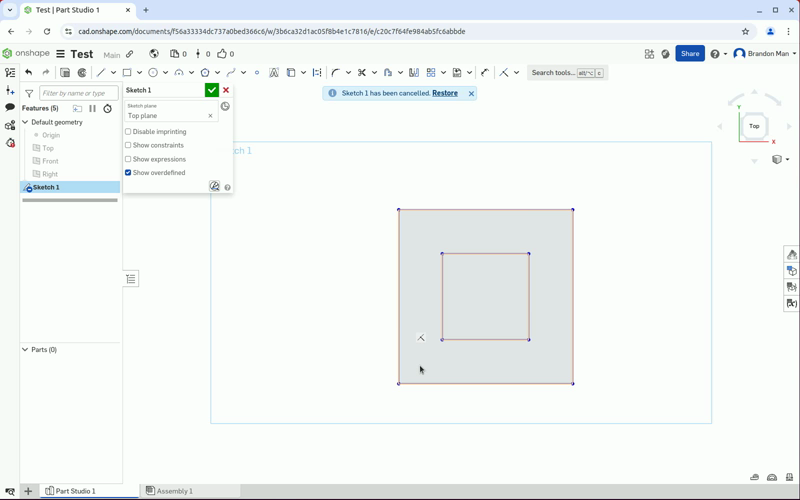
click(420, 365)
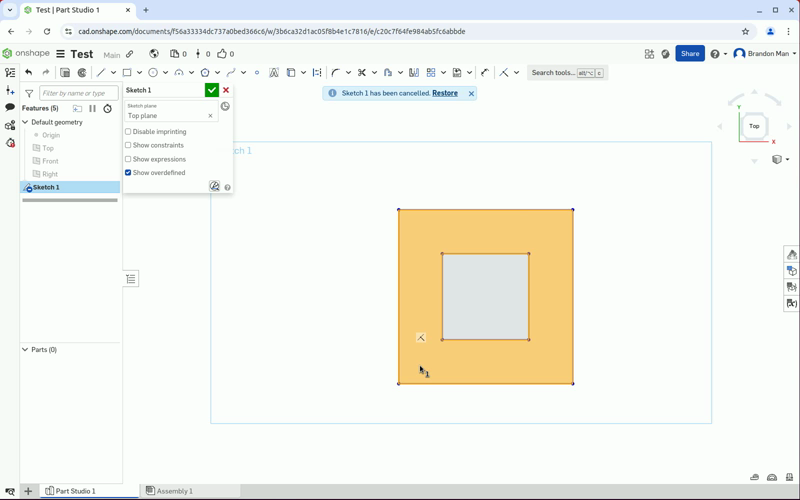
mouse_move(73, 352)
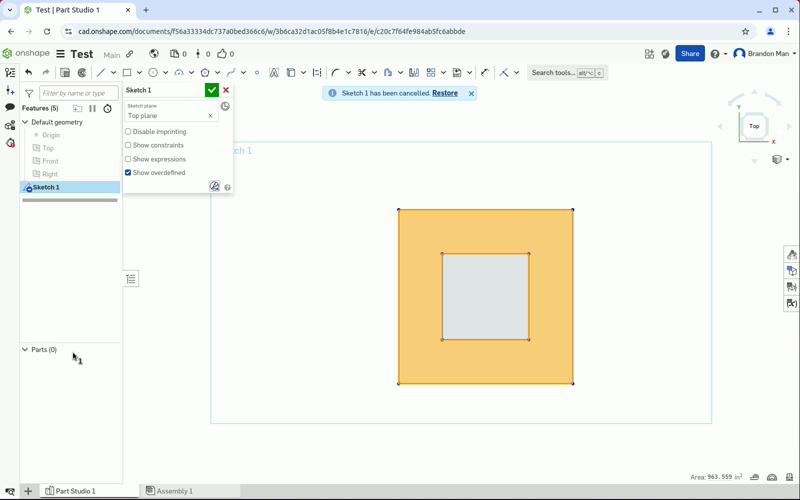
key(shift+y)
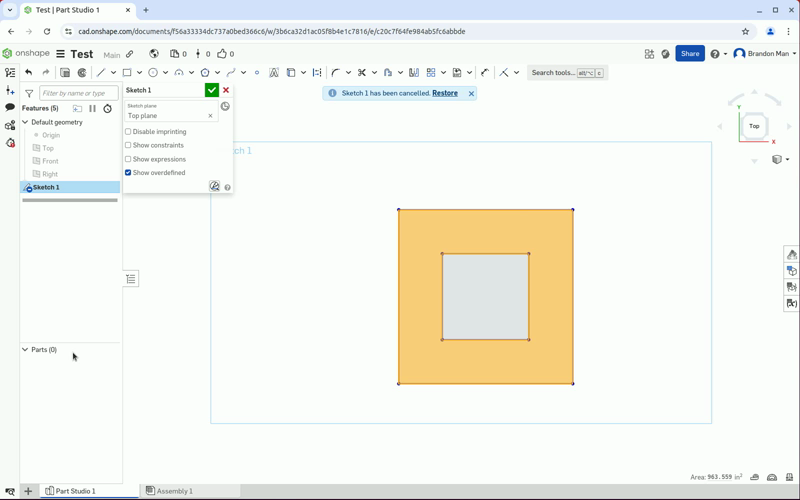
key(shift+e)
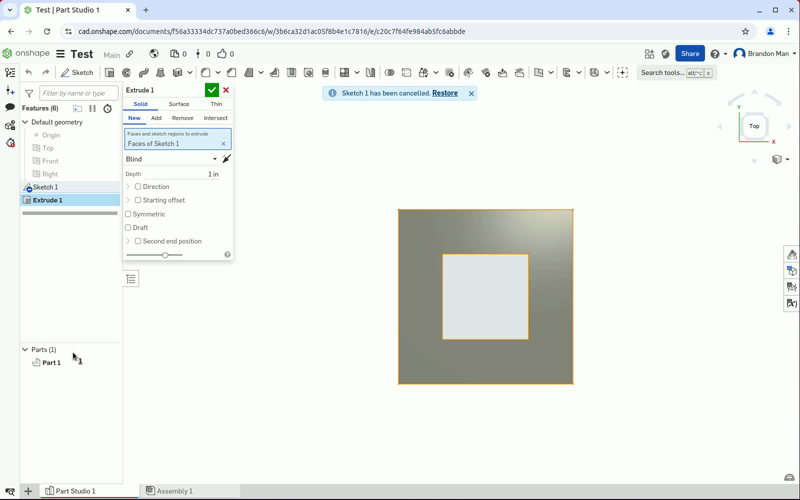
mouse_move(143, 106)
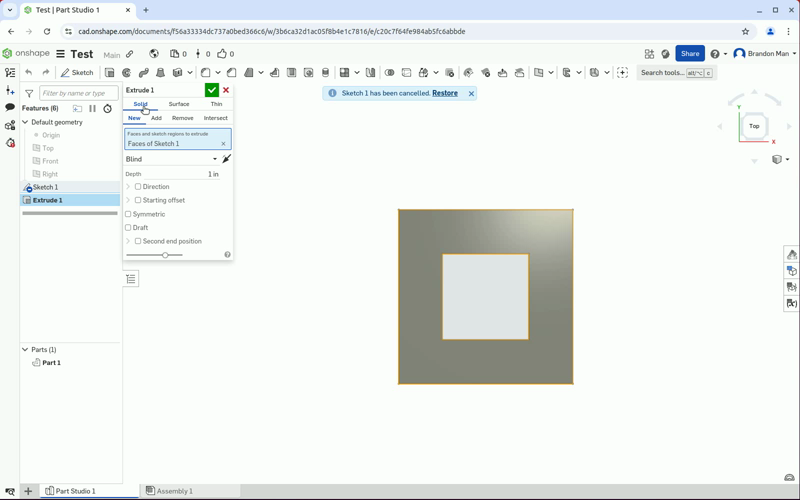
click(143, 106)
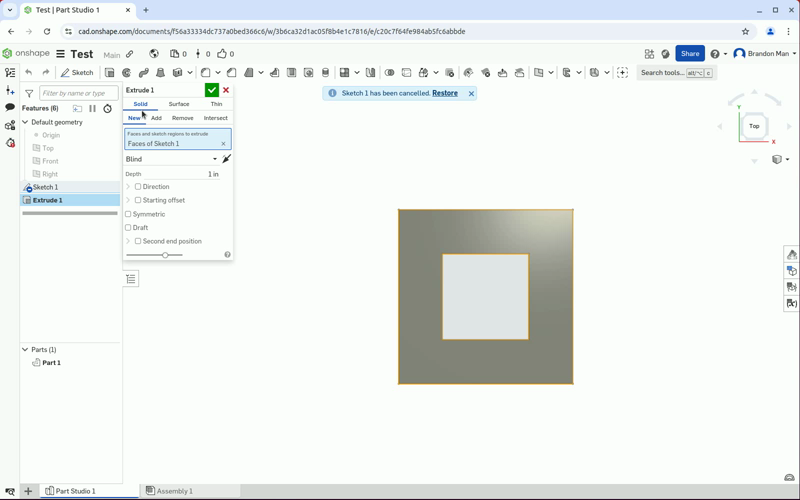
mouse_move(137, 120)
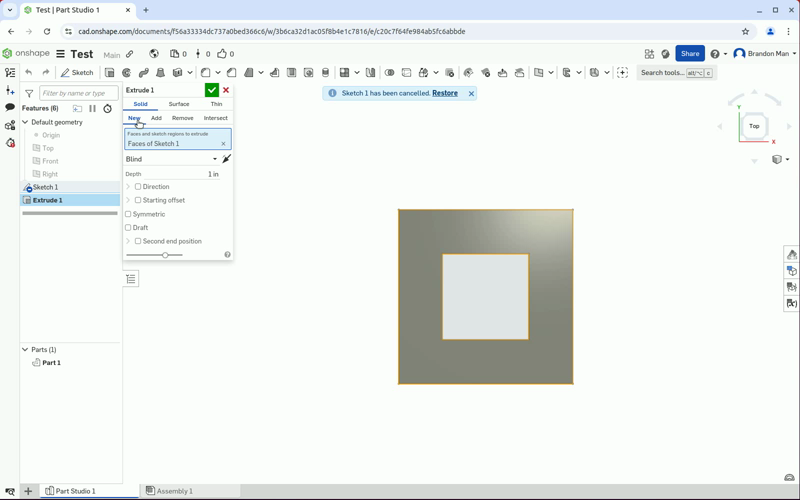
click(137, 120)
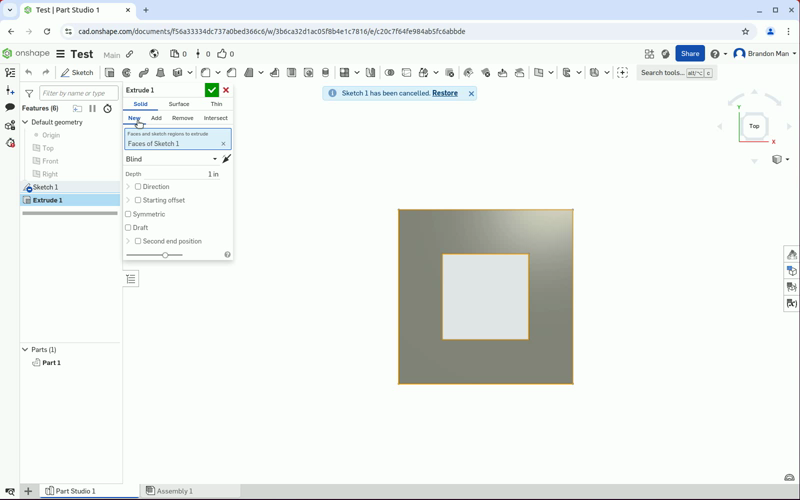
key(tab, 4)
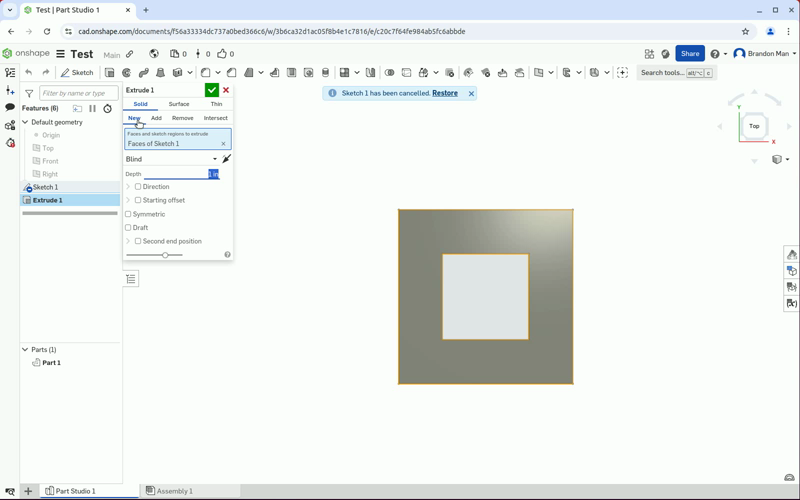
text(-0.241)
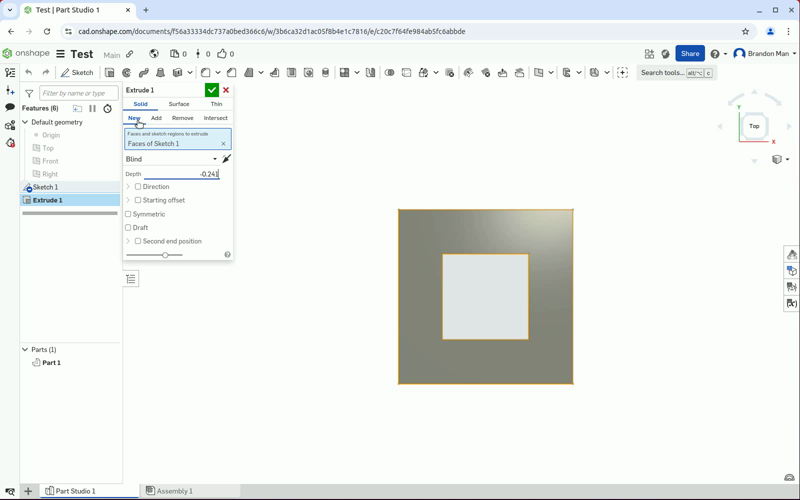
key(enter)
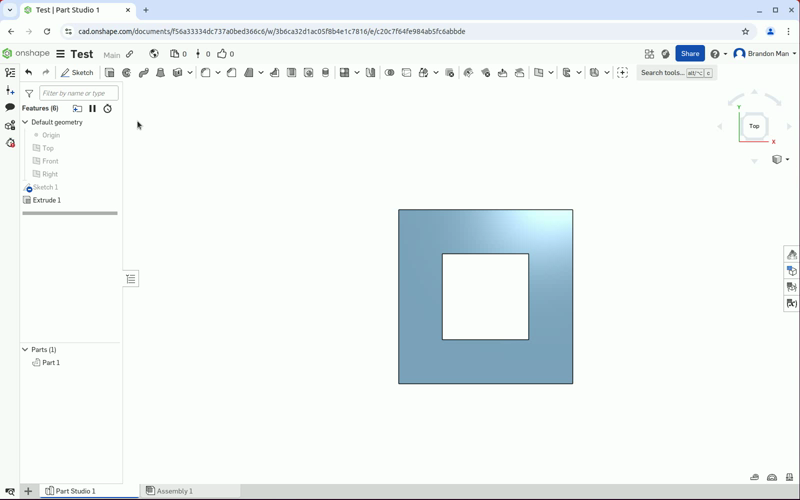
key(shift+h)
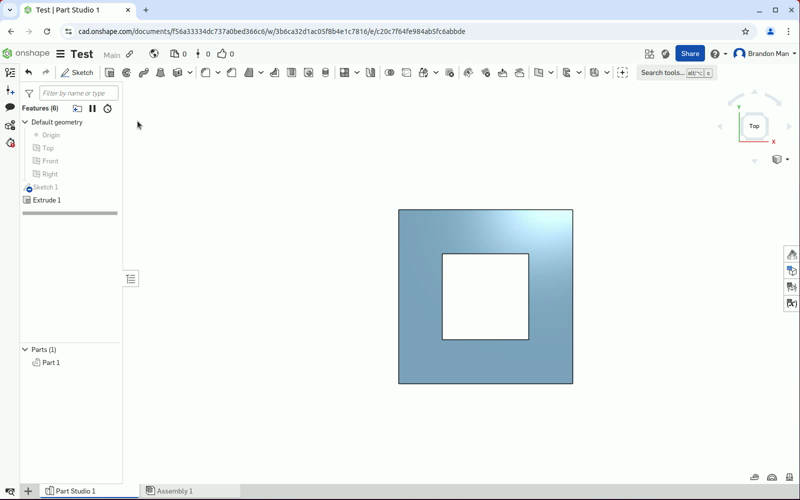
key(shift+h)
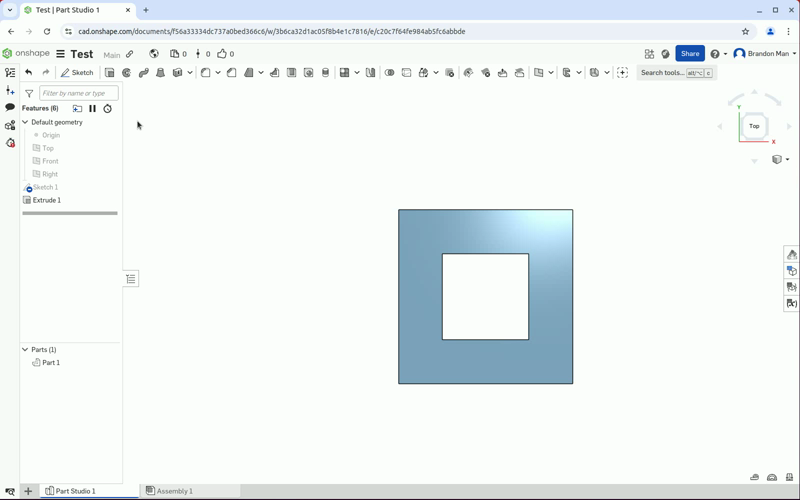
mouse_move(73, 189)
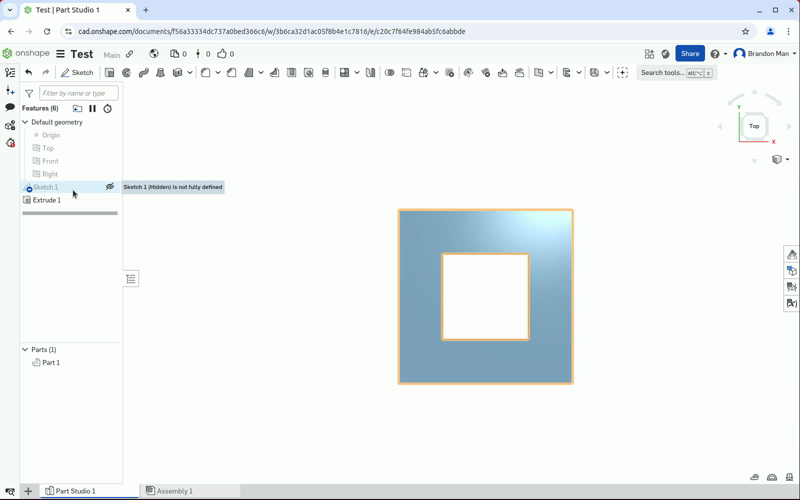
click(73, 189)
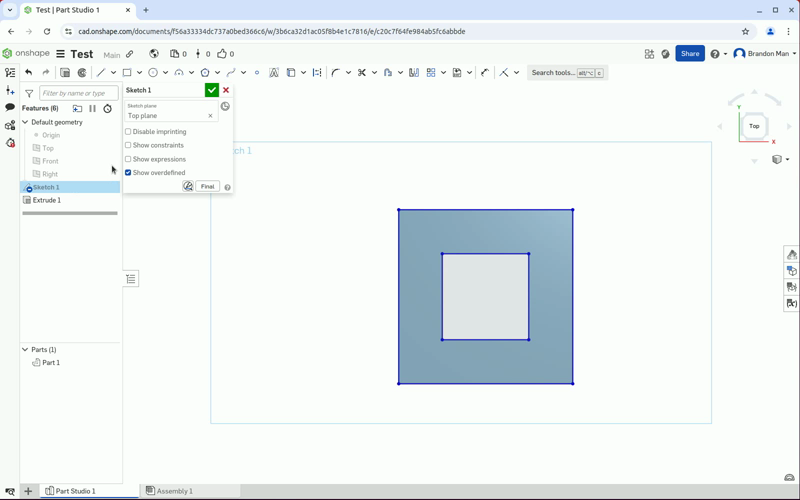
mouse_move(229, 92)
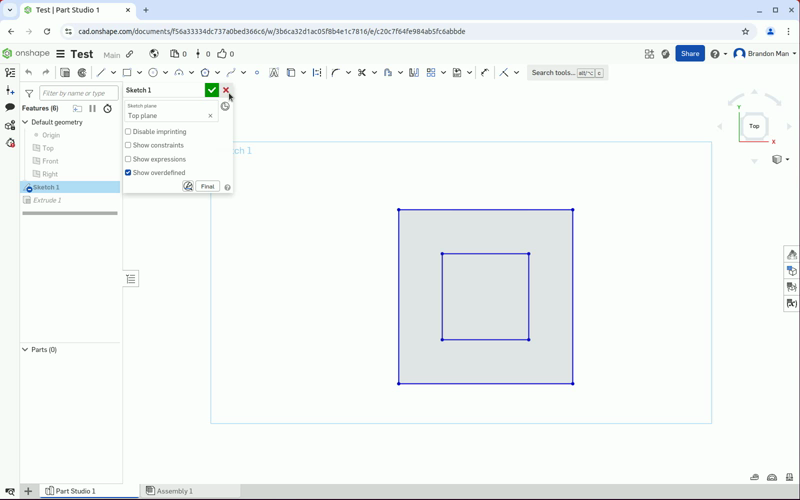
click(229, 92)
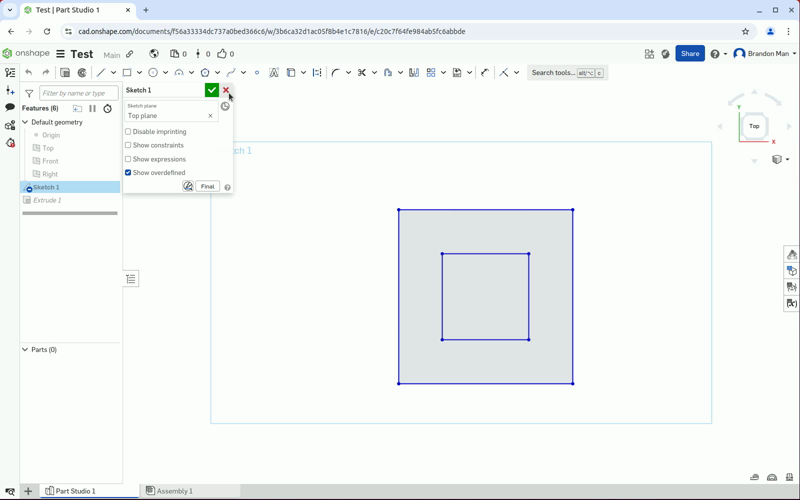
key(shift+s)
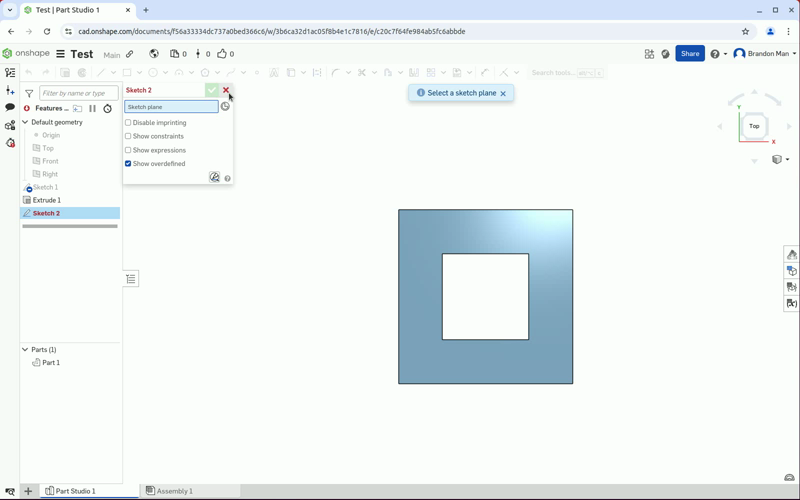
mouse_move(73, 150)
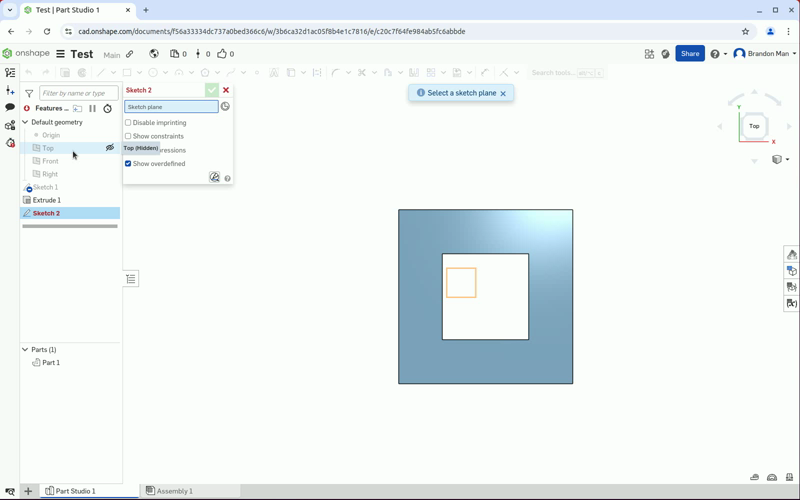
click(73, 150)
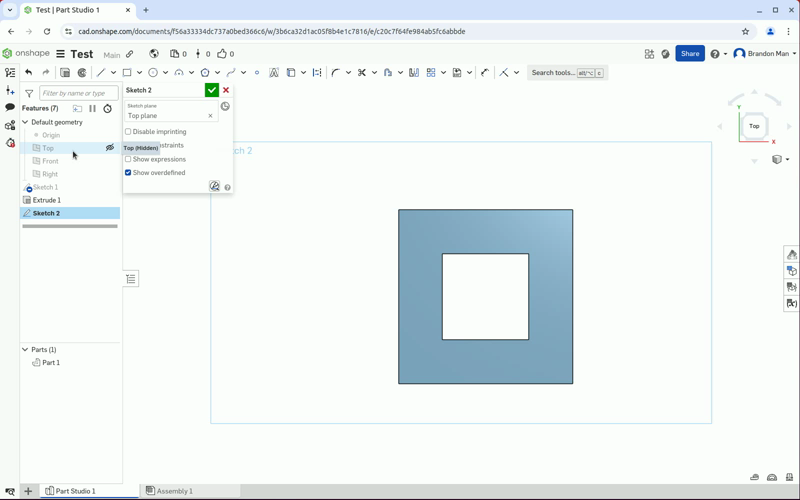
mouse_move(73, 352)
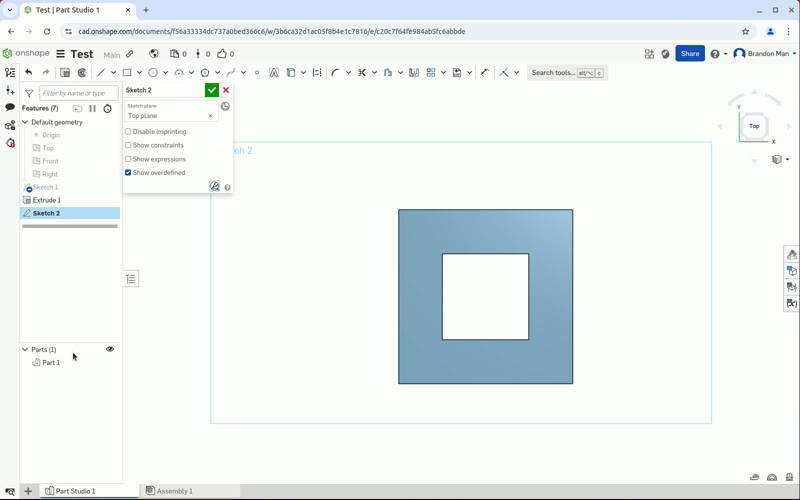
key(y)
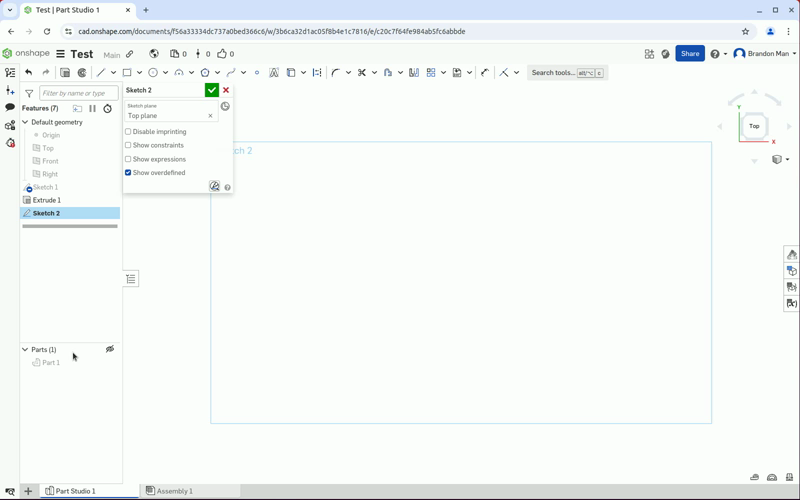
key(l)
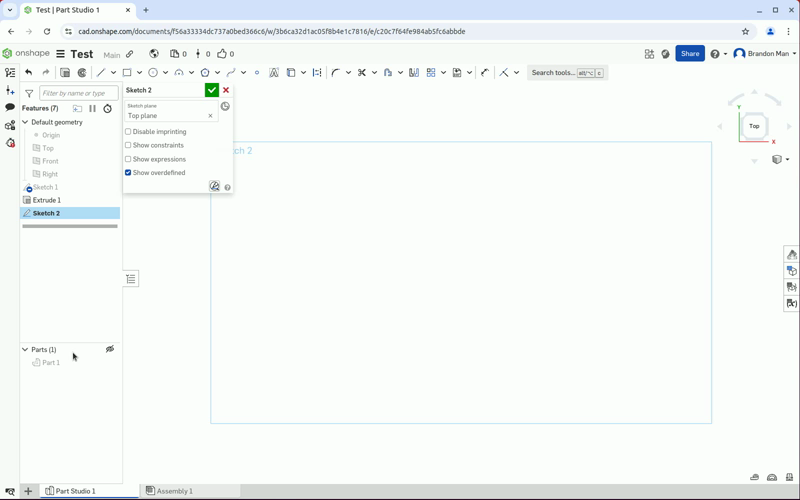
key_down(shift)
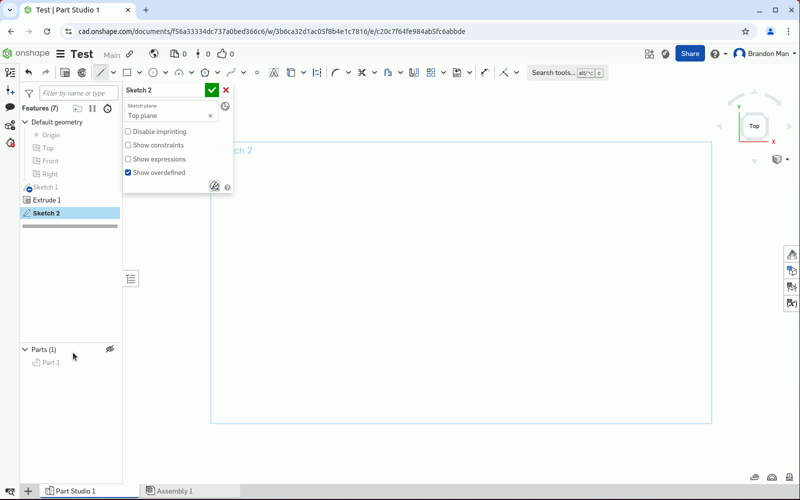
mouse_move(401, 318)
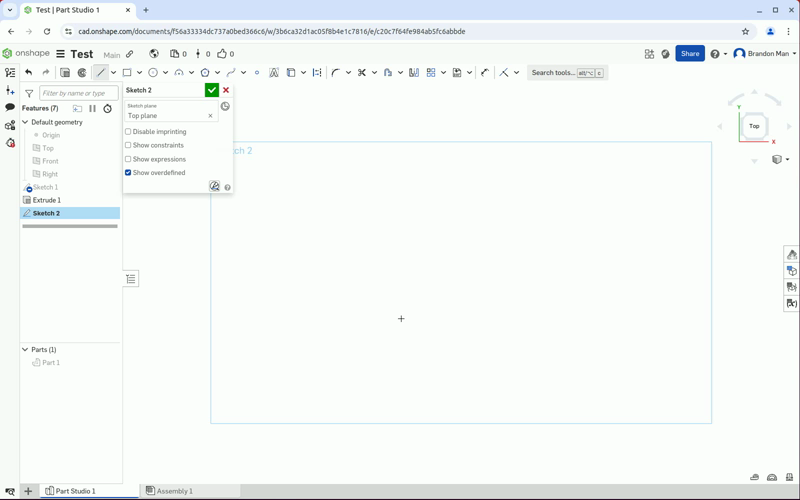
click(401, 318)
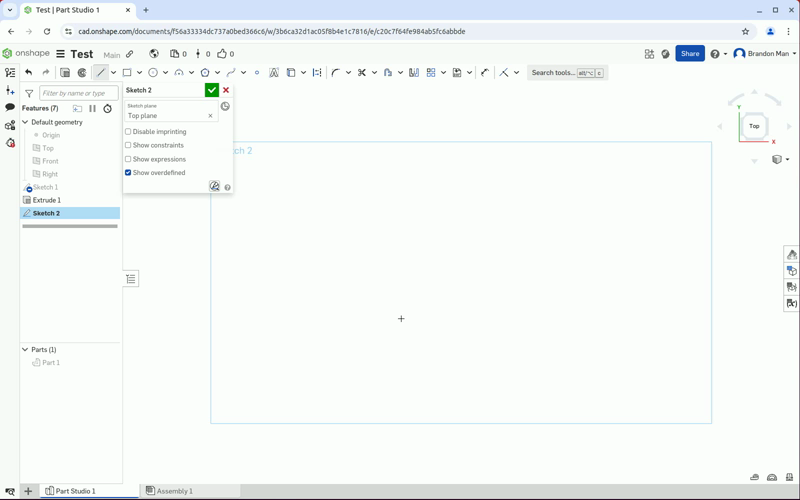
key_up(shift)
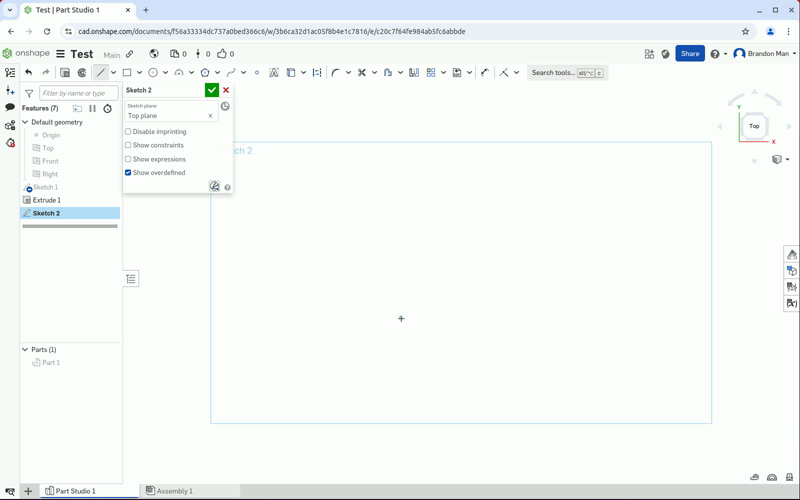
key_down(shift)
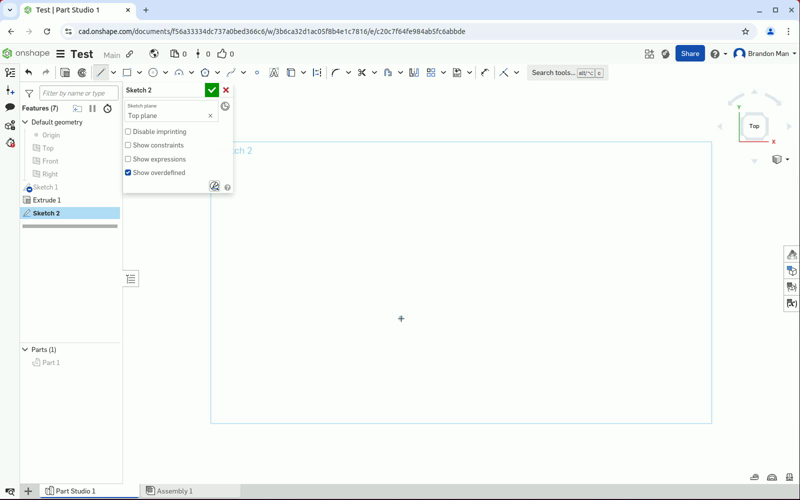
mouse_move(431, 318)
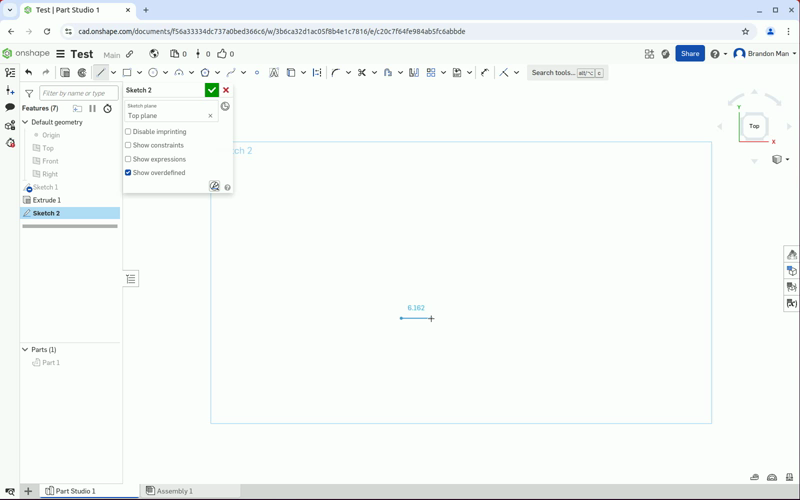
mouse_move(405, 326)
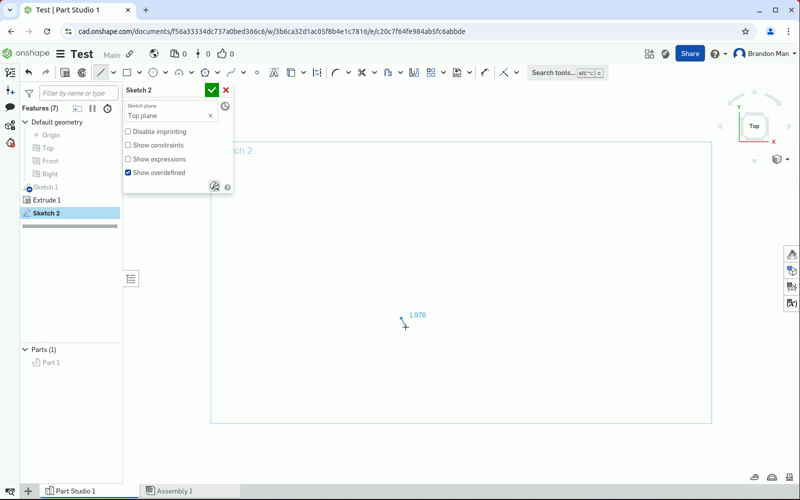
click(405, 326)
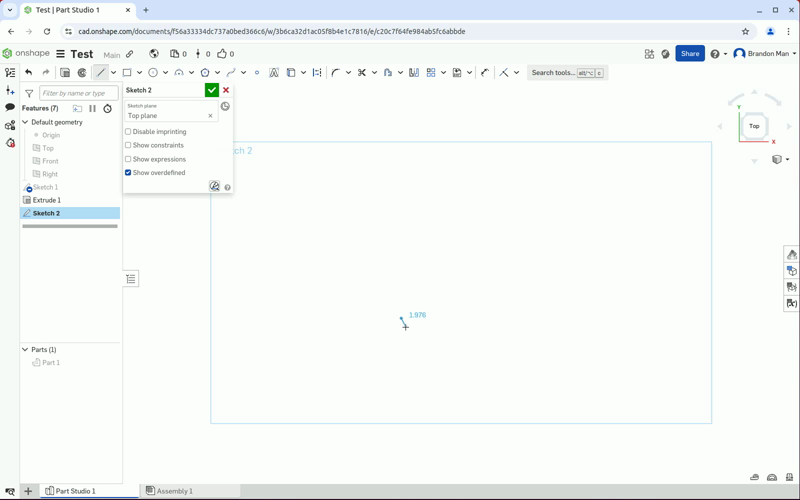
key_up(shift)
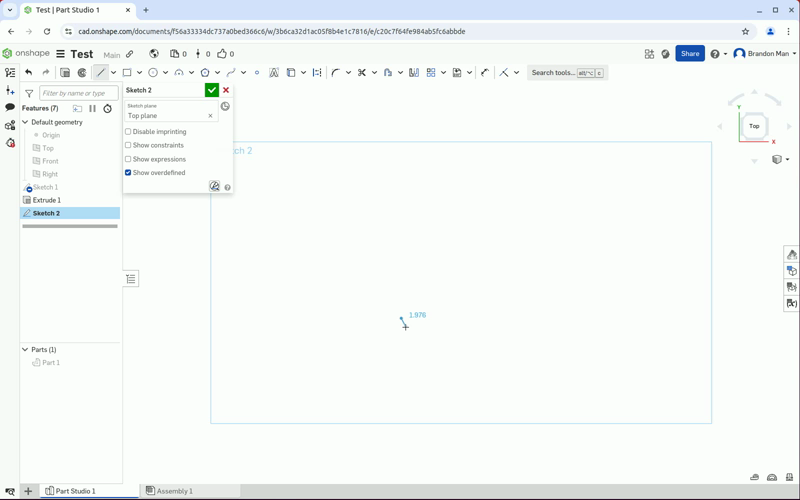
key_down(shift)
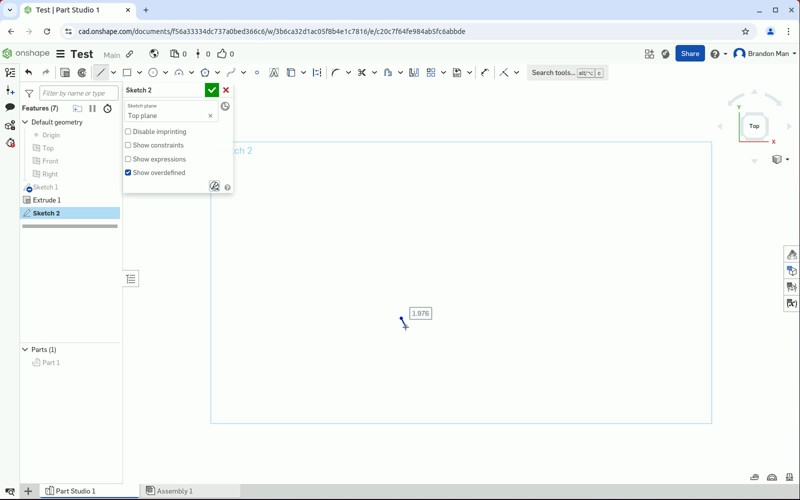
mouse_move(435, 326)
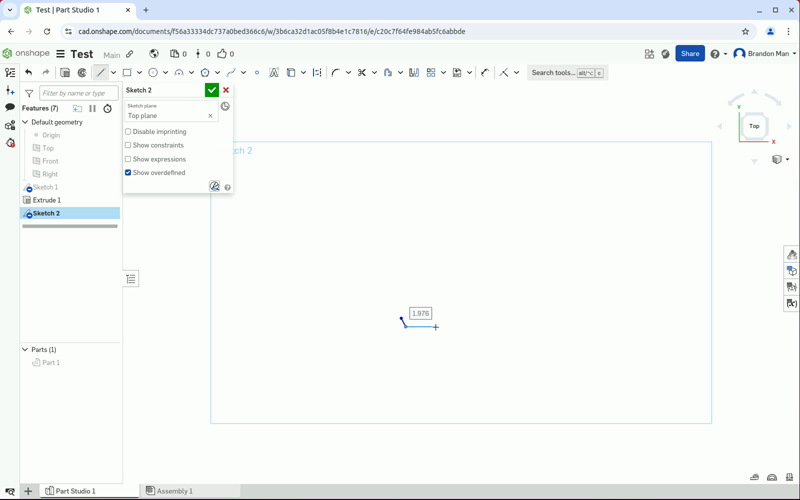
mouse_move(405, 331)
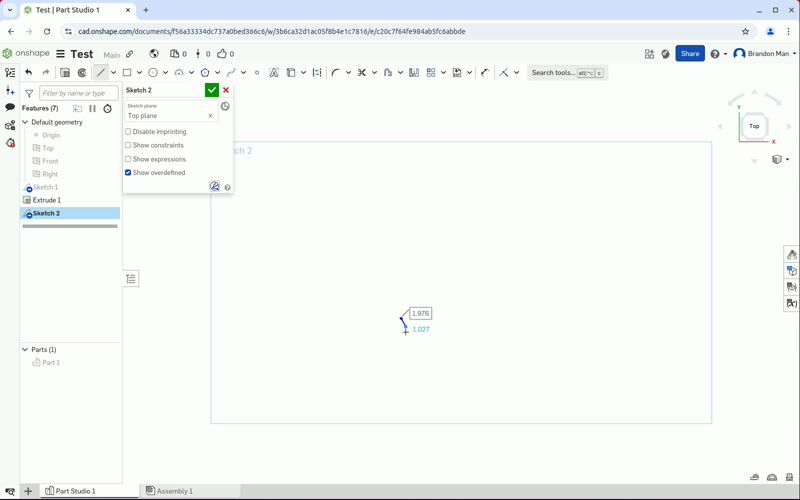
scroll(6)
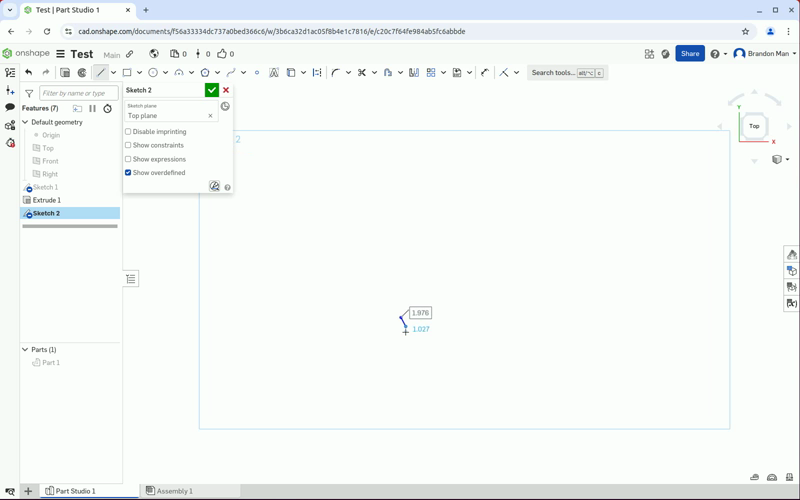
scroll(6)
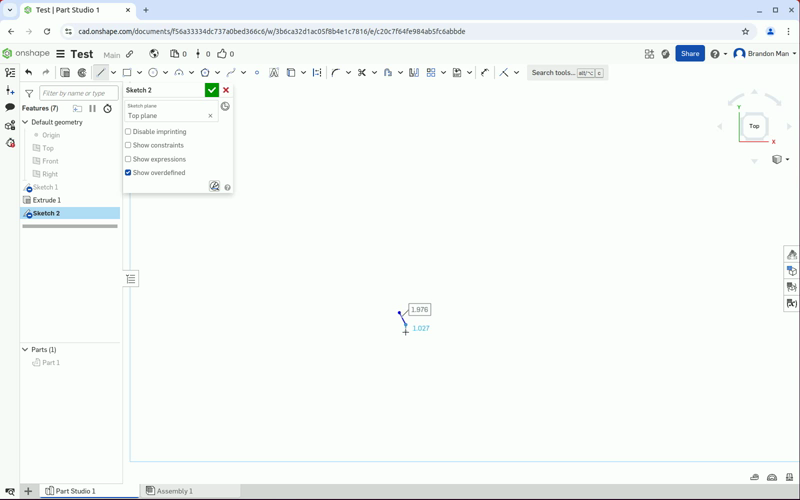
scroll(6)
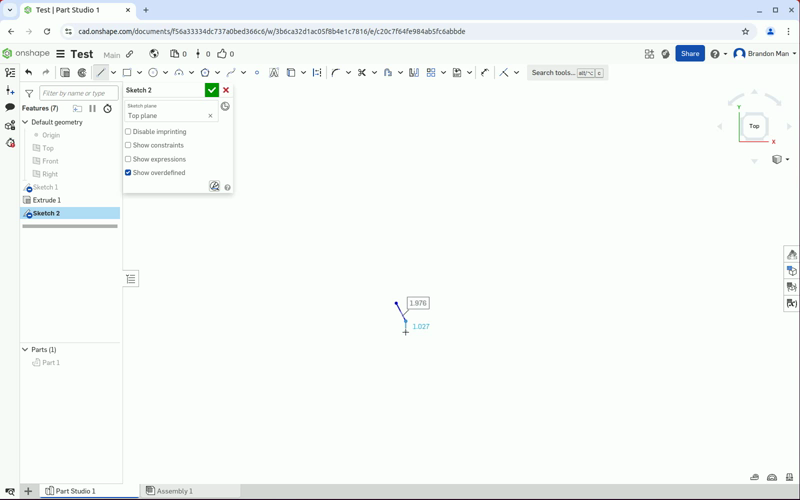
scroll(6)
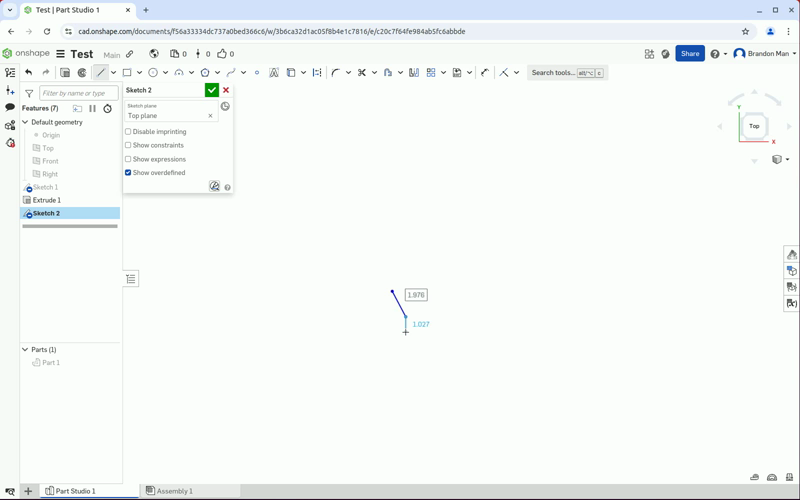
scroll(6)
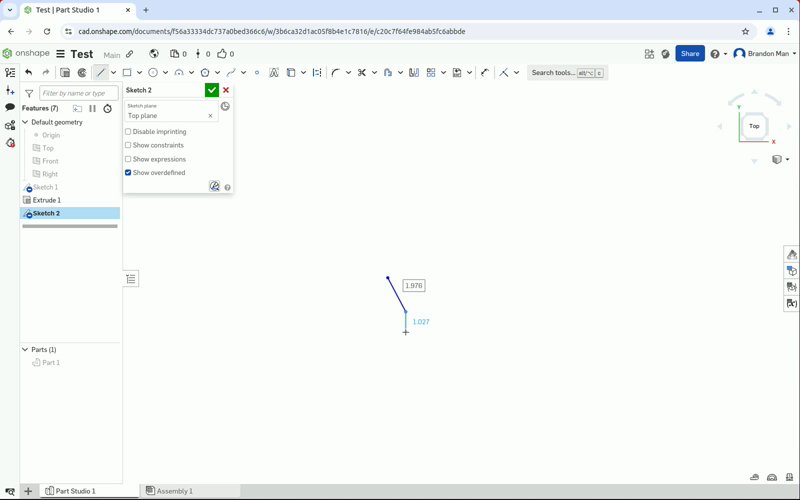
scroll(6)
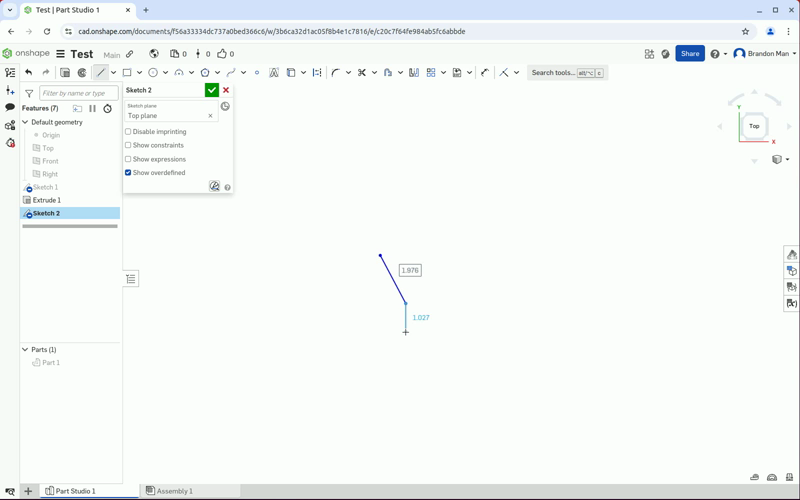
scroll(6)
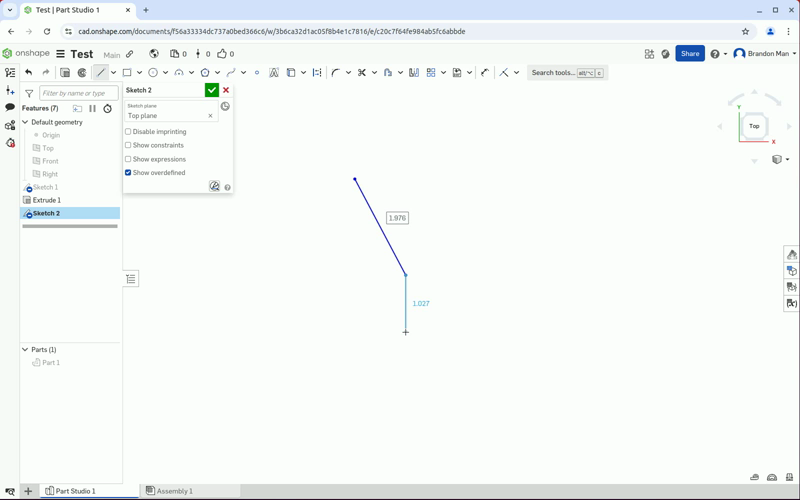
click(405, 331)
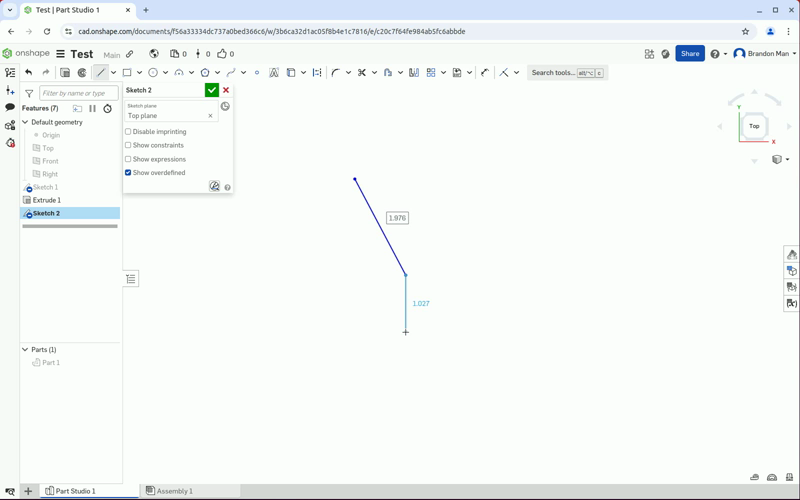
scroll(-6)
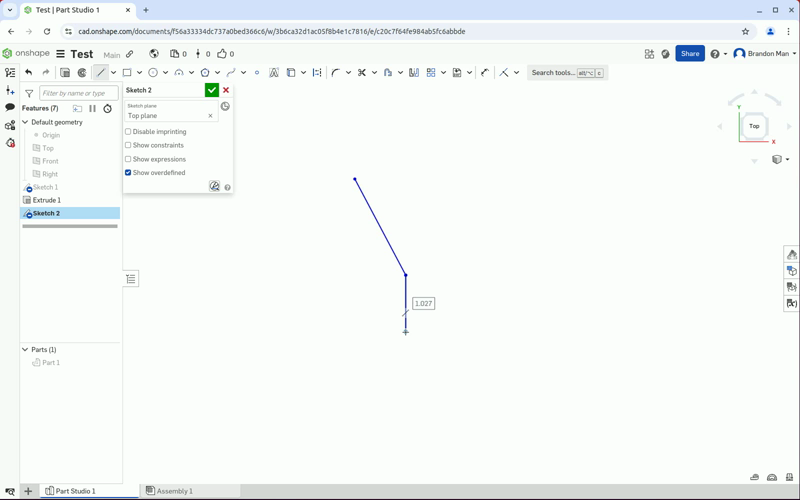
scroll(-6)
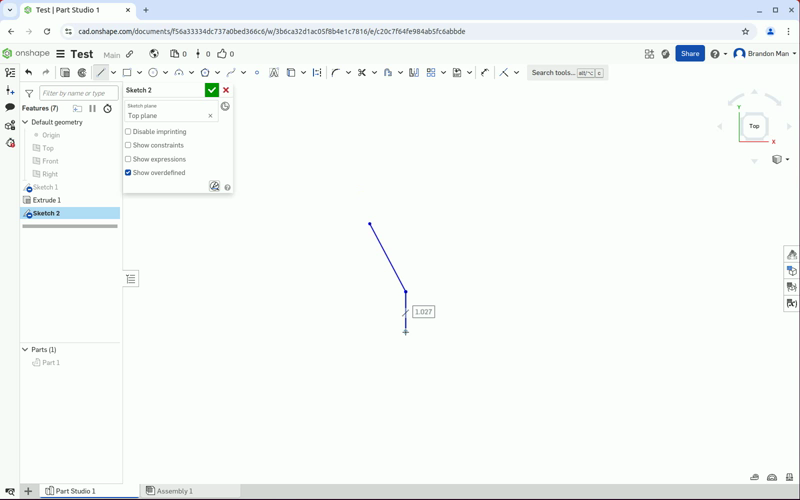
scroll(-6)
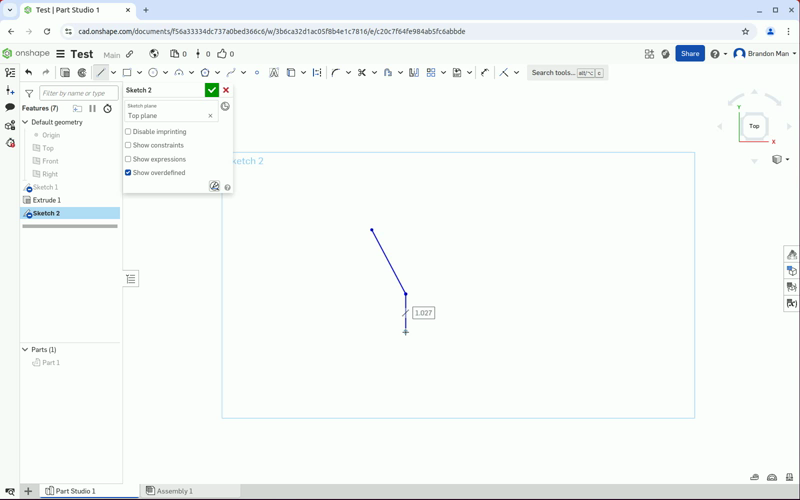
scroll(-6)
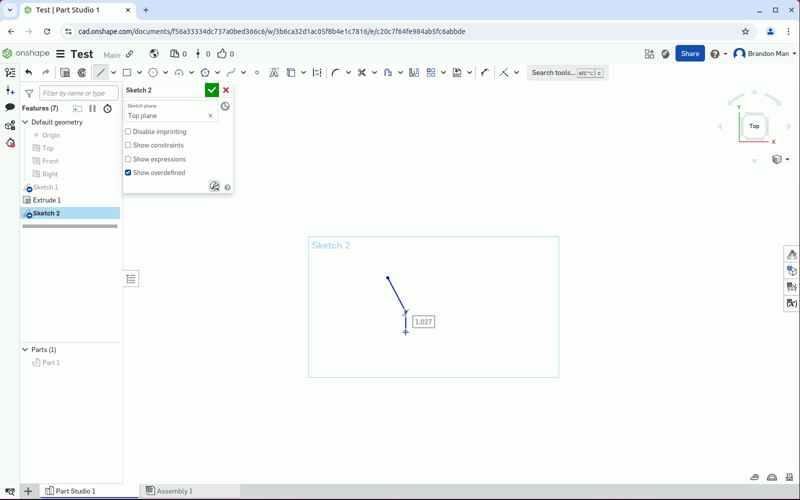
scroll(-6)
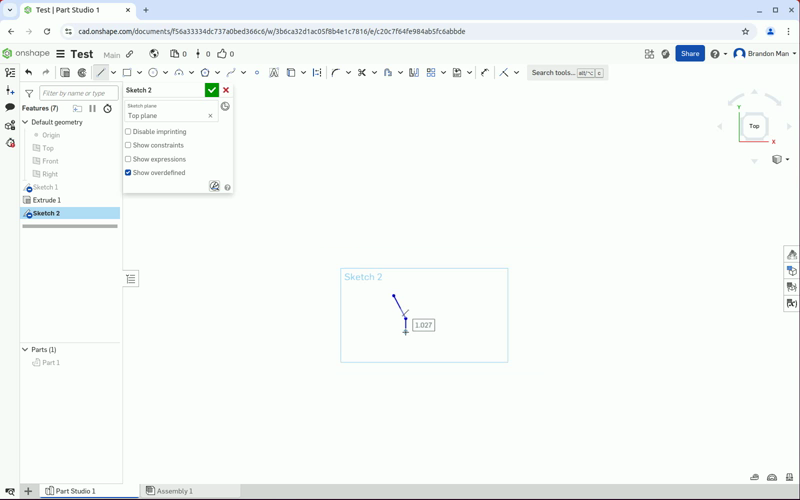
scroll(-6)
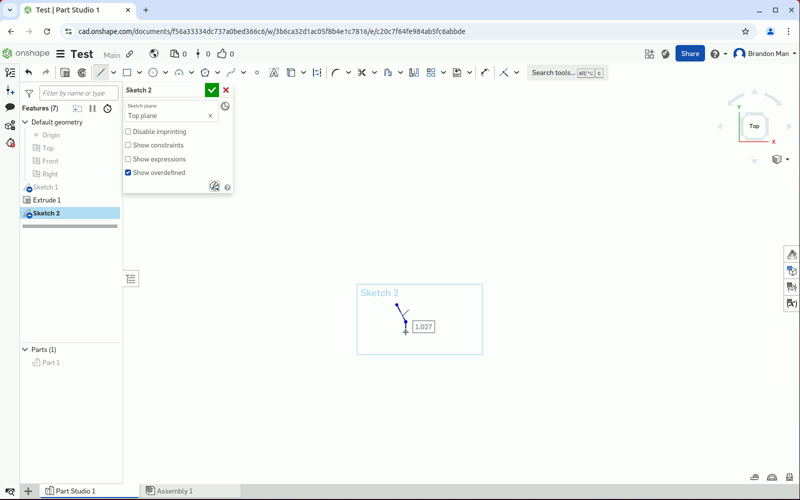
scroll(-6)
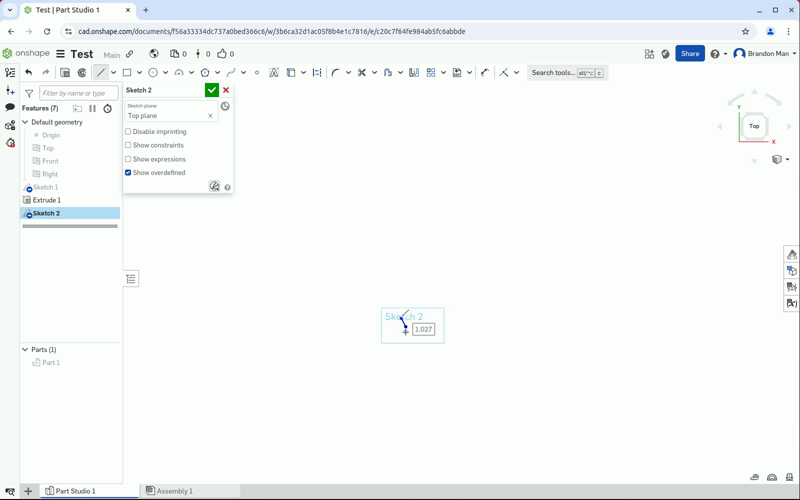
key_up(shift)
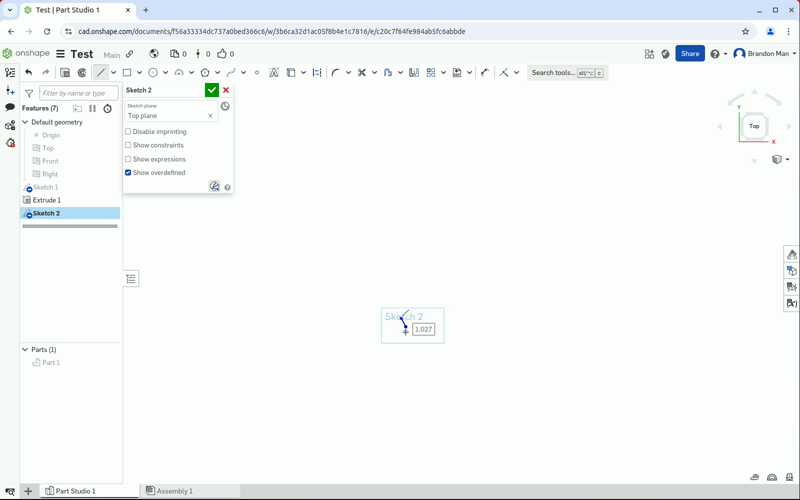
key_down(shift)
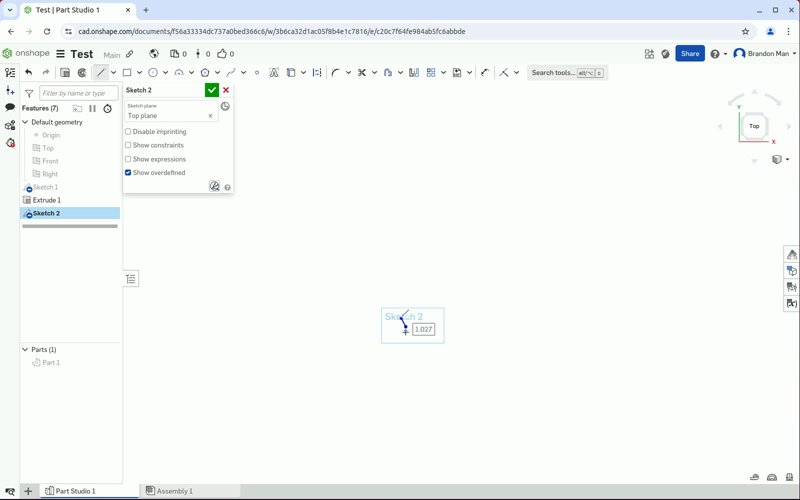
mouse_move(435, 331)
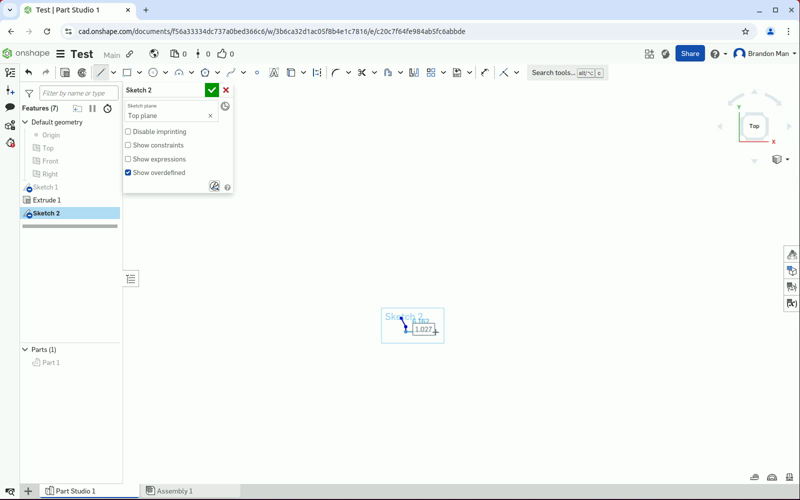
mouse_move(407, 331)
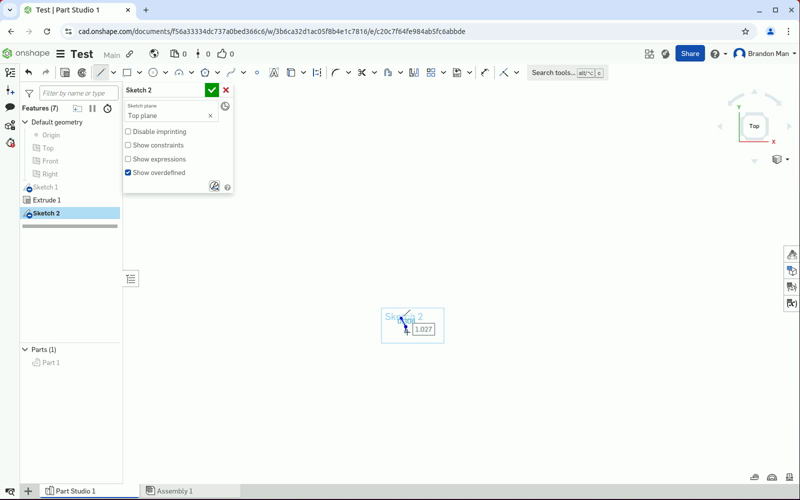
scroll(6)
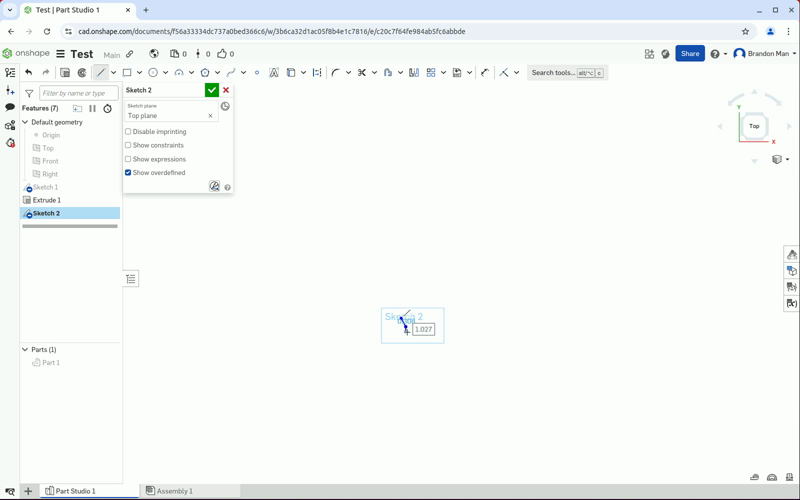
scroll(6)
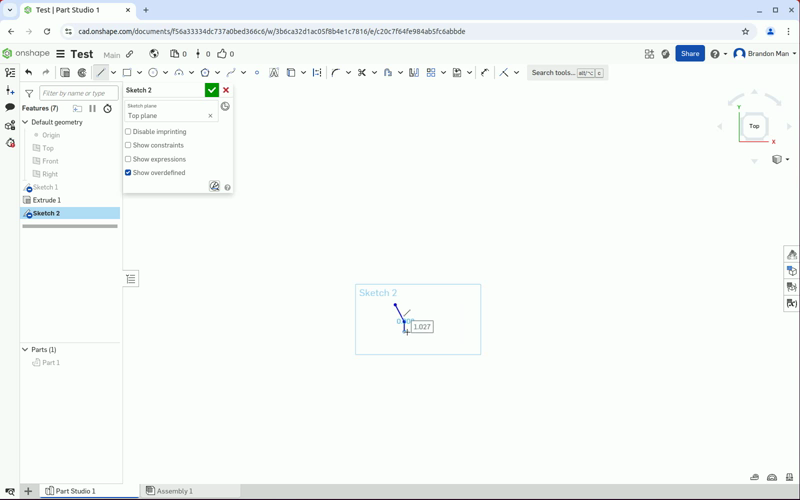
scroll(6)
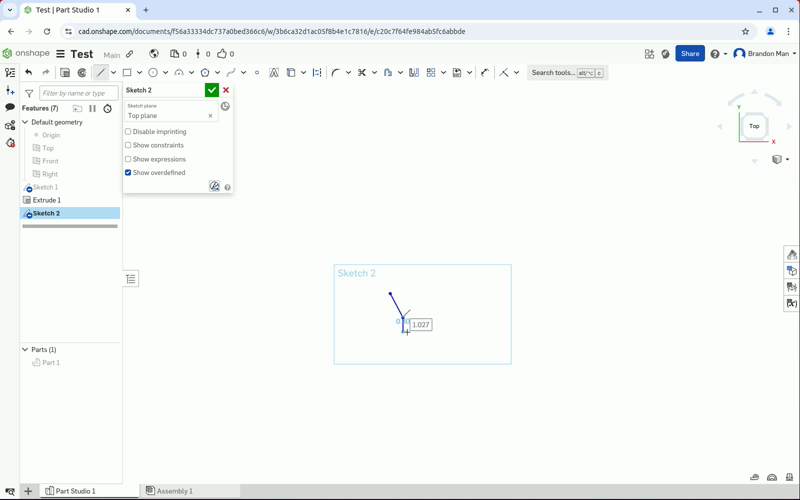
scroll(6)
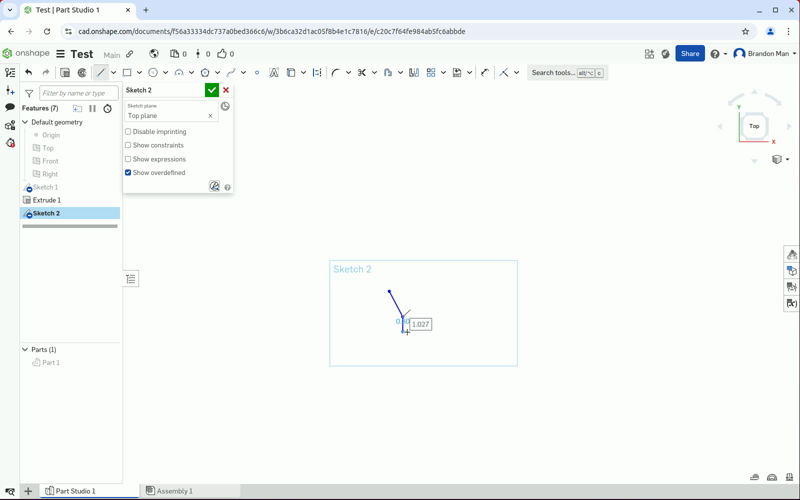
scroll(6)
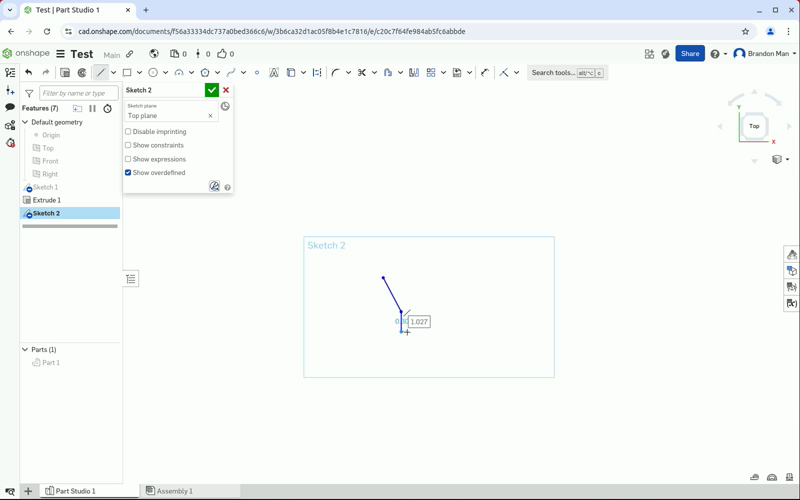
scroll(6)
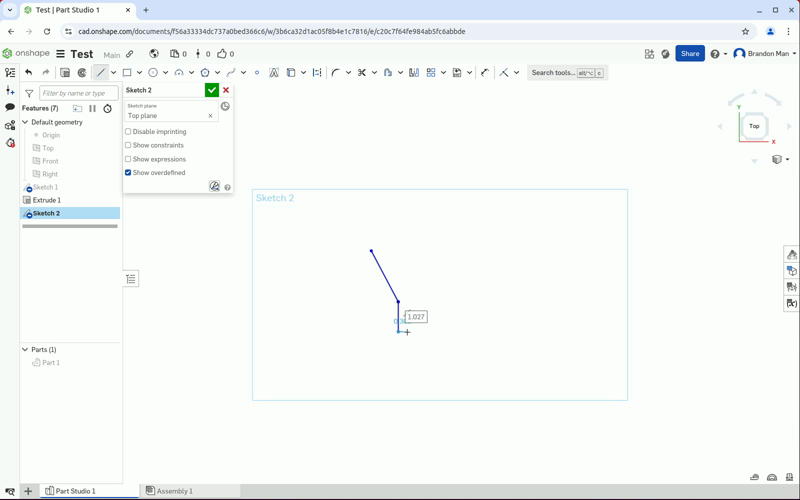
scroll(6)
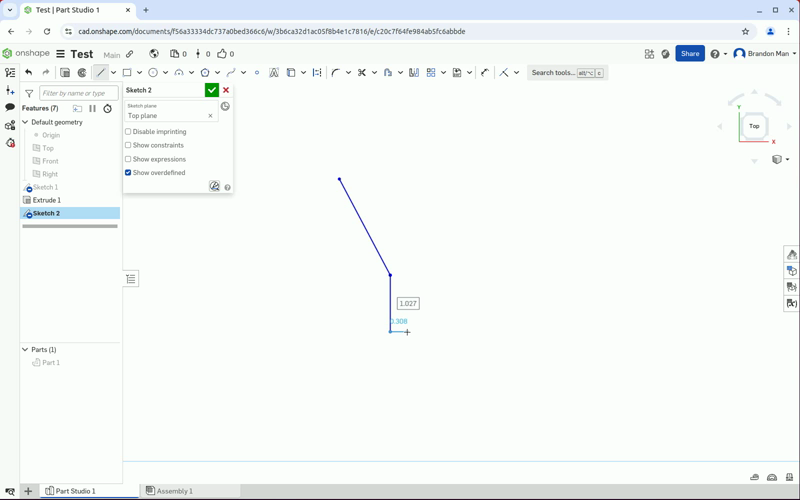
click(407, 331)
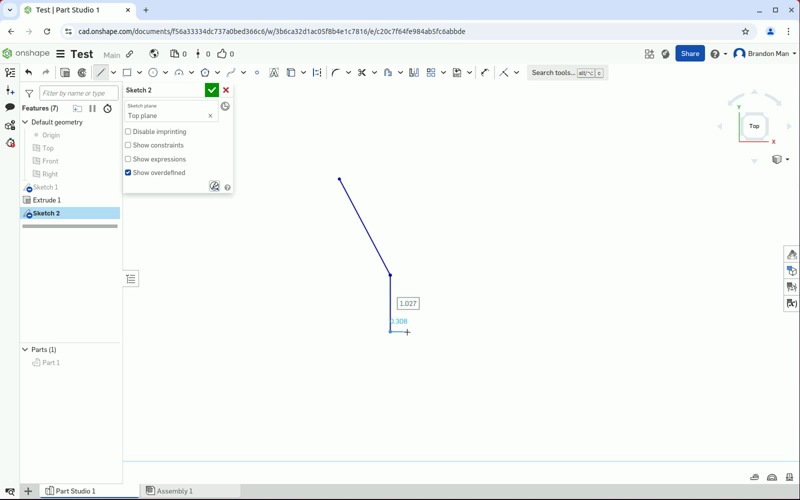
scroll(-6)
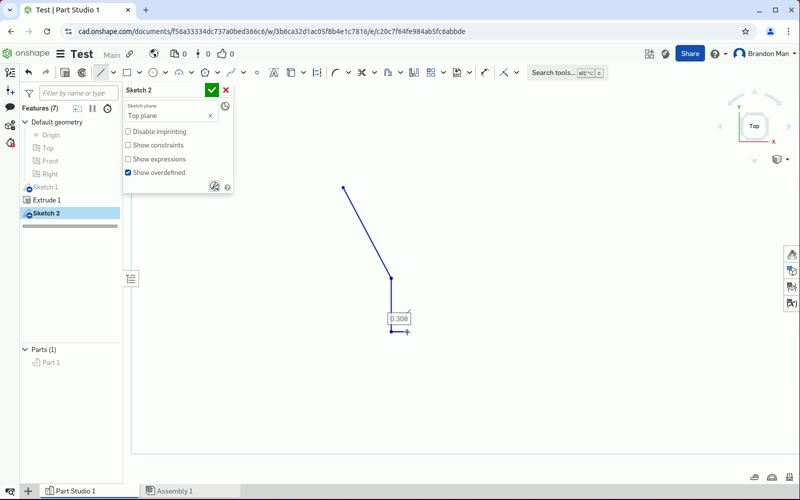
scroll(-6)
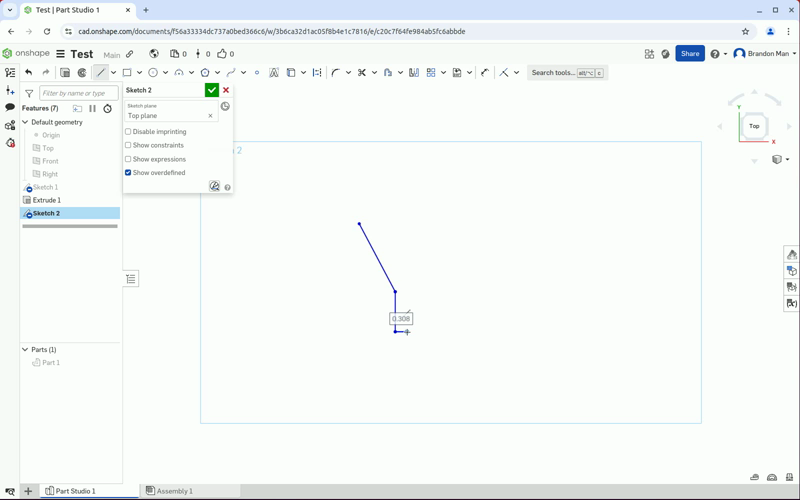
scroll(-6)
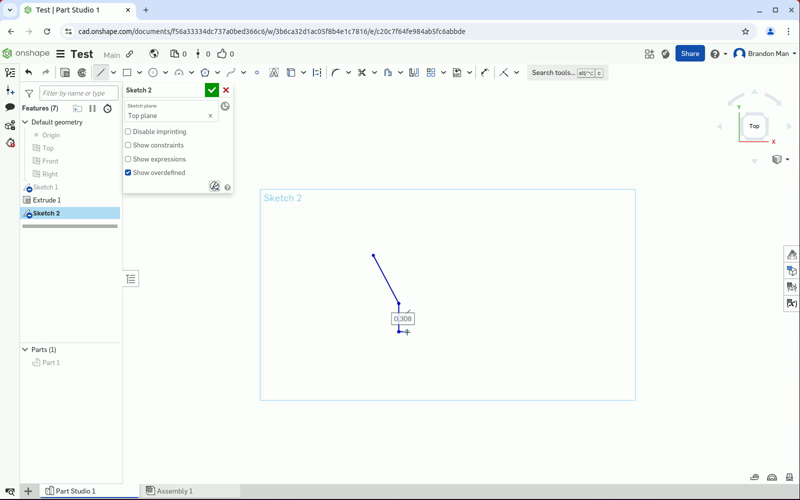
scroll(-6)
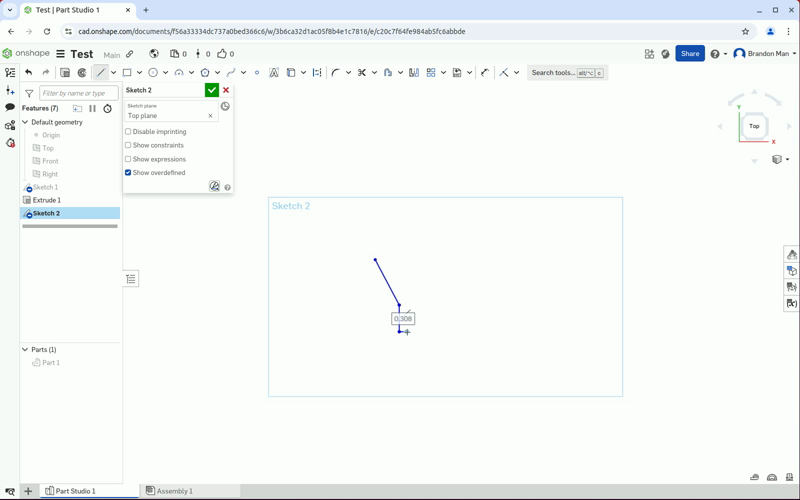
scroll(-6)
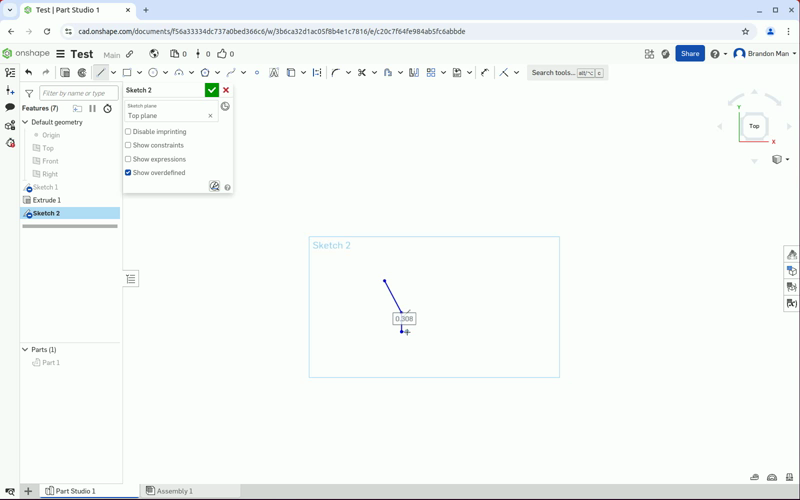
scroll(-6)
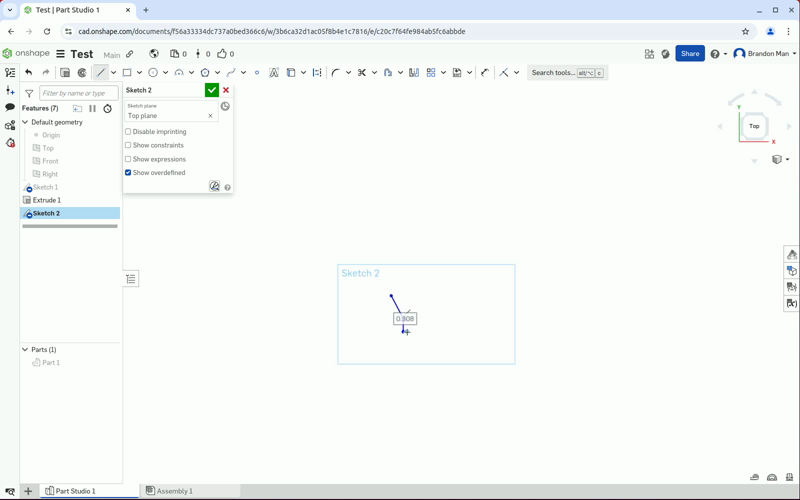
scroll(-6)
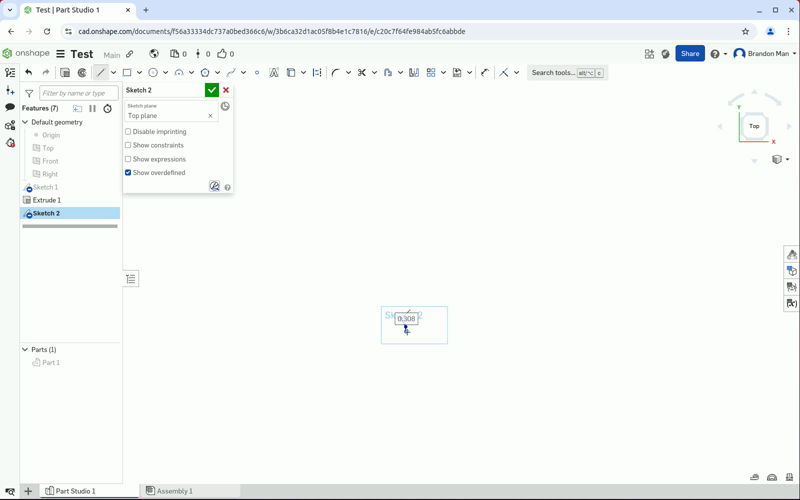
key_up(shift)
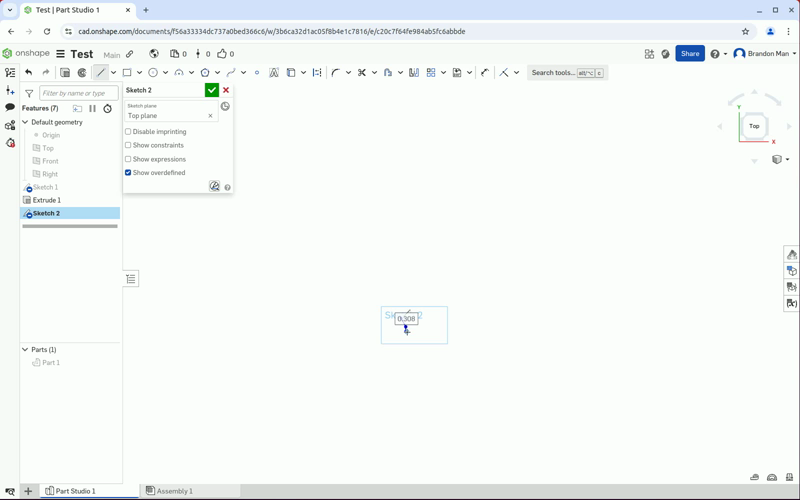
key_down(shift)
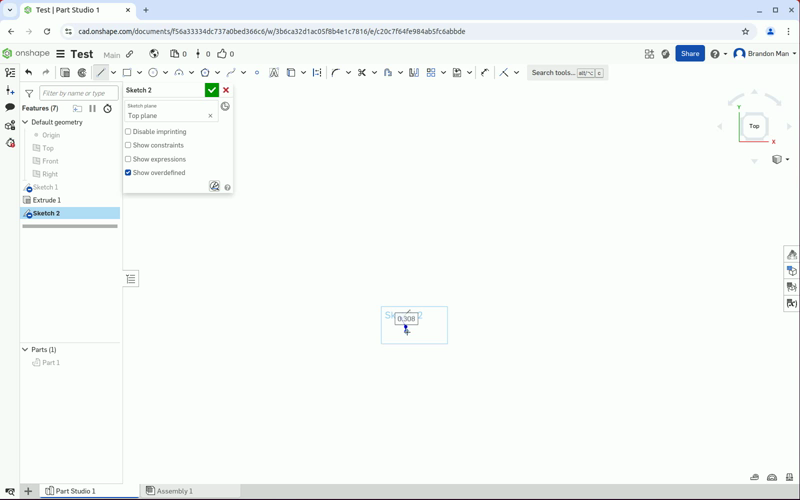
mouse_move(437, 331)
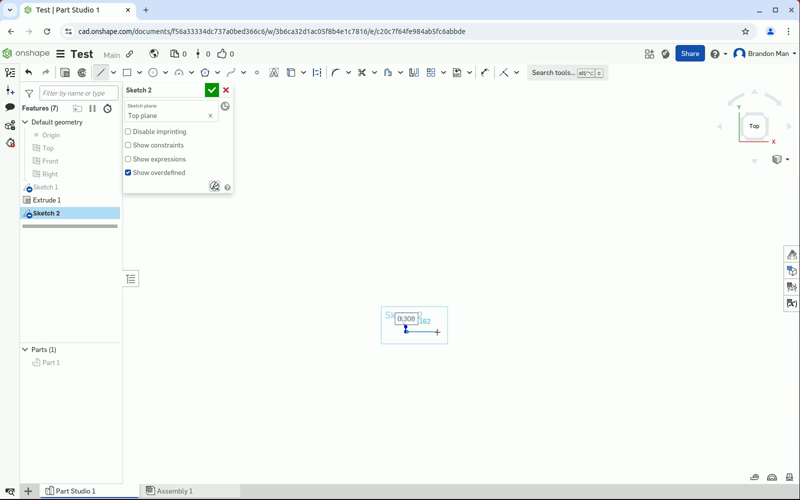
mouse_move(407, 326)
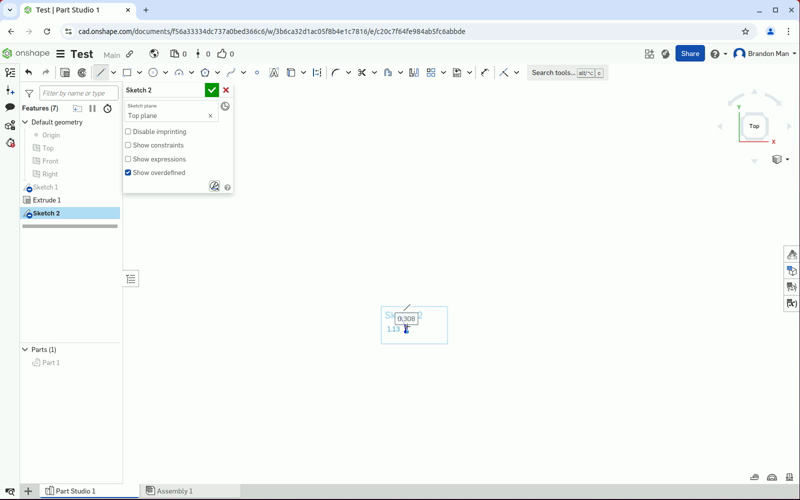
scroll(6)
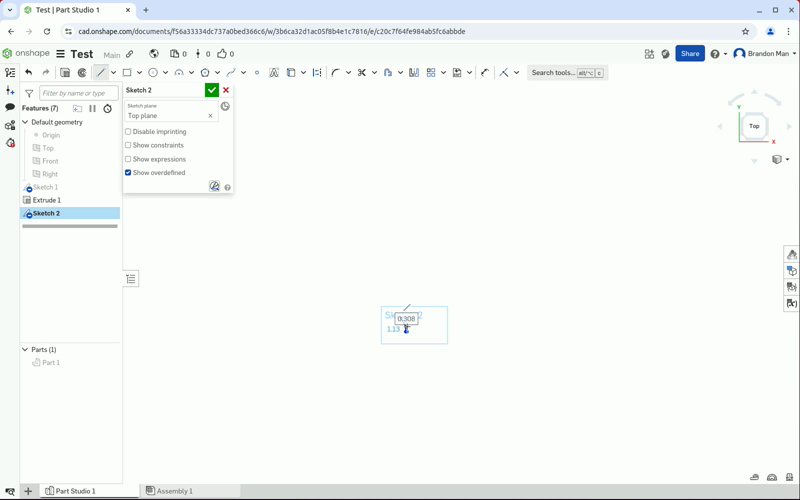
scroll(6)
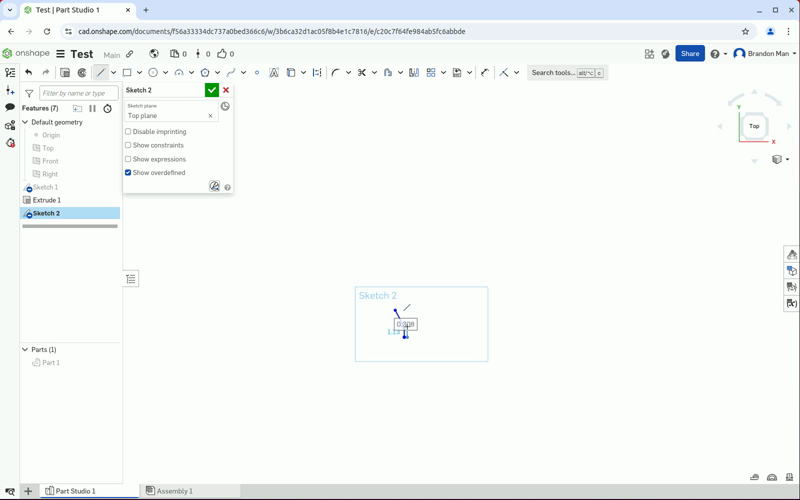
scroll(6)
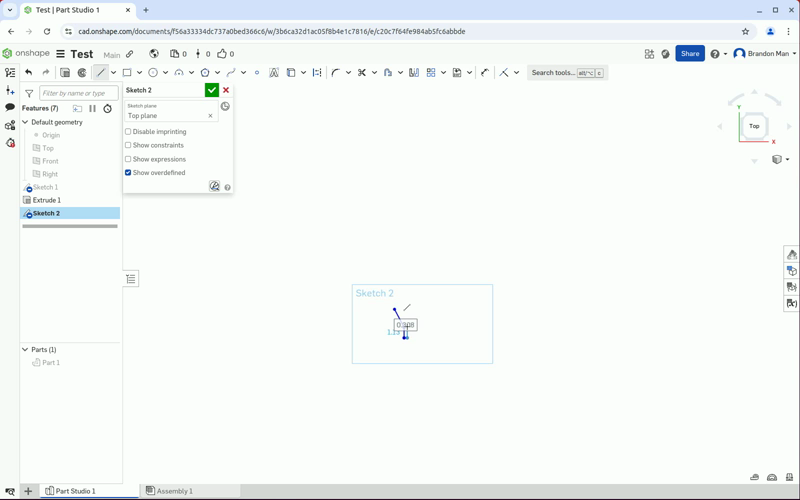
scroll(6)
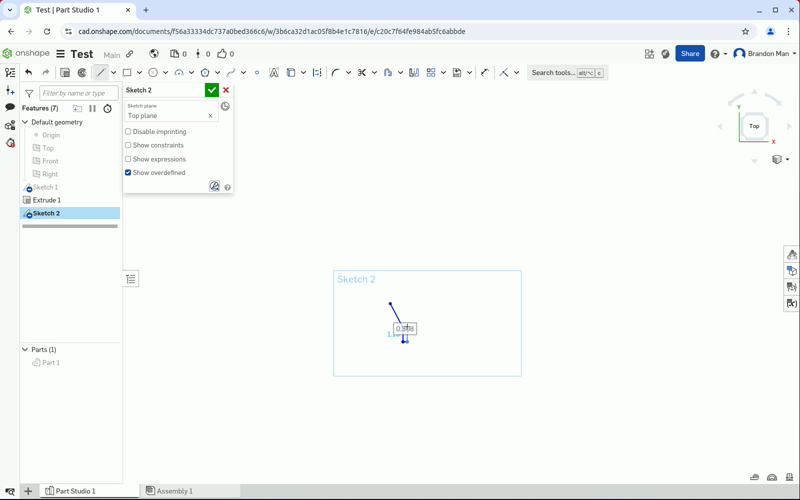
scroll(6)
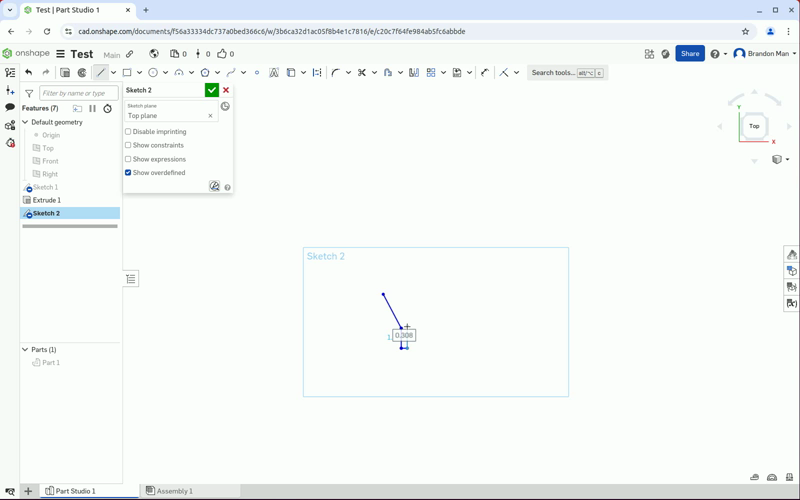
scroll(6)
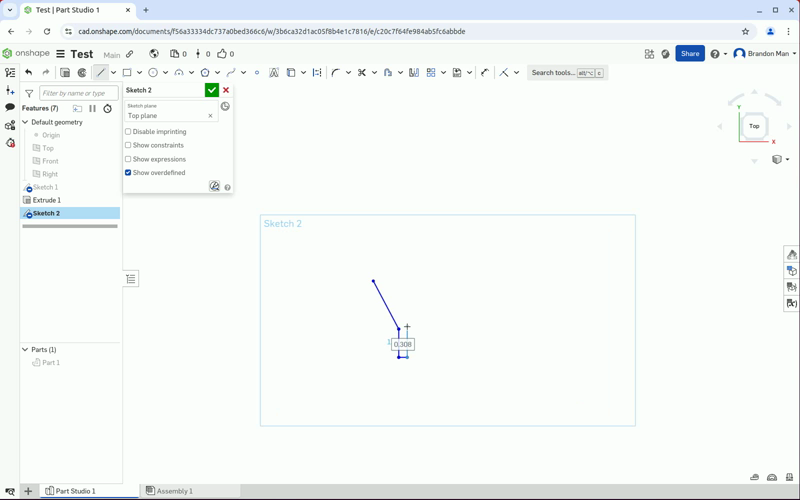
scroll(6)
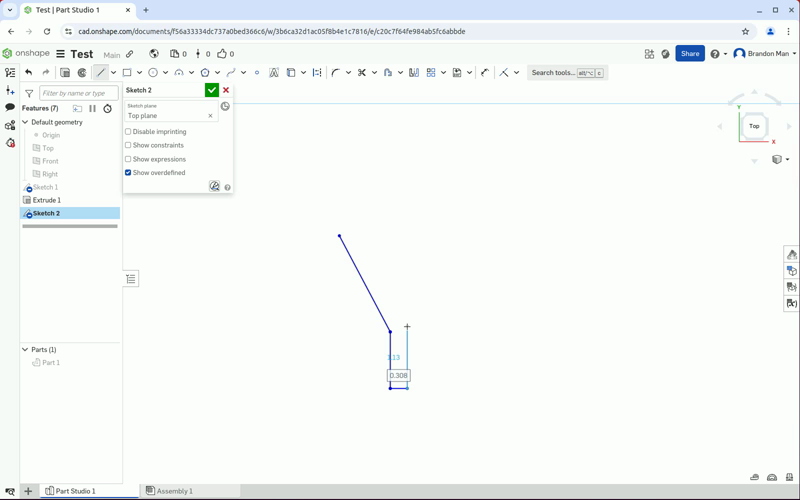
click(407, 326)
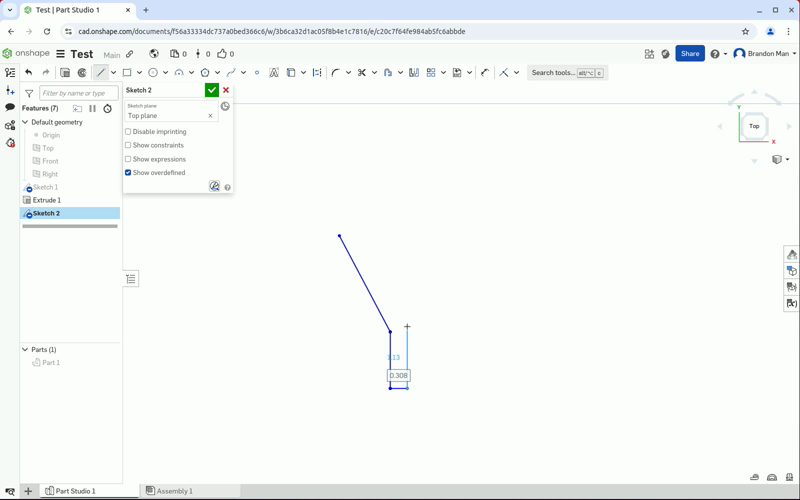
scroll(-6)
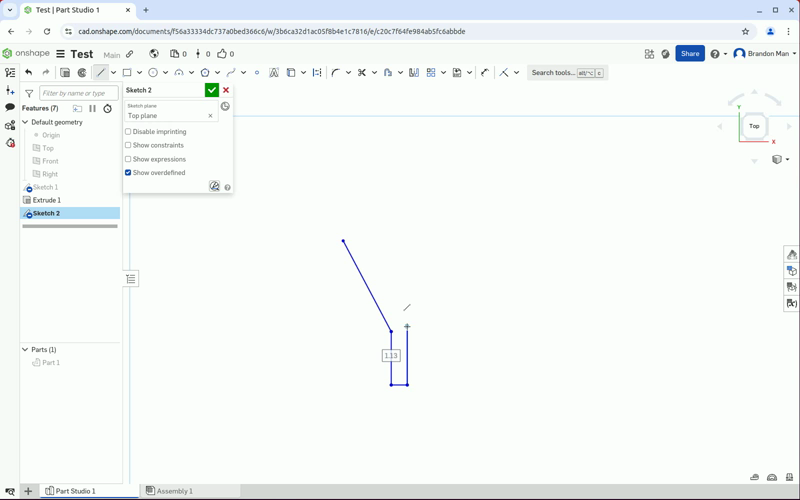
scroll(-6)
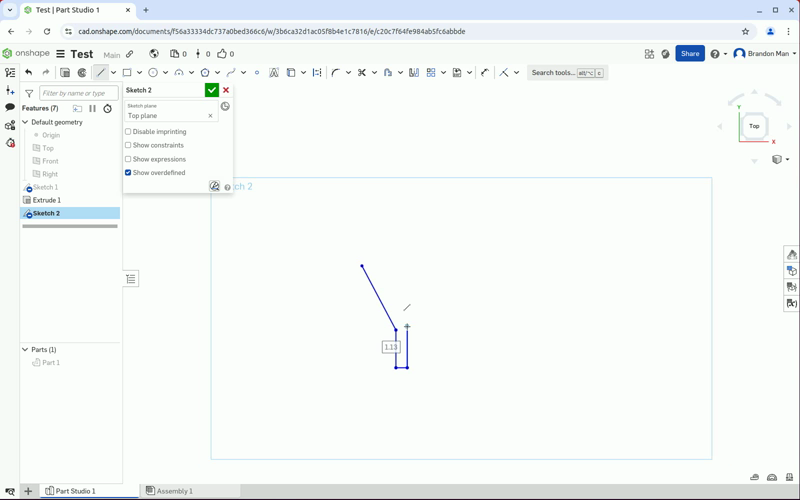
scroll(-6)
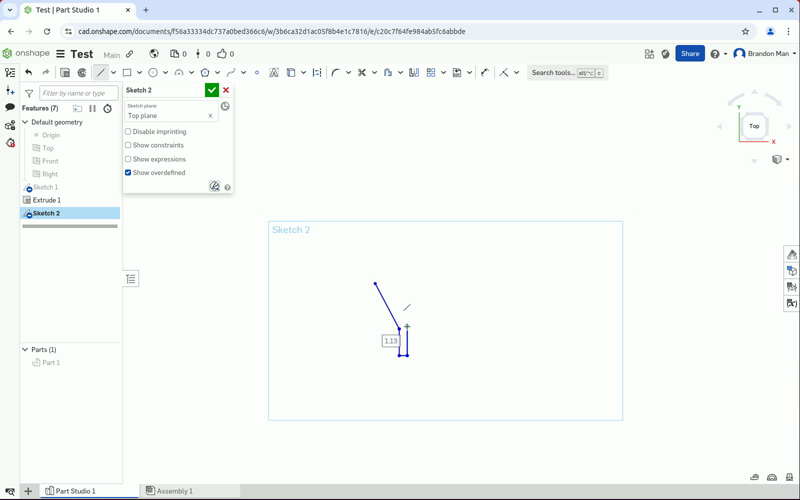
scroll(-6)
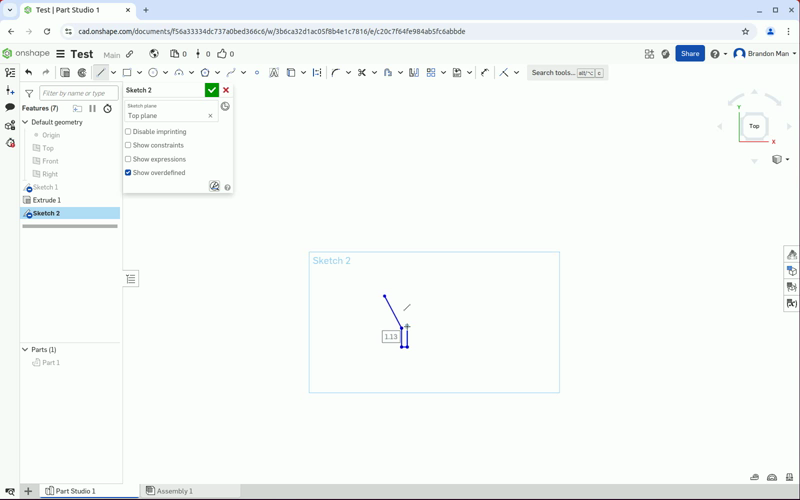
scroll(-6)
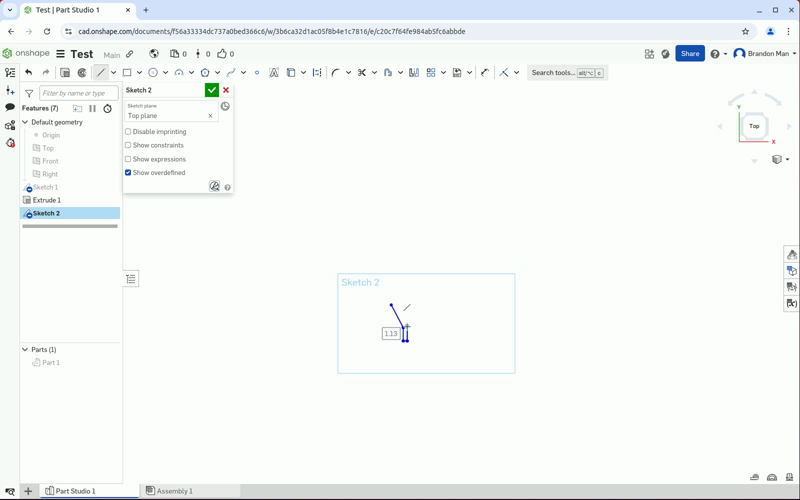
scroll(-6)
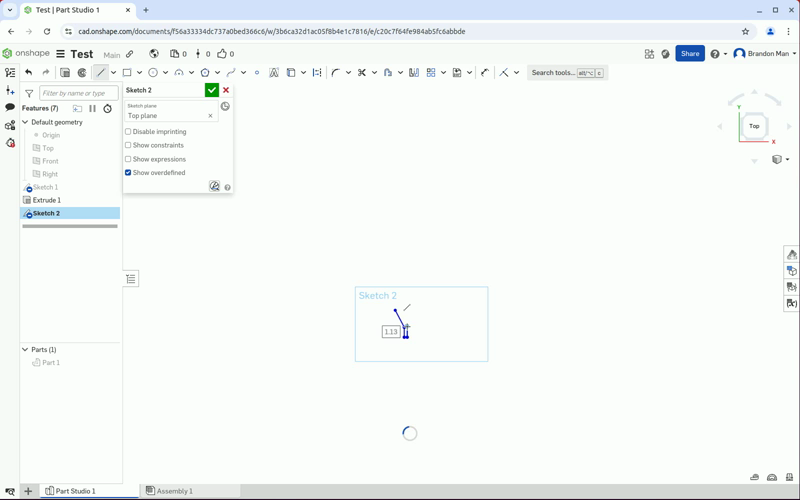
scroll(-6)
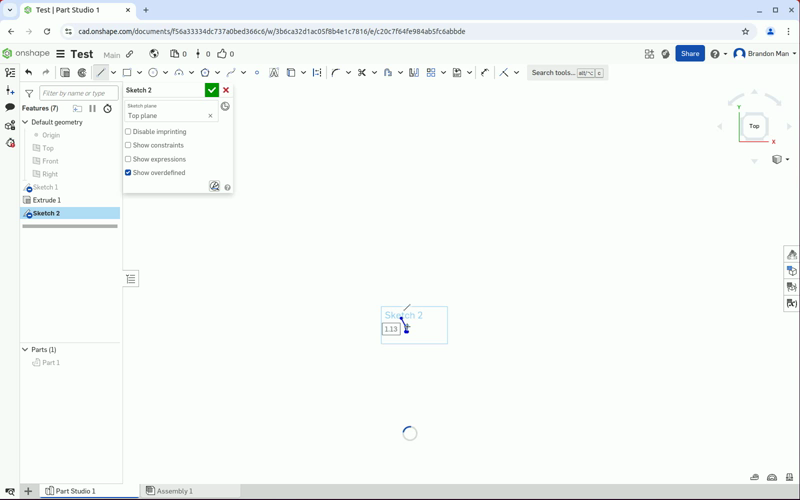
key_up(shift)
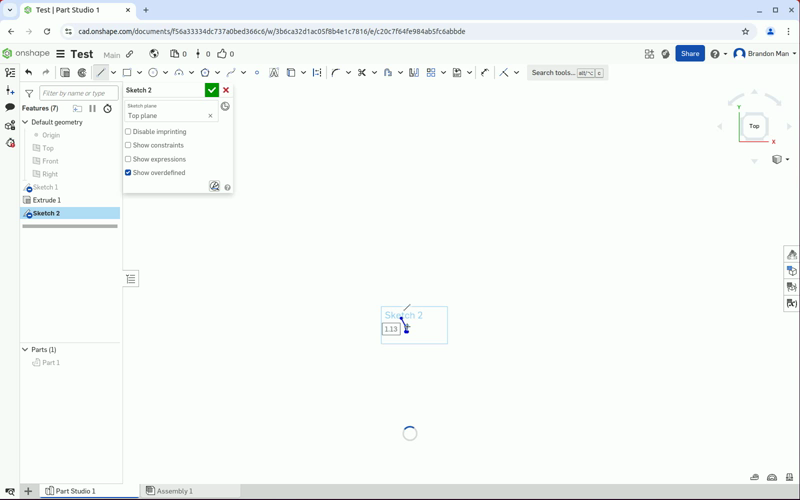
key_down(shift)
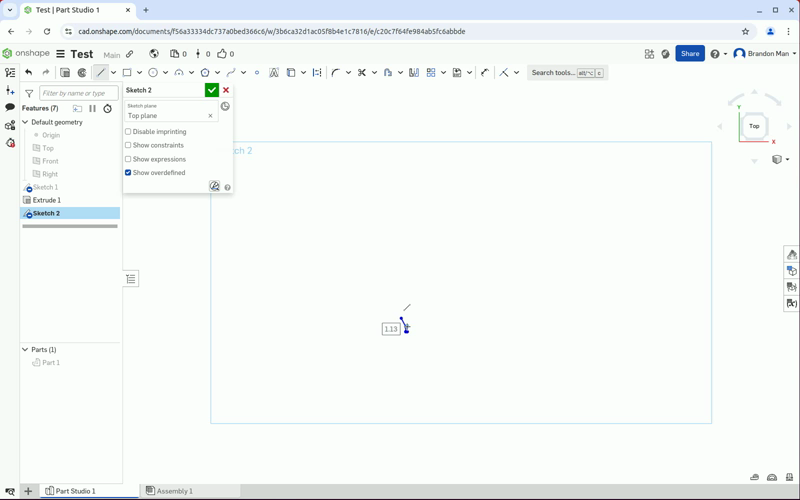
mouse_move(437, 326)
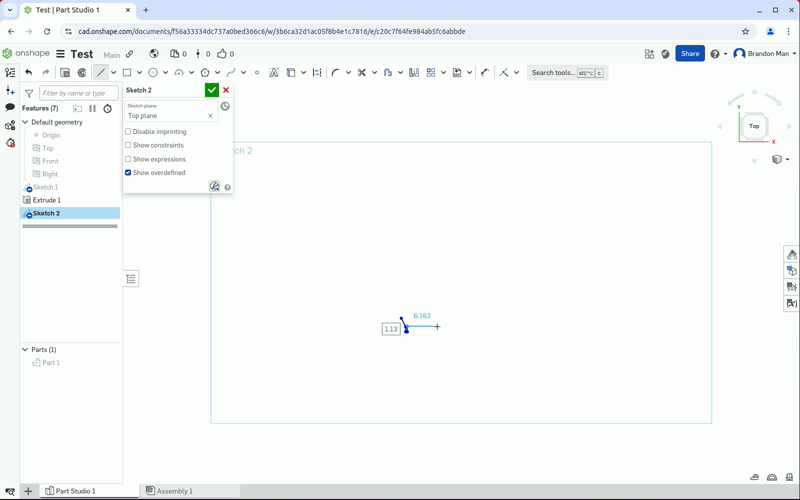
mouse_move(412, 318)
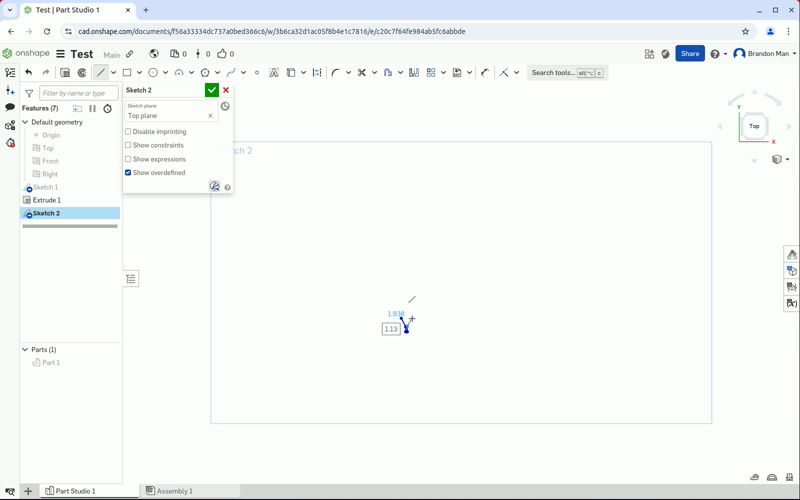
click(412, 318)
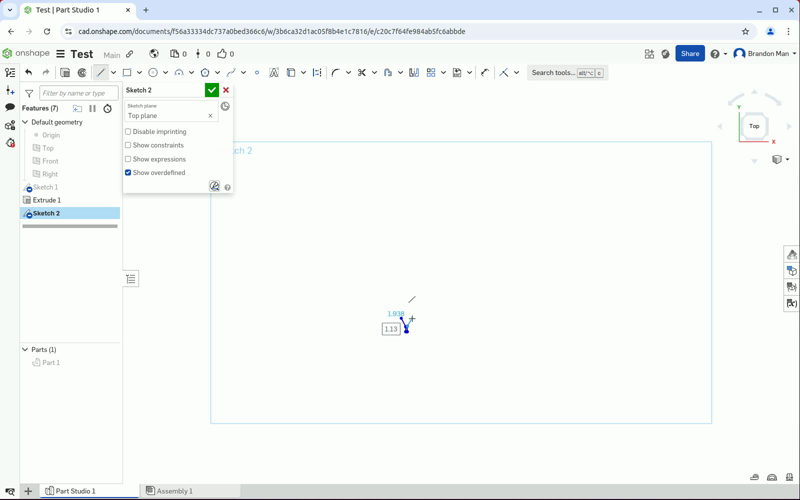
key_up(shift)
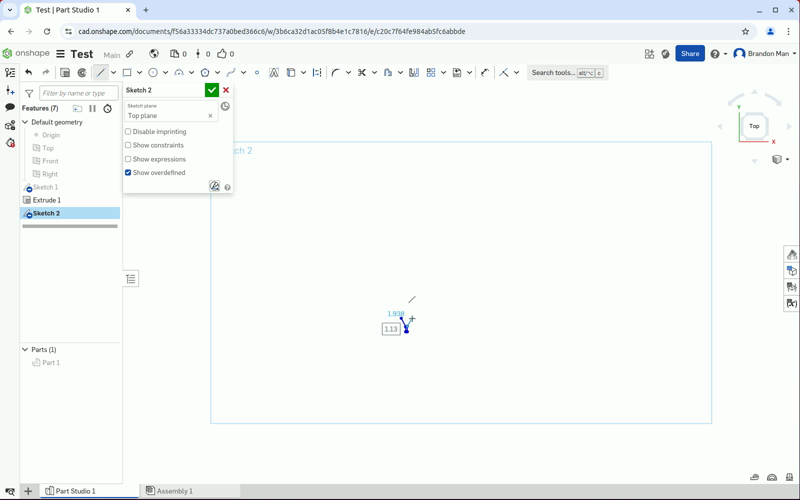
key_down(shift)
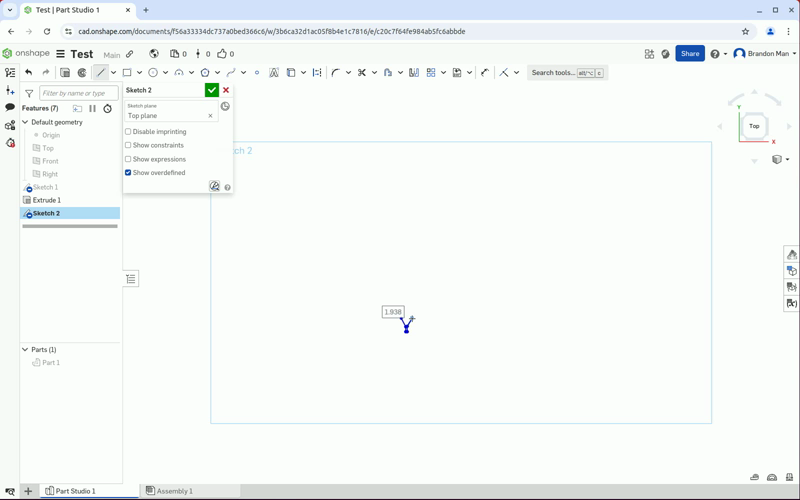
mouse_move(442, 318)
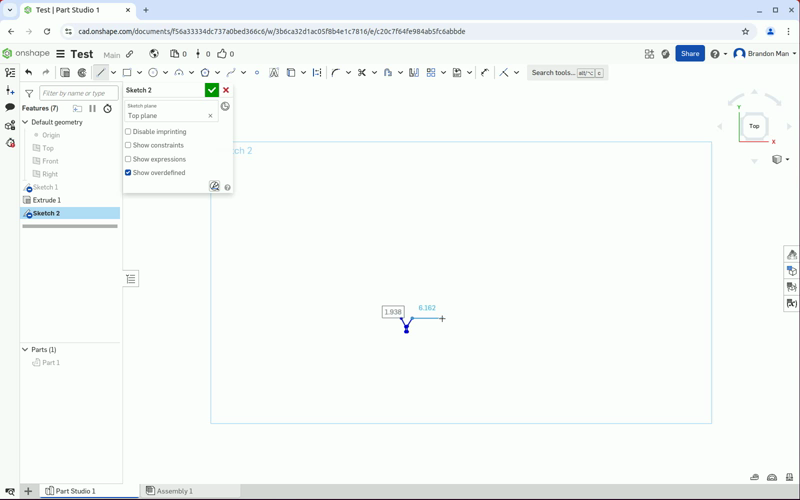
mouse_move(410, 318)
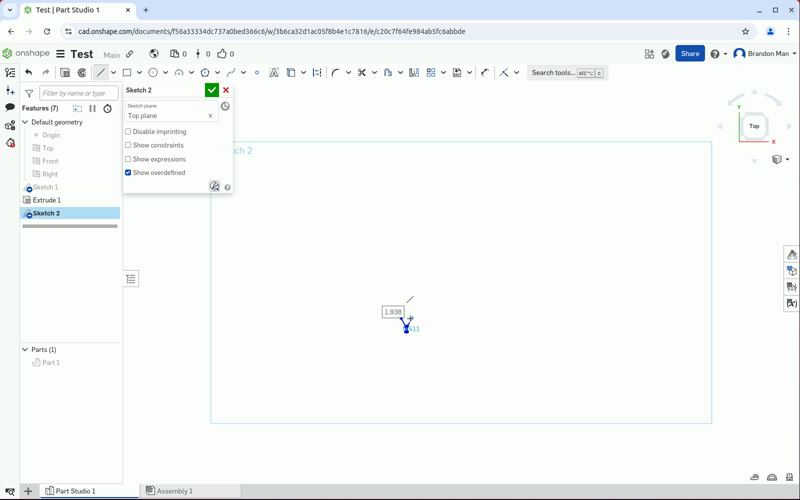
scroll(6)
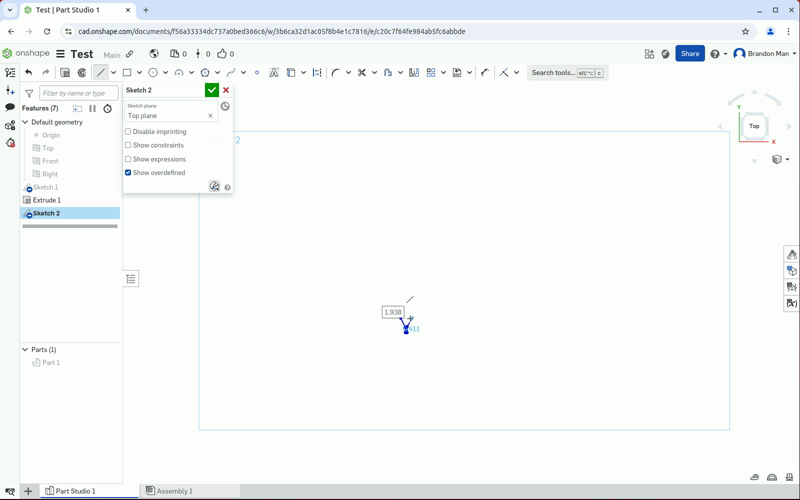
scroll(6)
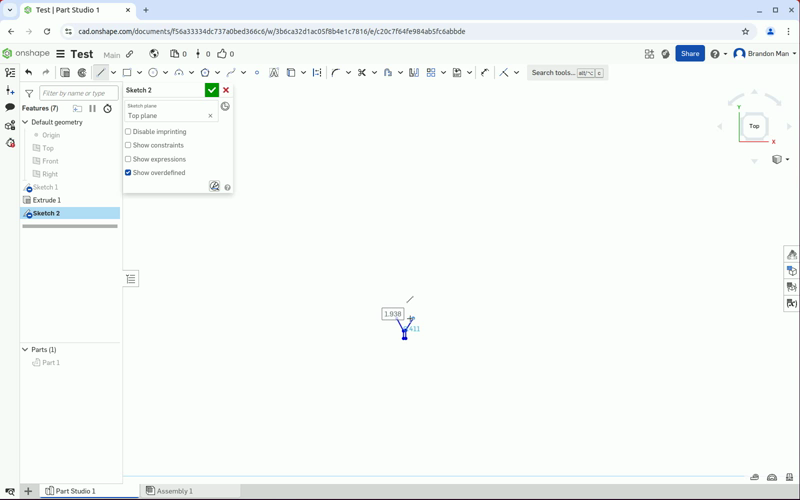
scroll(6)
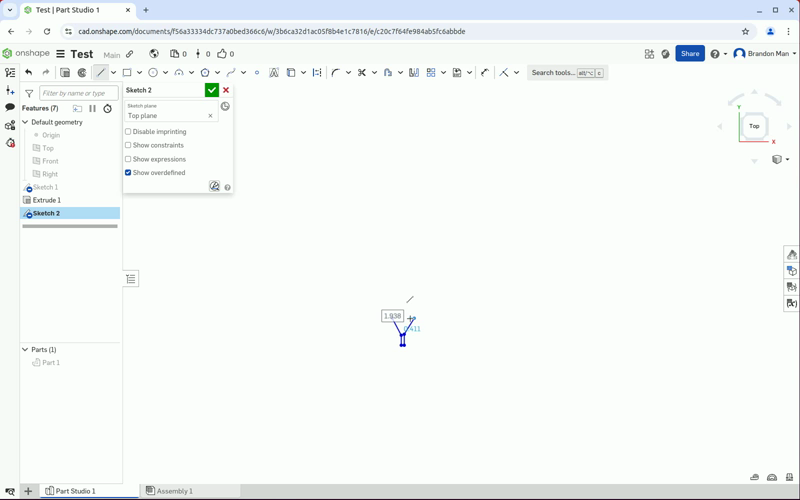
scroll(6)
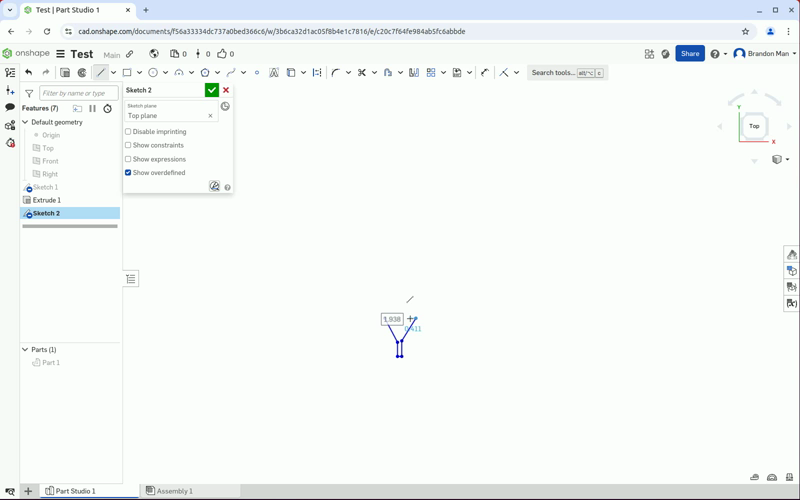
scroll(6)
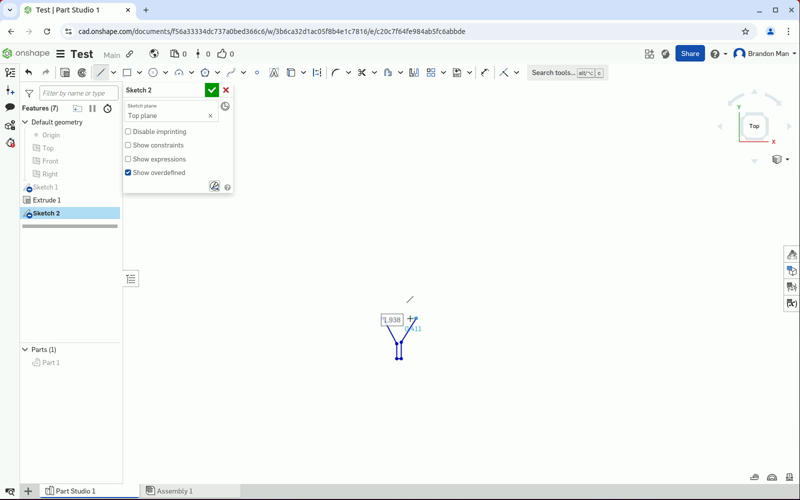
scroll(6)
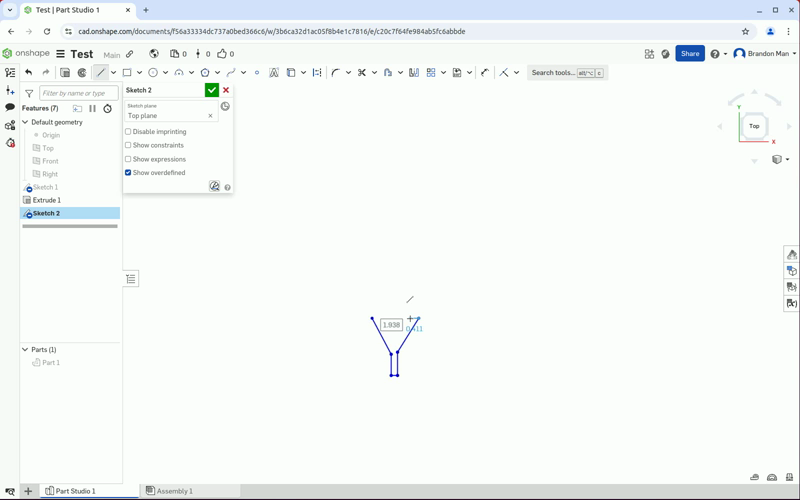
scroll(6)
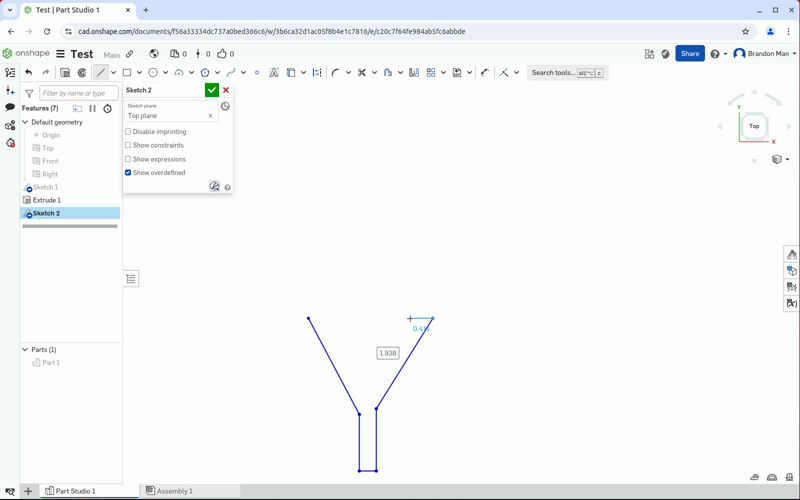
click(410, 318)
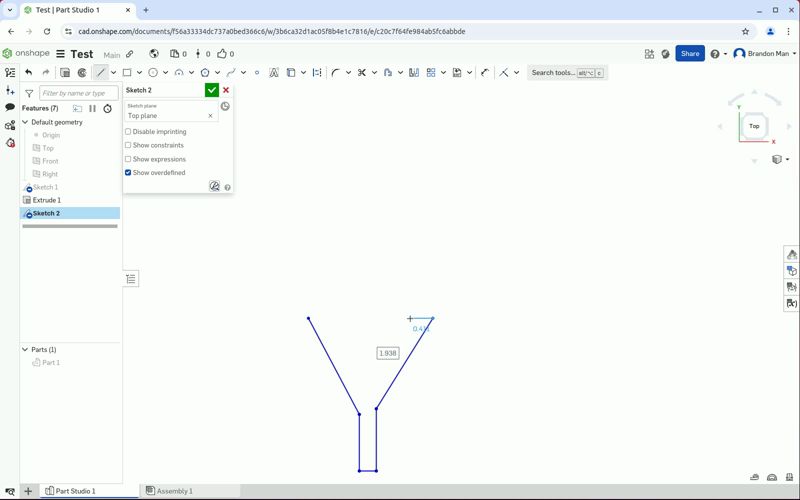
scroll(-6)
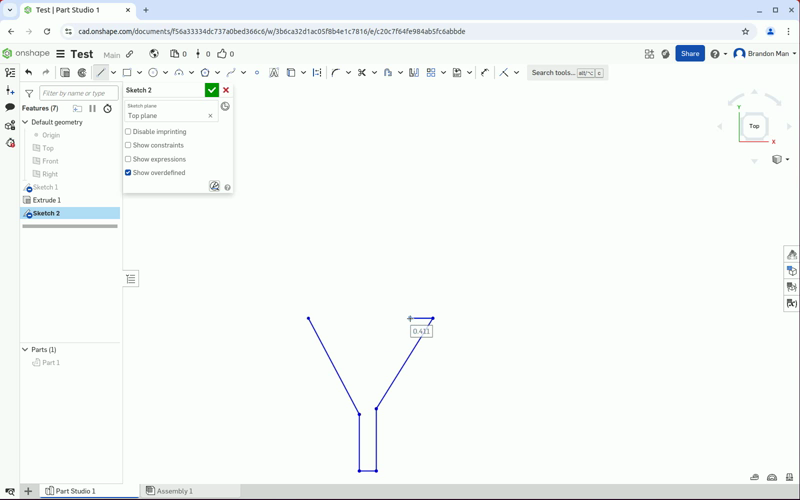
scroll(-6)
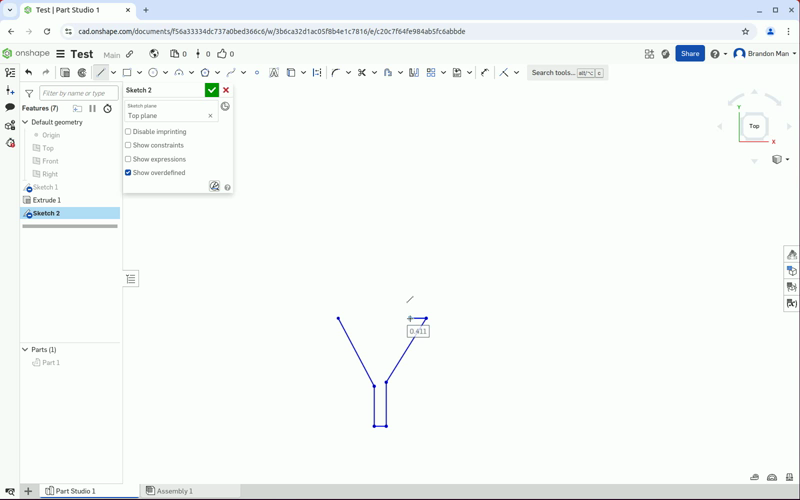
scroll(-6)
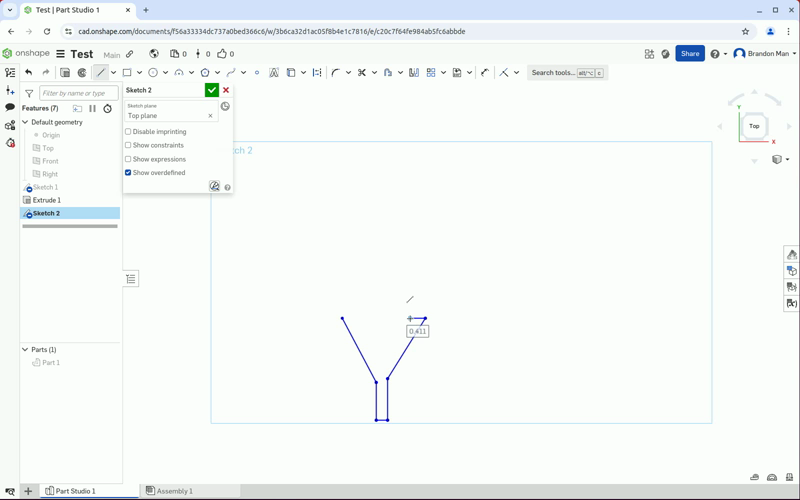
scroll(-6)
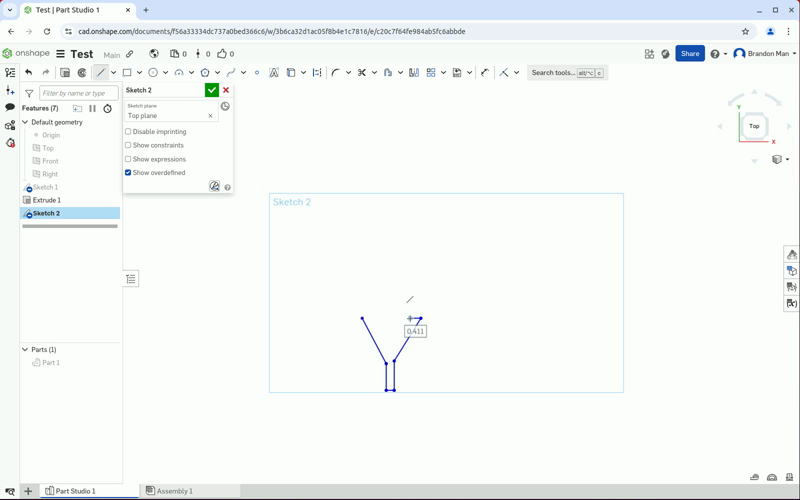
scroll(-6)
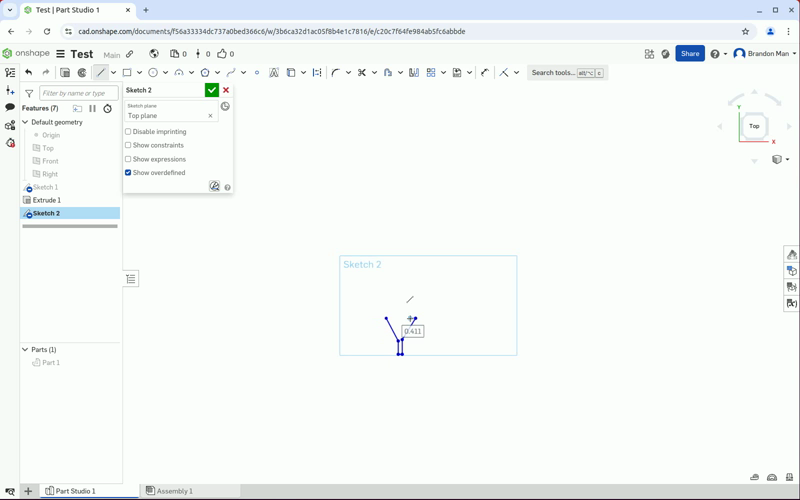
scroll(-6)
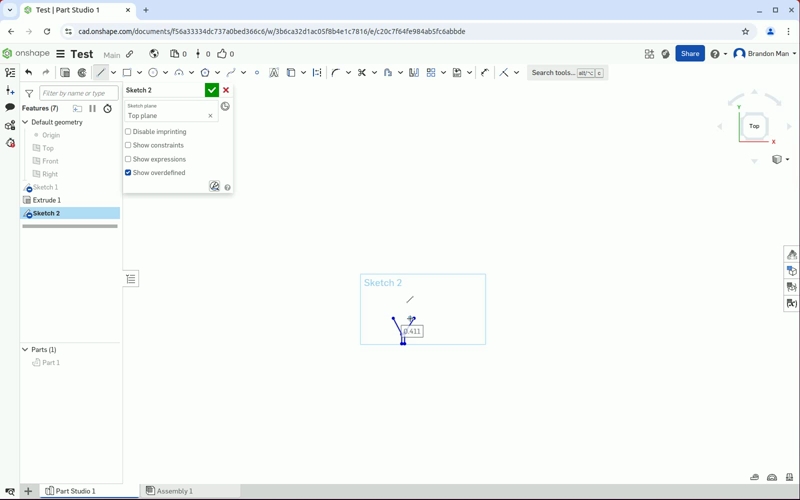
scroll(-6)
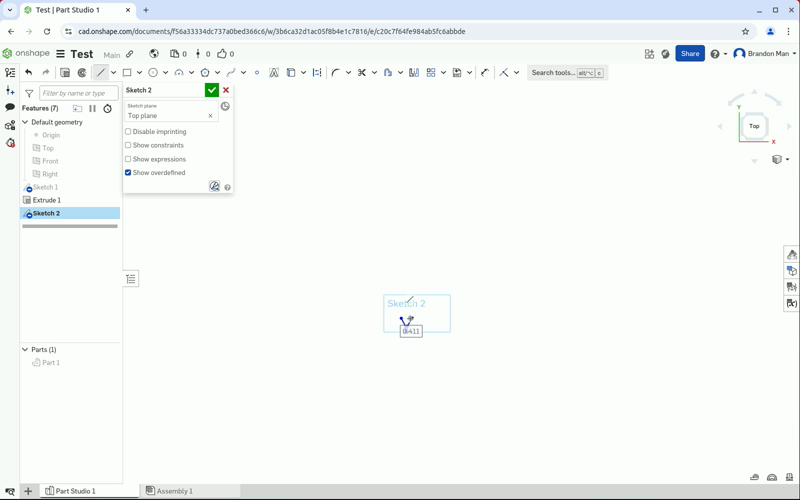
key_up(shift)
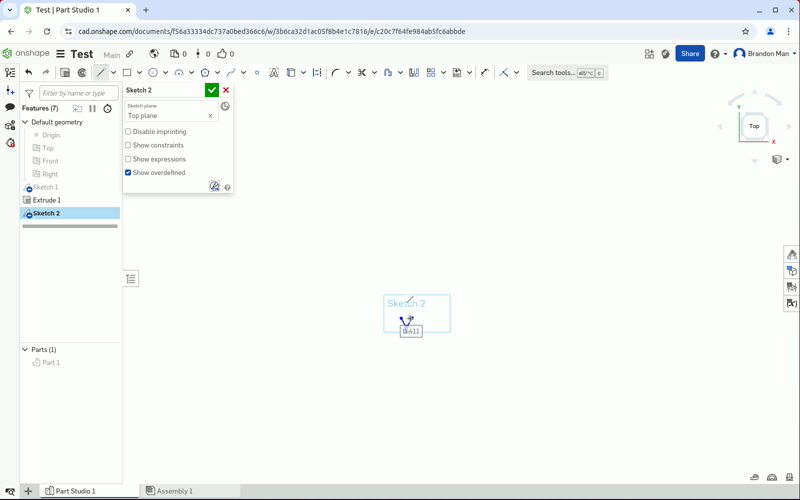
key_down(shift)
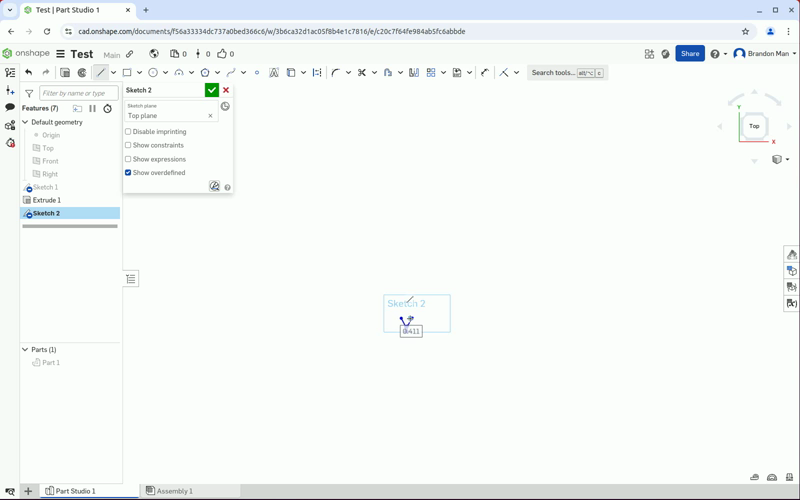
mouse_move(440, 318)
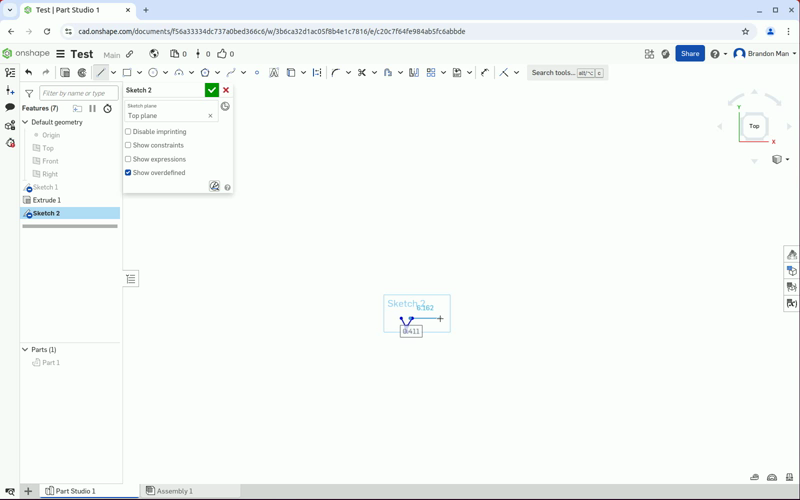
mouse_move(406, 324)
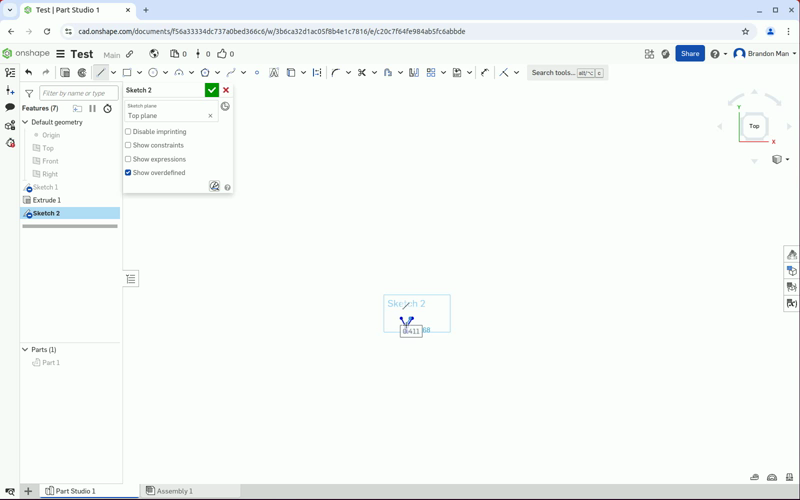
scroll(6)
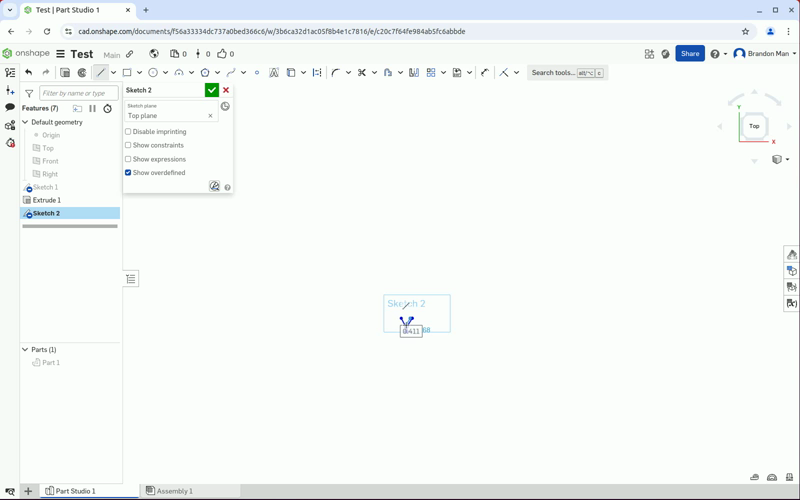
scroll(6)
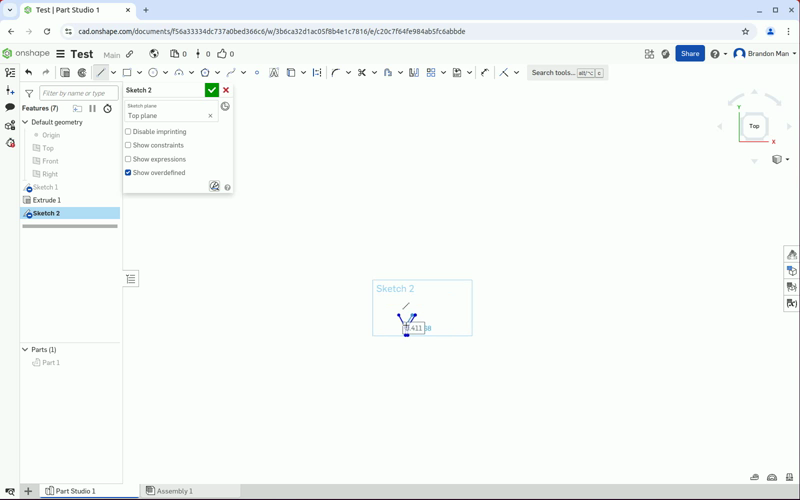
scroll(6)
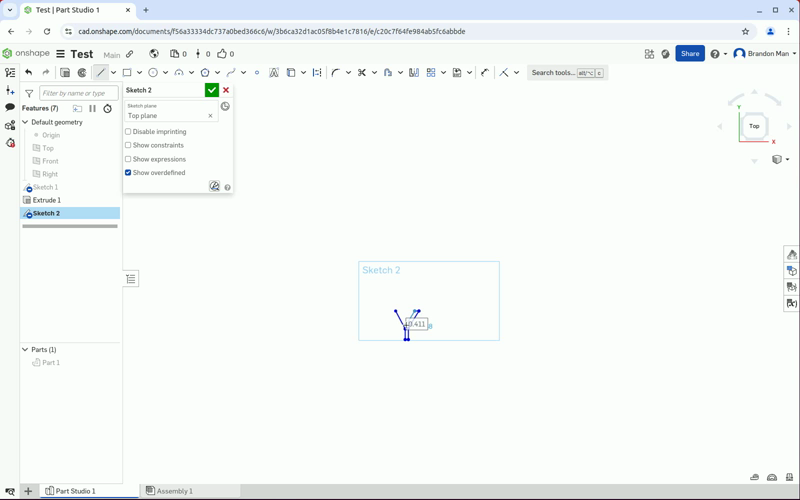
scroll(6)
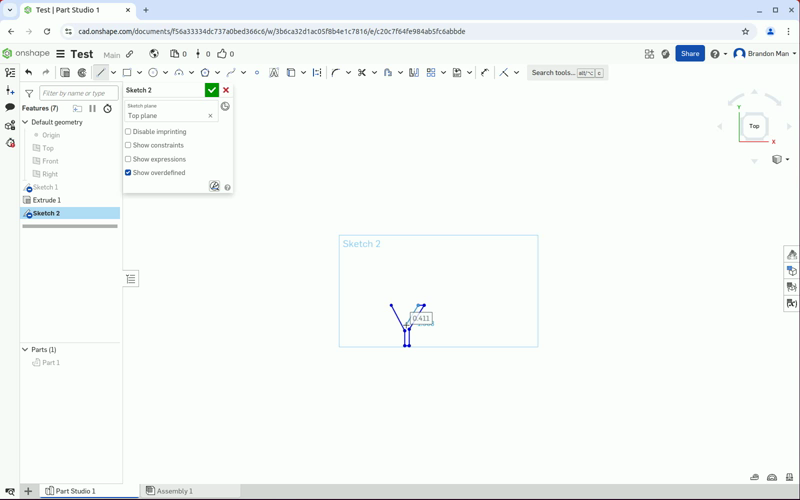
scroll(6)
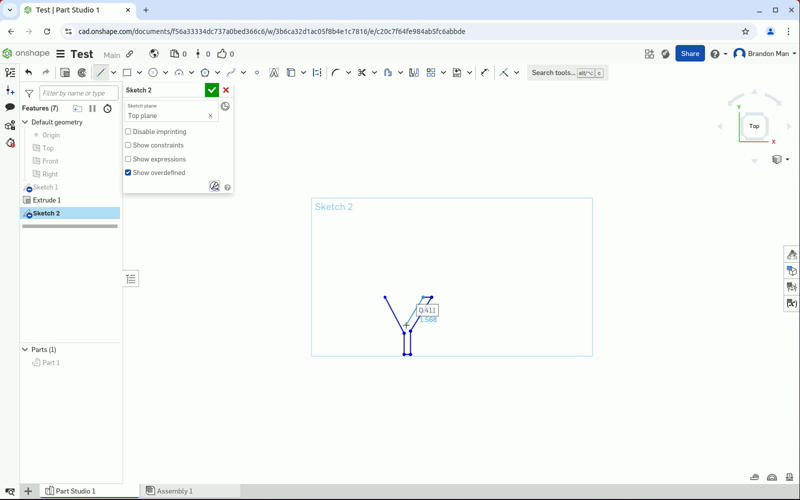
scroll(6)
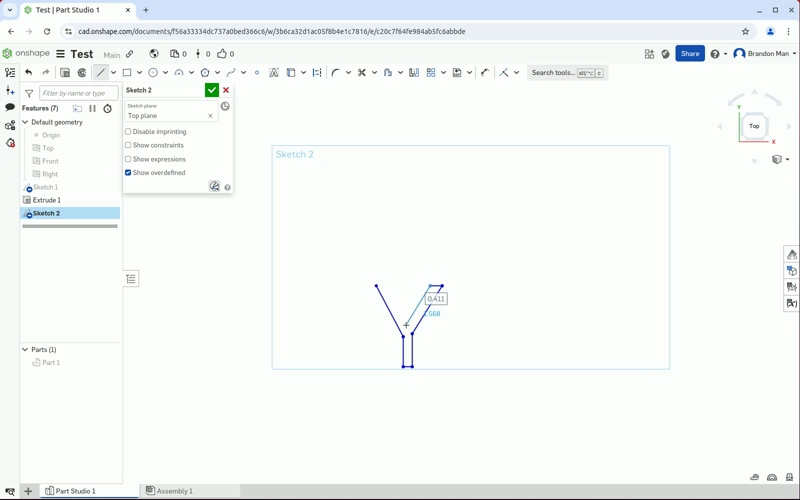
scroll(6)
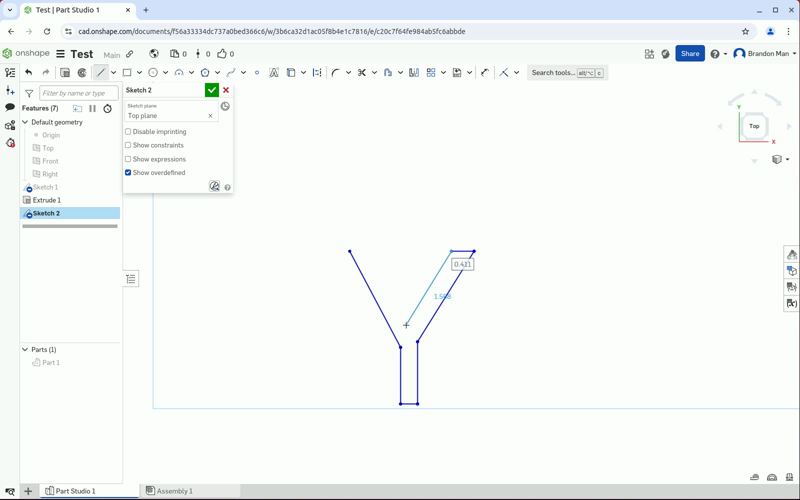
click(406, 324)
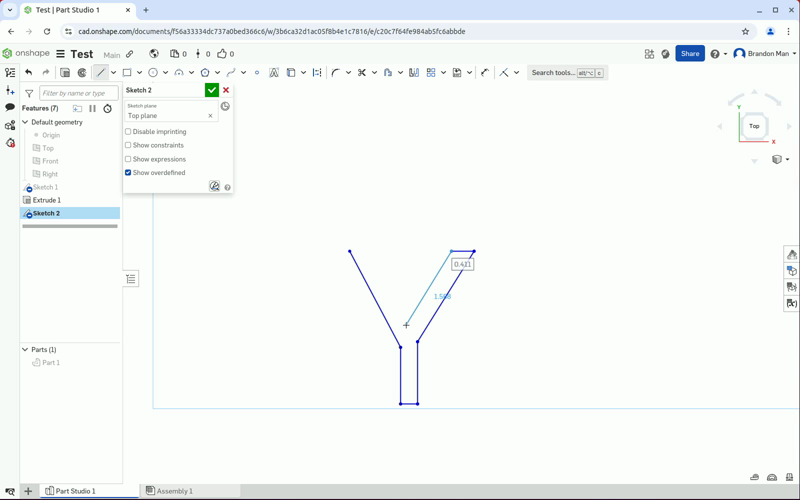
scroll(-6)
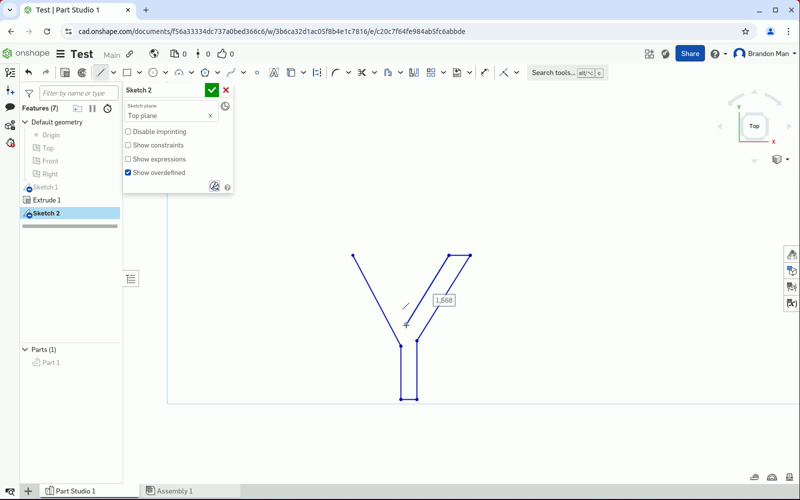
scroll(-6)
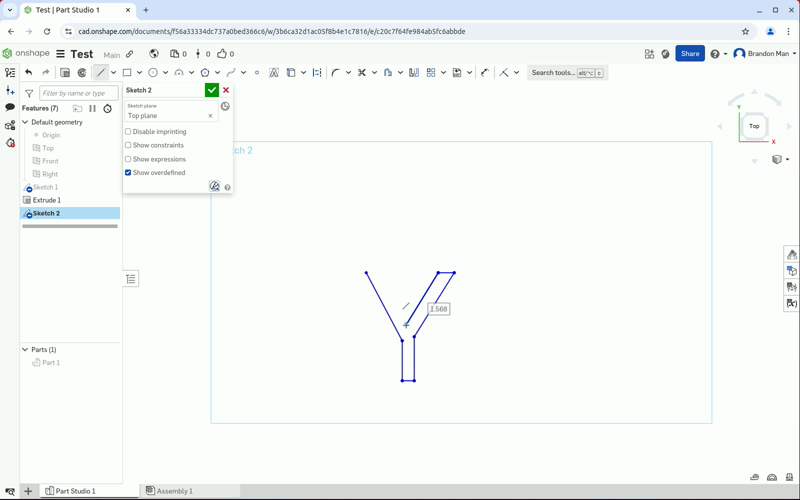
scroll(-6)
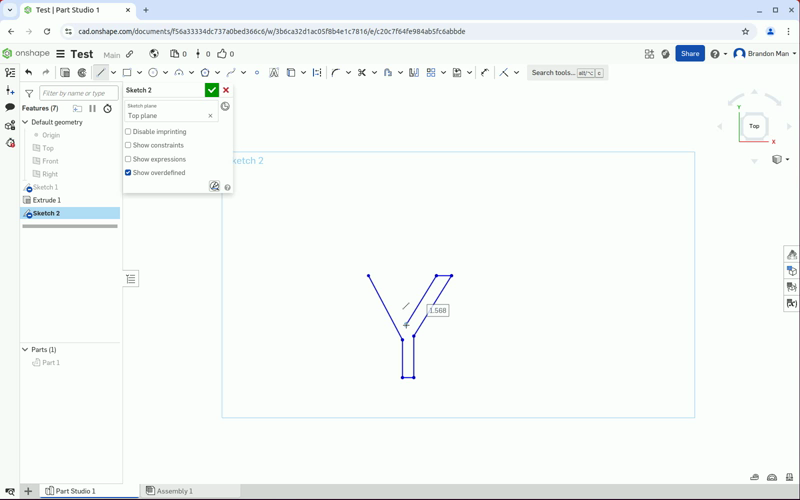
scroll(-6)
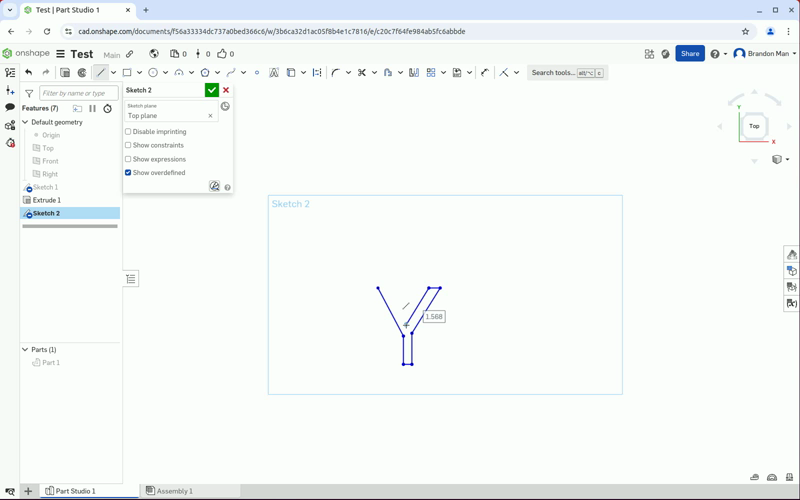
scroll(-6)
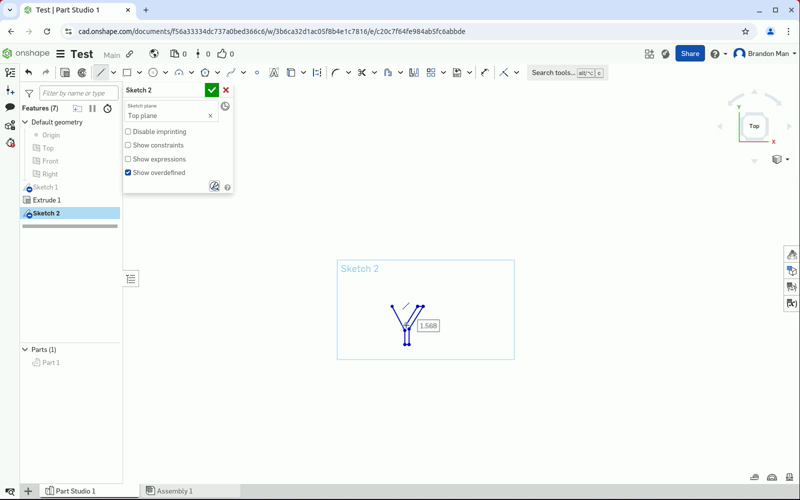
scroll(-6)
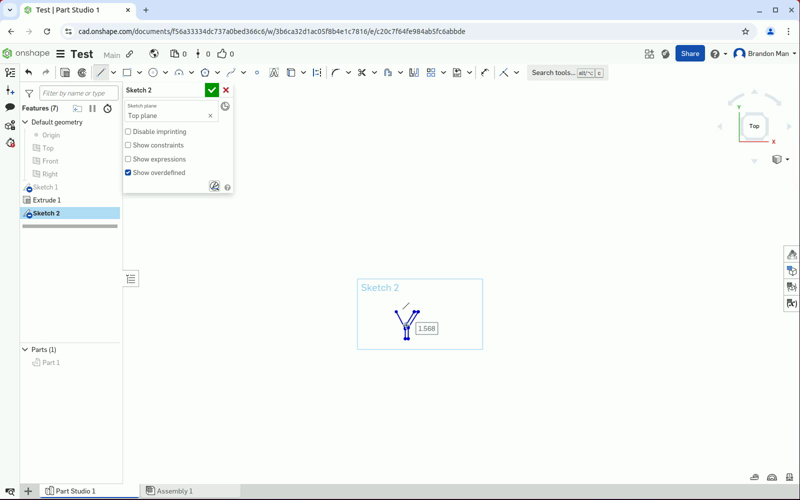
scroll(-6)
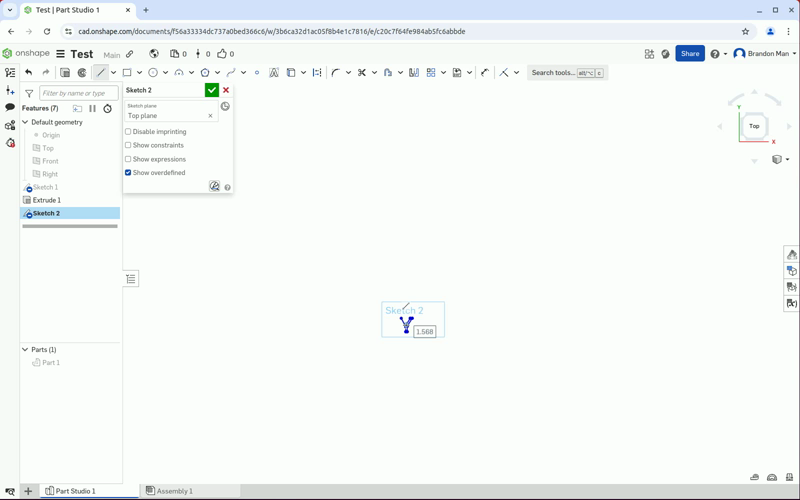
key_up(shift)
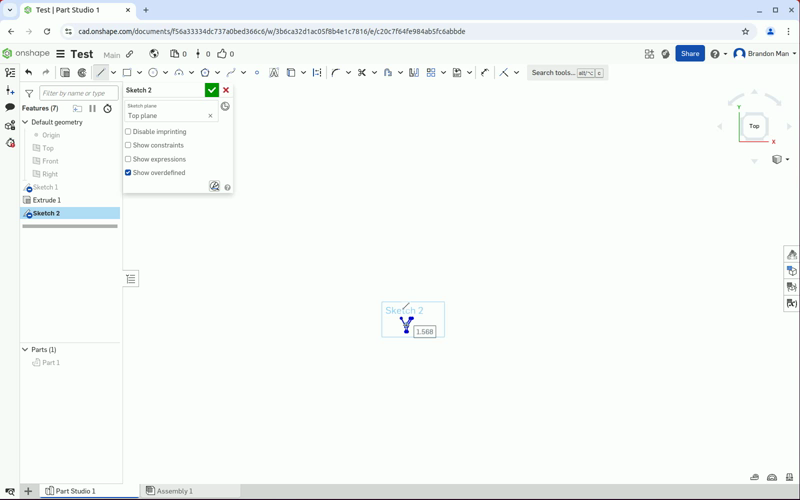
key_down(shift)
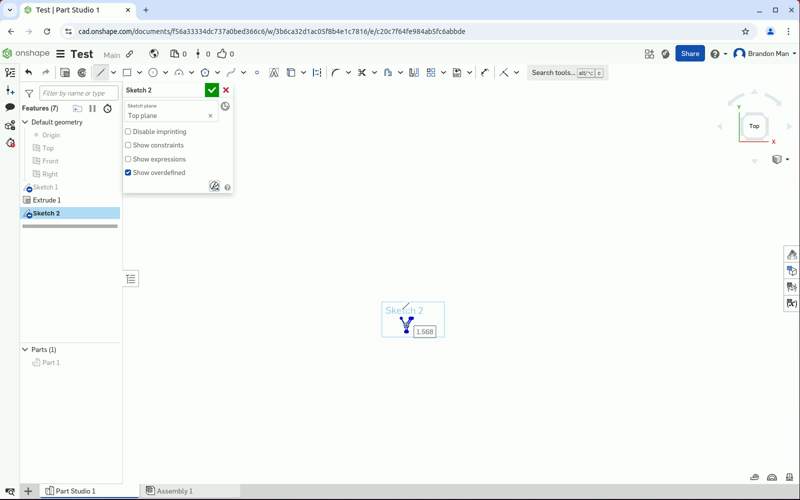
mouse_move(436, 324)
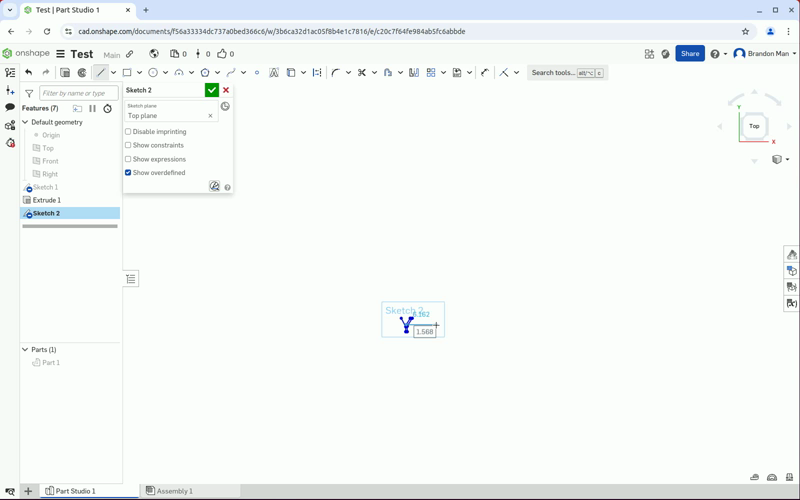
mouse_move(402, 318)
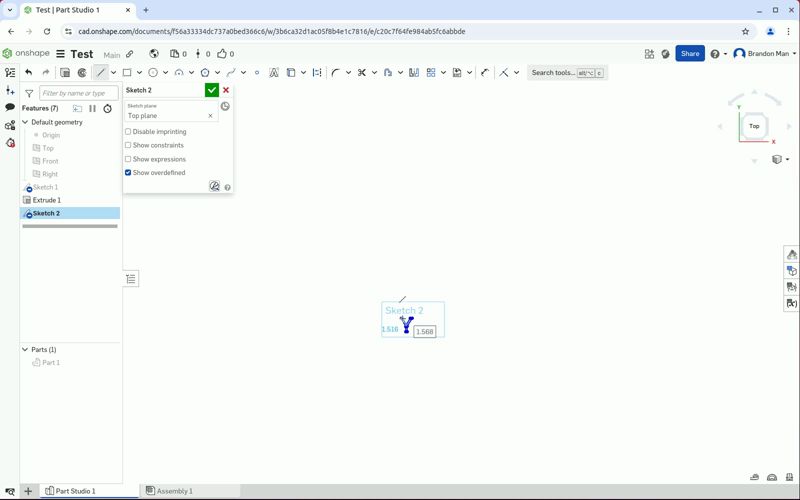
scroll(6)
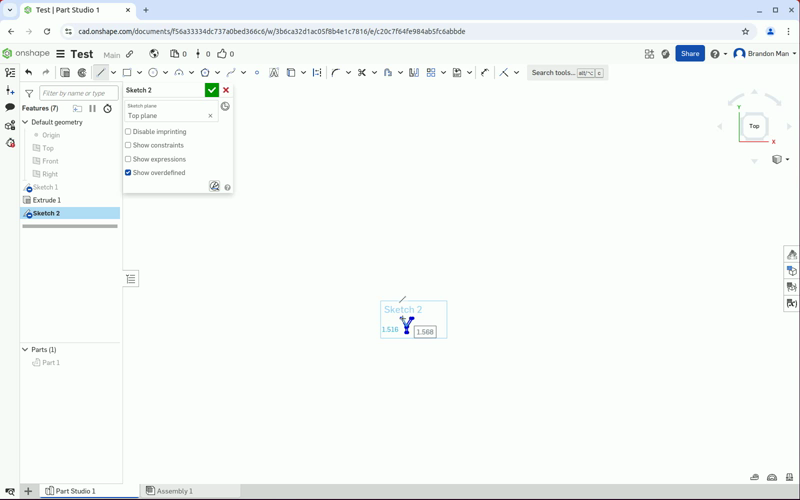
scroll(6)
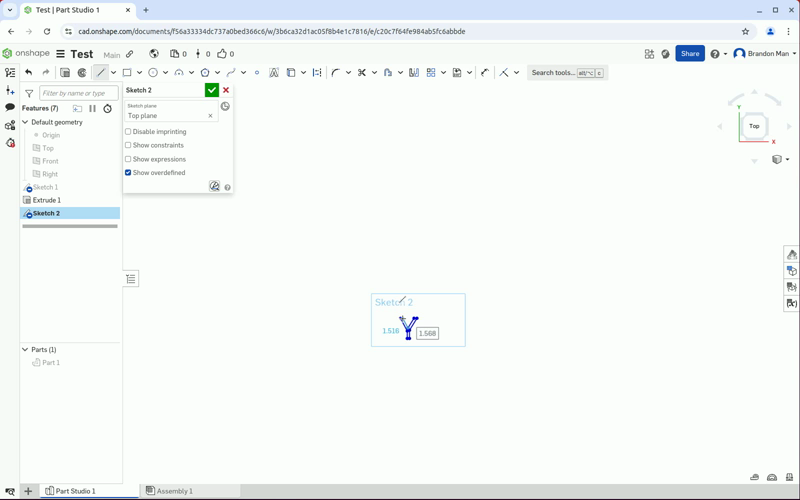
scroll(6)
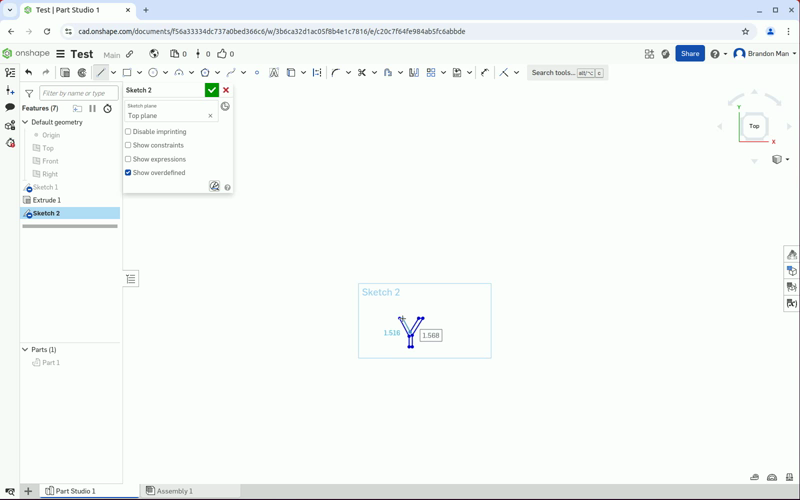
scroll(6)
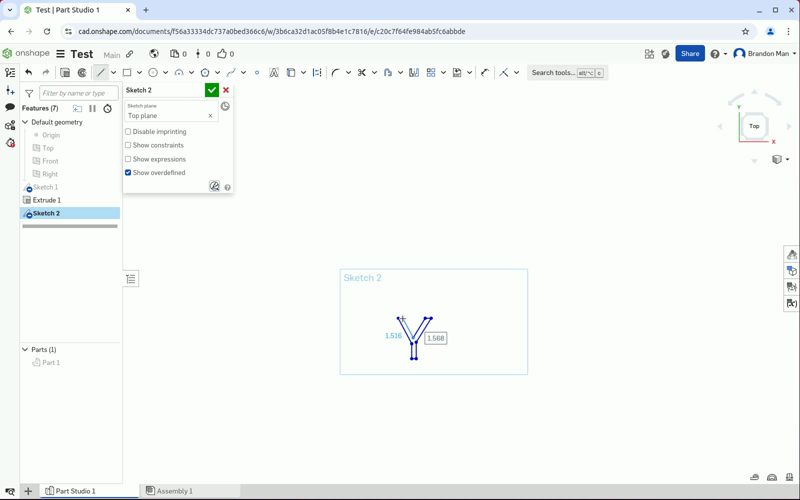
scroll(6)
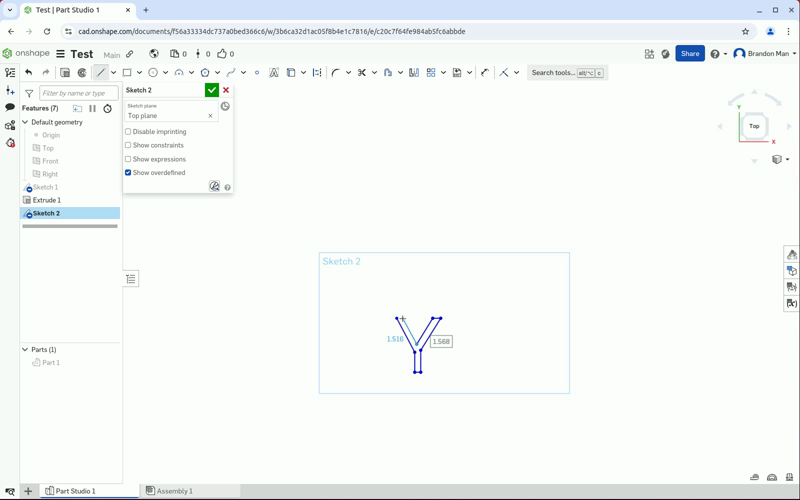
scroll(6)
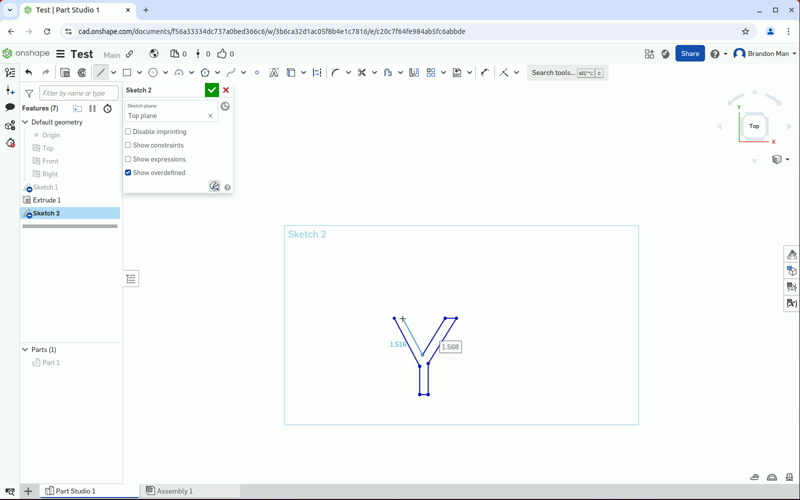
scroll(6)
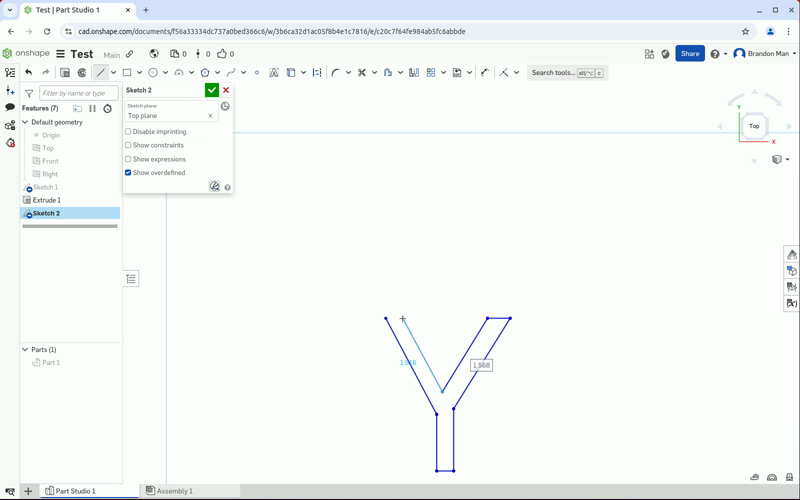
click(402, 318)
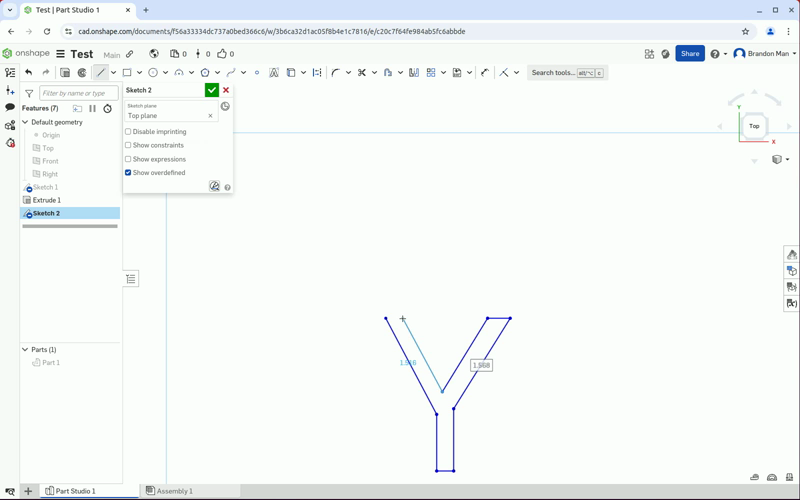
scroll(-6)
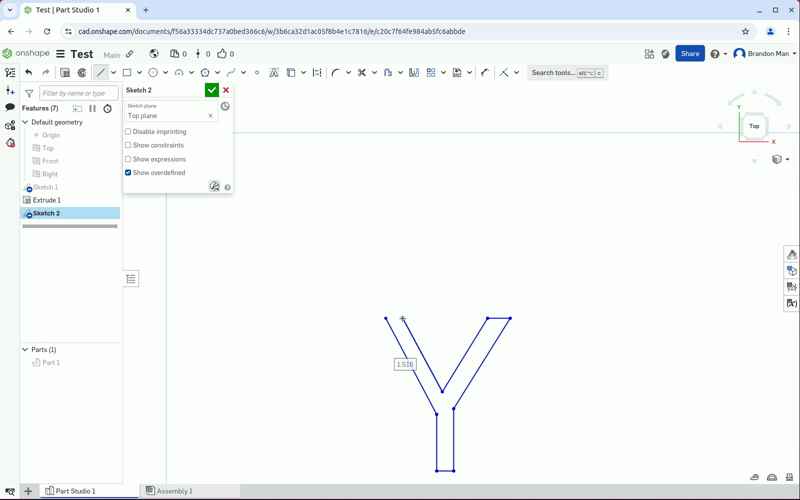
scroll(-6)
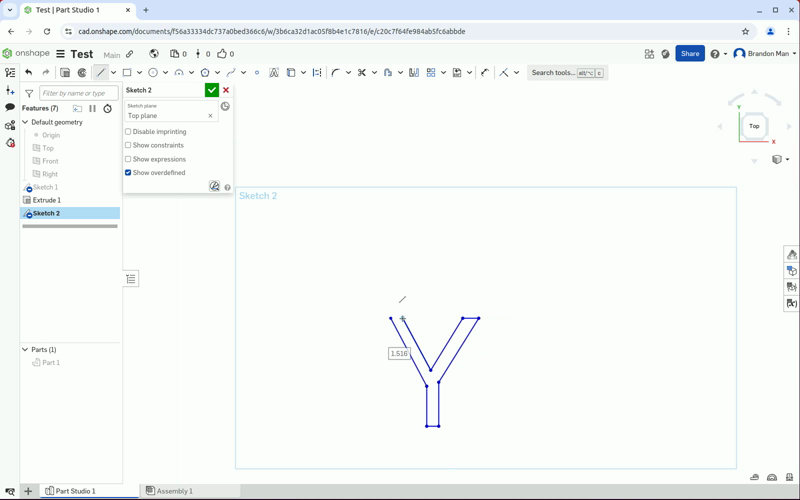
scroll(-6)
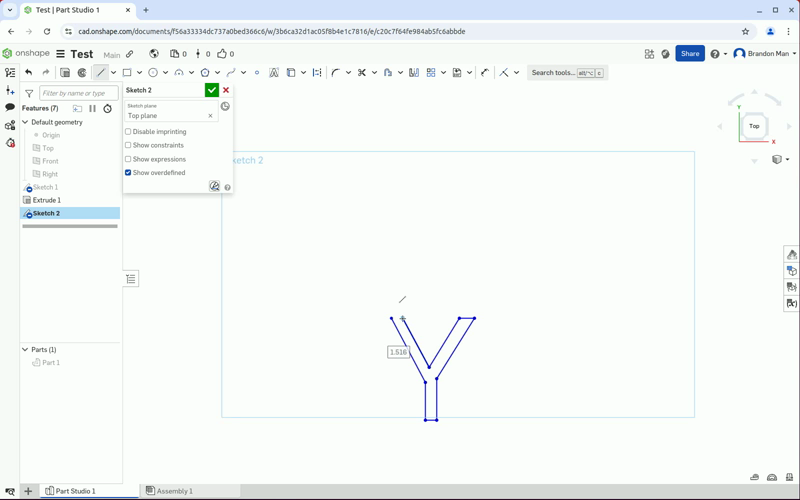
scroll(-6)
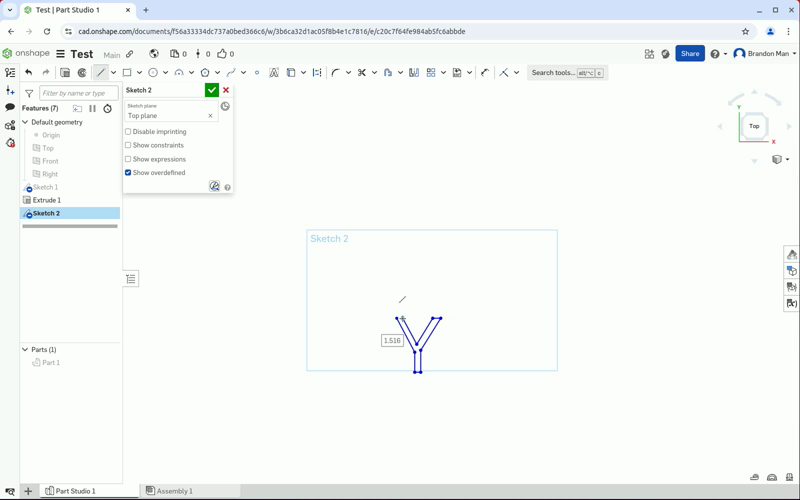
scroll(-6)
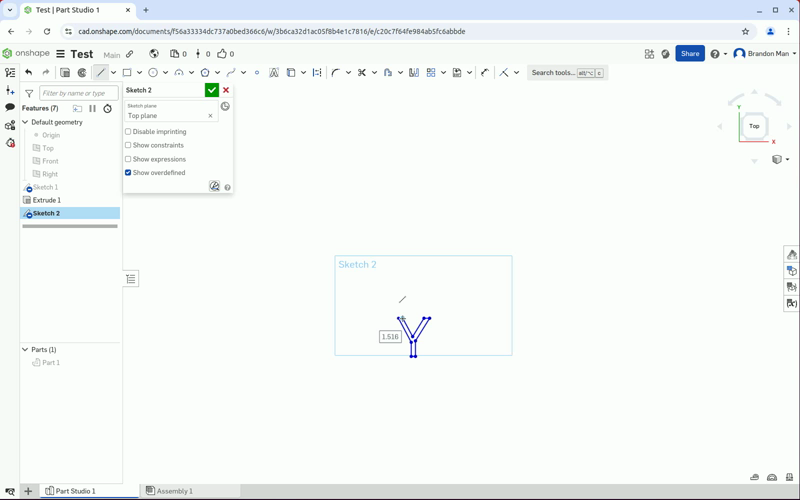
scroll(-6)
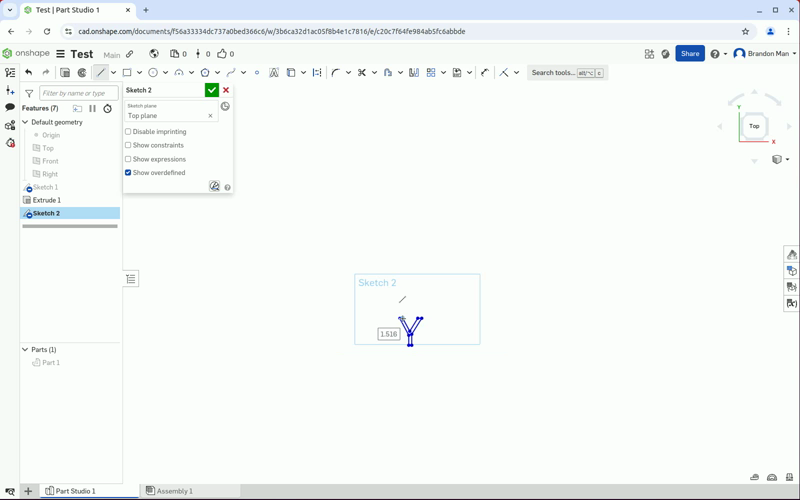
scroll(-6)
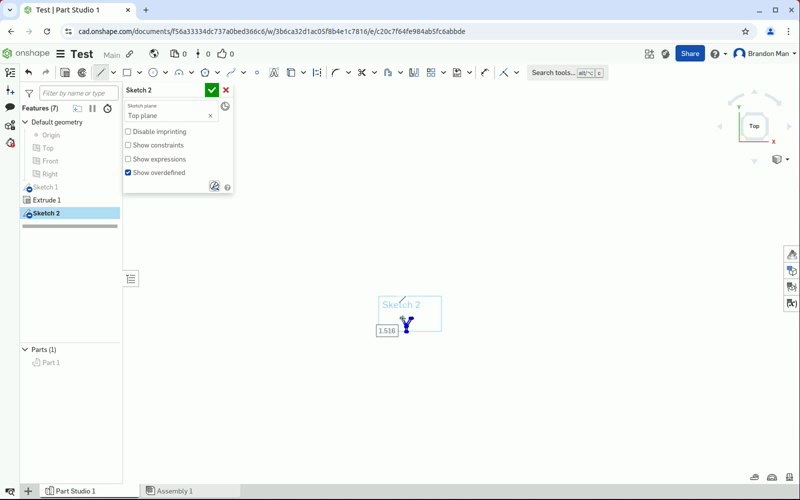
key_up(shift)
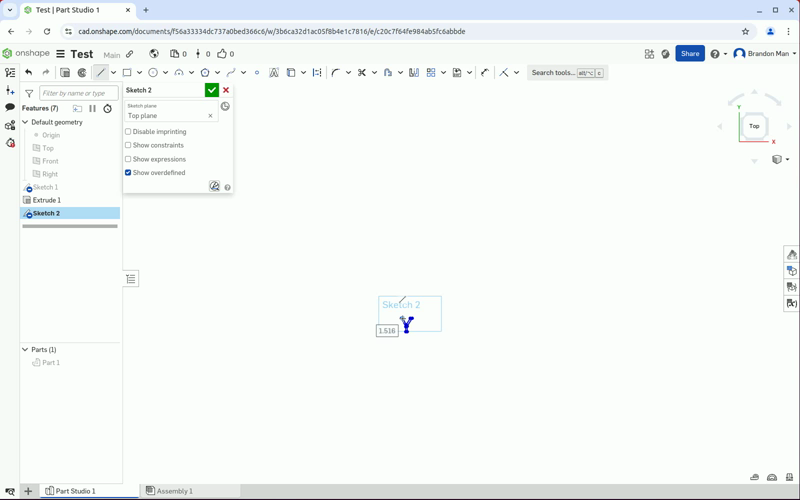
mouse_move(432, 318)
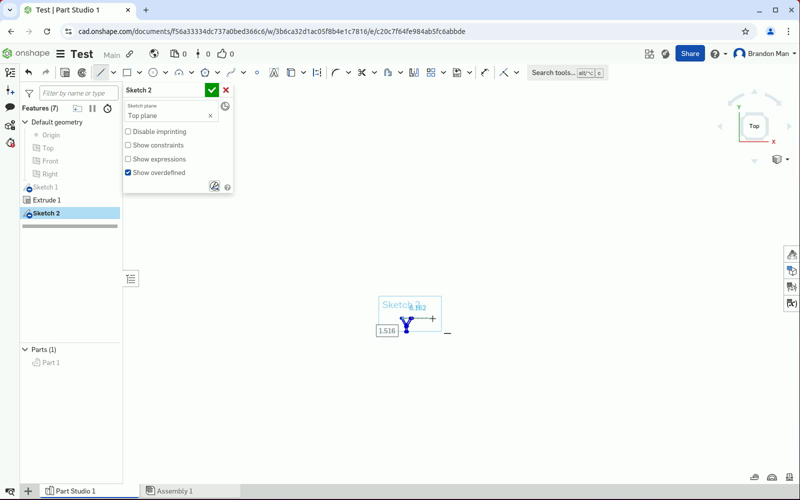
key_down(shift)
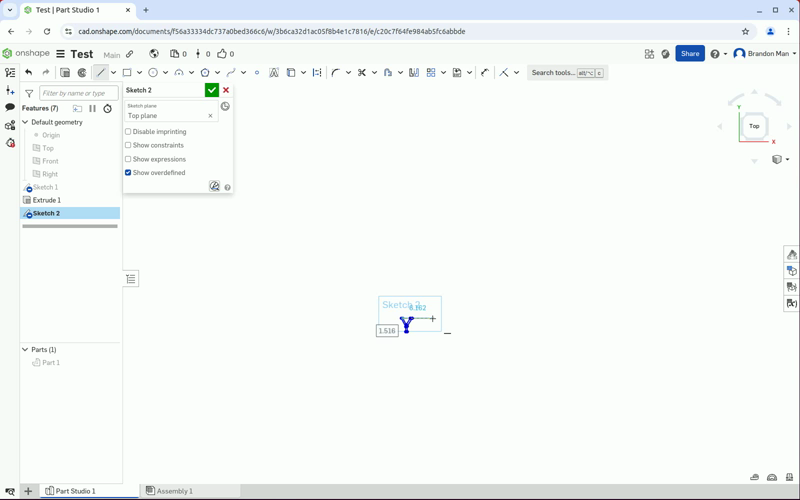
mouse_move(401, 318)
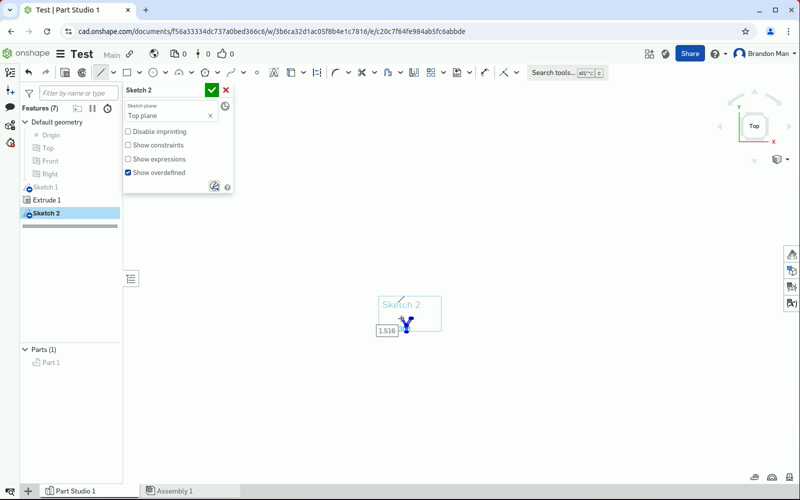
scroll(6)
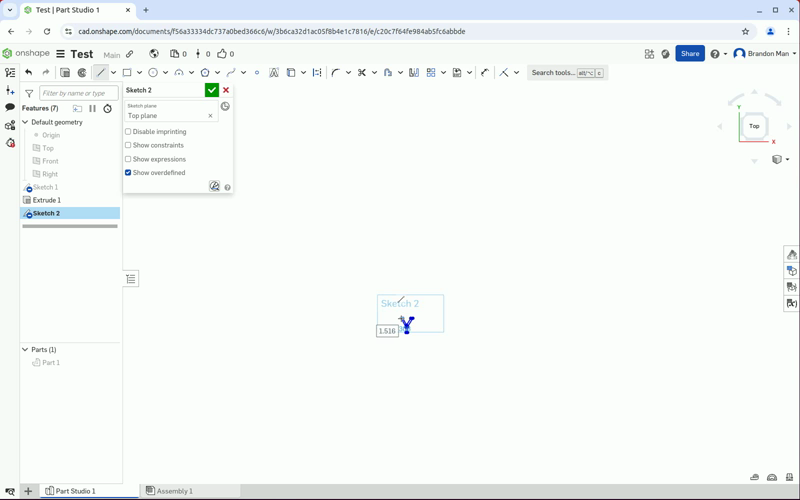
scroll(6)
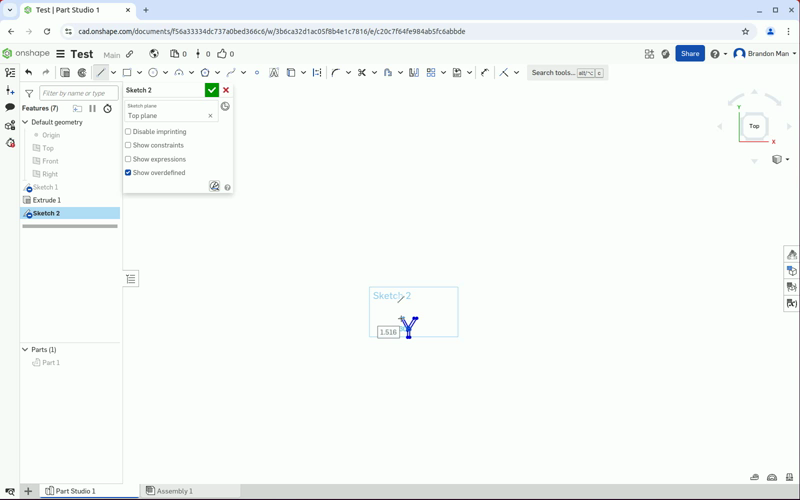
scroll(6)
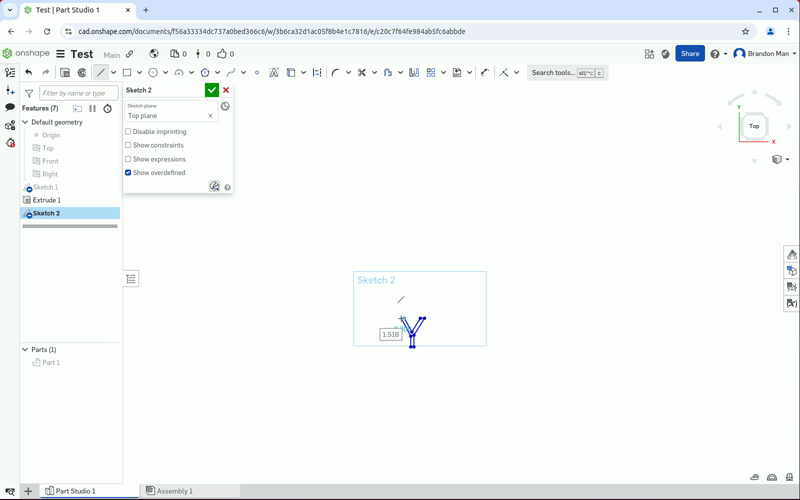
scroll(6)
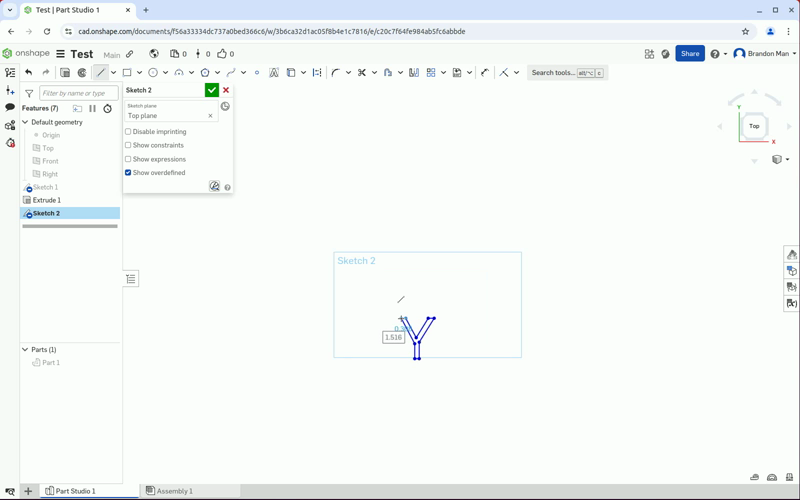
scroll(6)
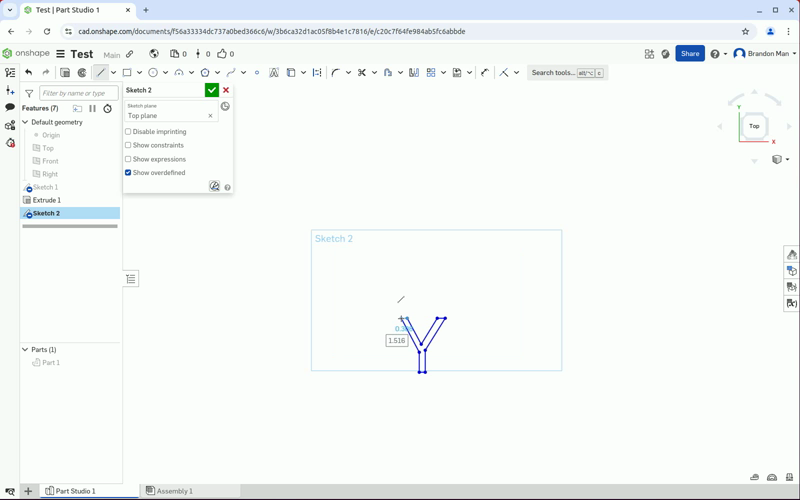
scroll(6)
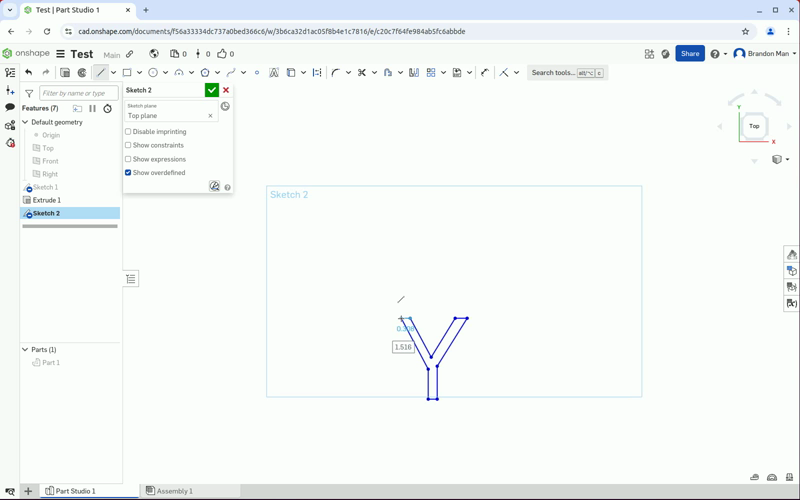
scroll(6)
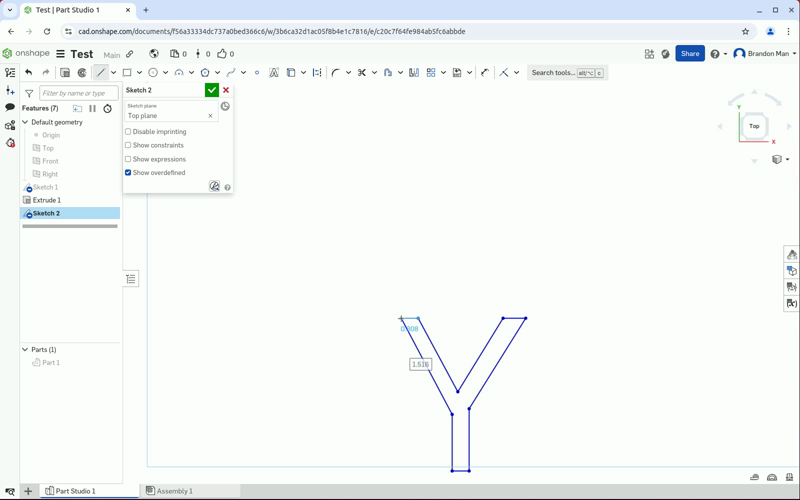
key_up(shift)
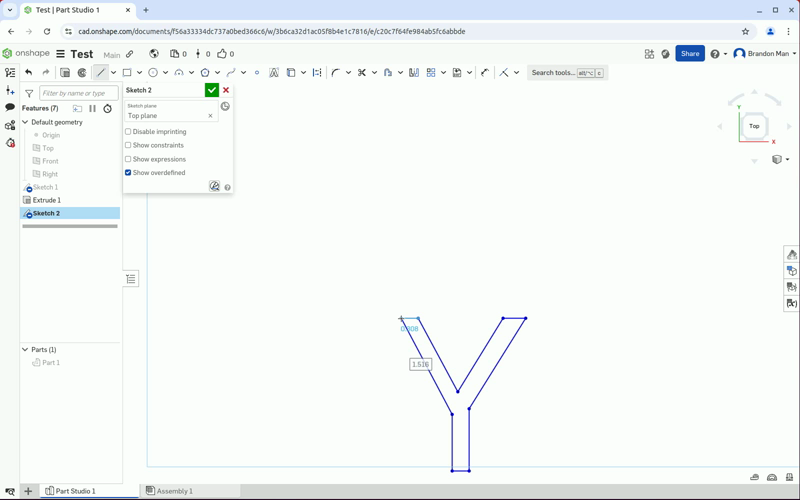
click(401, 318)
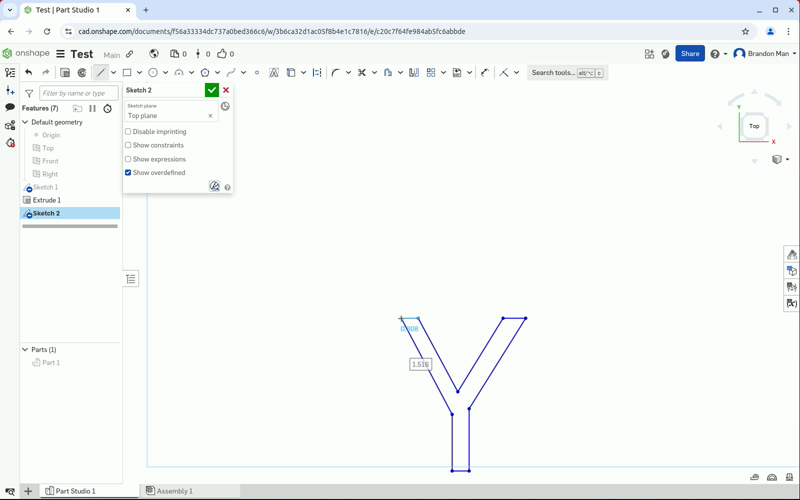
scroll(-6)
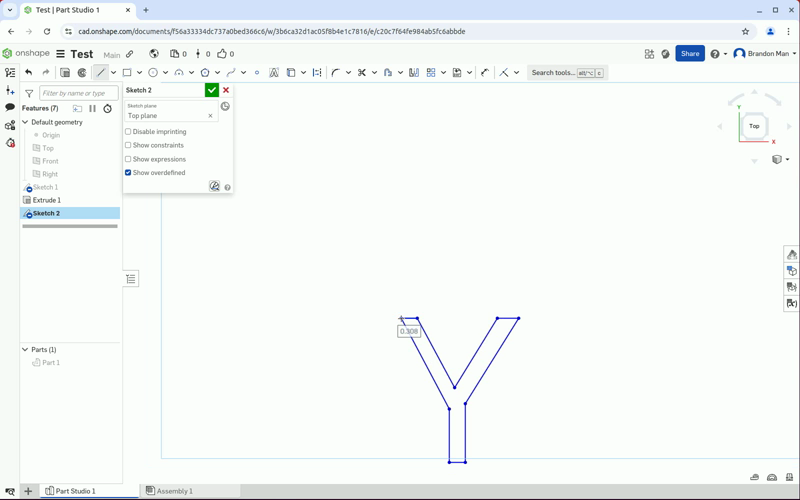
scroll(-6)
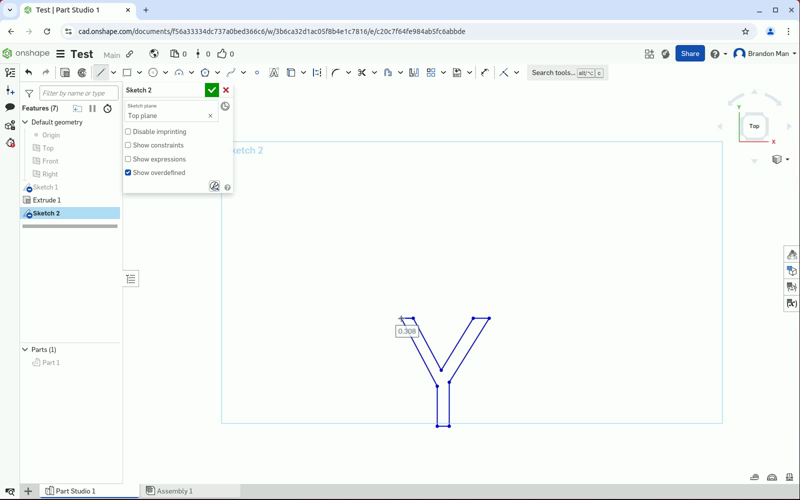
scroll(-6)
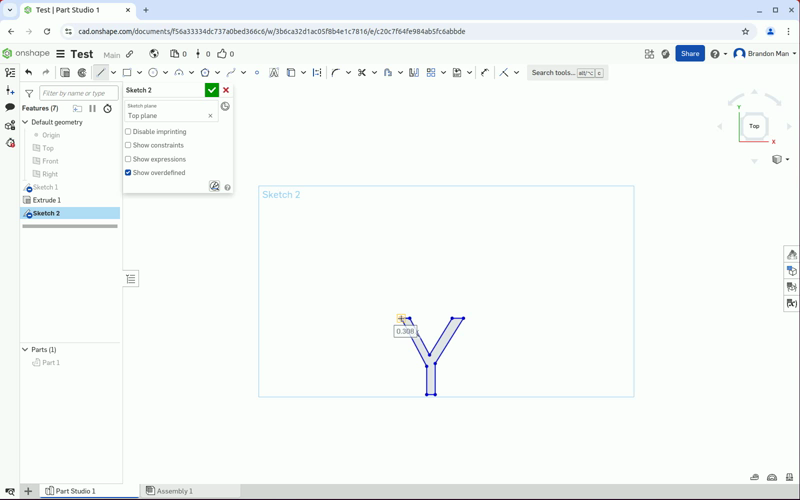
scroll(-6)
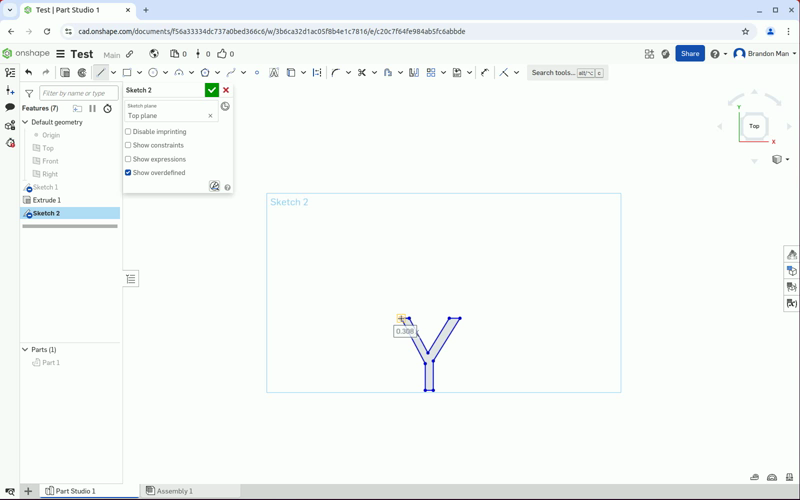
scroll(-6)
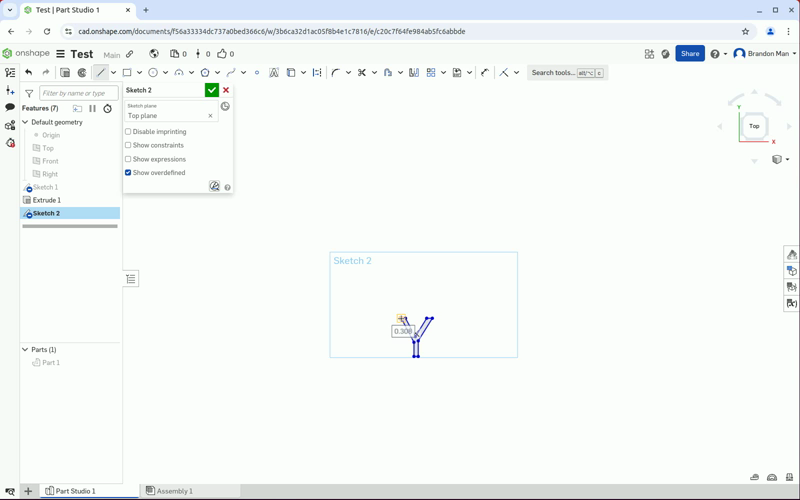
scroll(-6)
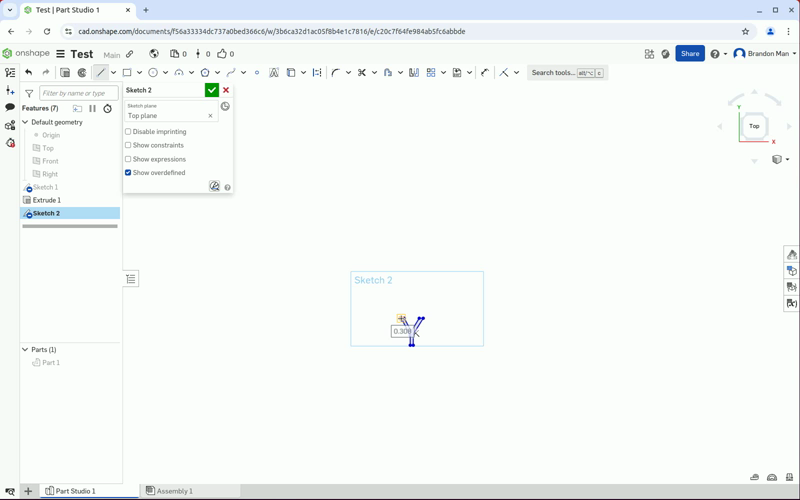
scroll(-6)
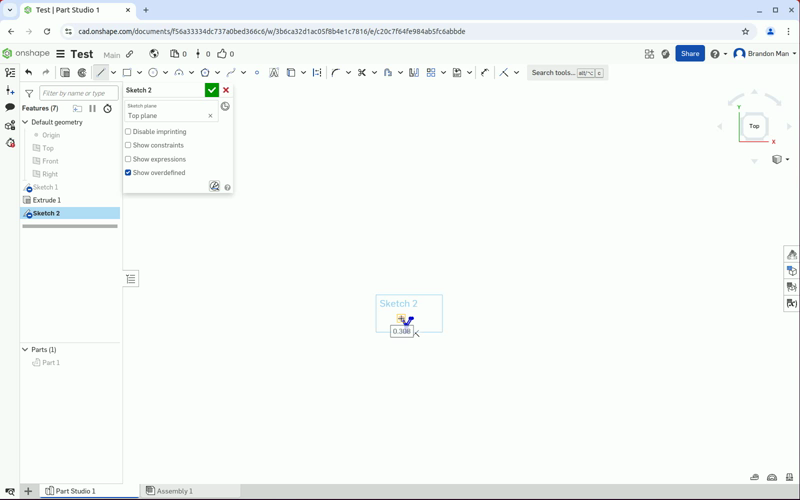
key(esc)
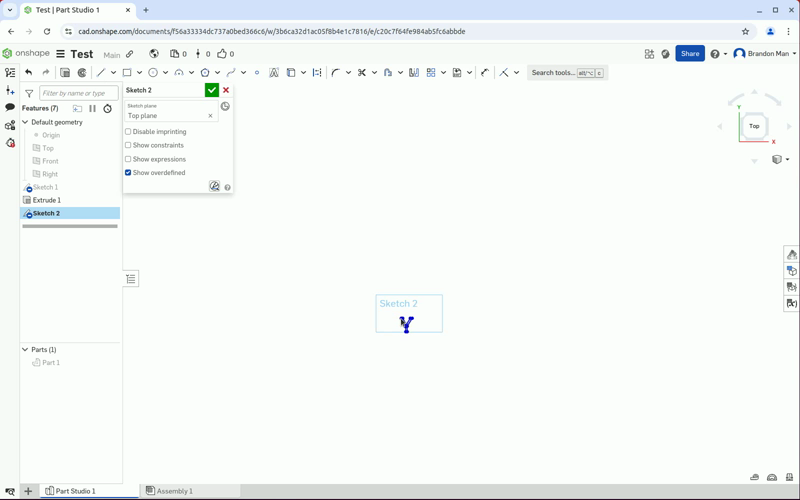
mouse_move(406, 331)
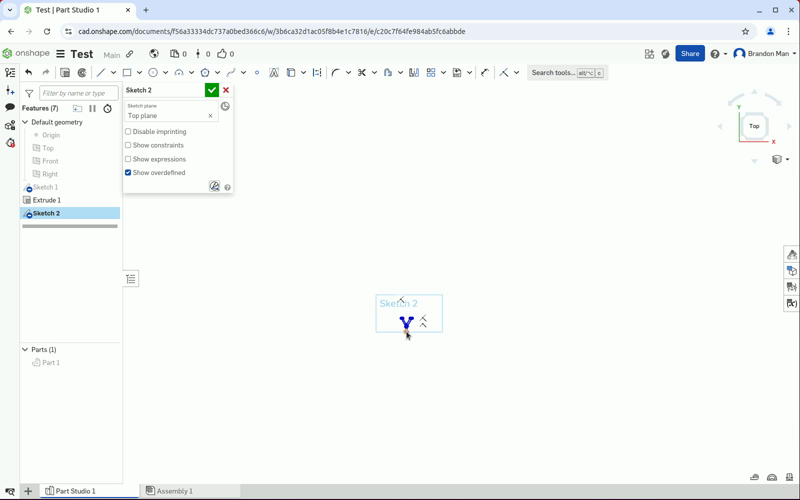
scroll(6)
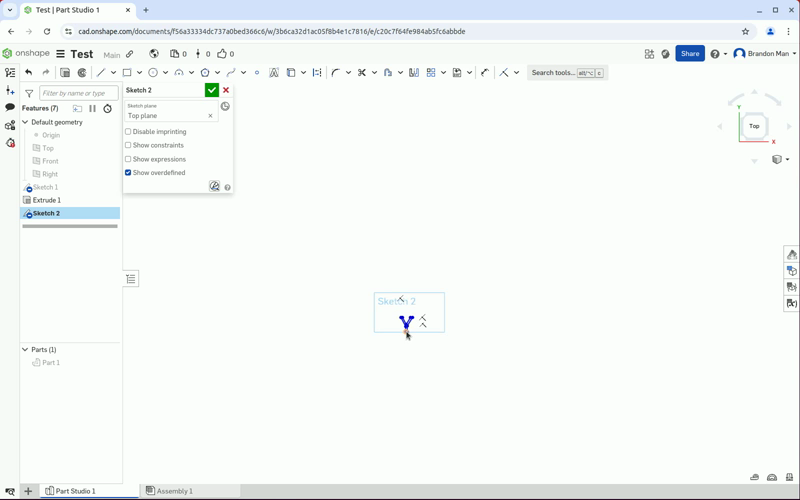
scroll(6)
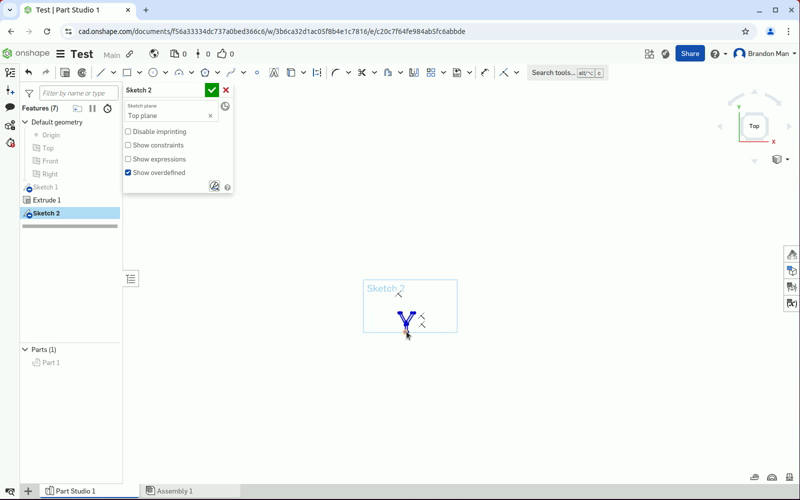
scroll(6)
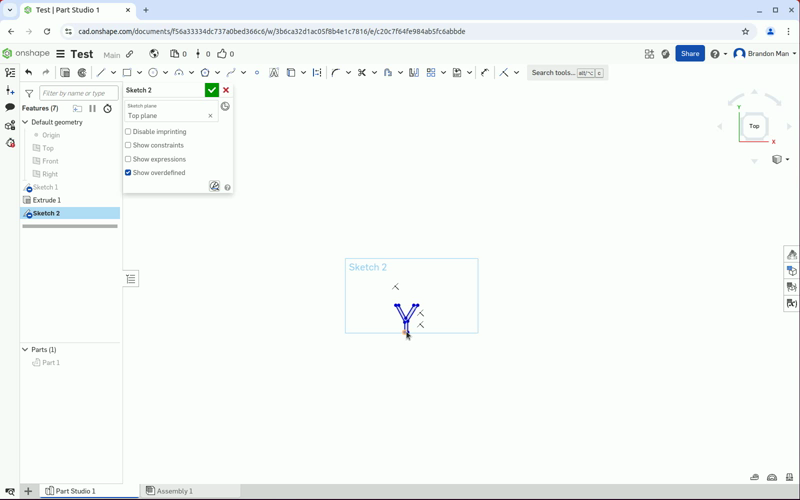
scroll(6)
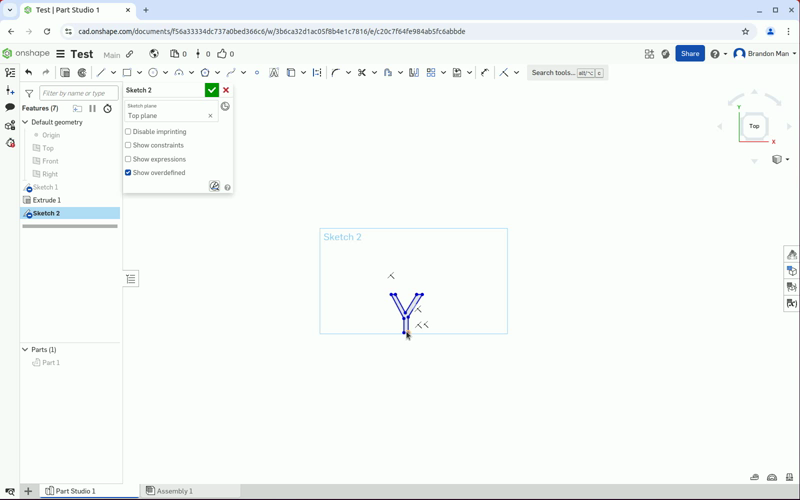
scroll(6)
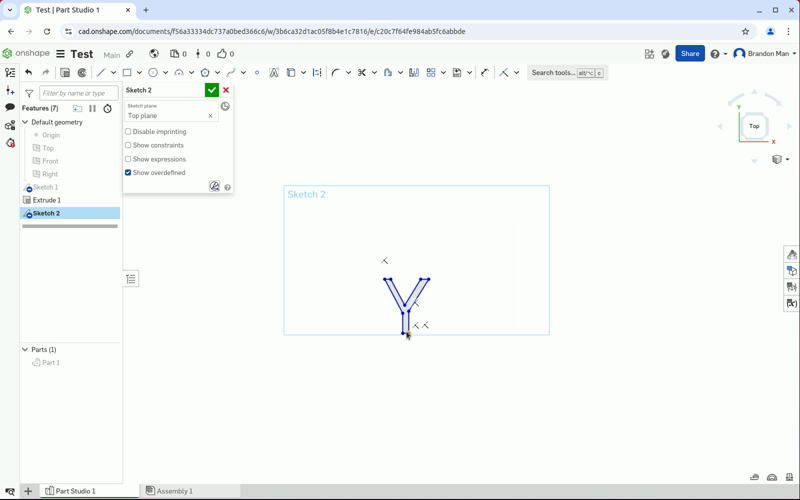
scroll(6)
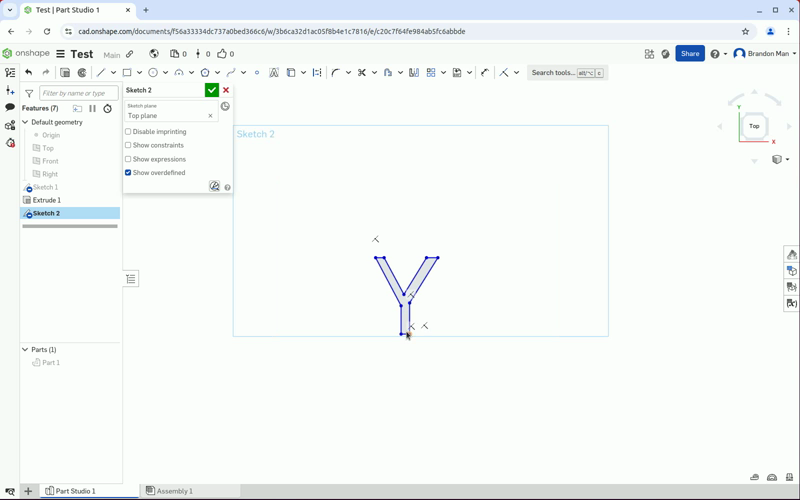
scroll(6)
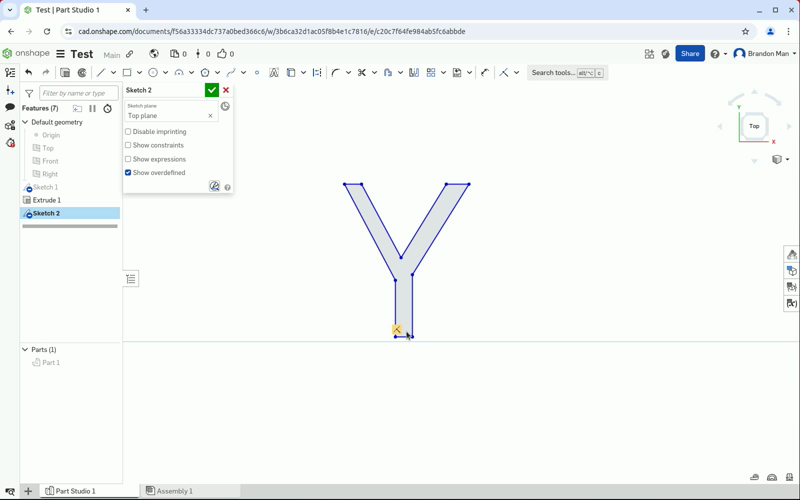
click(406, 331)
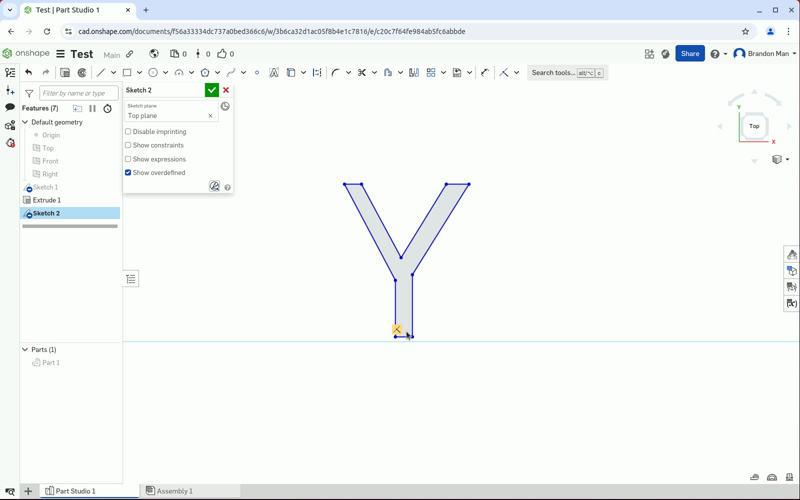
scroll(-6)
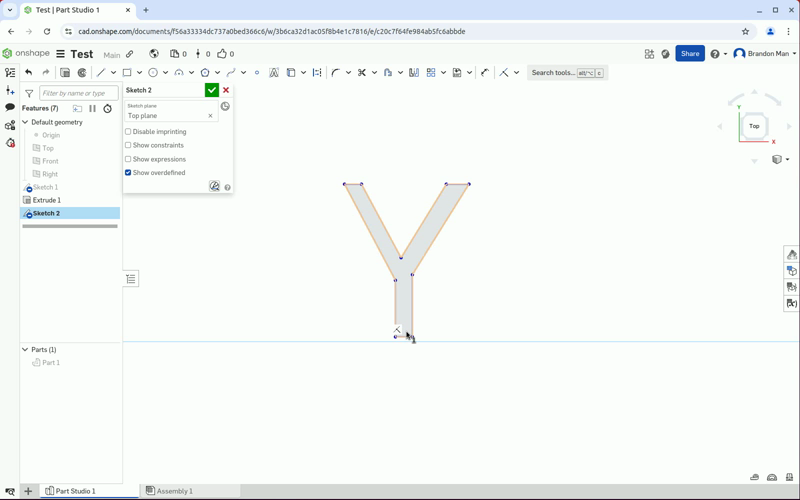
scroll(-6)
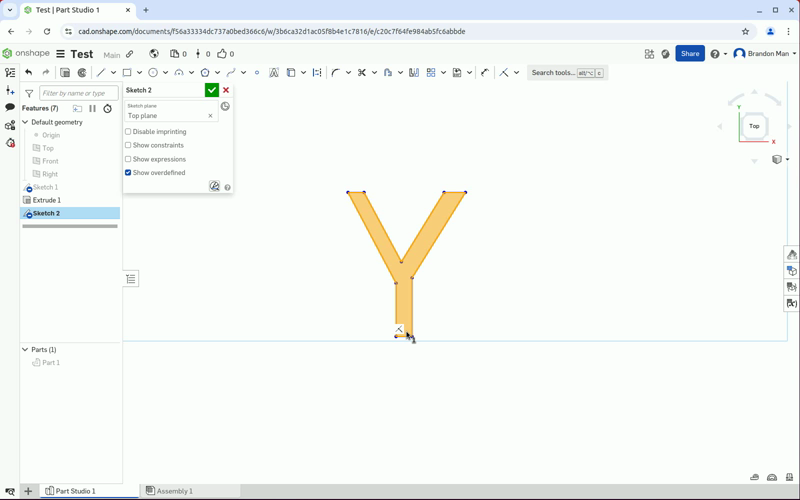
scroll(-6)
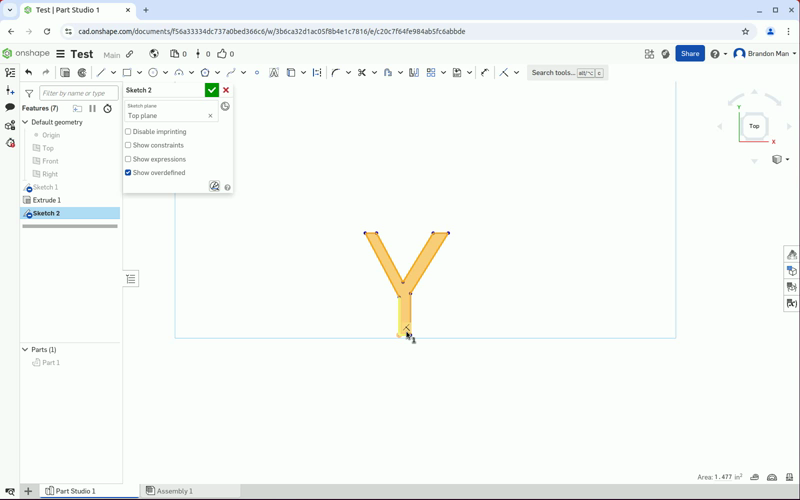
scroll(-6)
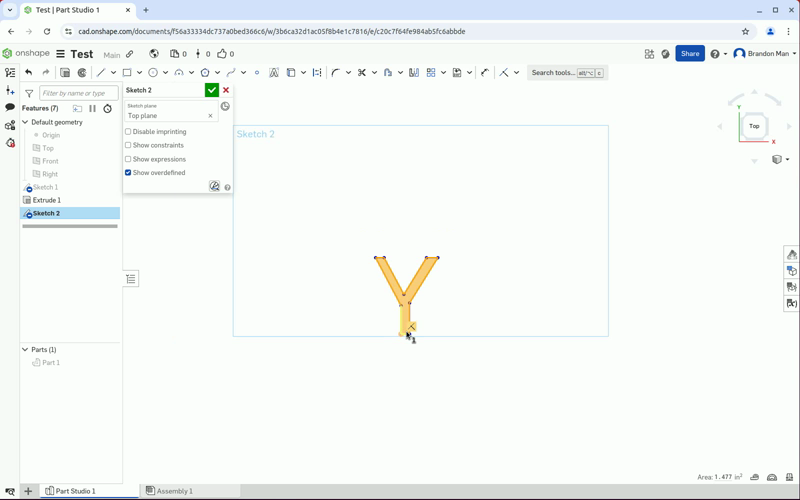
scroll(-6)
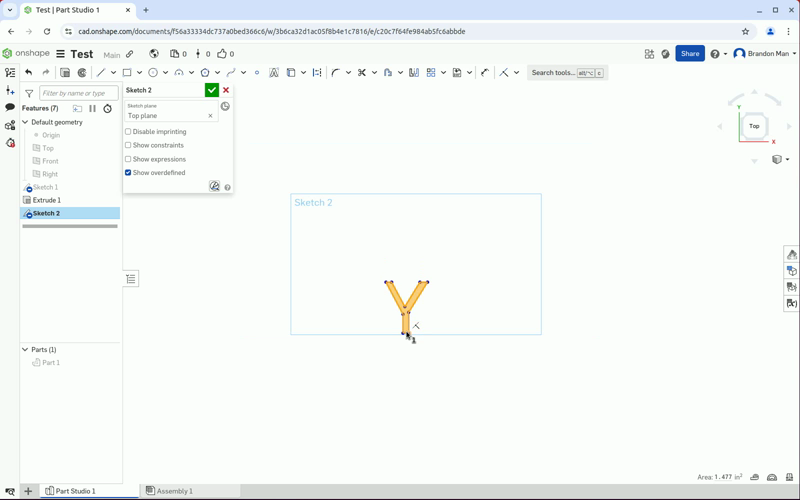
scroll(-6)
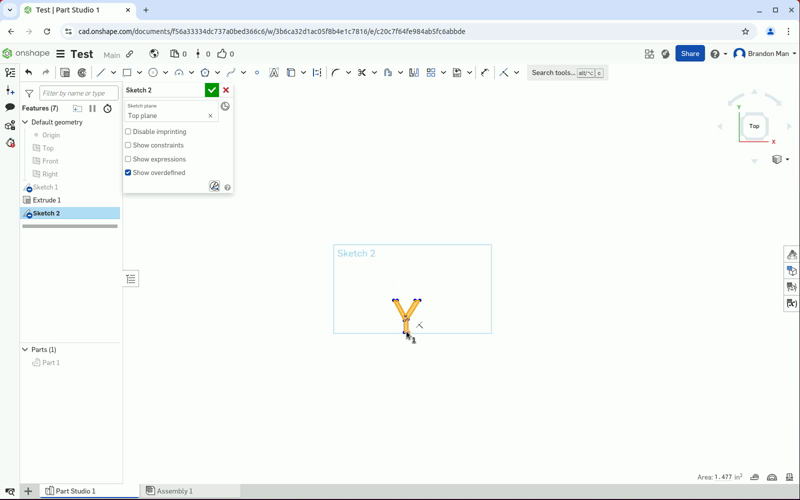
scroll(-6)
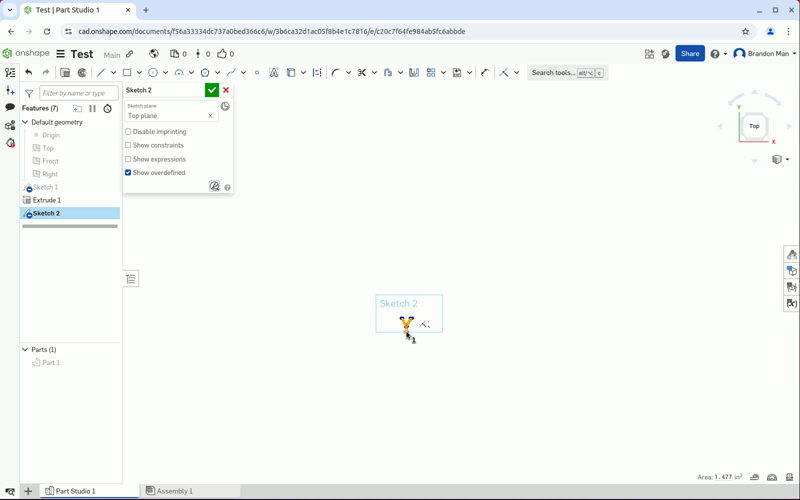
mouse_move(73, 352)
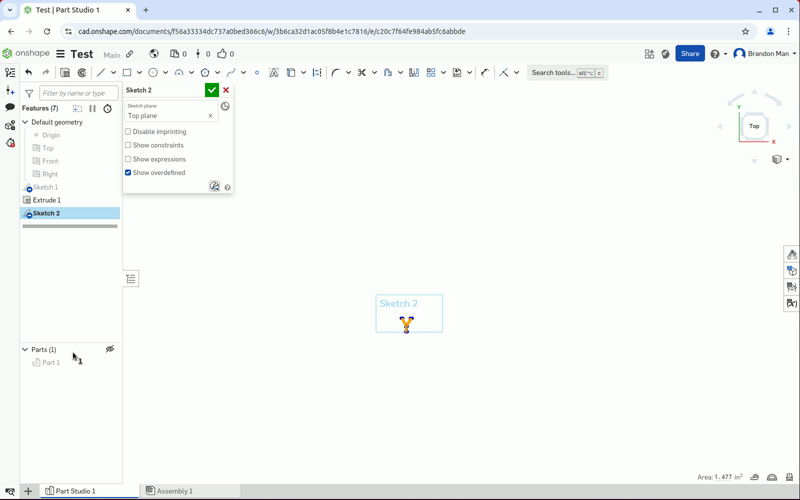
key(shift+y)
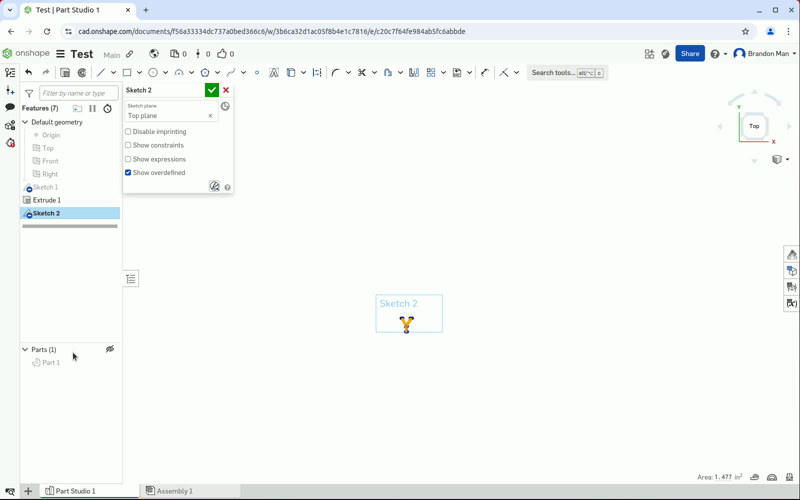
key(shift+e)
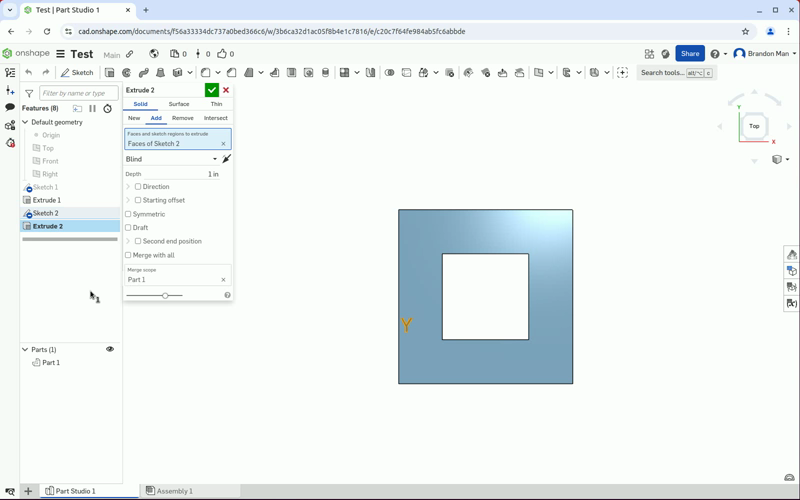
mouse_move(143, 106)
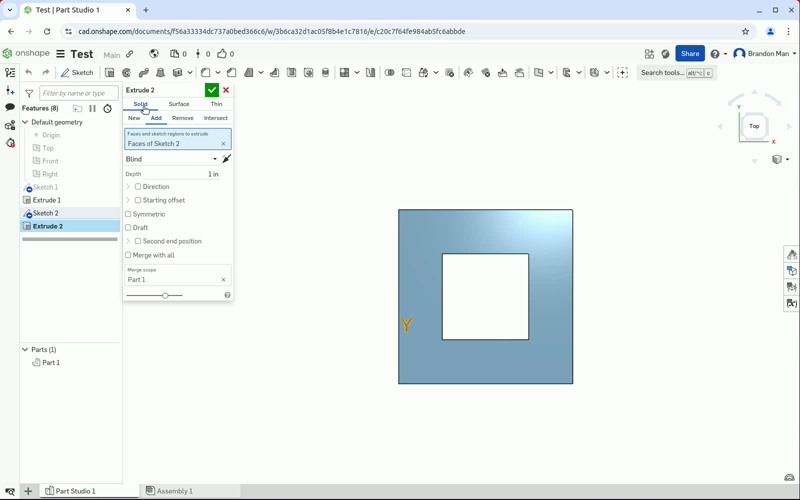
click(143, 106)
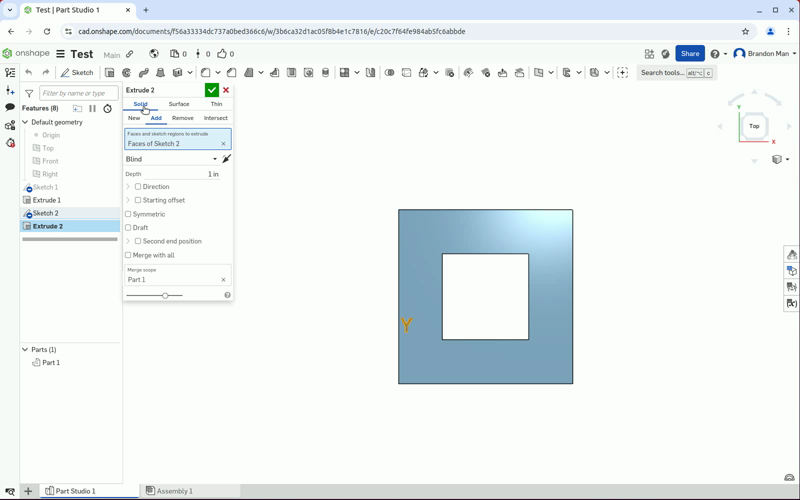
mouse_move(137, 120)
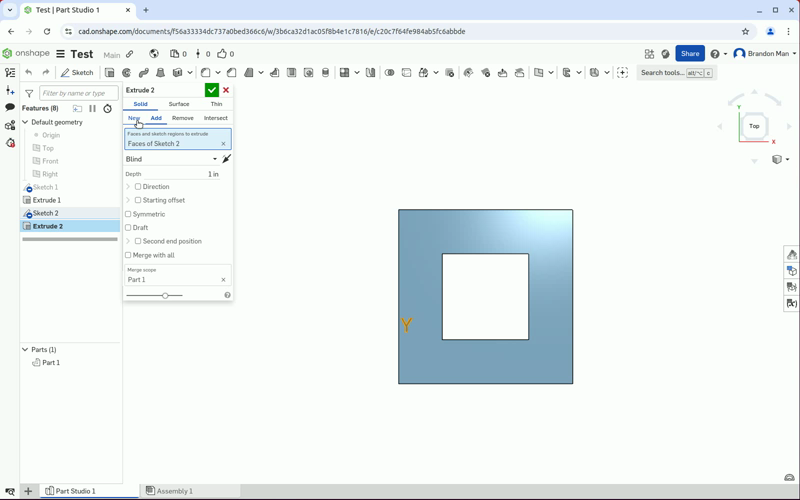
click(137, 120)
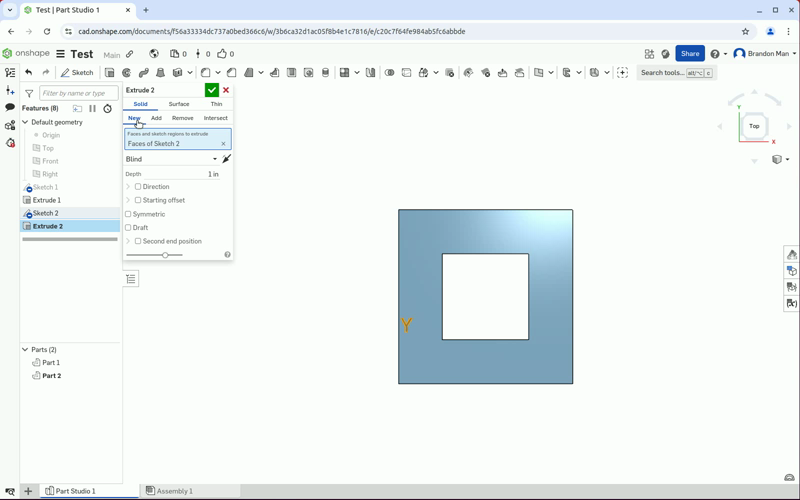
key(tab, 4)
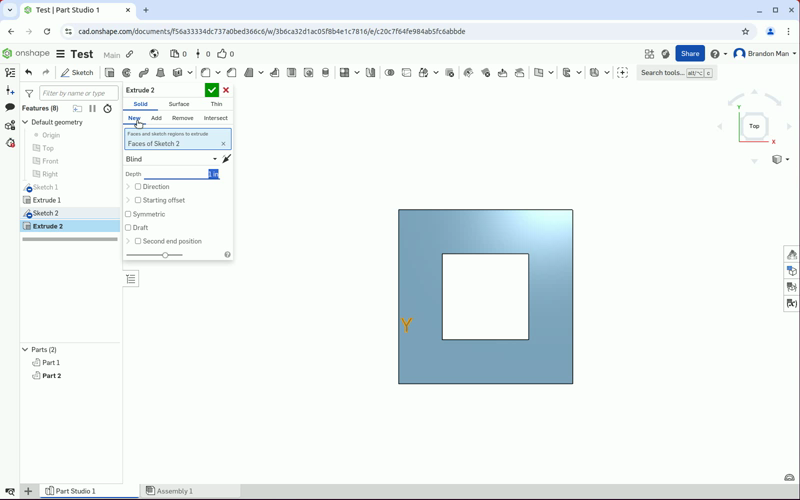
text(0.241)
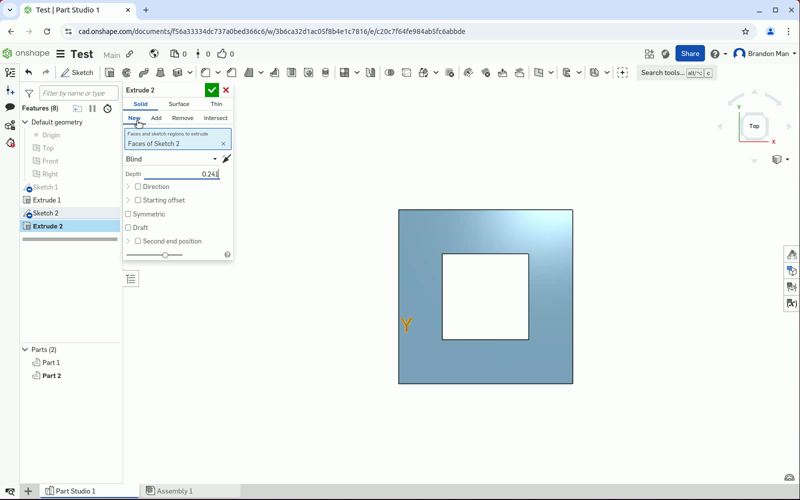
key(enter)
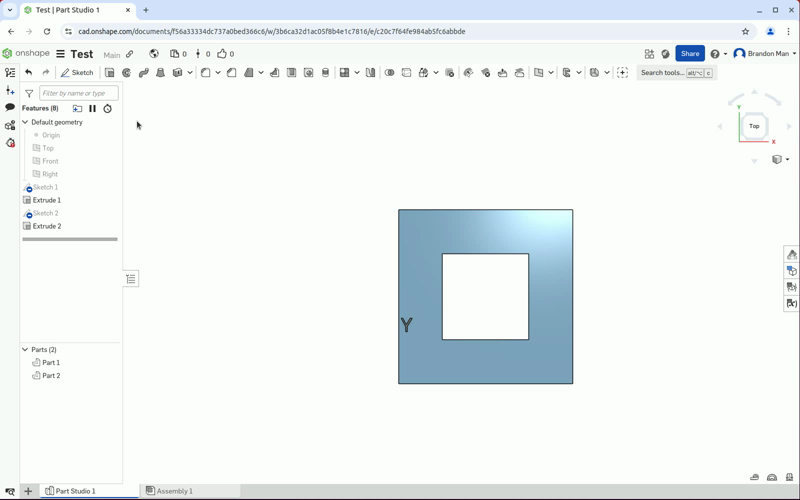
key(shift+h)
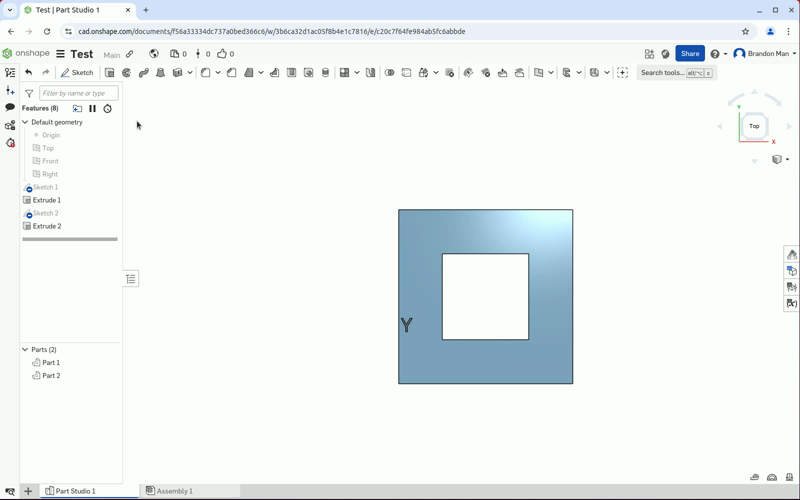
key(shift+h)
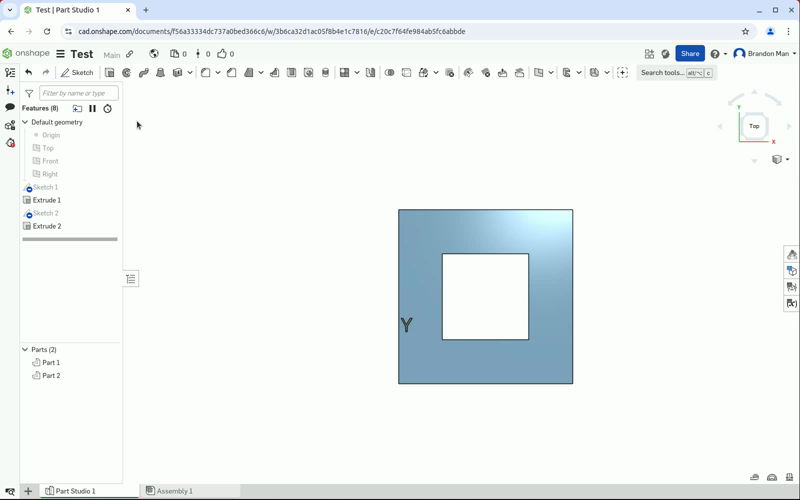
mouse_move(73, 189)
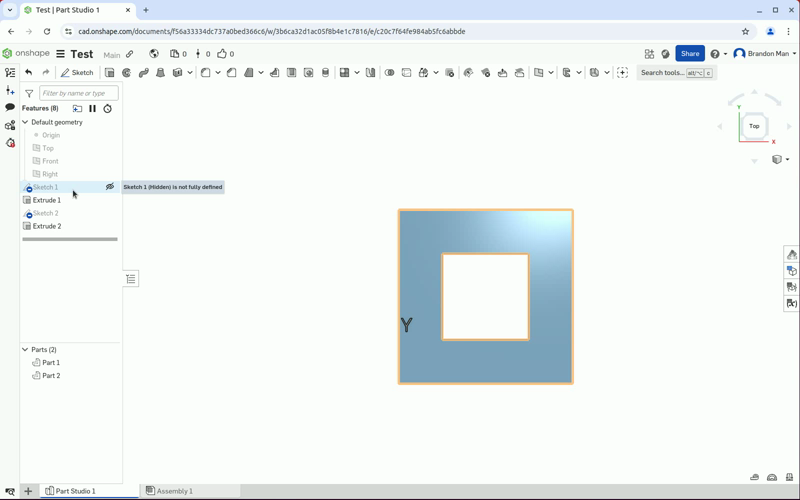
click(73, 189)
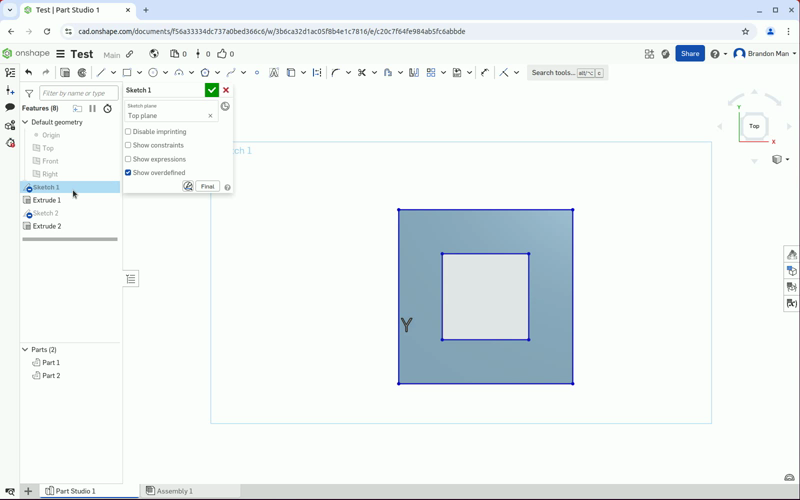
mouse_move(229, 92)
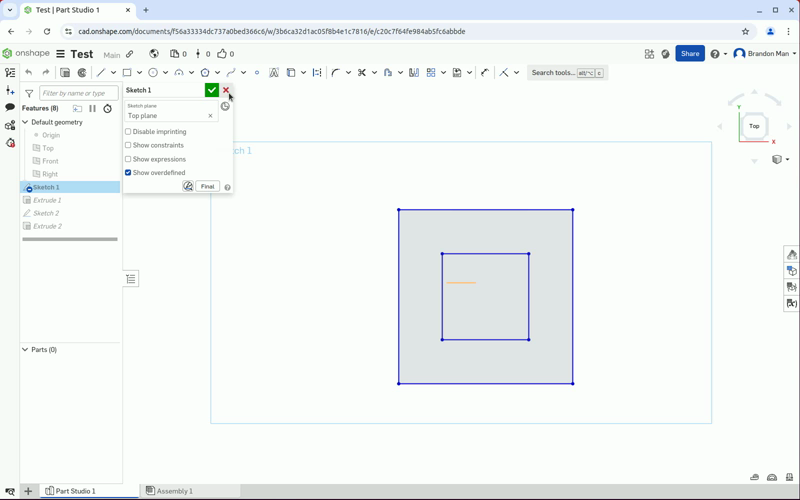
click(229, 92)
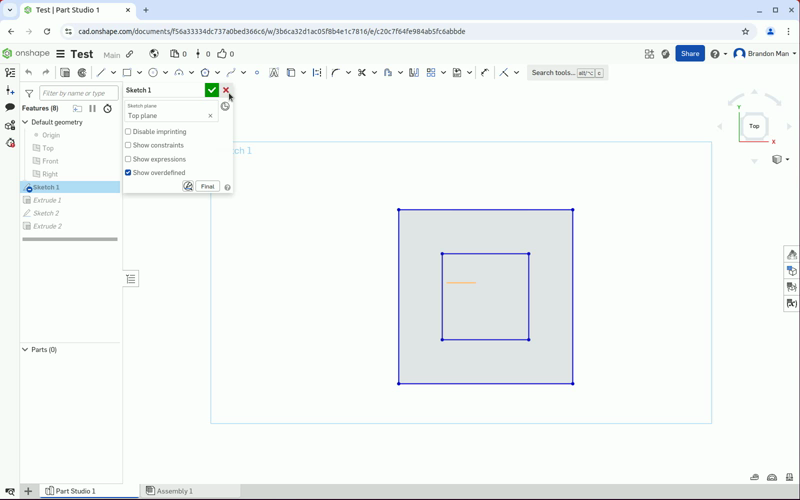
key(shift+s)
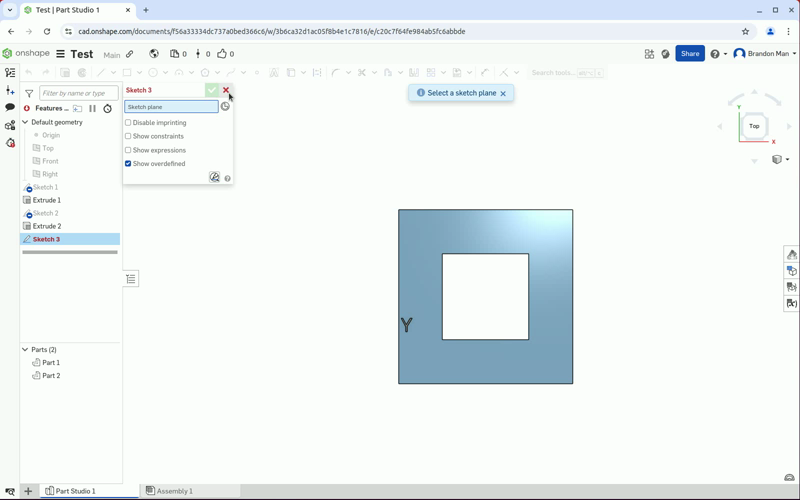
mouse_move(73, 150)
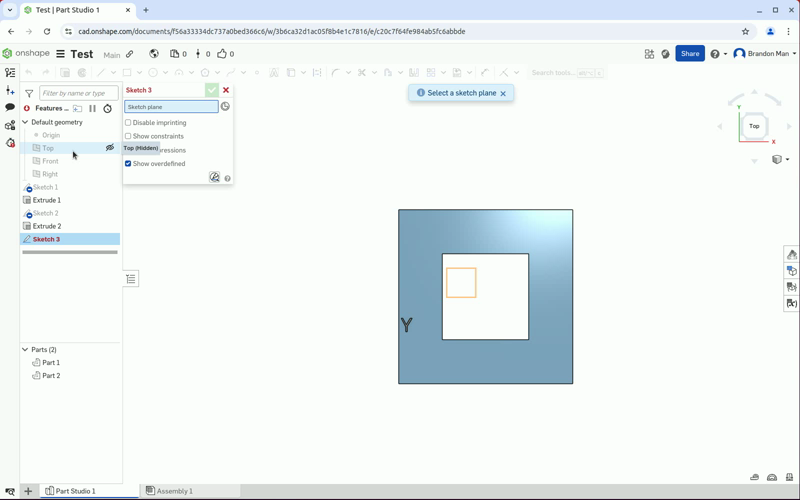
click(73, 150)
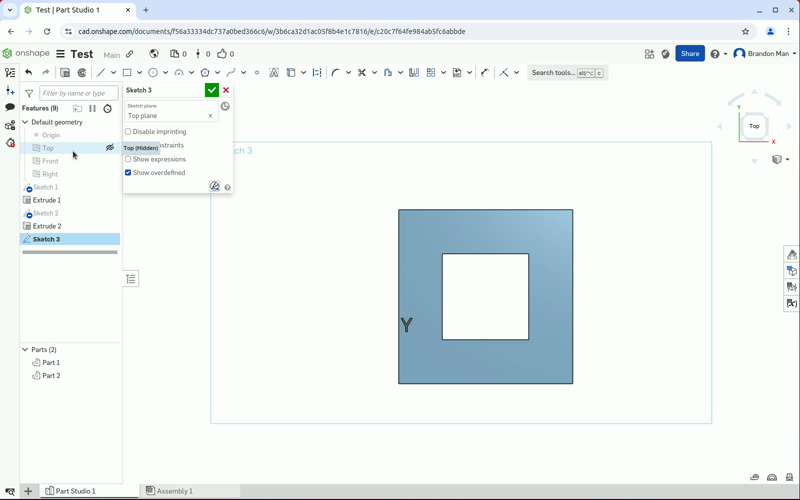
mouse_move(73, 352)
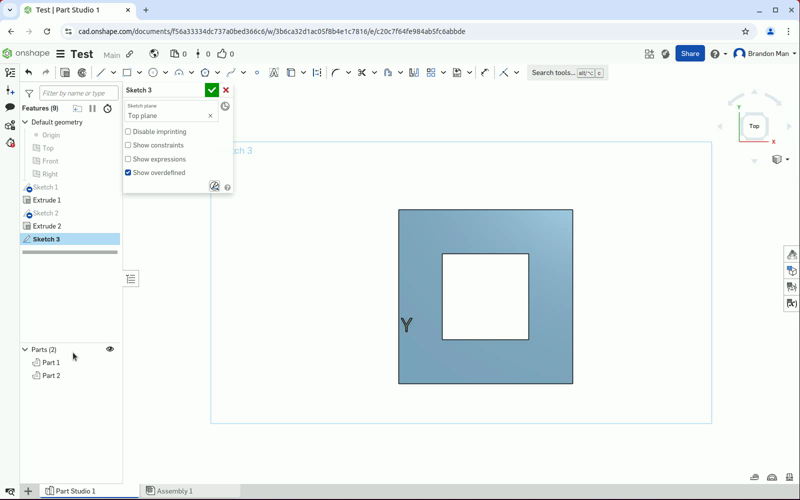
key(y)
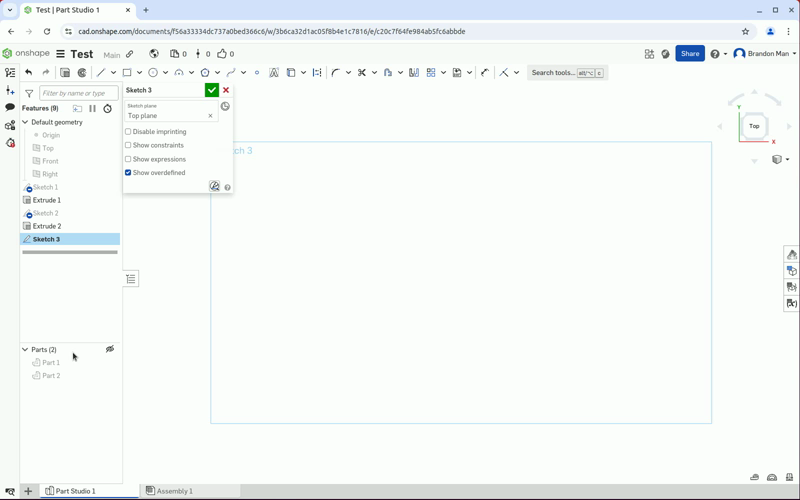
key(l)
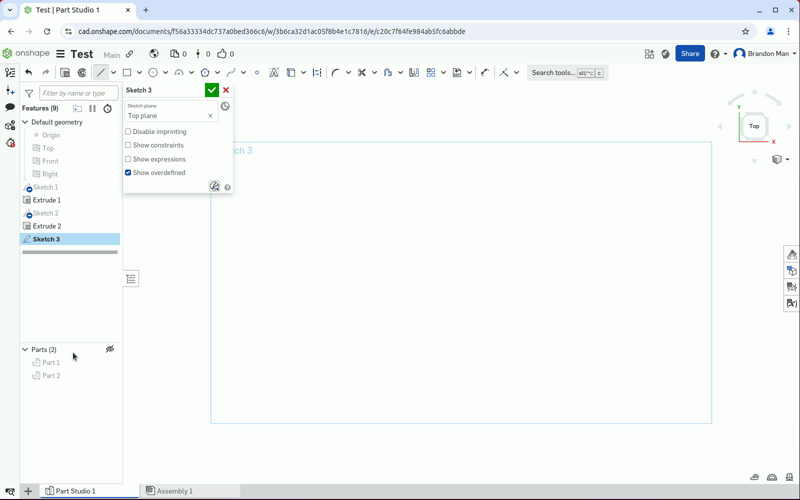
key_down(shift)
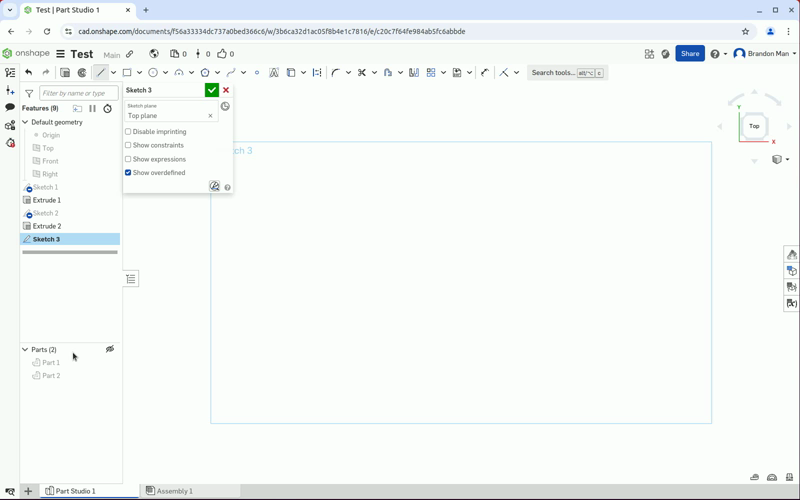
mouse_move(438, 380)
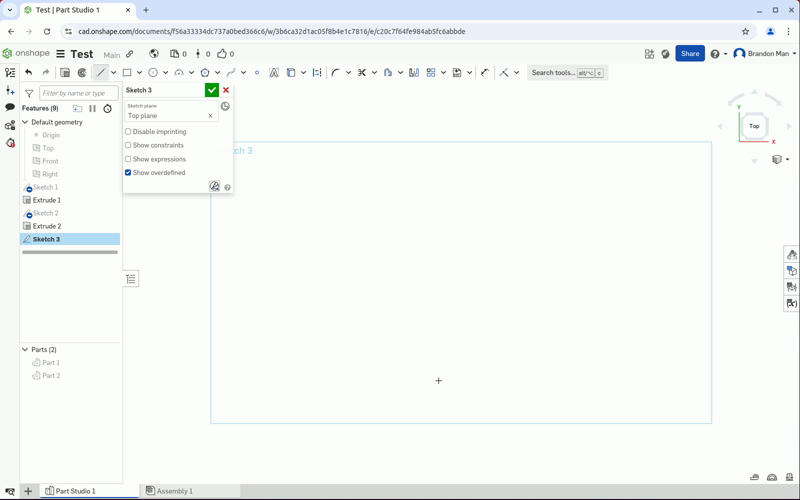
click(438, 380)
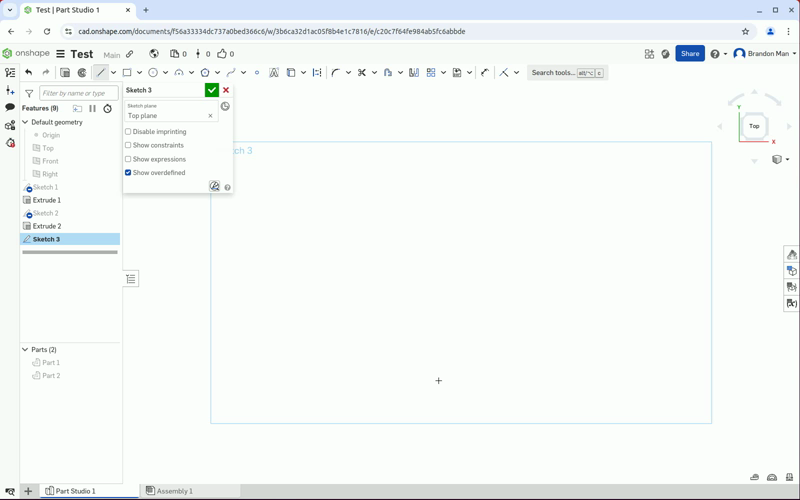
key_up(shift)
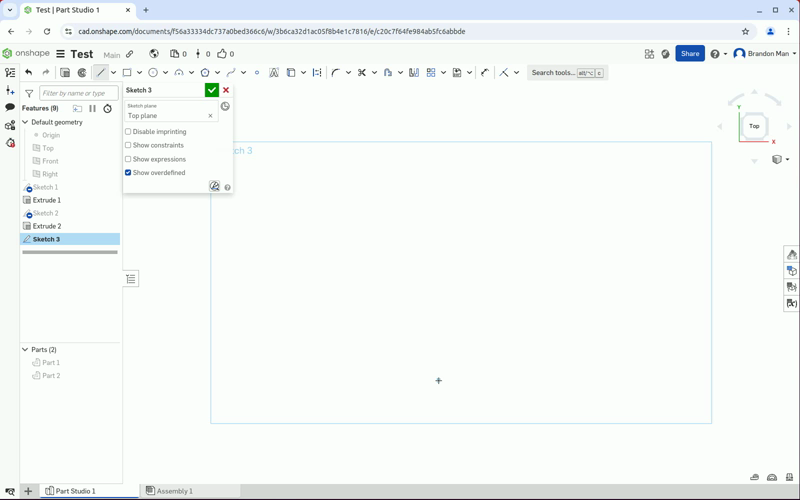
key_down(shift)
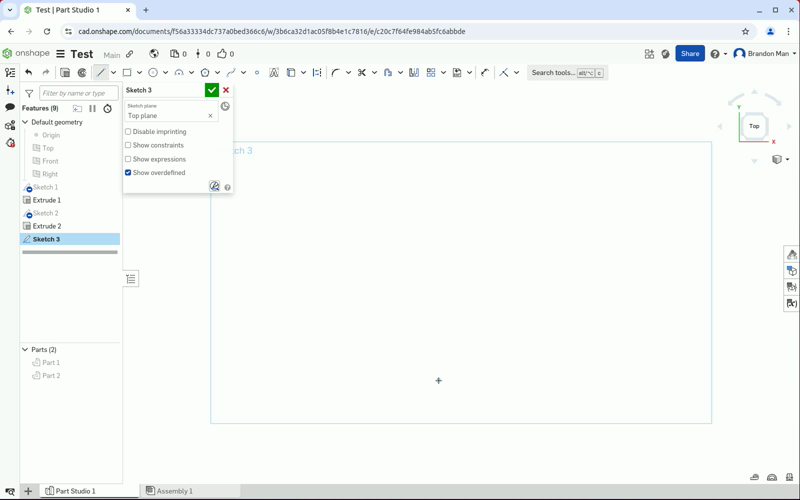
mouse_move(468, 380)
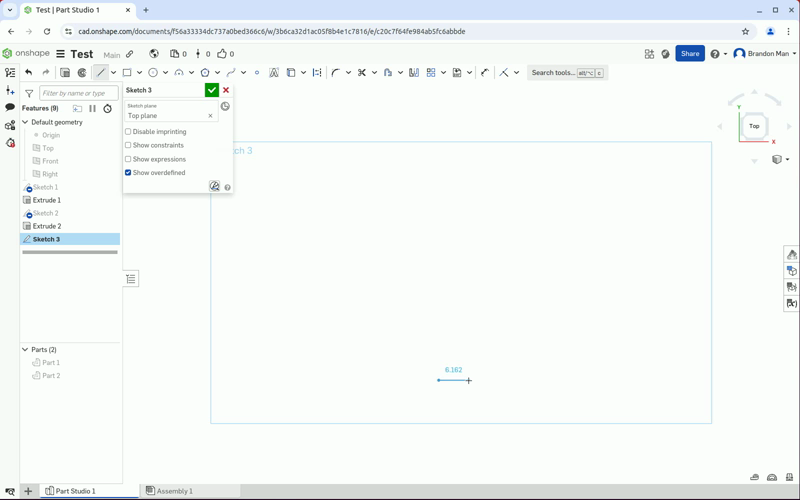
mouse_move(440, 380)
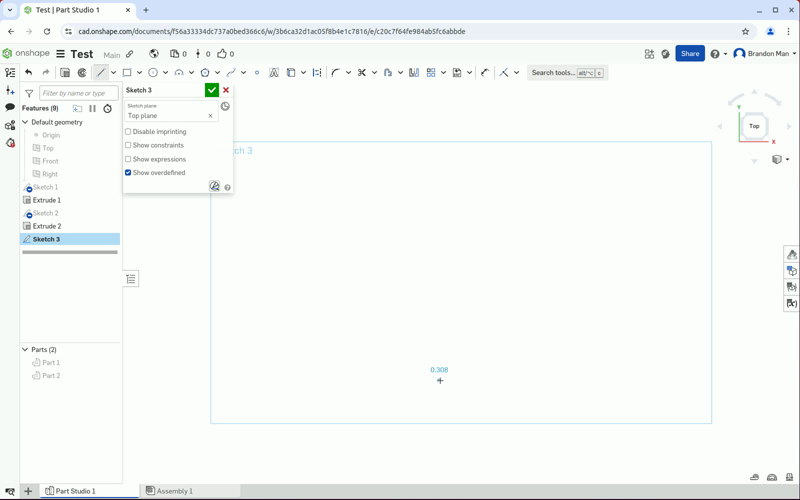
scroll(6)
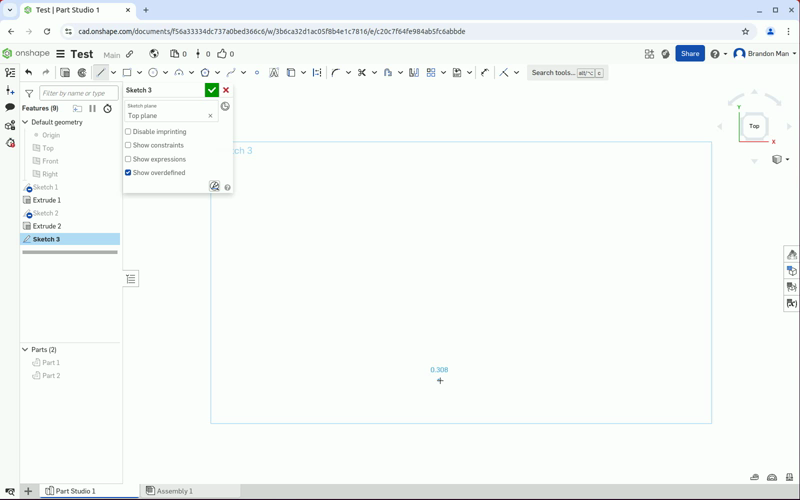
scroll(6)
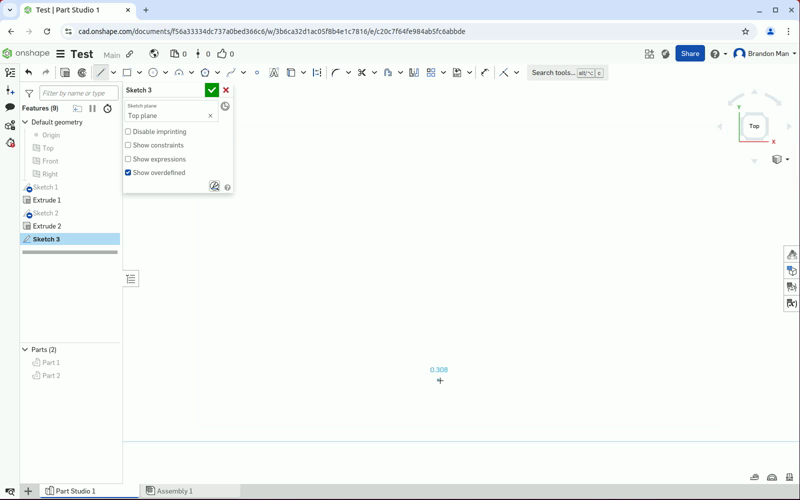
scroll(6)
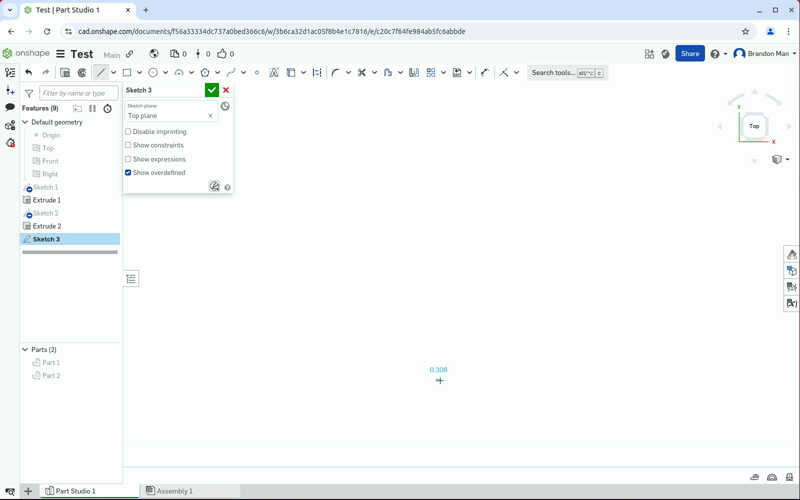
scroll(6)
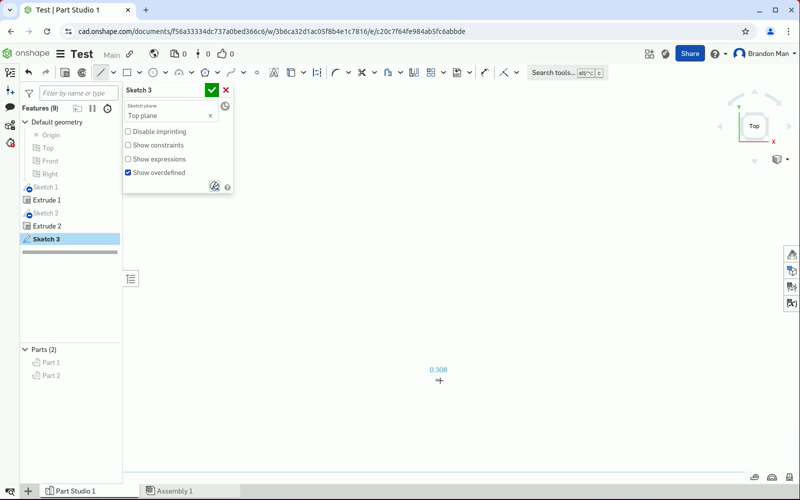
scroll(6)
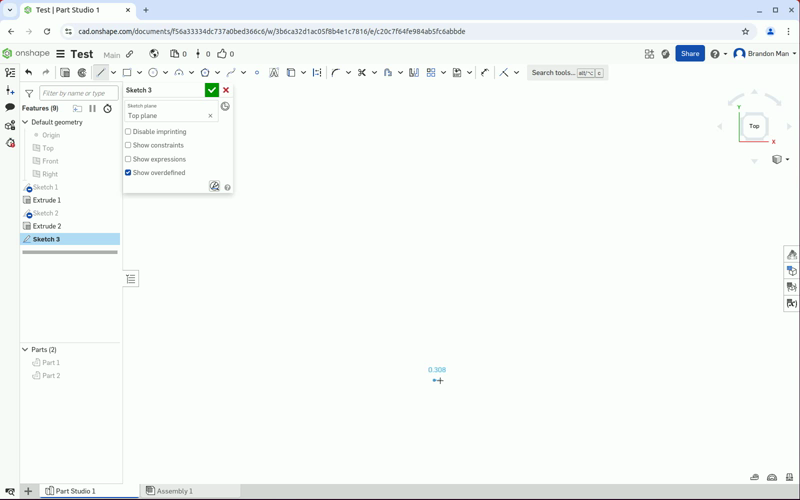
scroll(6)
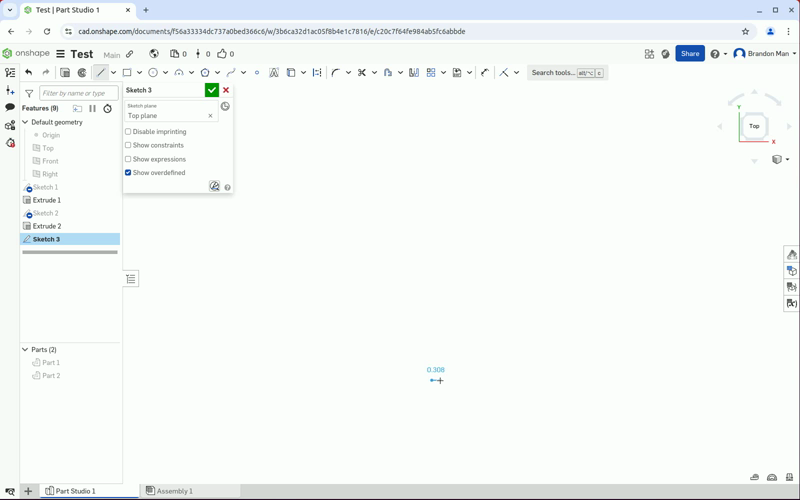
scroll(6)
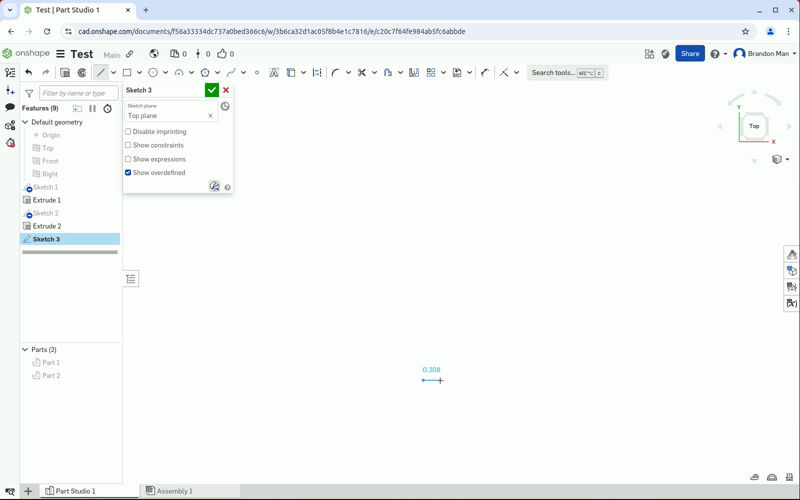
click(440, 380)
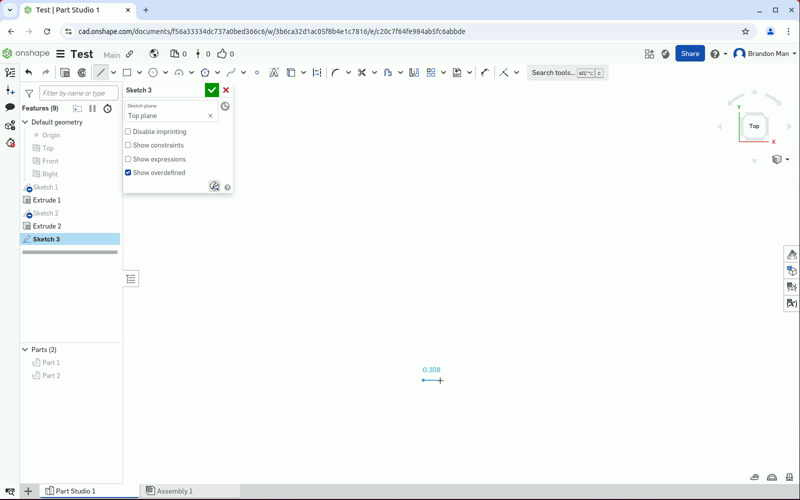
scroll(-6)
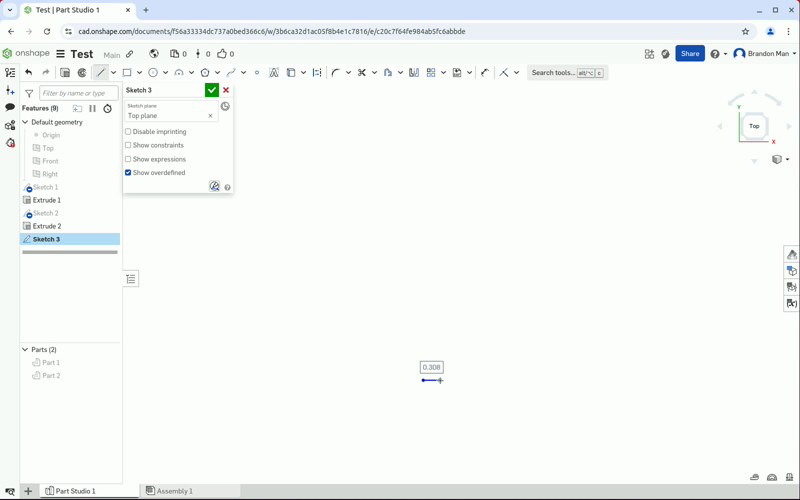
scroll(-6)
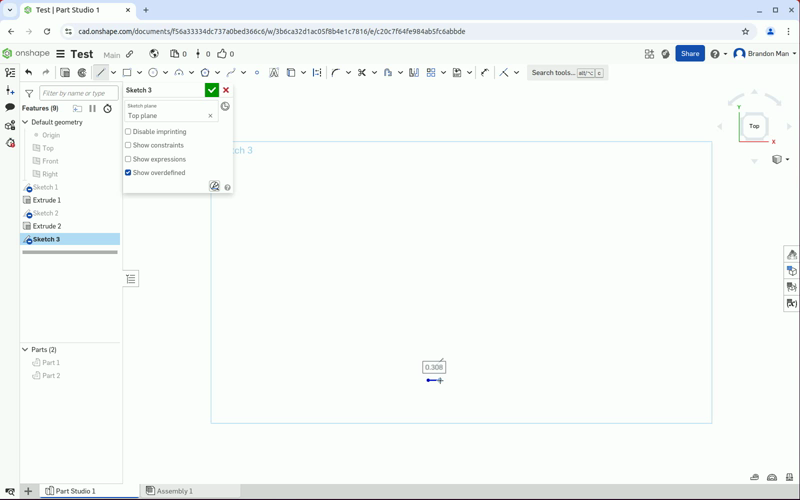
scroll(-6)
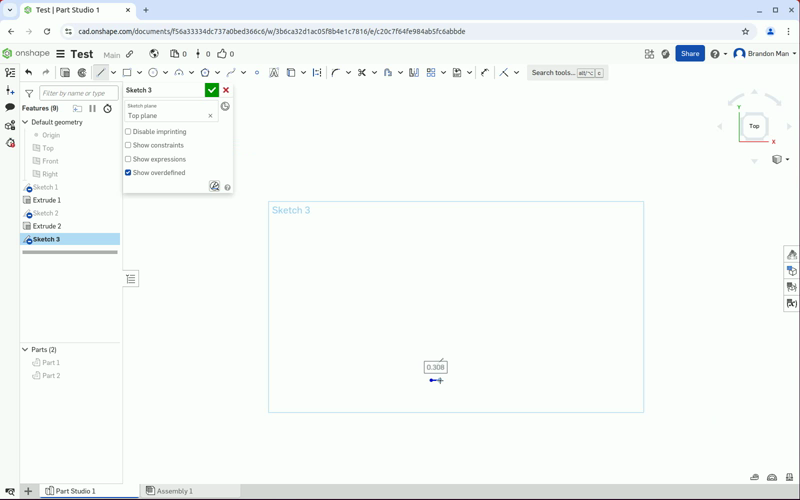
scroll(-6)
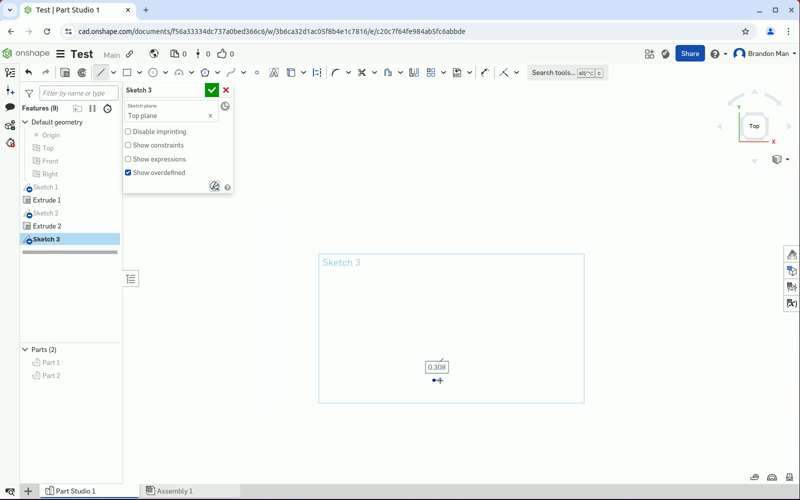
scroll(-6)
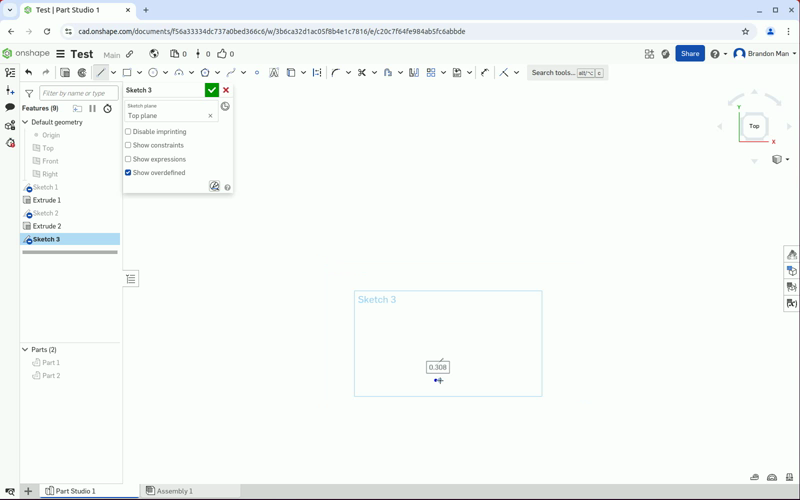
scroll(-6)
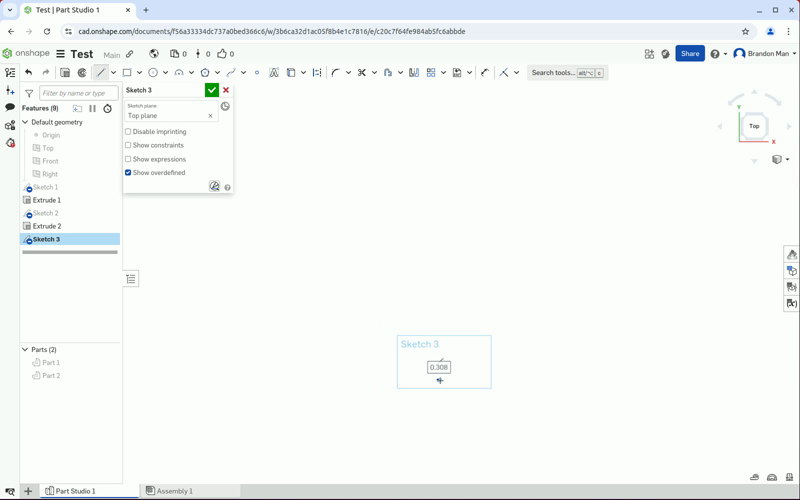
scroll(-6)
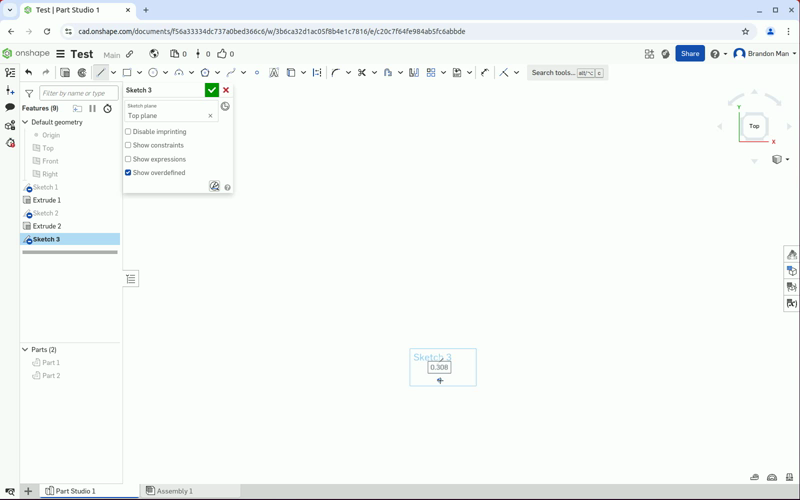
key_up(shift)
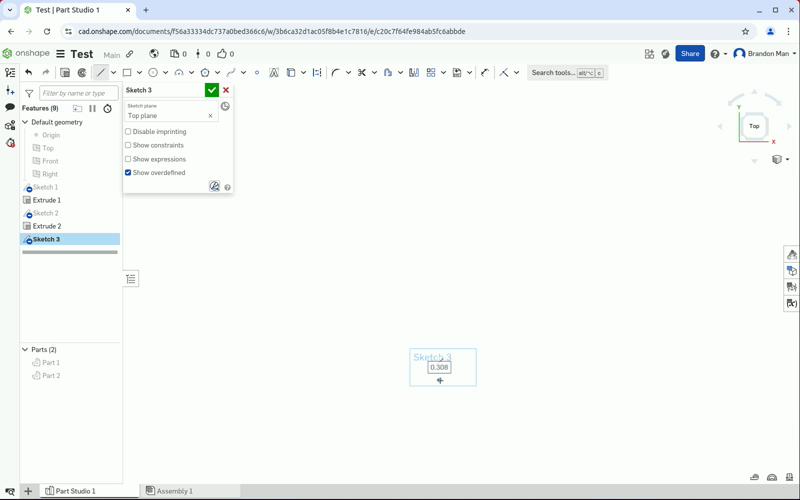
key_down(shift)
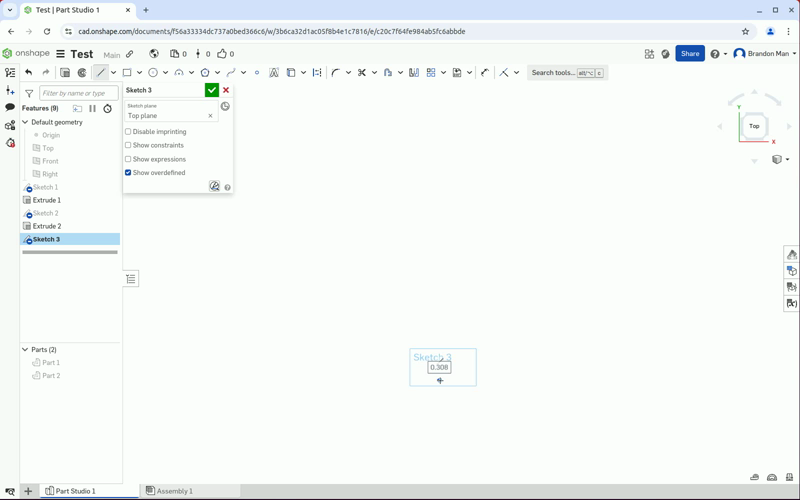
mouse_move(470, 380)
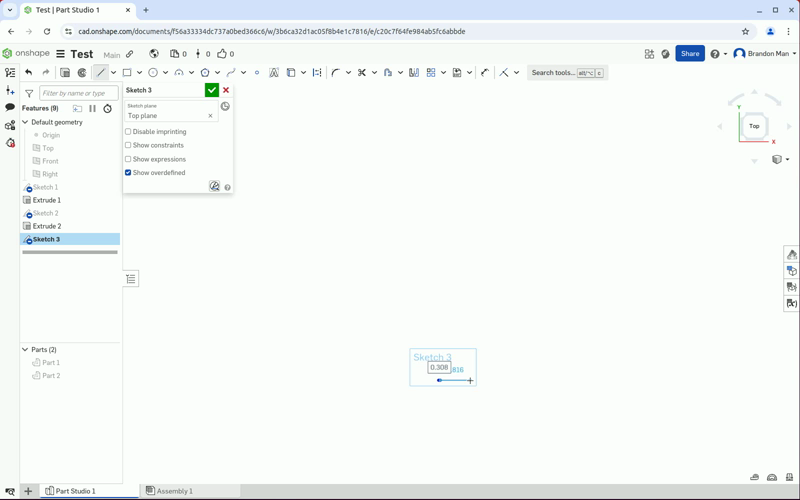
mouse_move(444, 373)
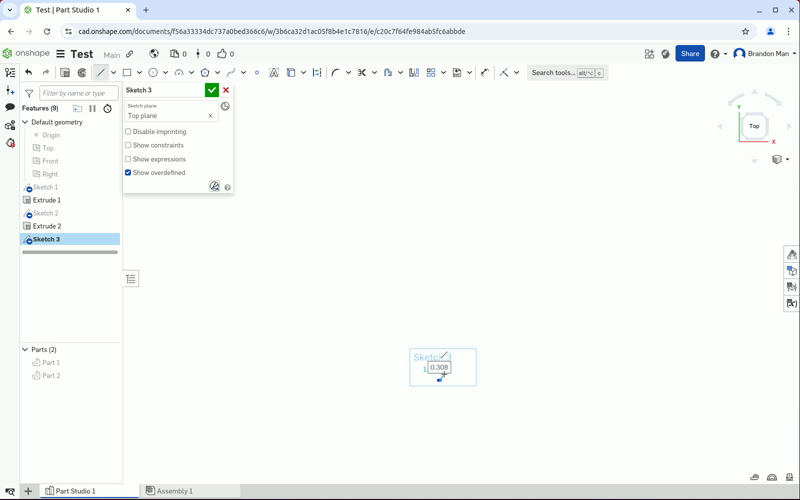
scroll(6)
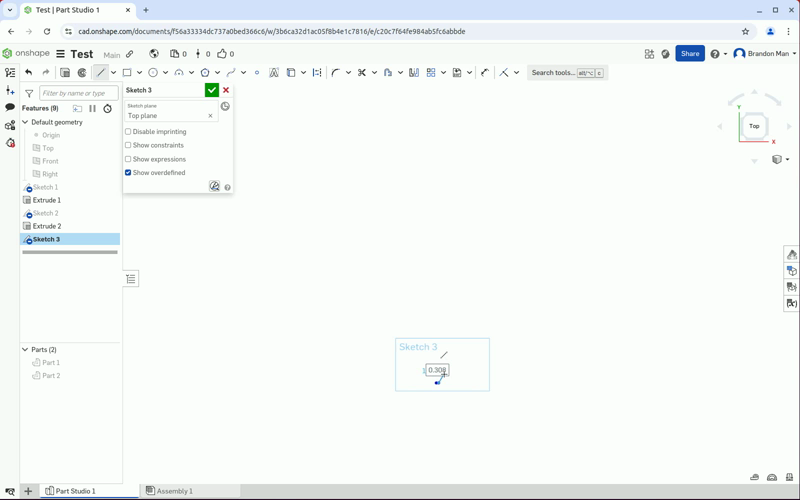
scroll(6)
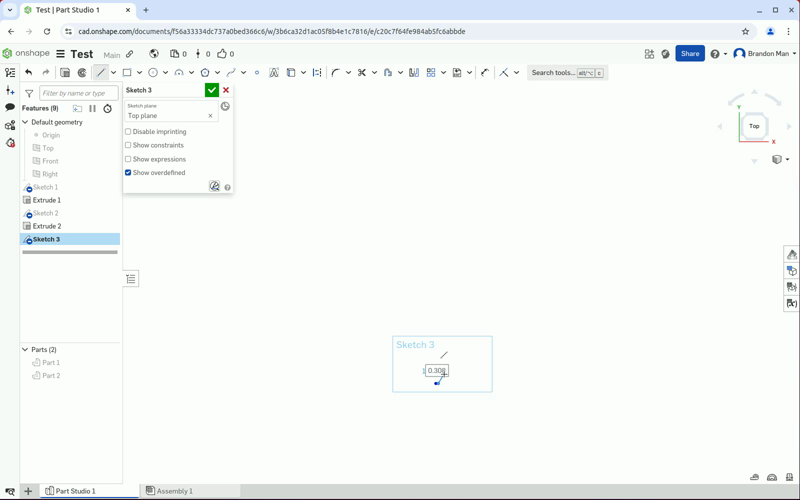
scroll(6)
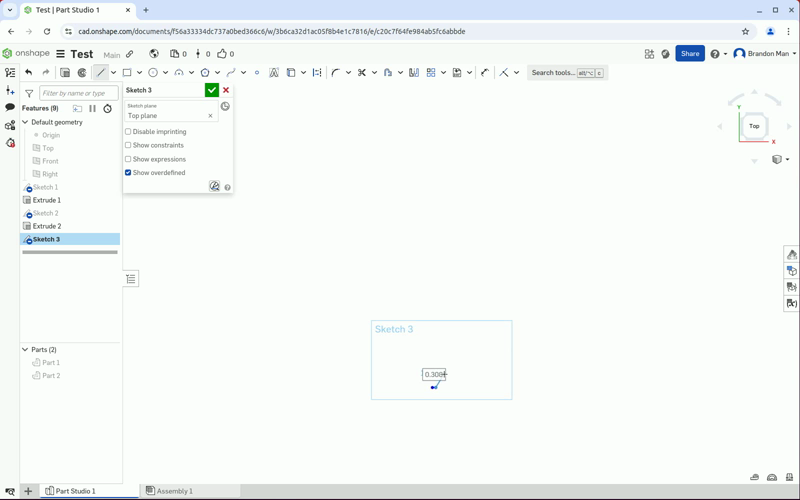
scroll(6)
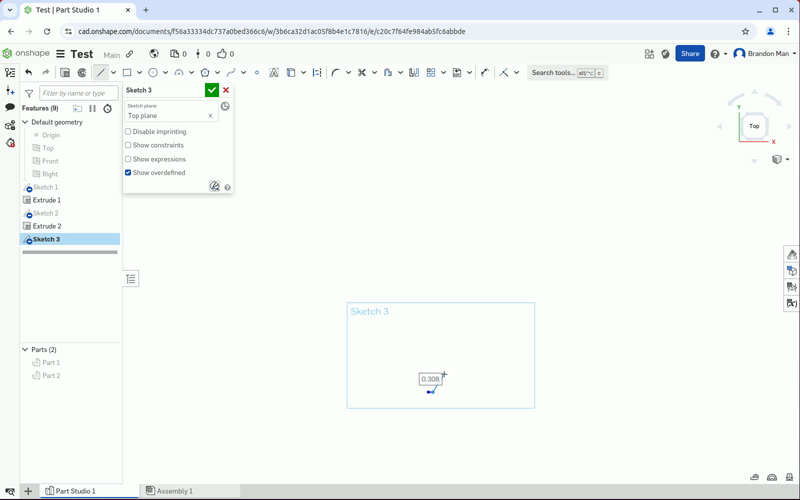
scroll(6)
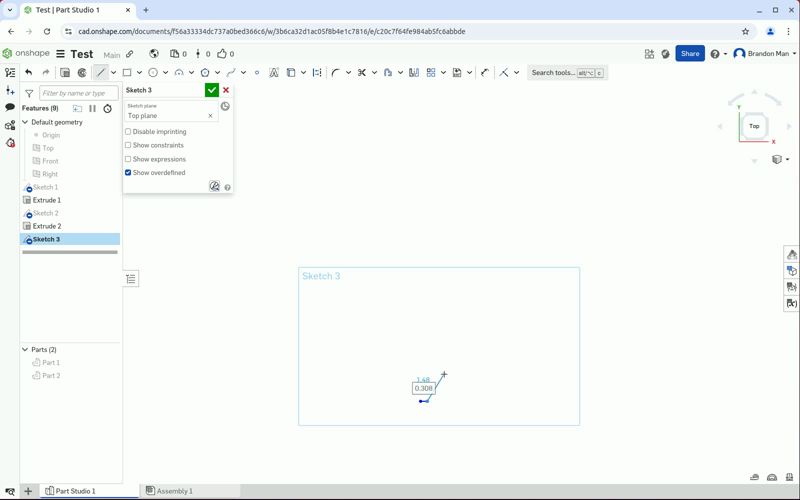
scroll(6)
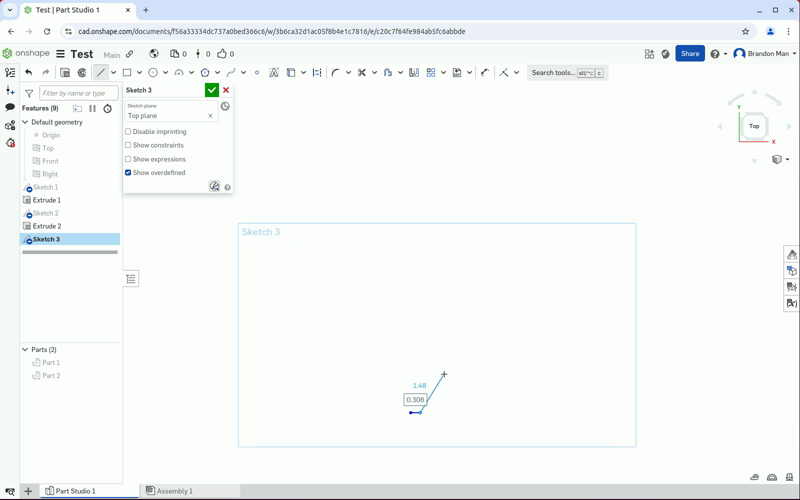
scroll(6)
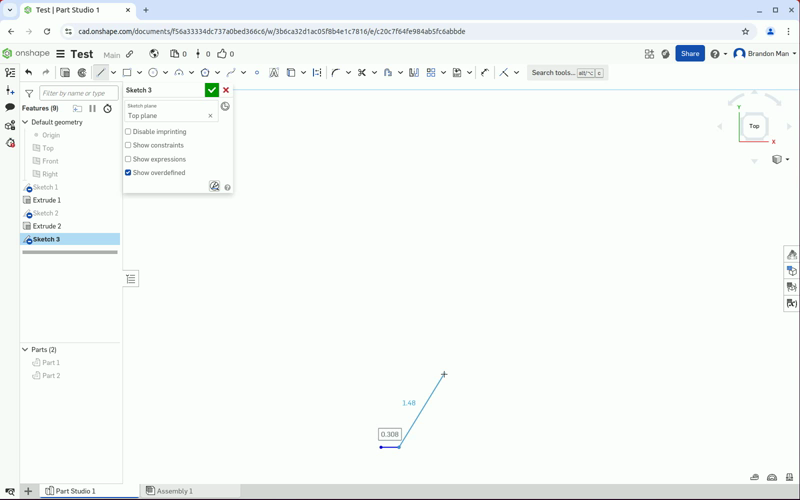
click(444, 373)
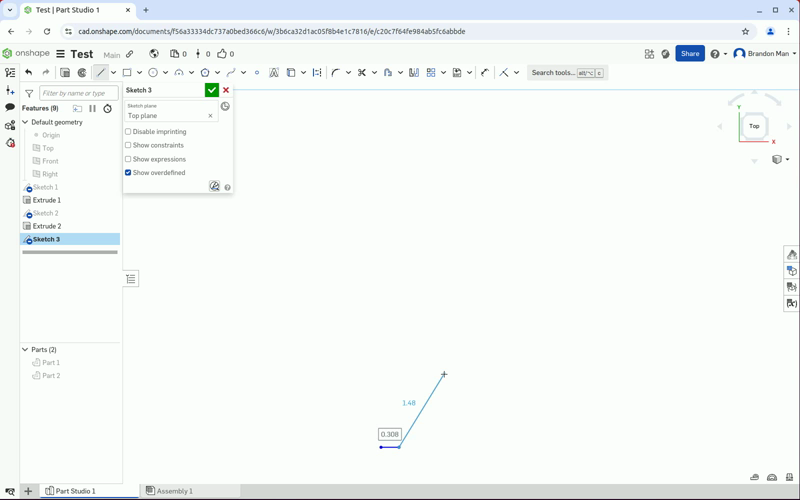
scroll(-6)
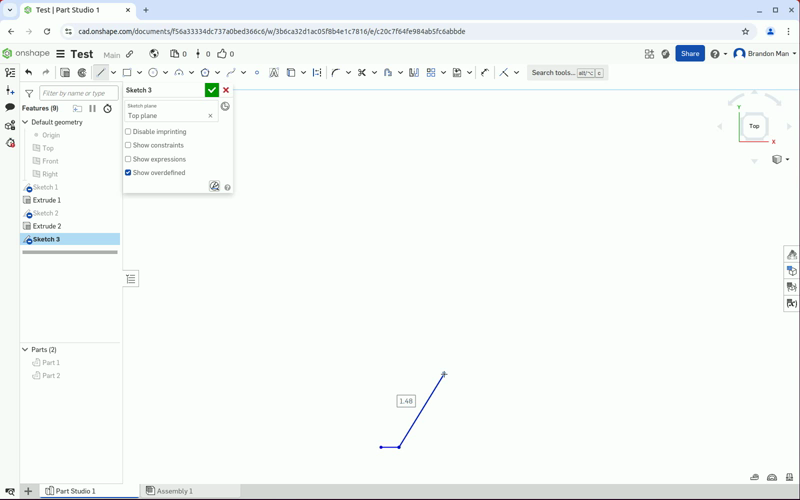
scroll(-6)
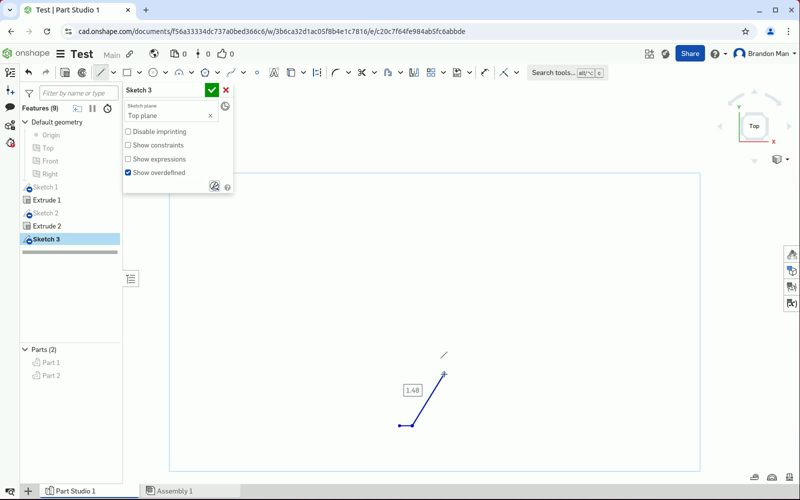
scroll(-6)
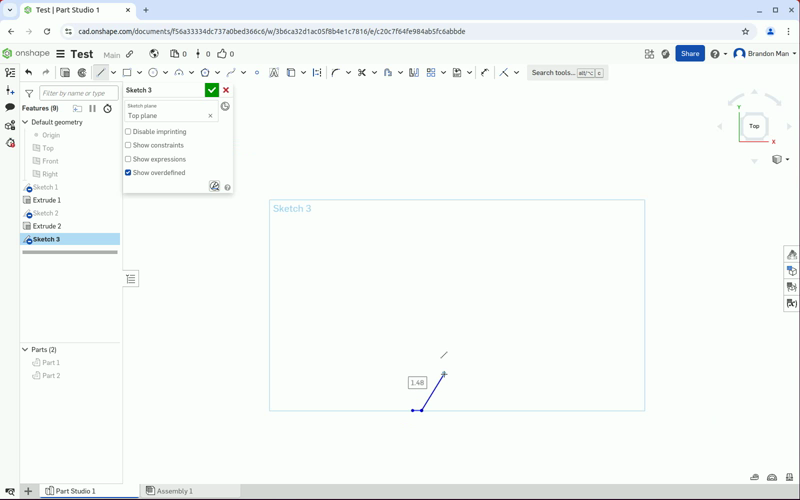
scroll(-6)
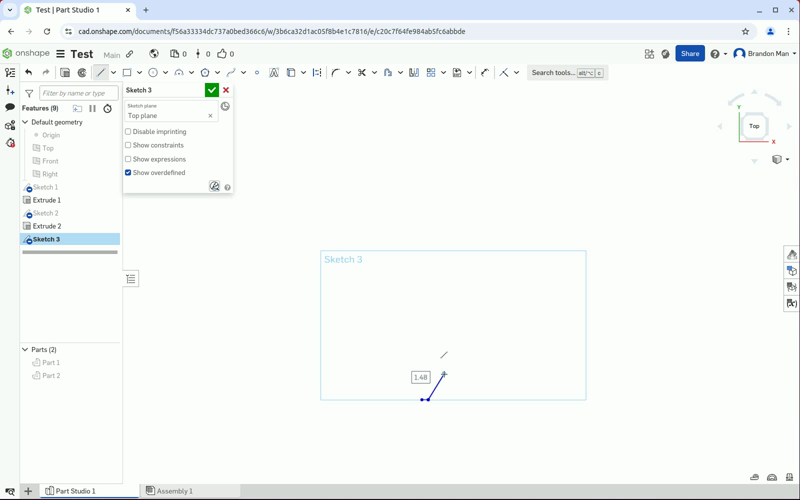
scroll(-6)
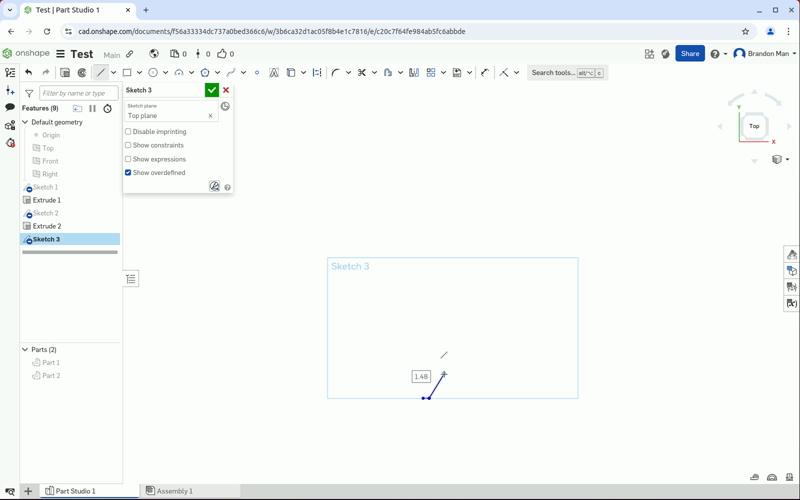
scroll(-6)
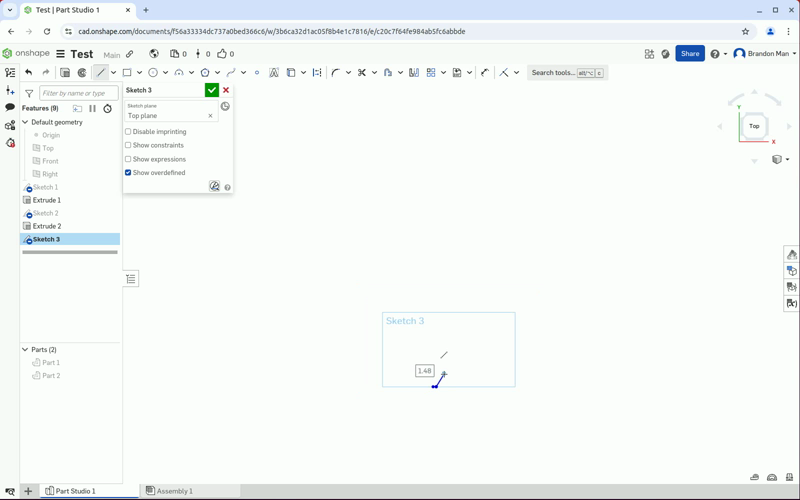
scroll(-6)
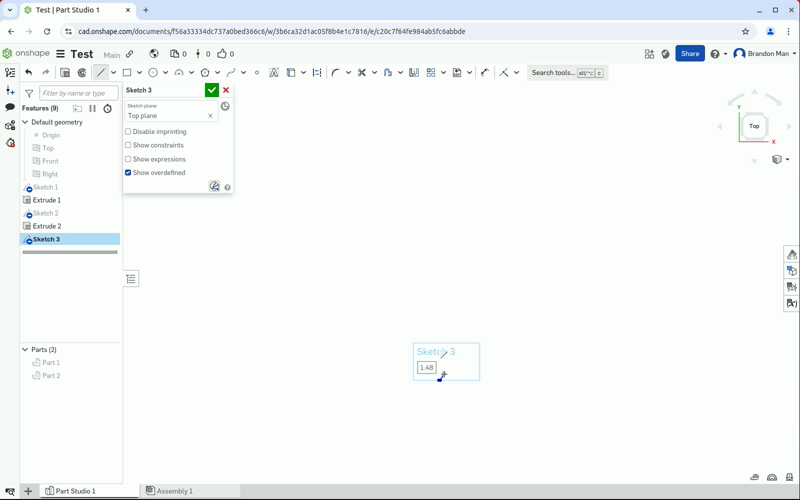
key_up(shift)
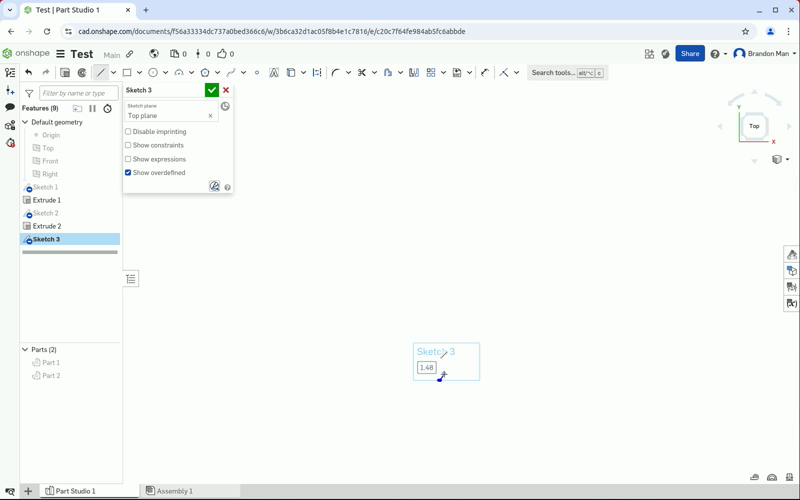
key_down(shift)
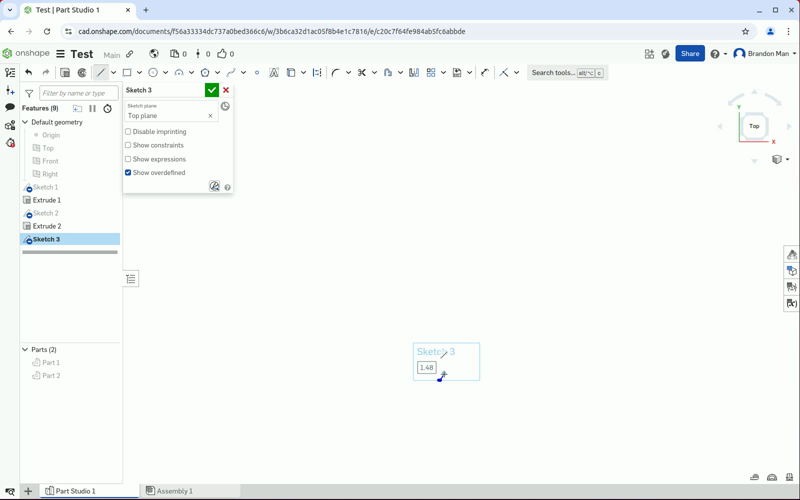
mouse_move(474, 373)
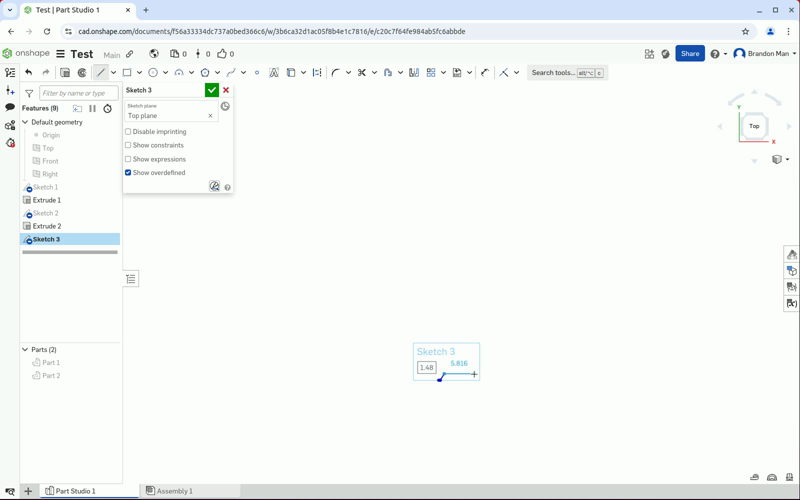
mouse_move(447, 380)
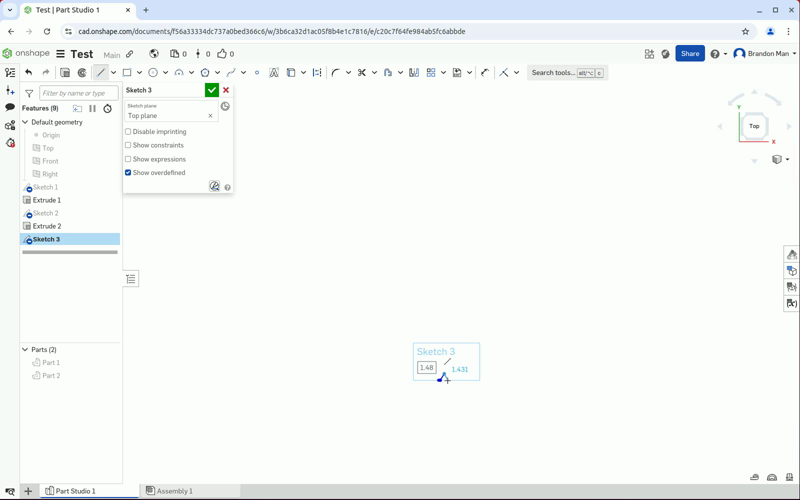
scroll(6)
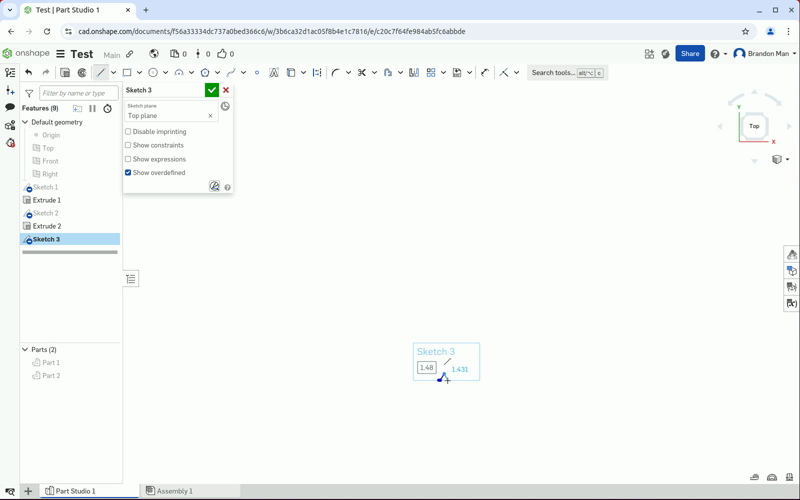
scroll(6)
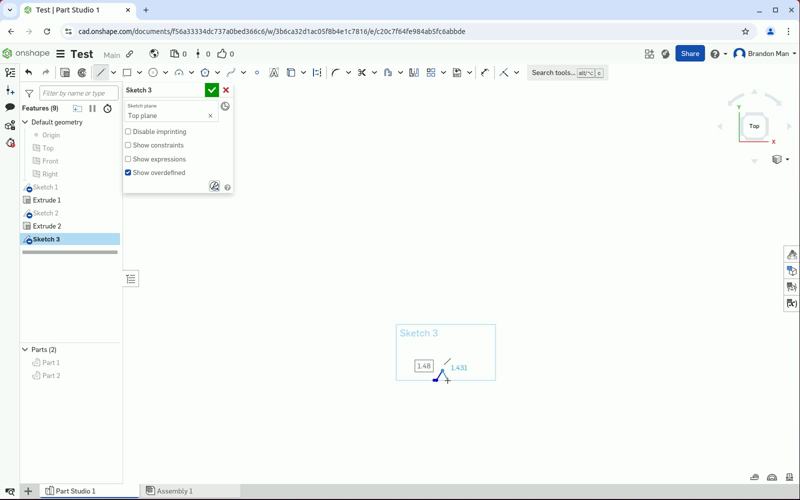
scroll(6)
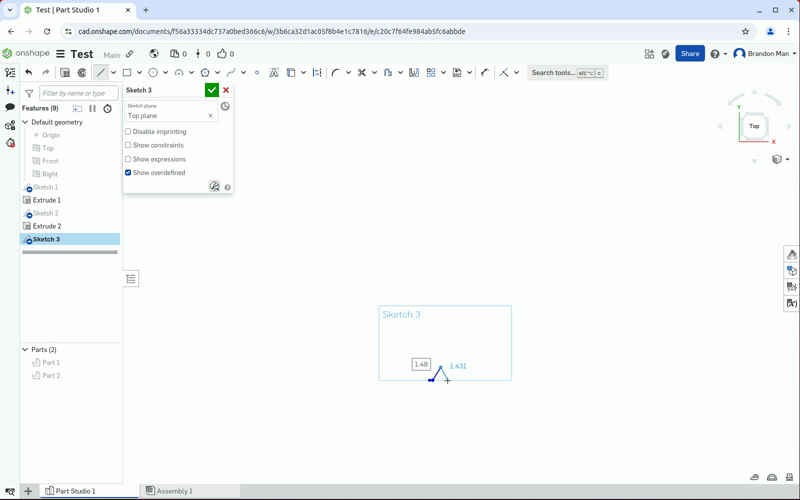
scroll(6)
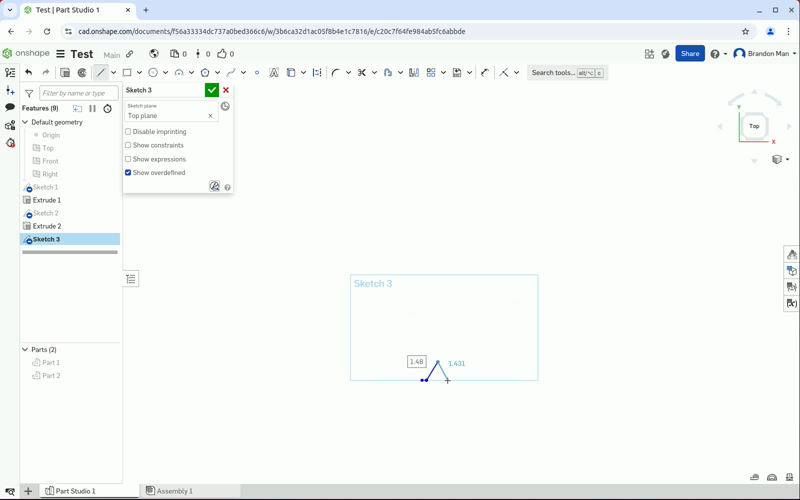
scroll(6)
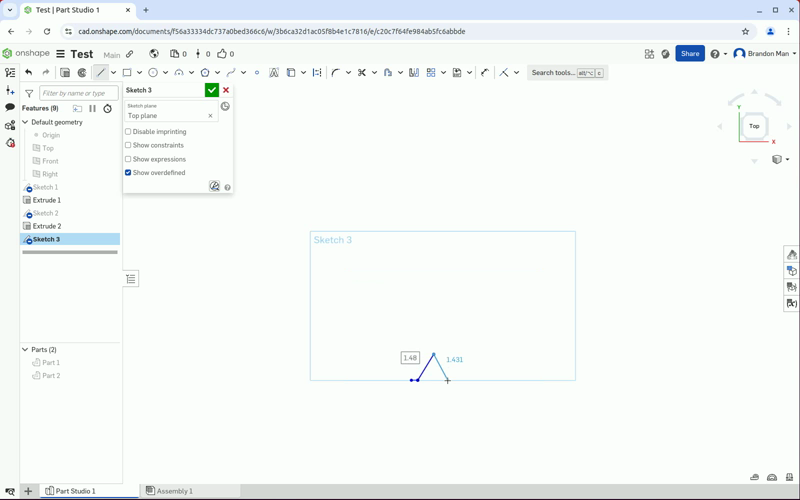
scroll(6)
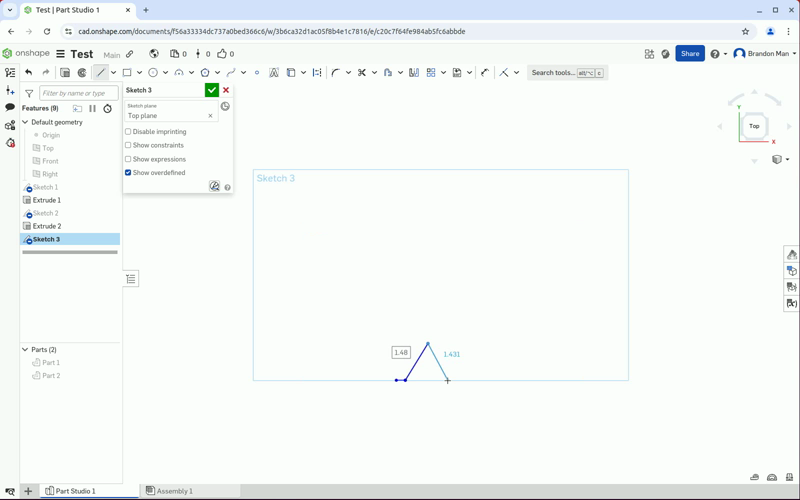
scroll(6)
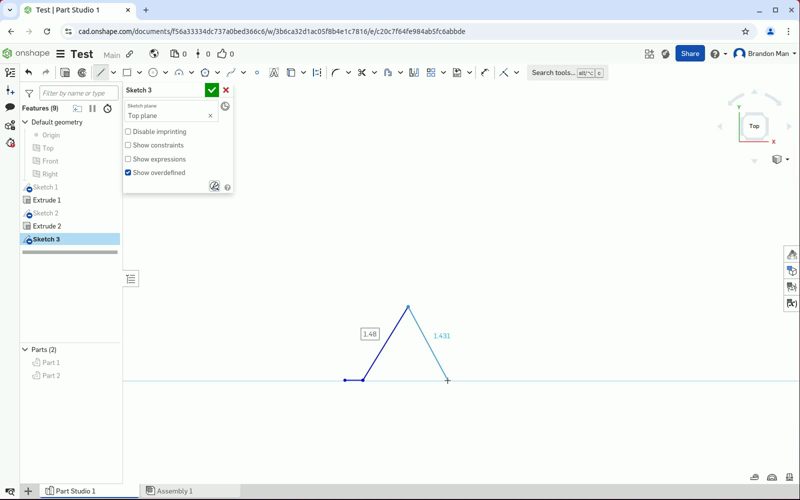
click(447, 380)
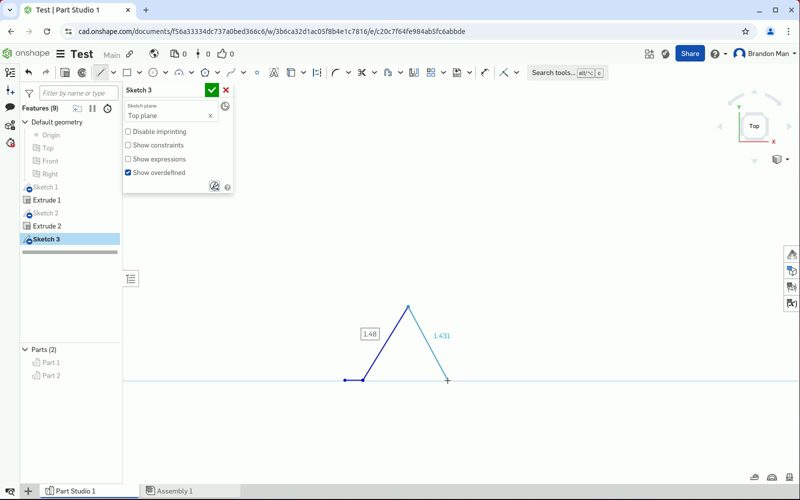
scroll(-6)
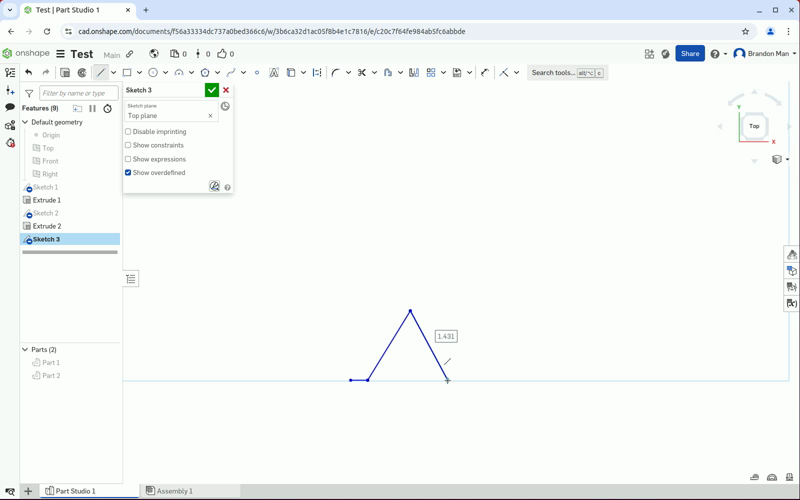
scroll(-6)
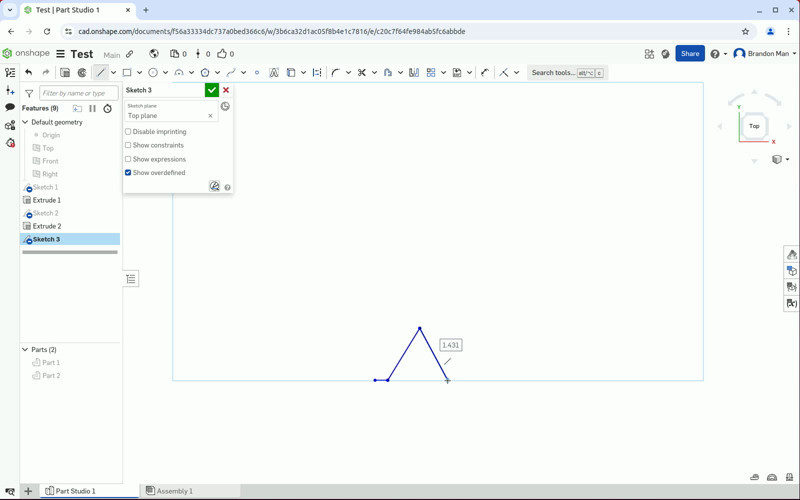
scroll(-6)
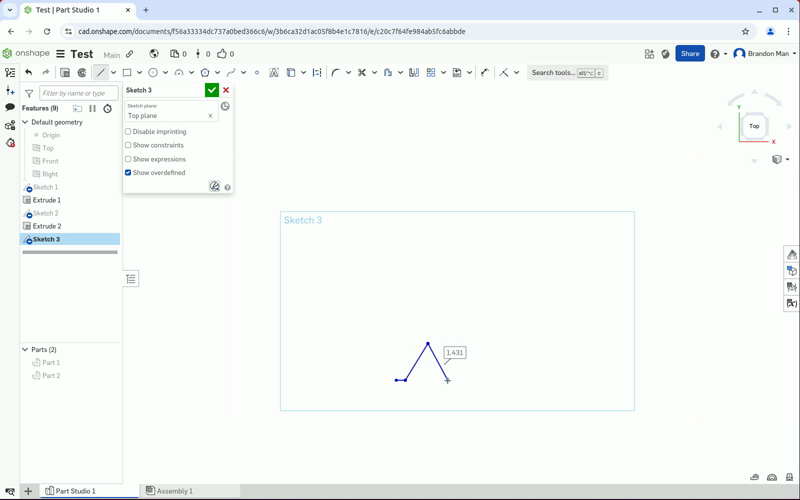
scroll(-6)
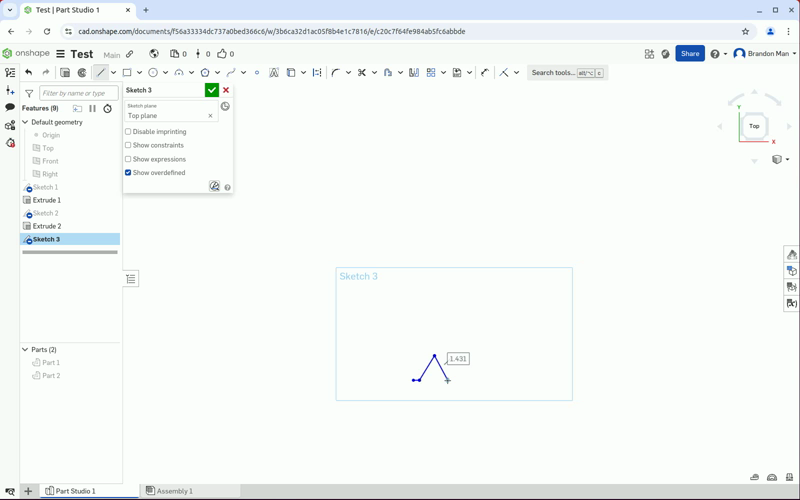
scroll(-6)
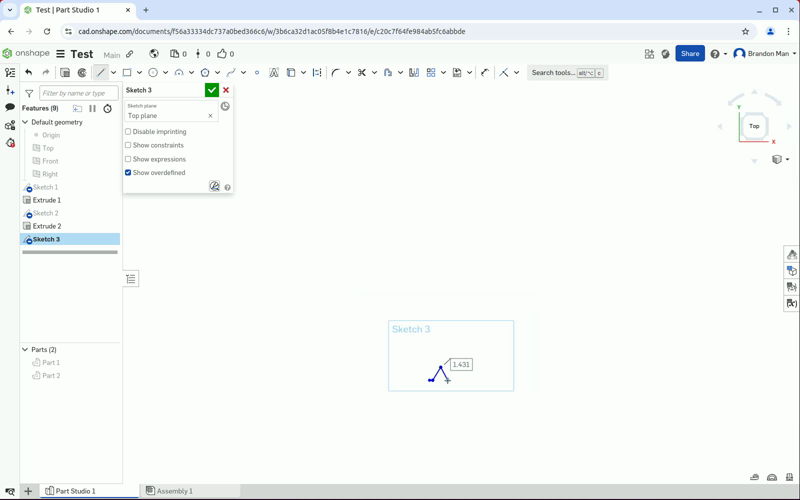
scroll(-6)
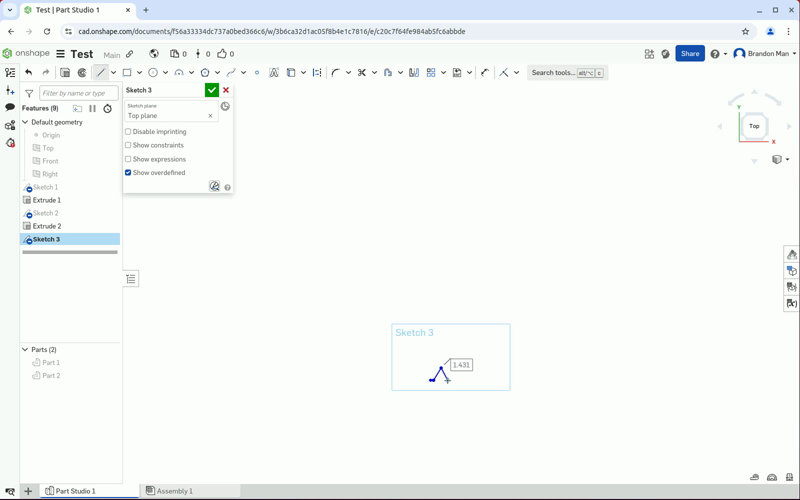
scroll(-6)
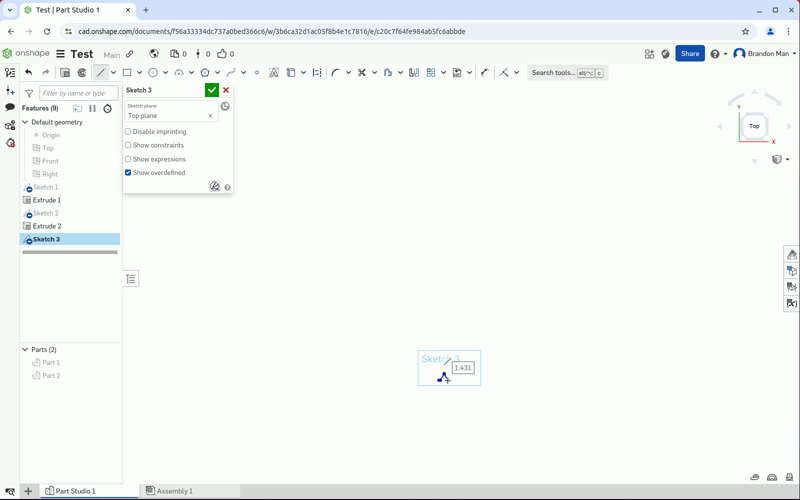
key_up(shift)
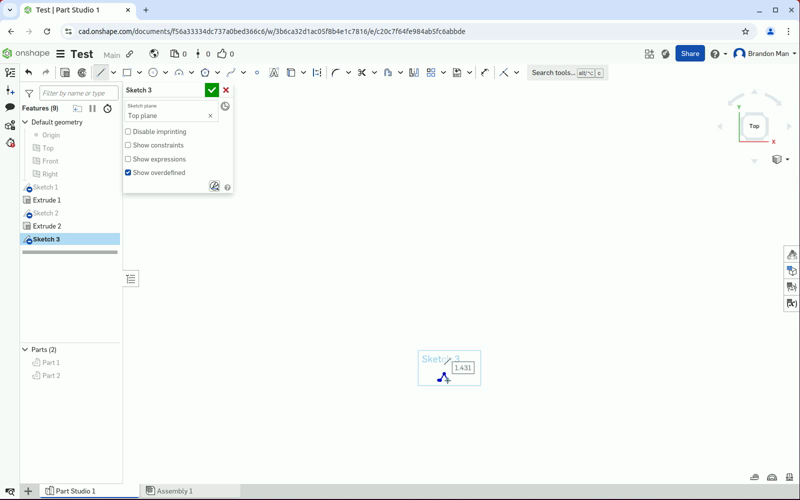
key_down(shift)
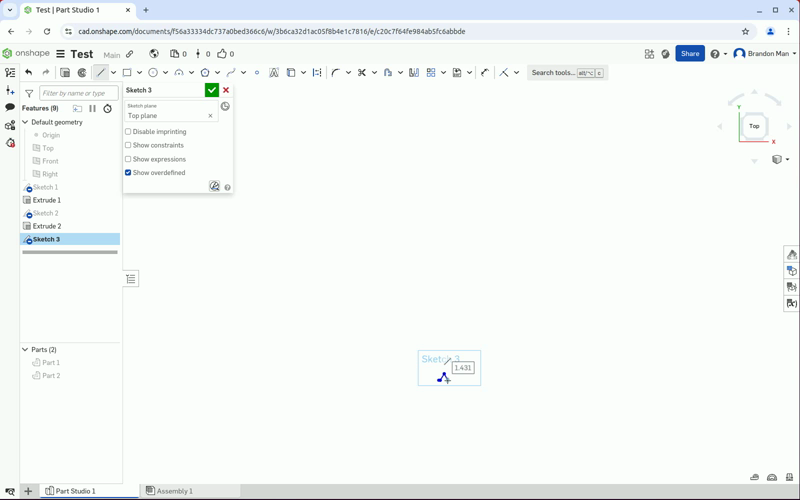
mouse_move(477, 380)
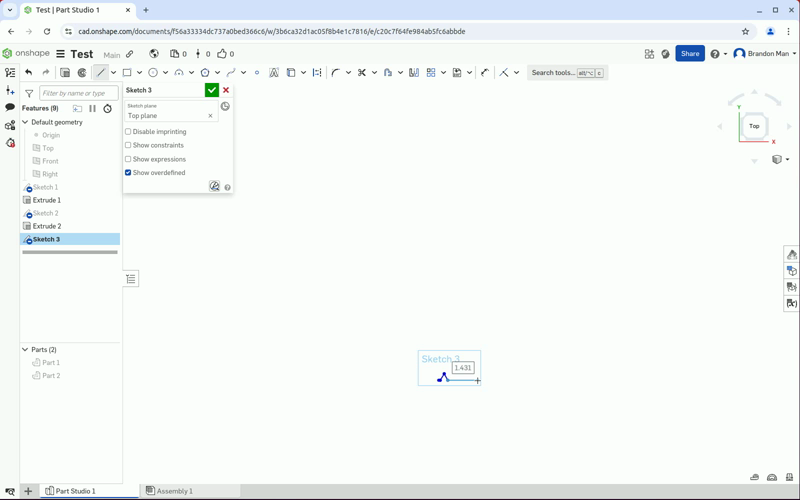
mouse_move(449, 380)
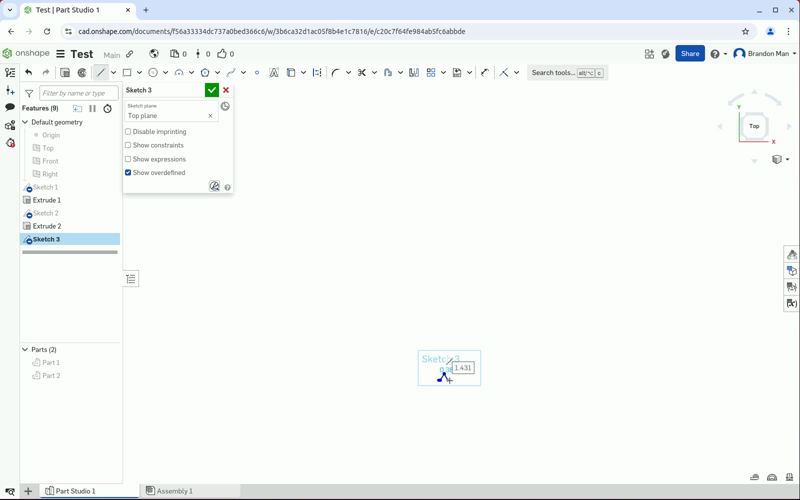
scroll(6)
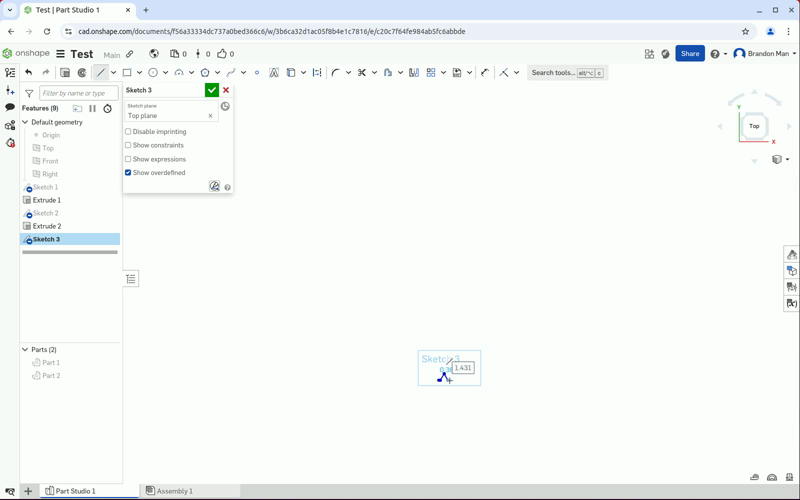
scroll(6)
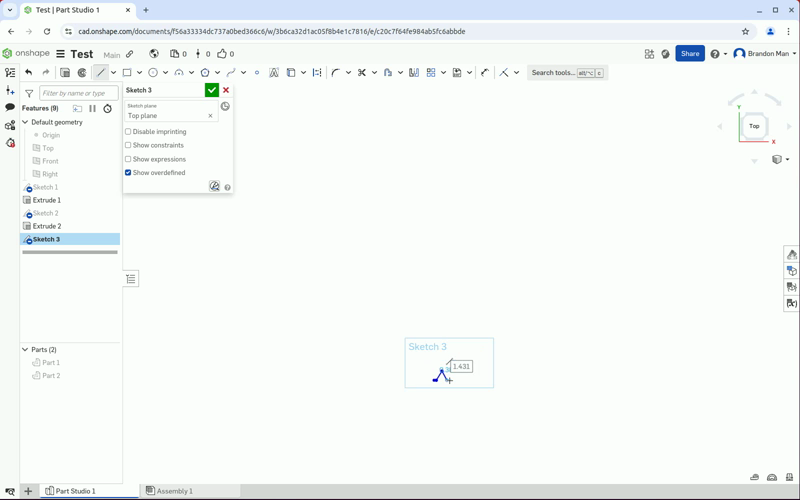
scroll(6)
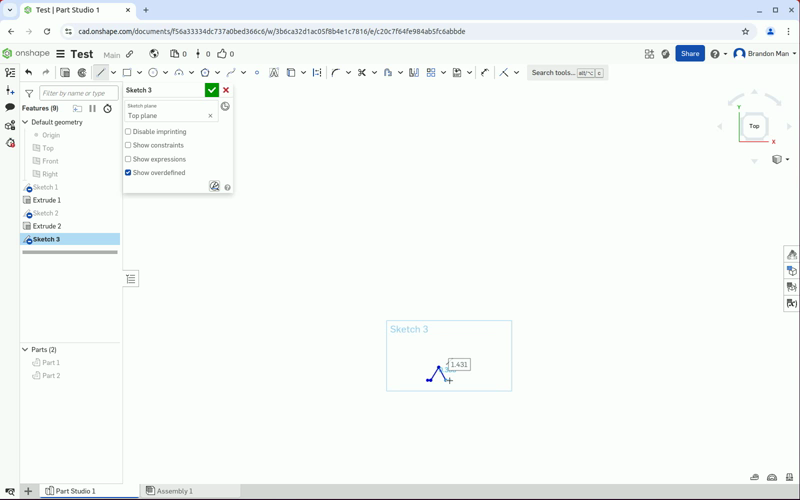
scroll(6)
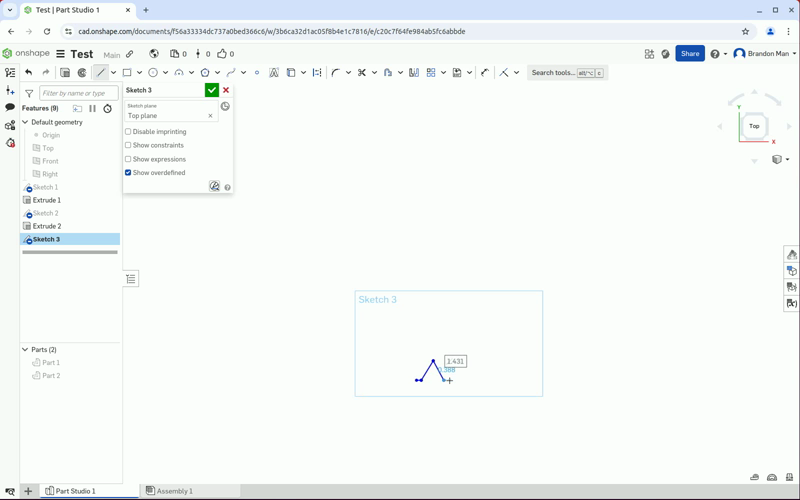
scroll(6)
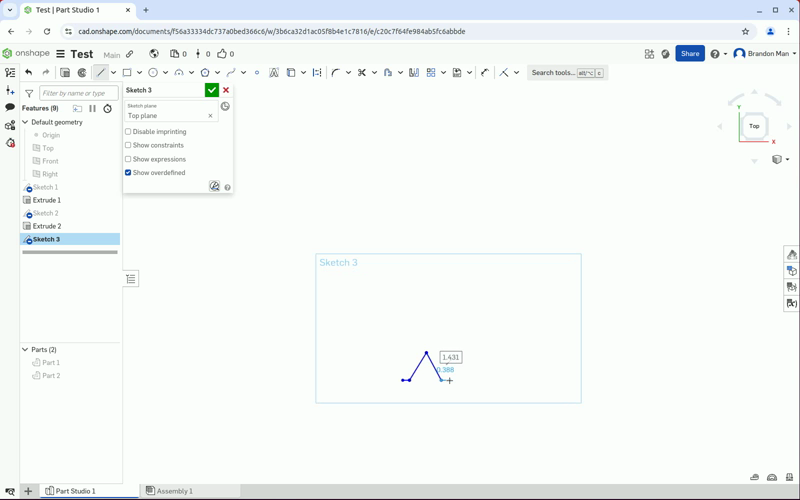
scroll(6)
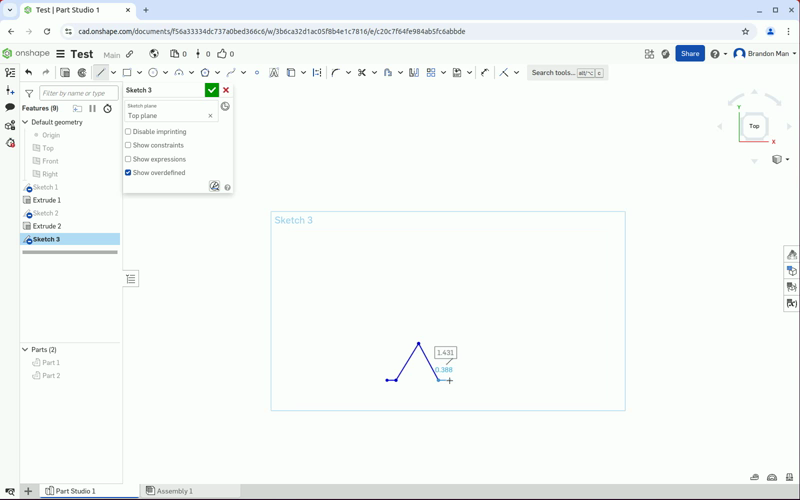
scroll(6)
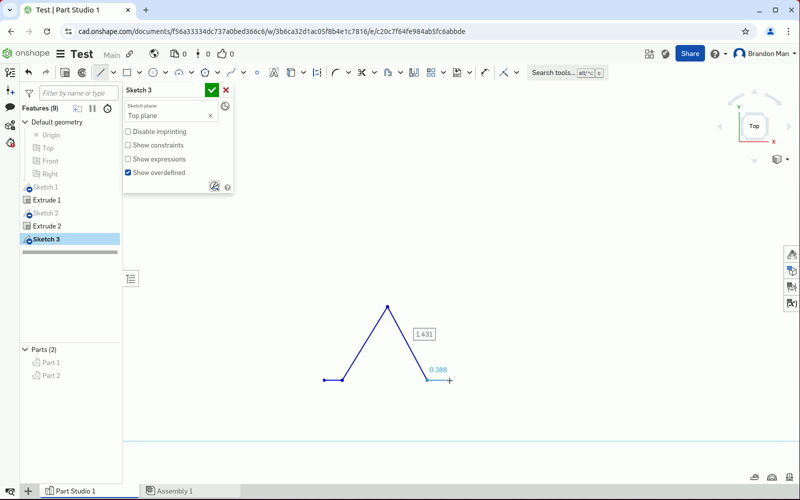
click(449, 380)
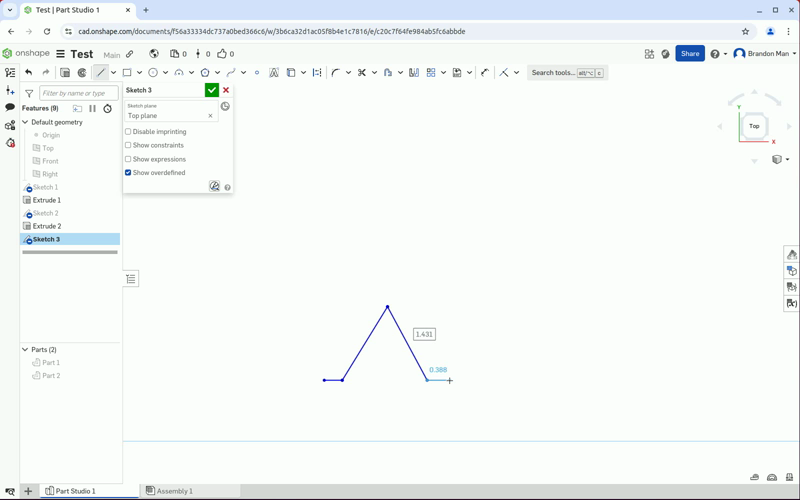
scroll(-6)
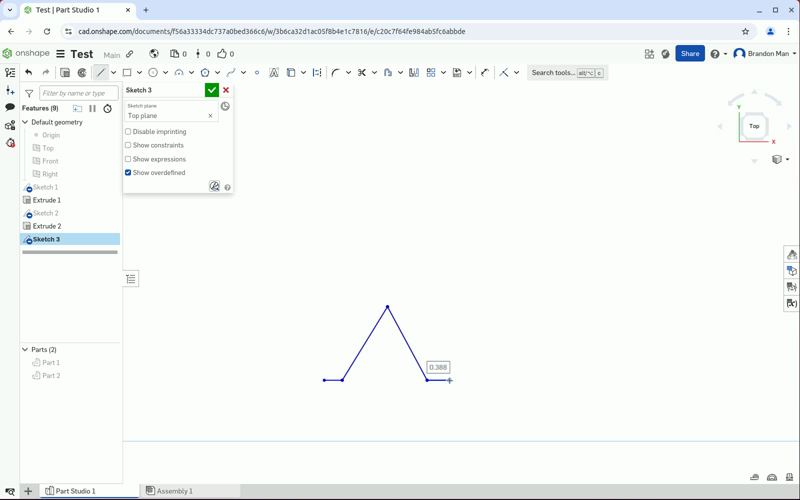
scroll(-6)
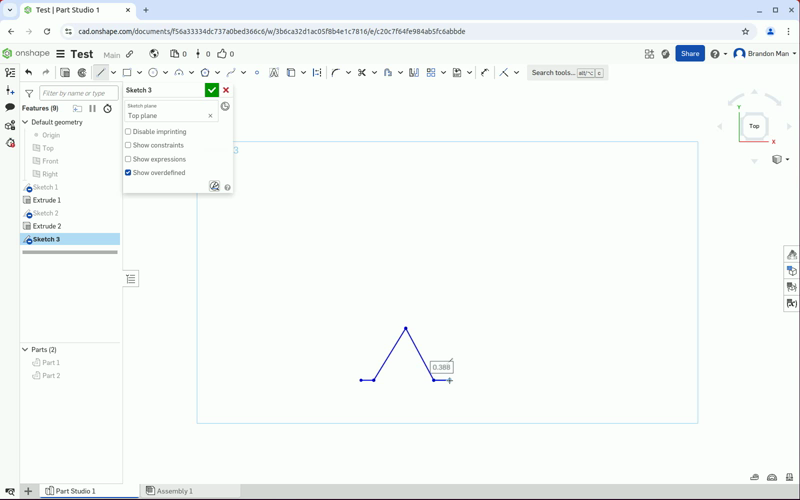
scroll(-6)
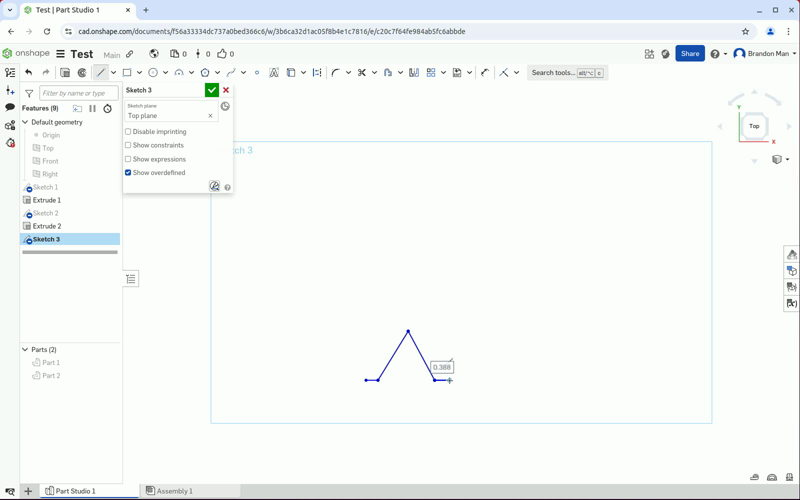
scroll(-6)
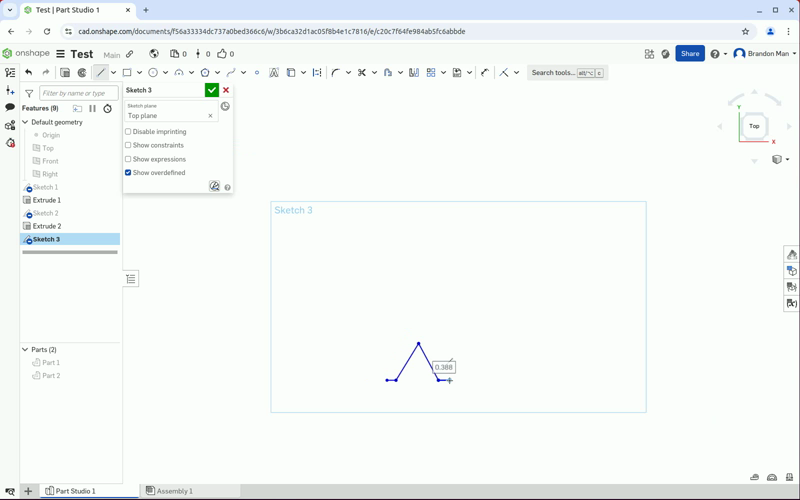
scroll(-6)
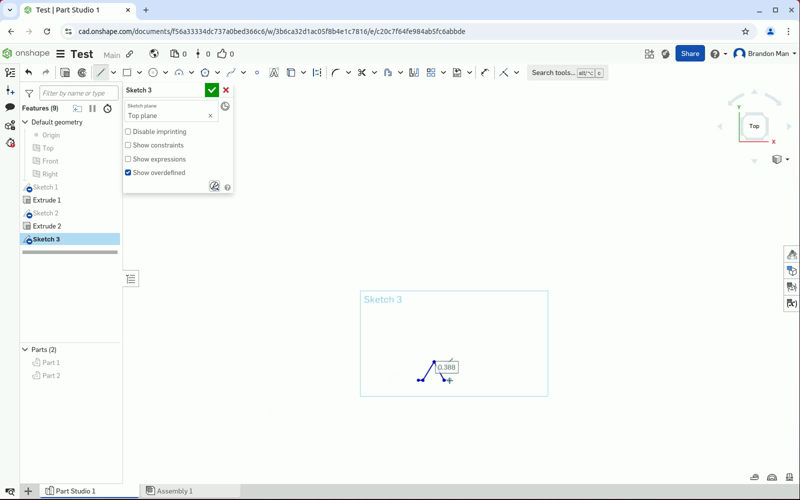
scroll(-6)
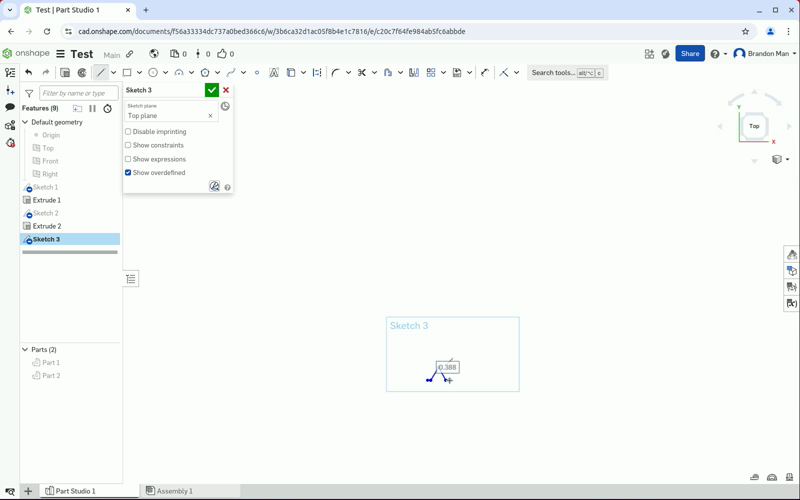
scroll(-6)
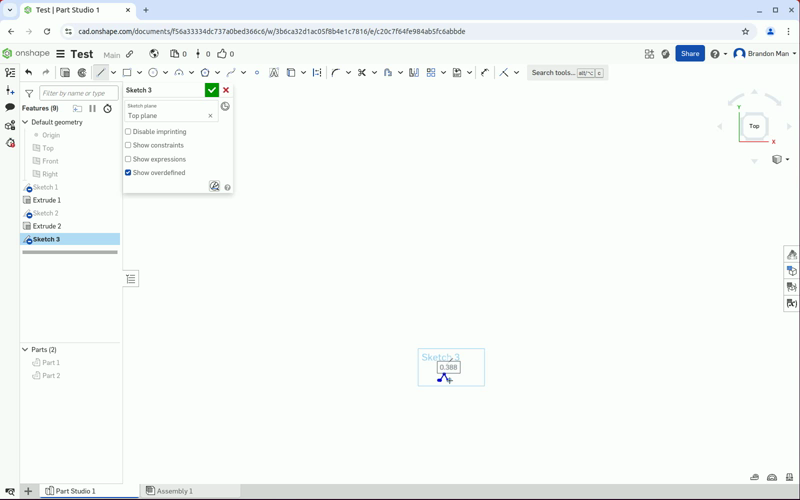
key_up(shift)
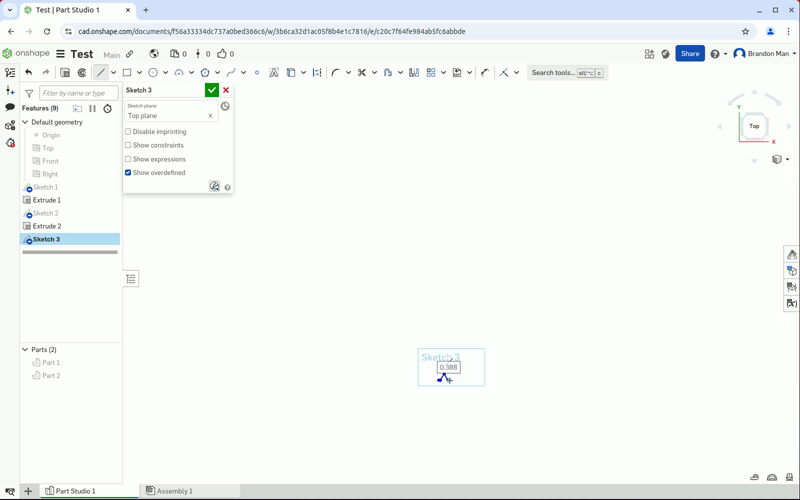
key_down(shift)
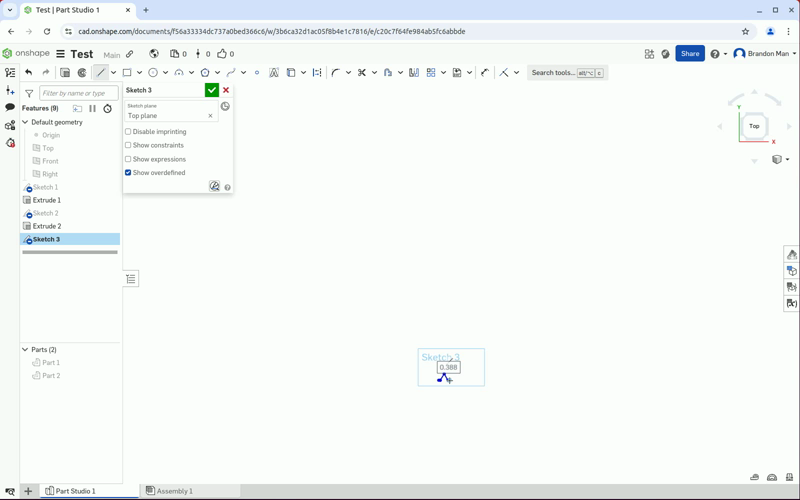
mouse_move(479, 380)
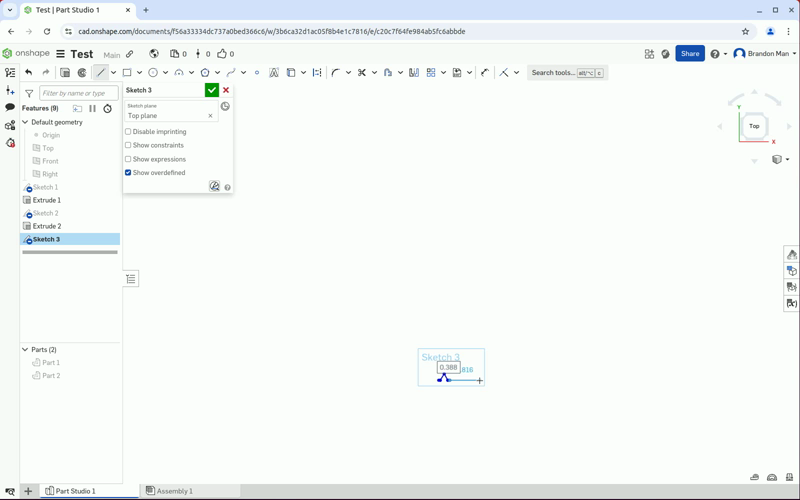
mouse_move(444, 372)
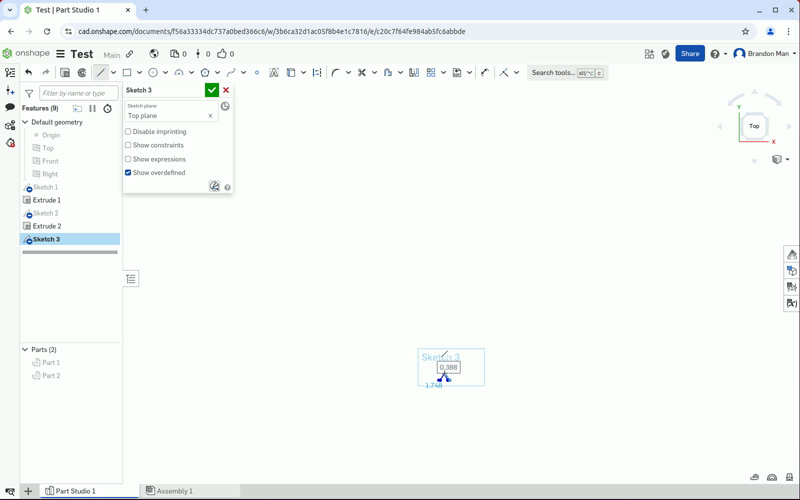
scroll(6)
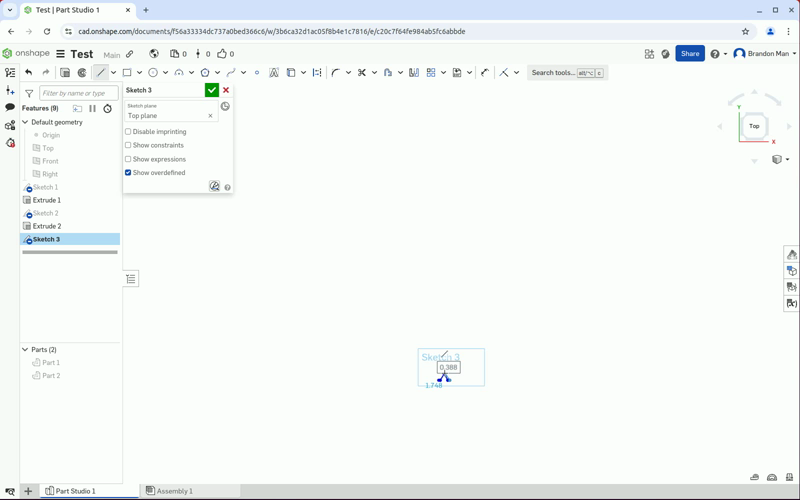
scroll(6)
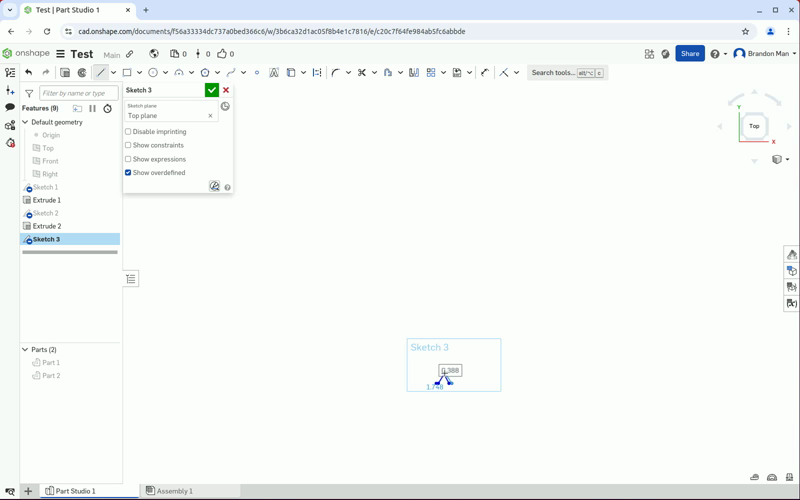
scroll(6)
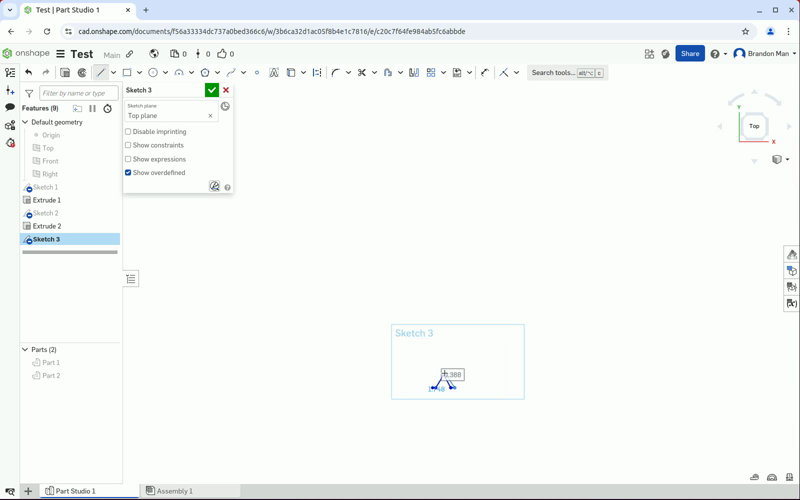
scroll(6)
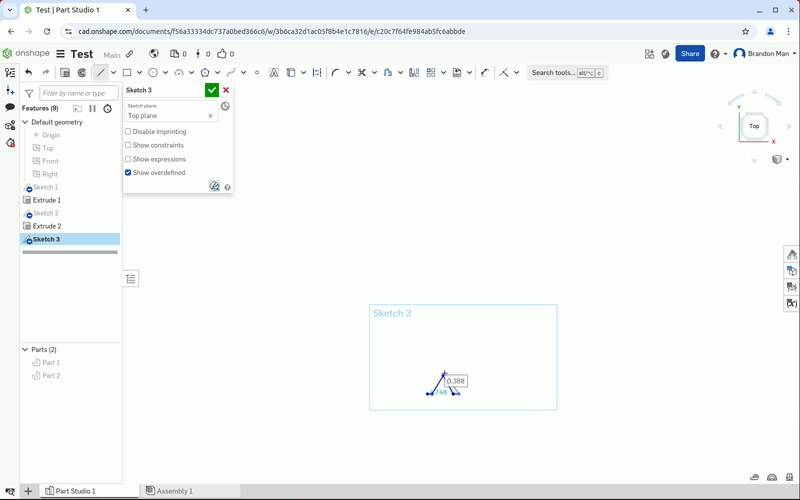
scroll(6)
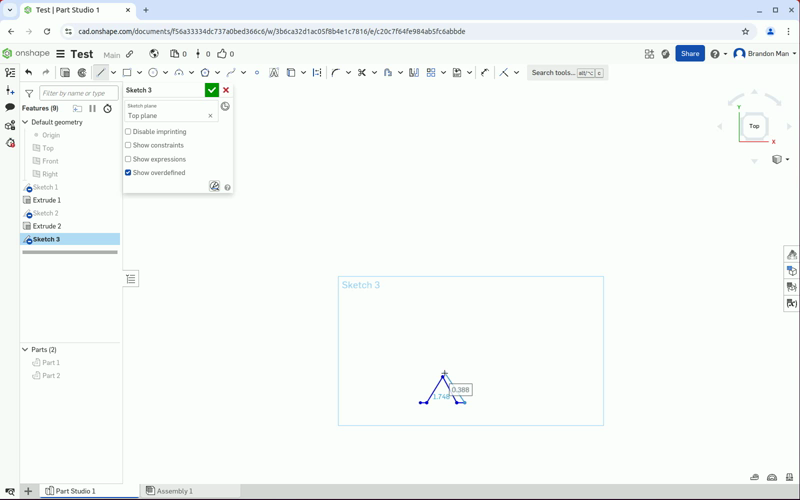
scroll(6)
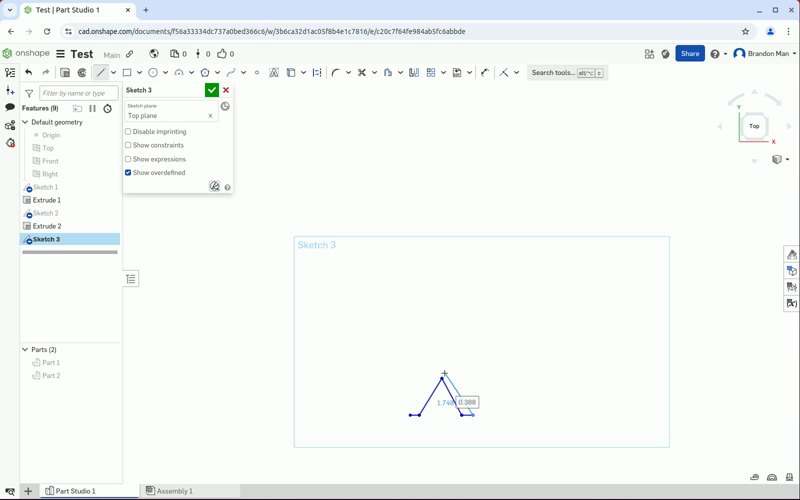
scroll(6)
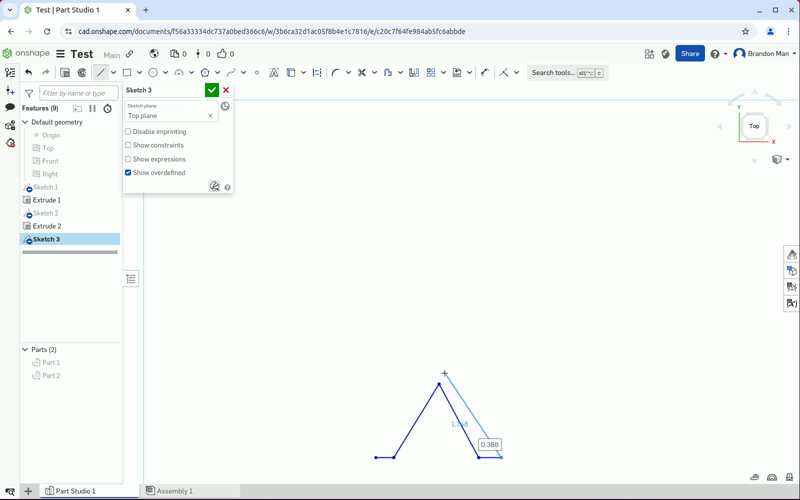
click(444, 372)
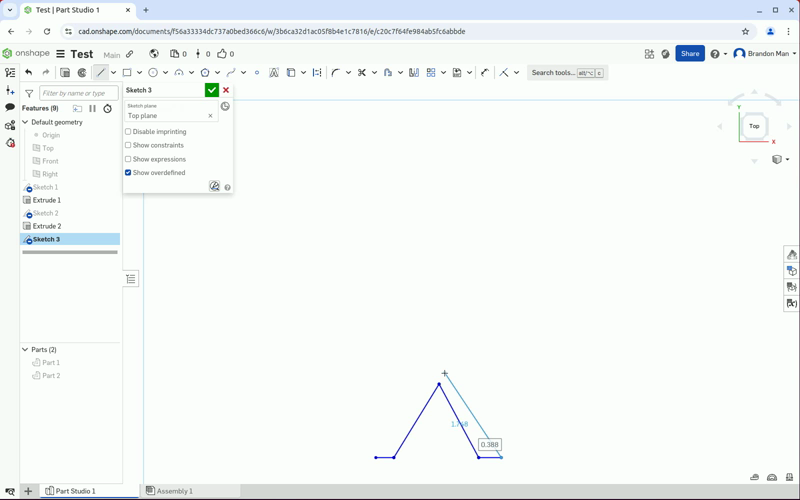
scroll(-6)
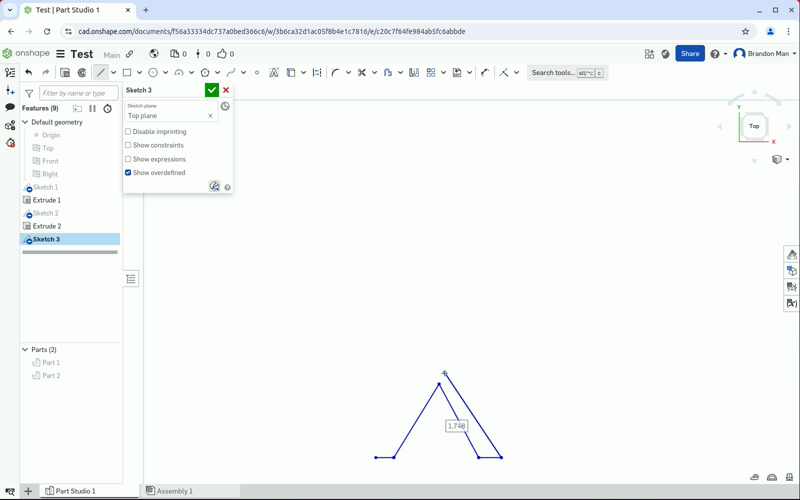
scroll(-6)
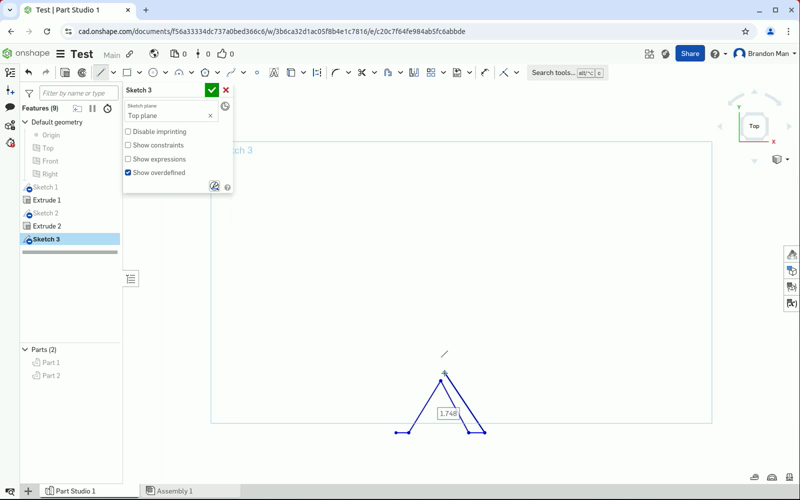
scroll(-6)
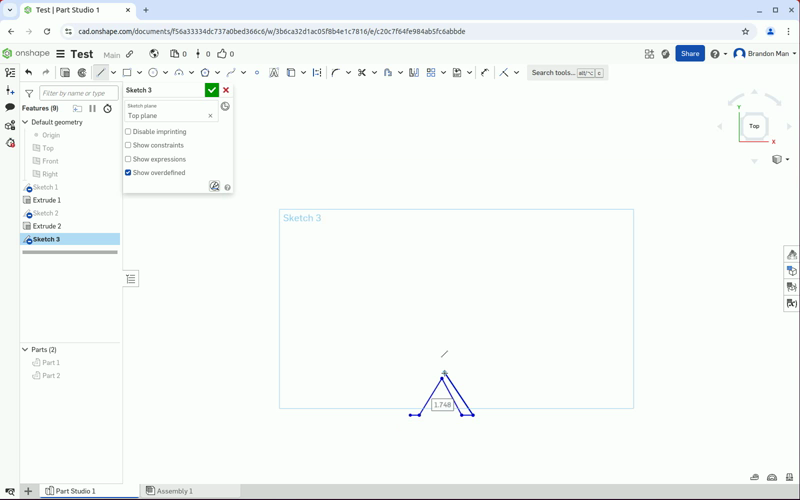
scroll(-6)
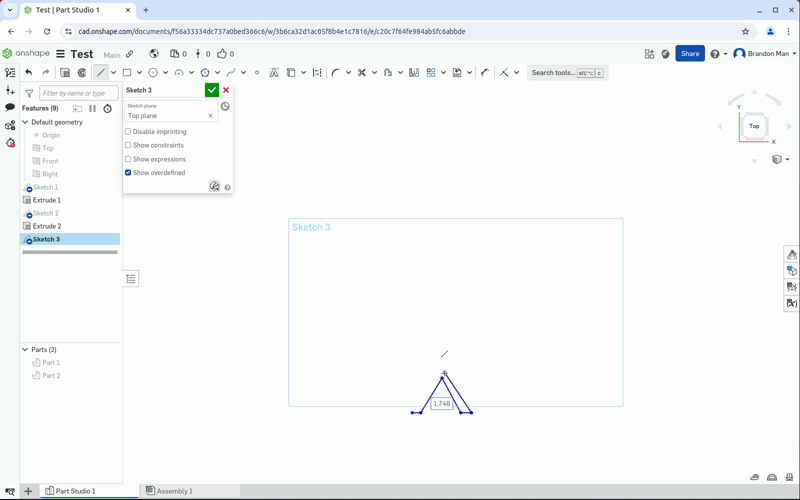
scroll(-6)
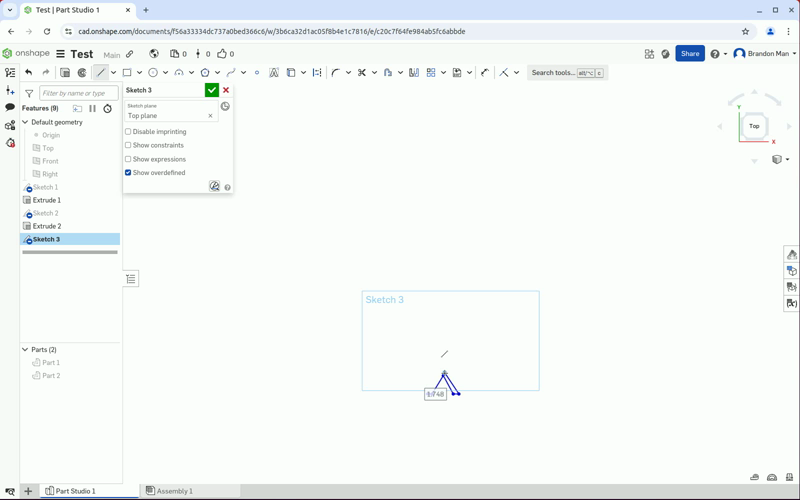
scroll(-6)
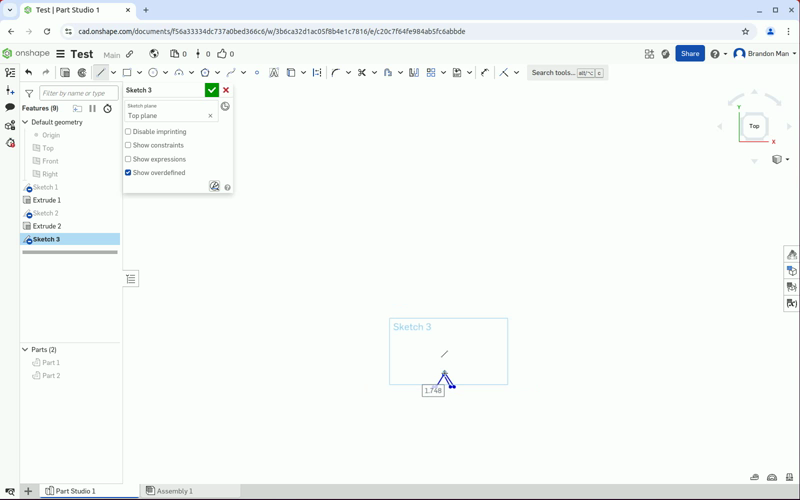
scroll(-6)
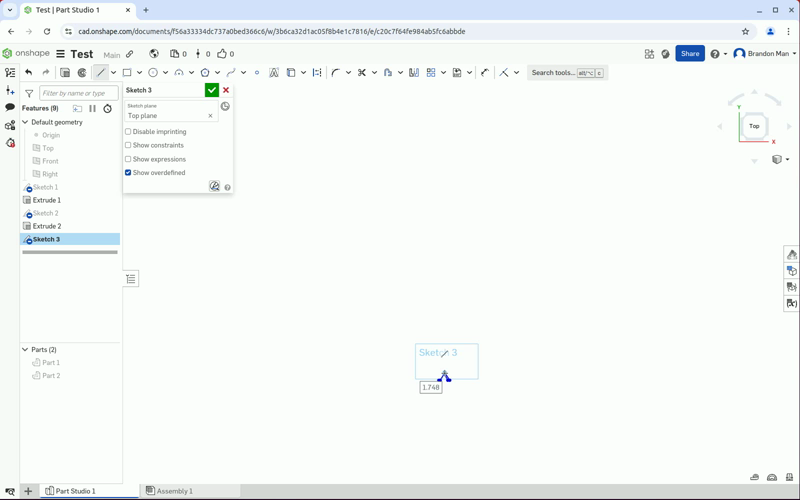
key_up(shift)
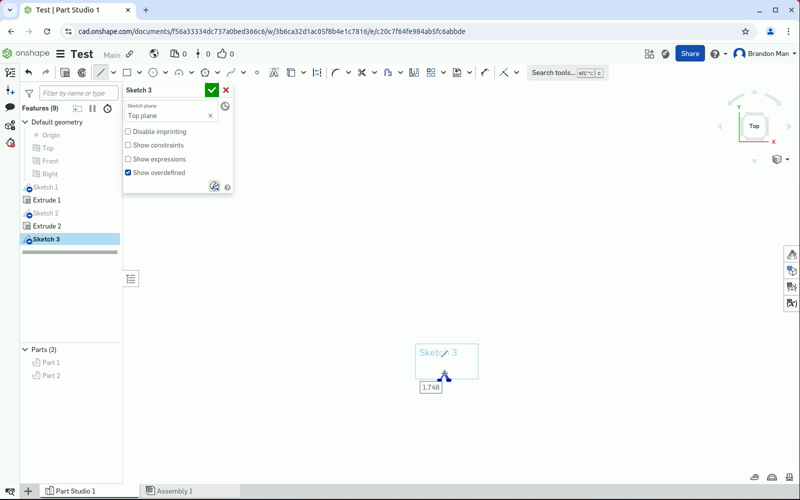
key_down(shift)
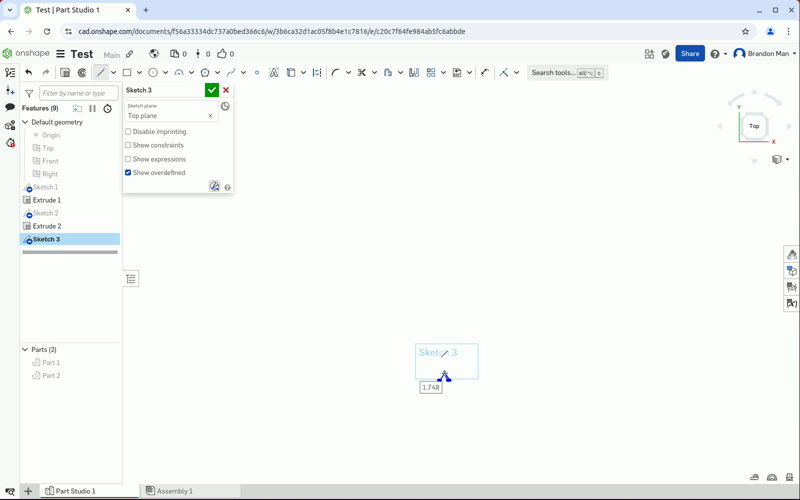
mouse_move(474, 372)
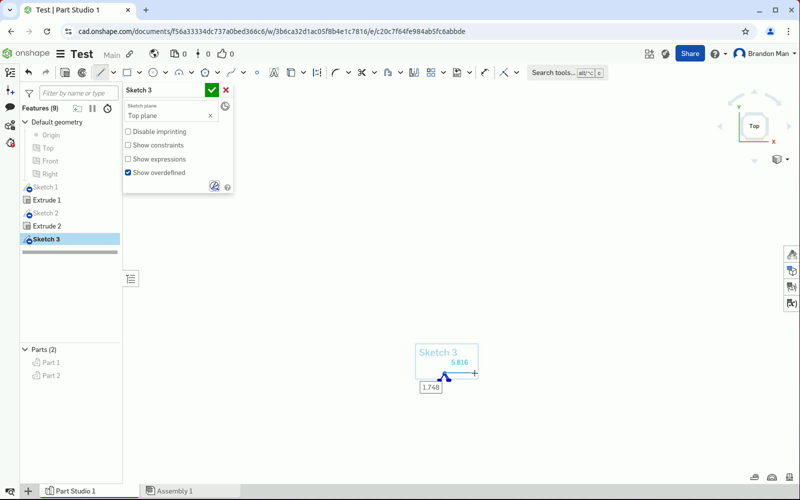
mouse_move(449, 366)
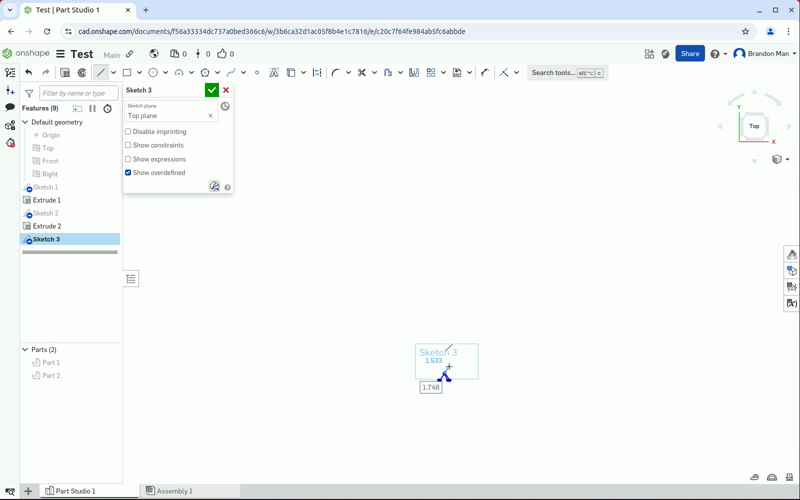
click(449, 366)
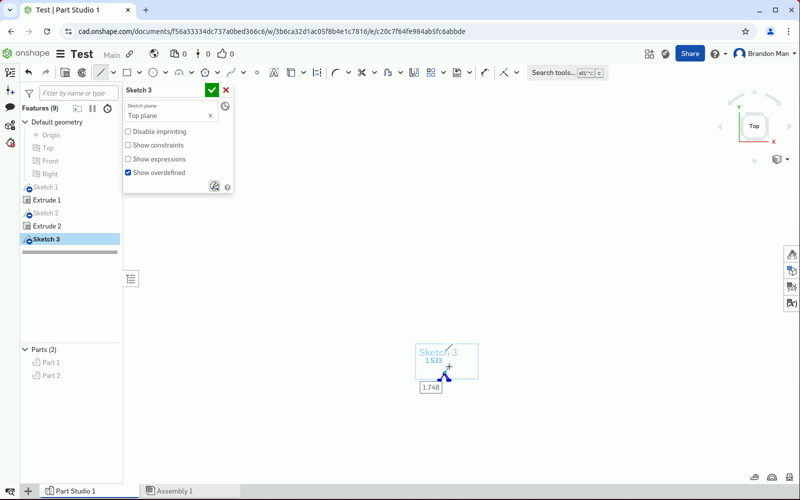
key_up(shift)
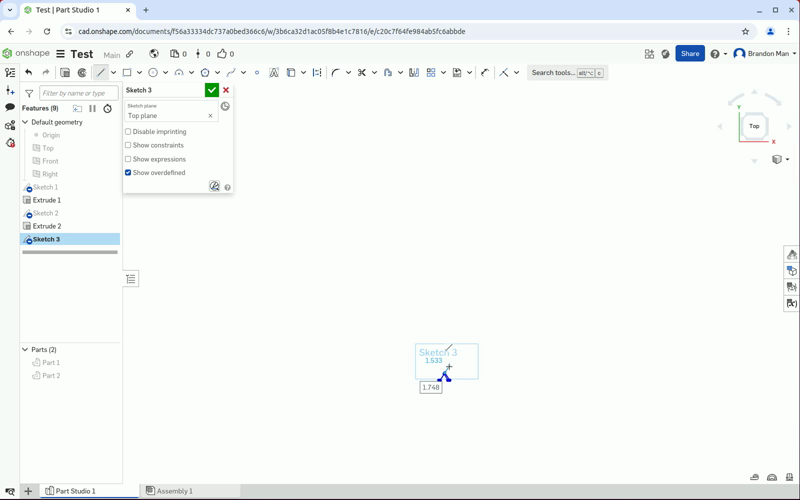
key_down(shift)
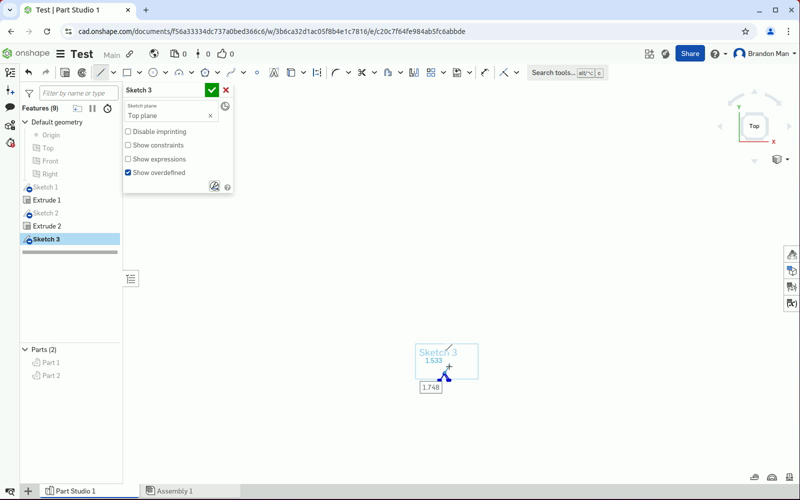
mouse_move(479, 366)
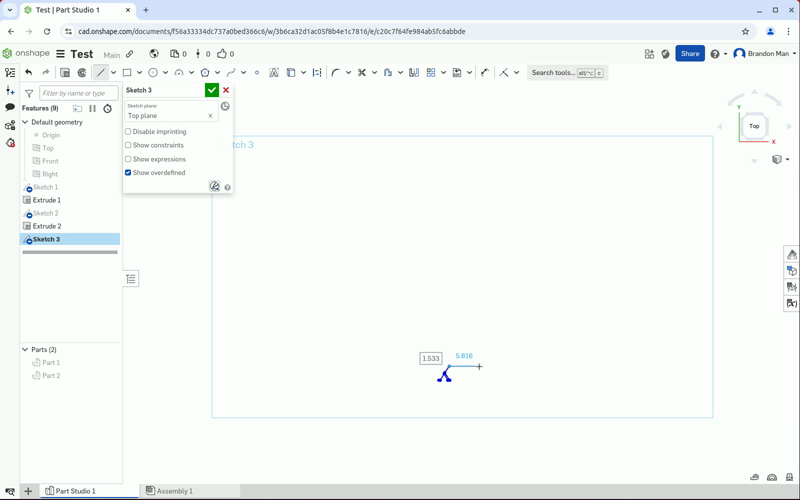
mouse_move(447, 366)
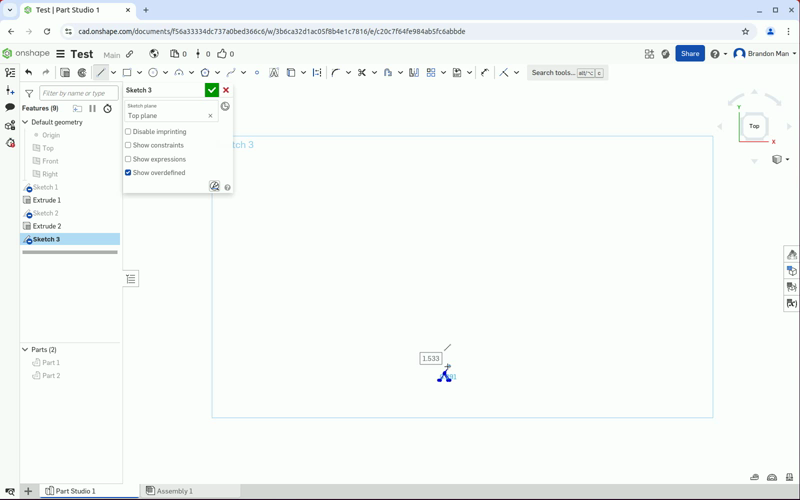
scroll(6)
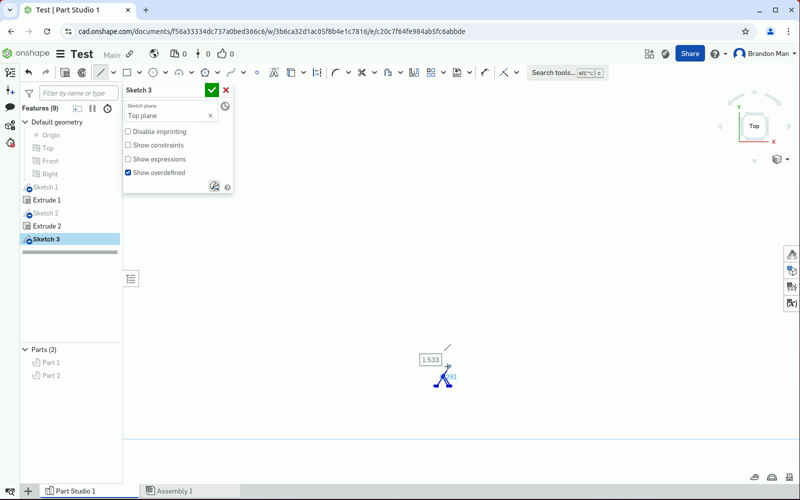
scroll(6)
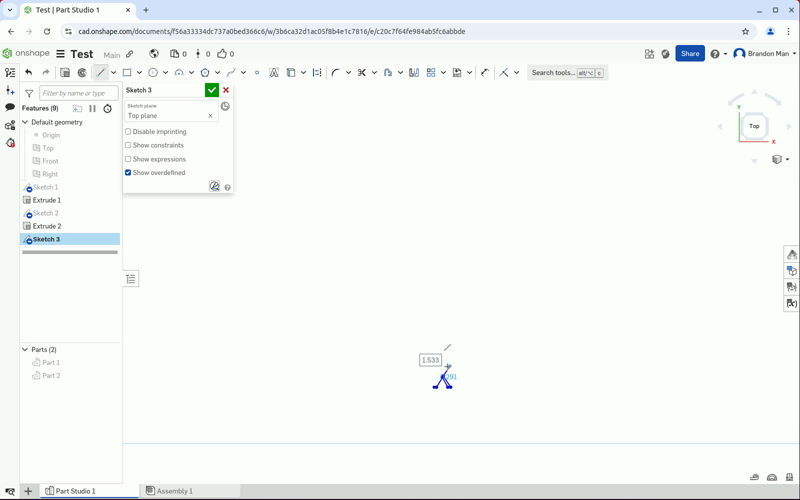
scroll(6)
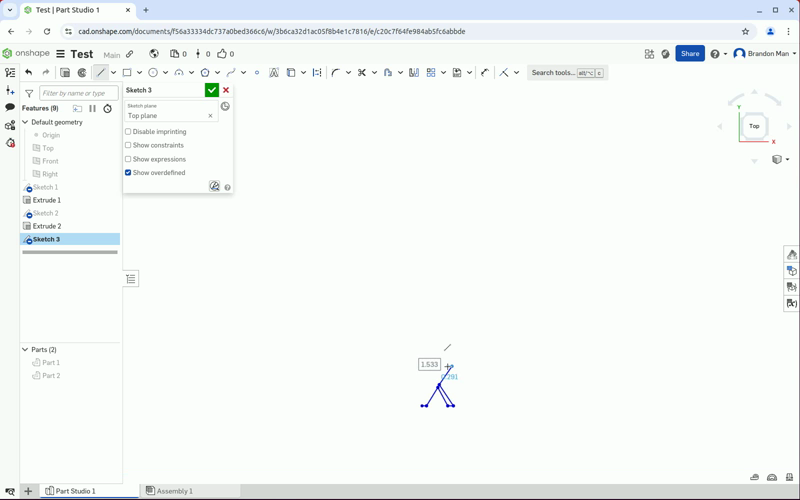
scroll(6)
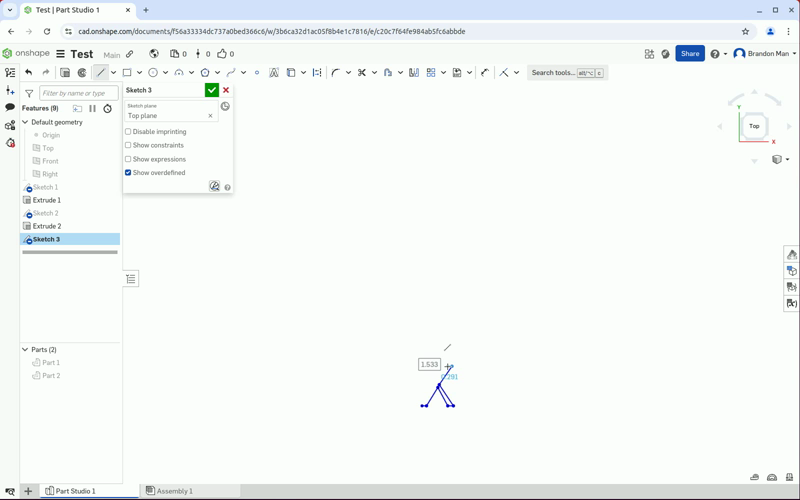
scroll(6)
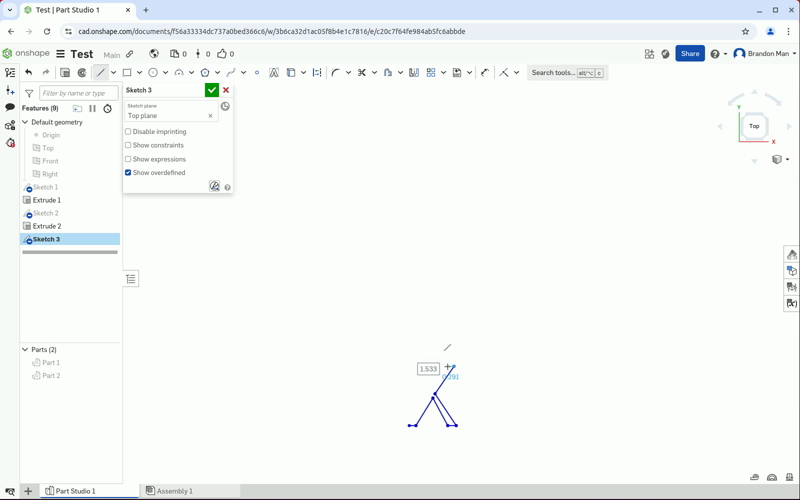
scroll(6)
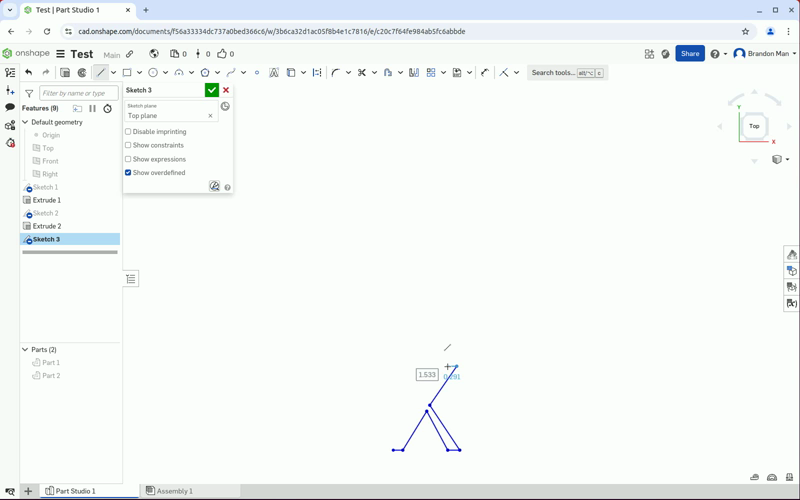
scroll(6)
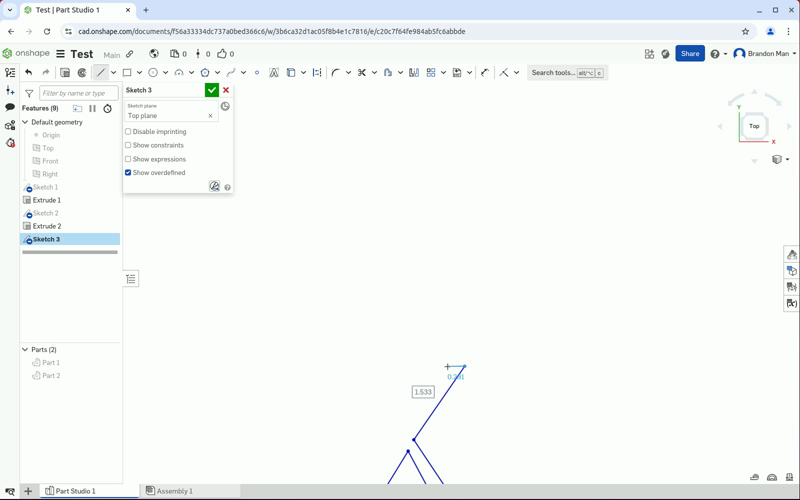
click(447, 366)
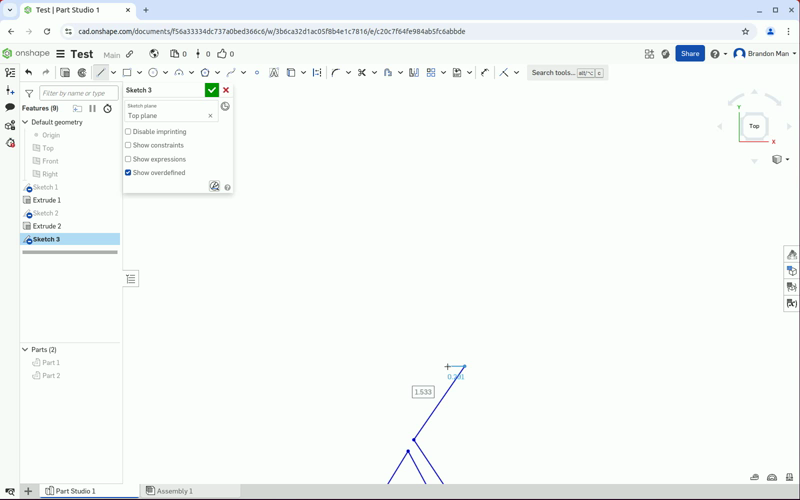
scroll(-6)
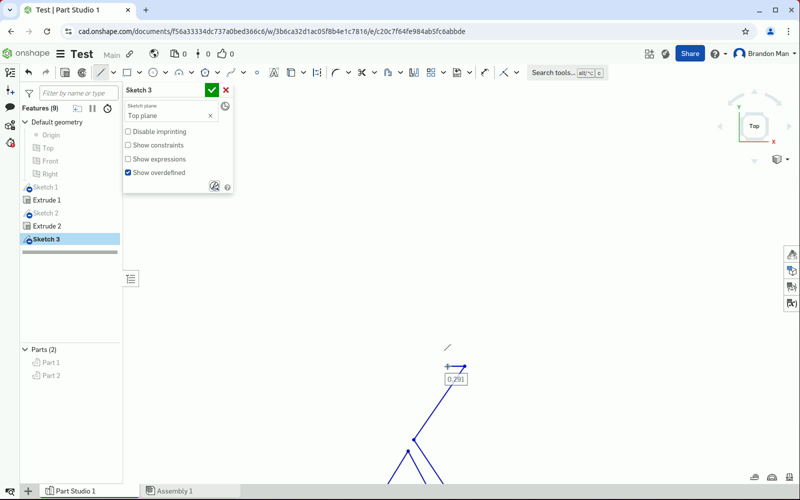
scroll(-6)
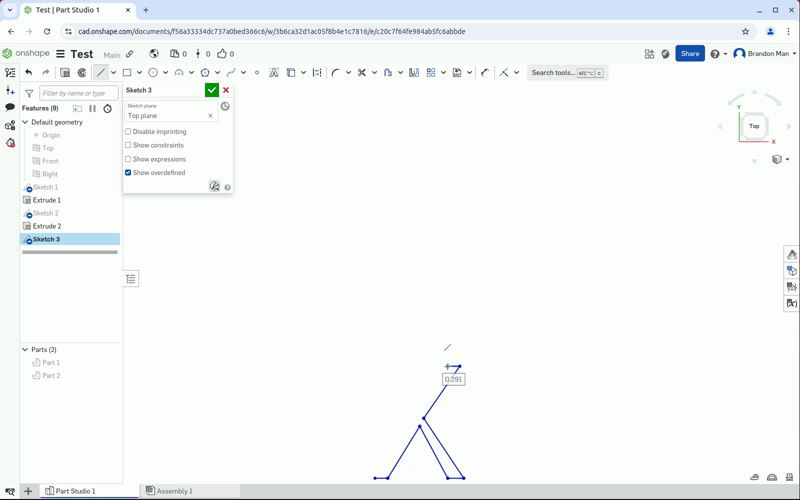
scroll(-6)
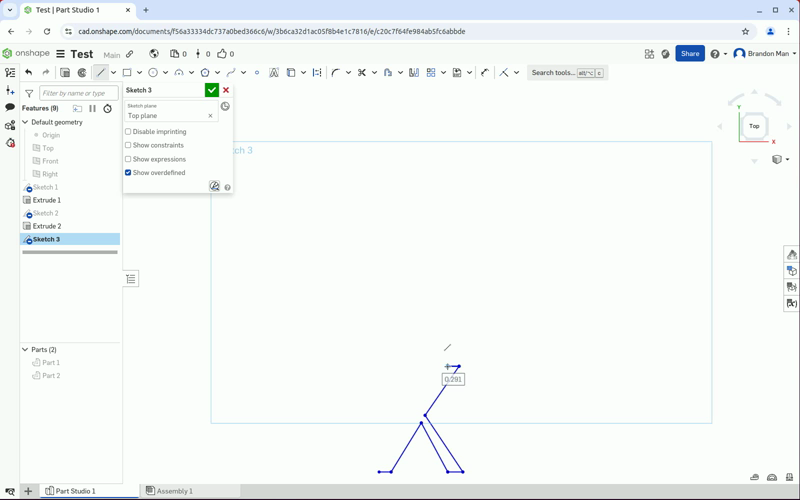
scroll(-6)
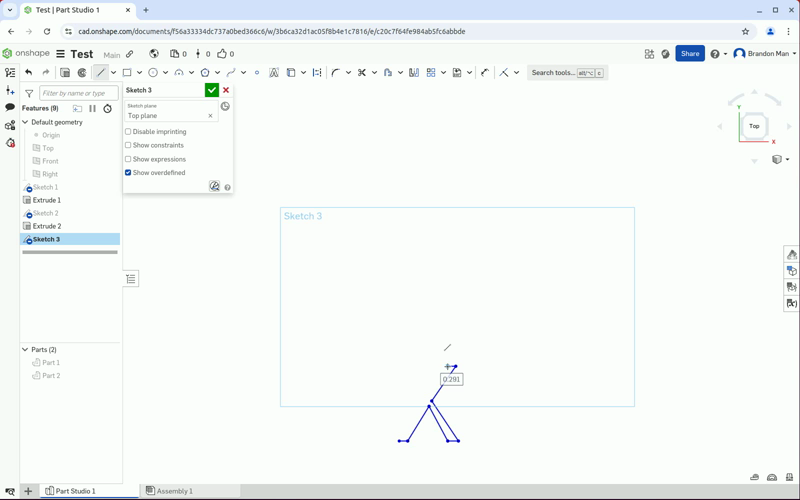
scroll(-6)
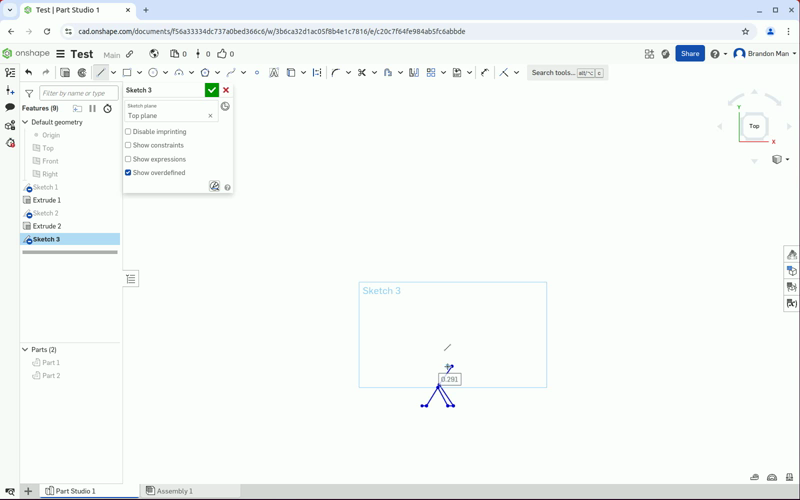
scroll(-6)
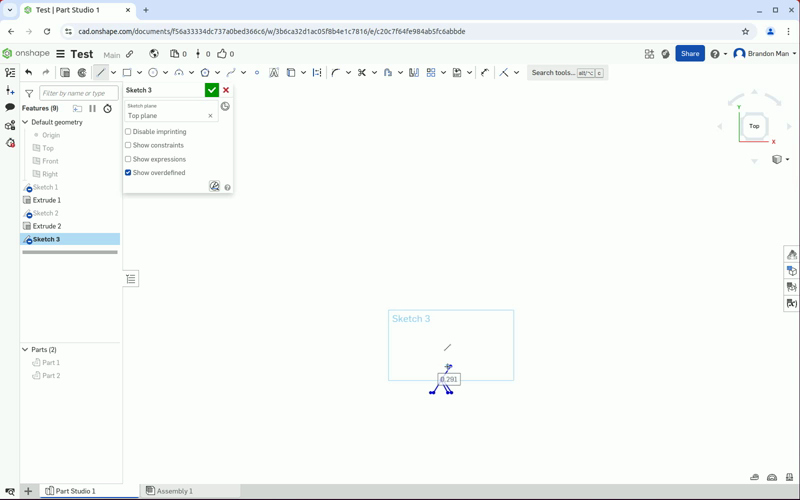
scroll(-6)
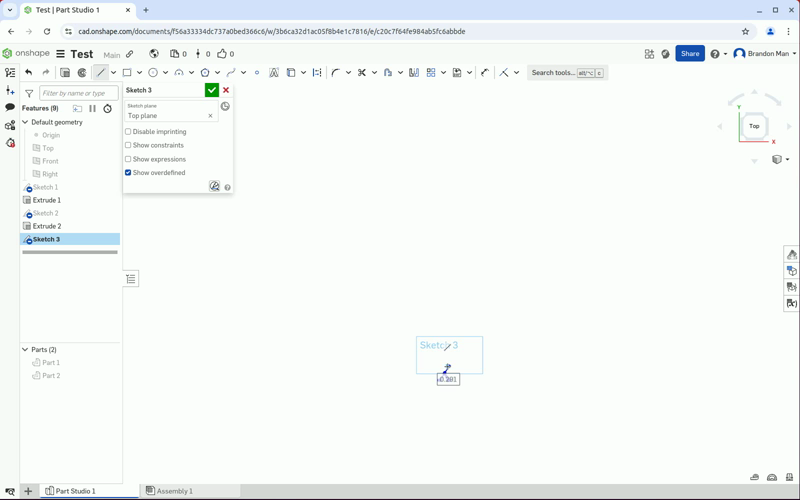
key_up(shift)
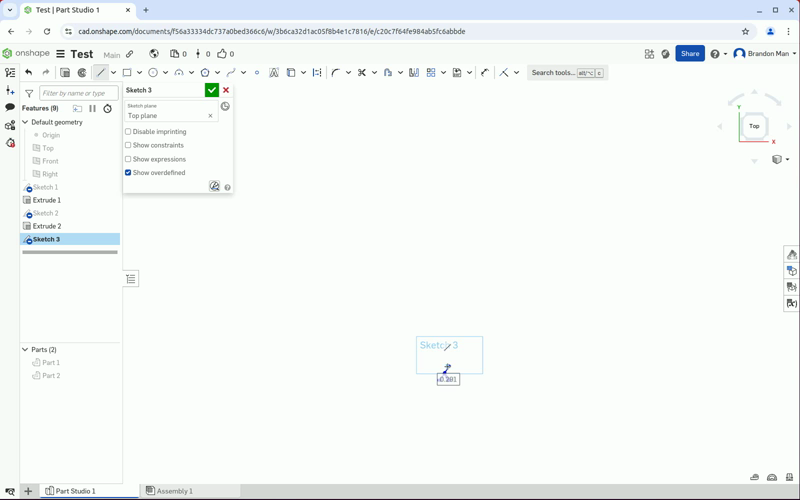
key_down(shift)
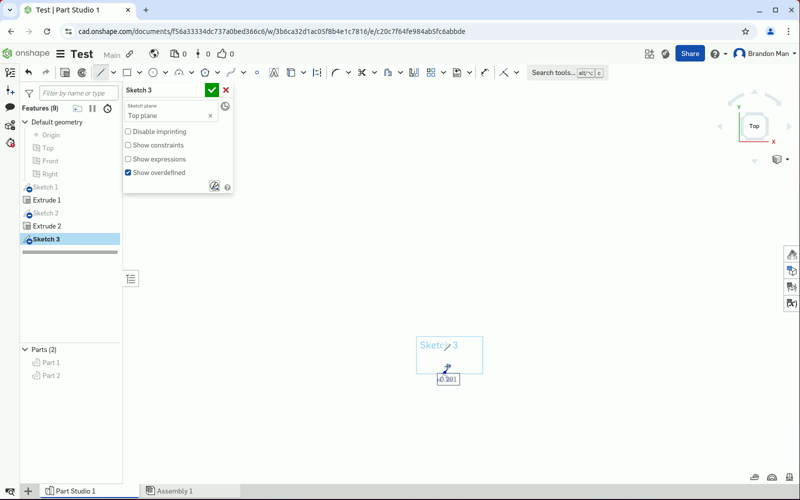
mouse_move(477, 366)
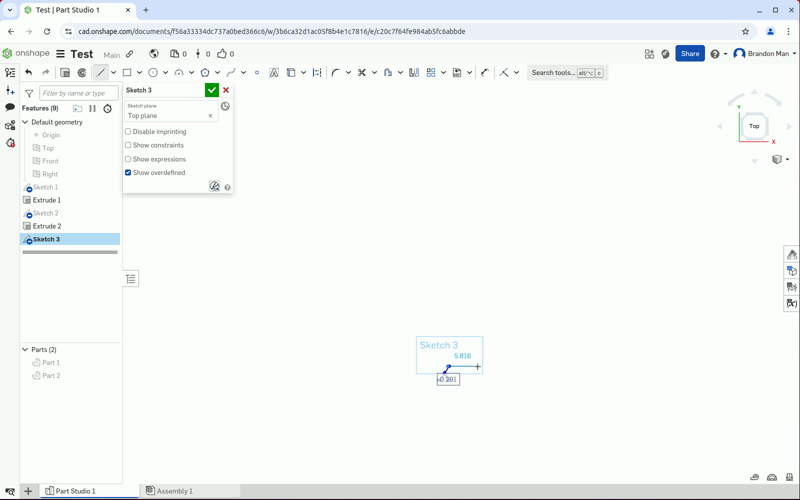
mouse_move(444, 371)
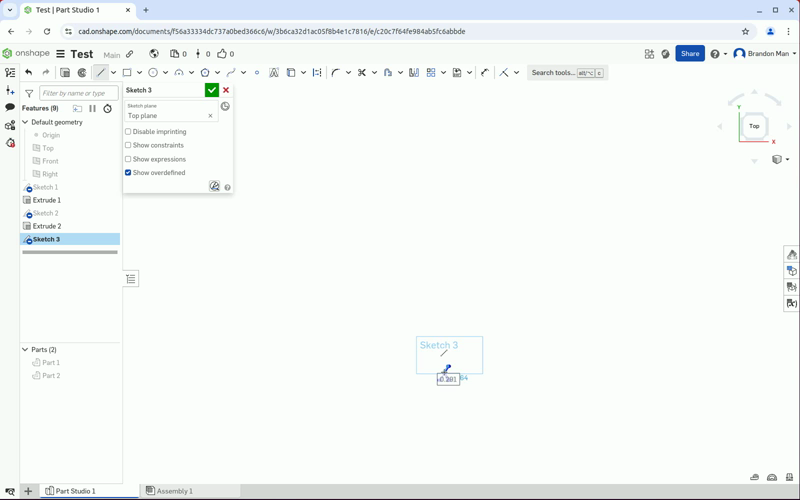
scroll(6)
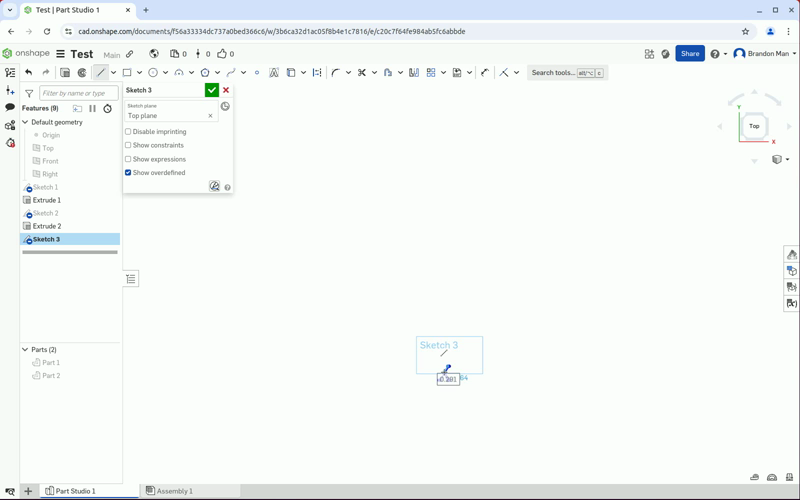
scroll(6)
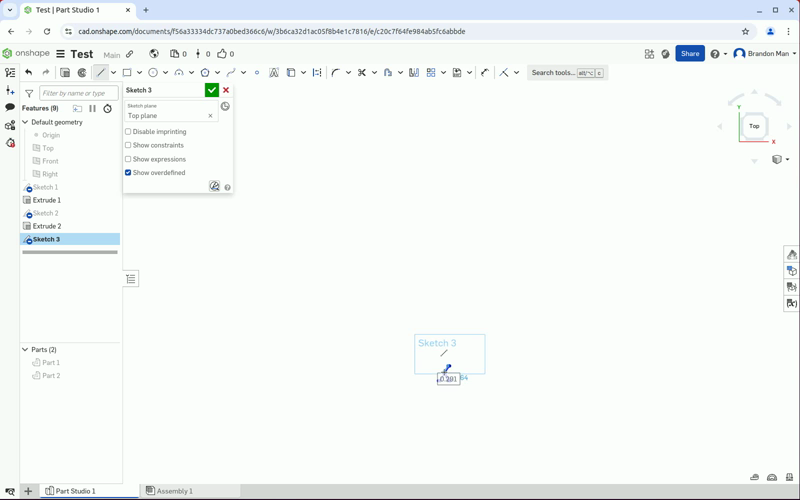
scroll(6)
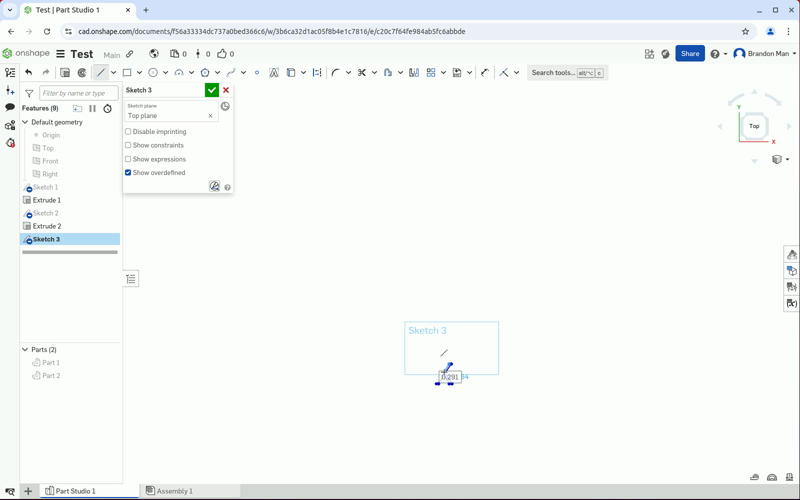
scroll(6)
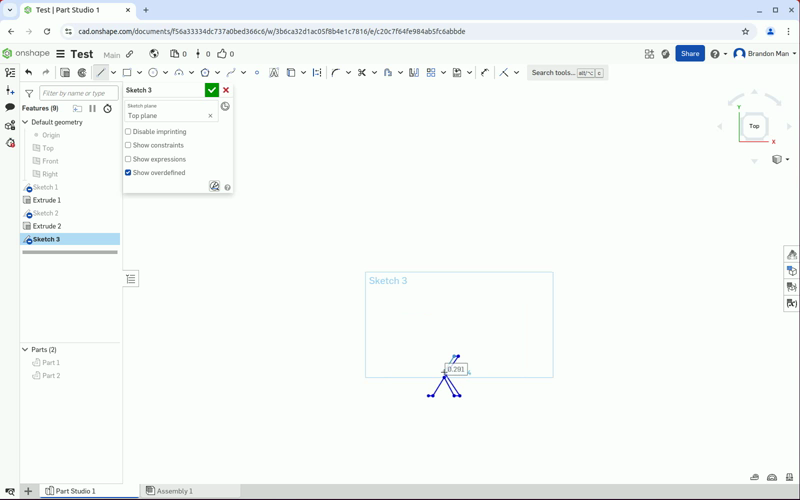
scroll(6)
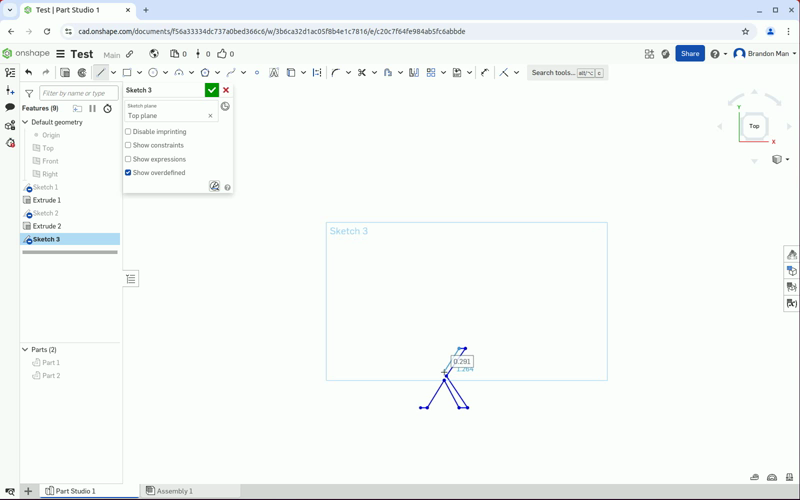
scroll(6)
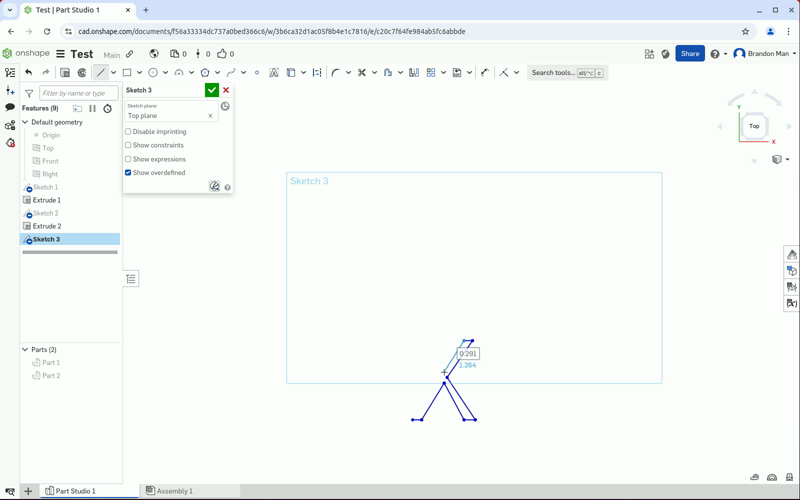
scroll(6)
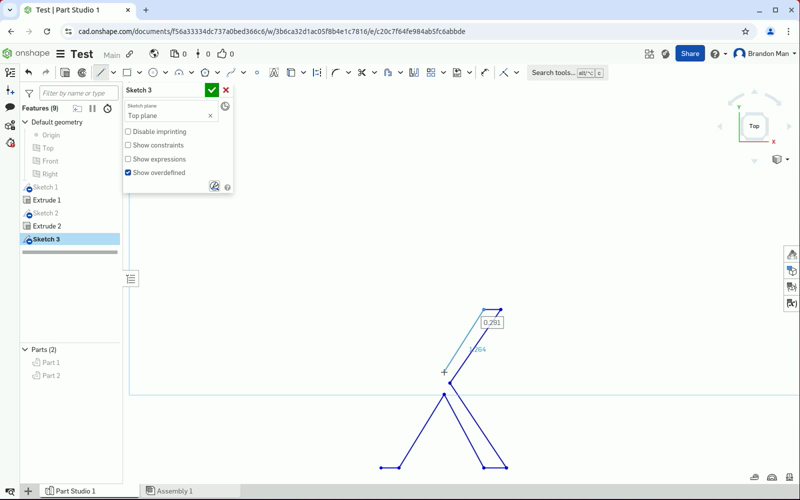
click(444, 371)
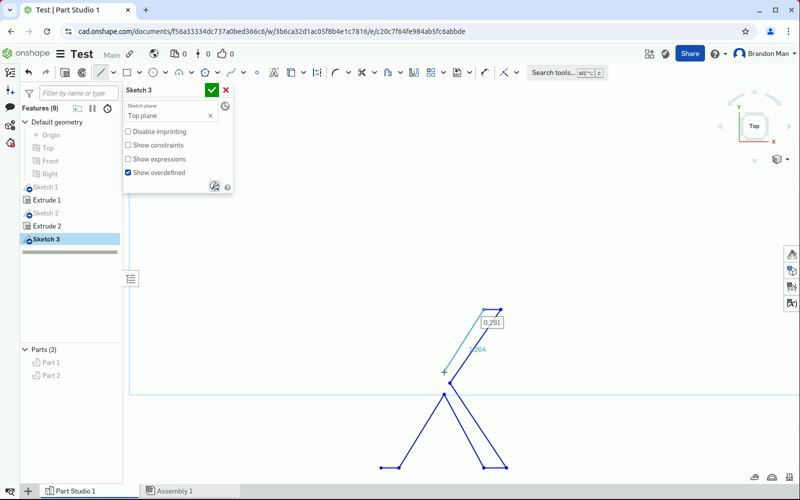
scroll(-6)
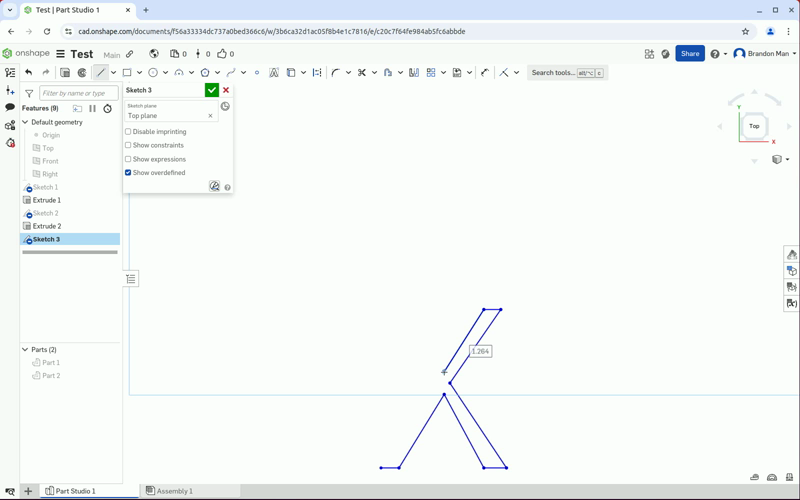
scroll(-6)
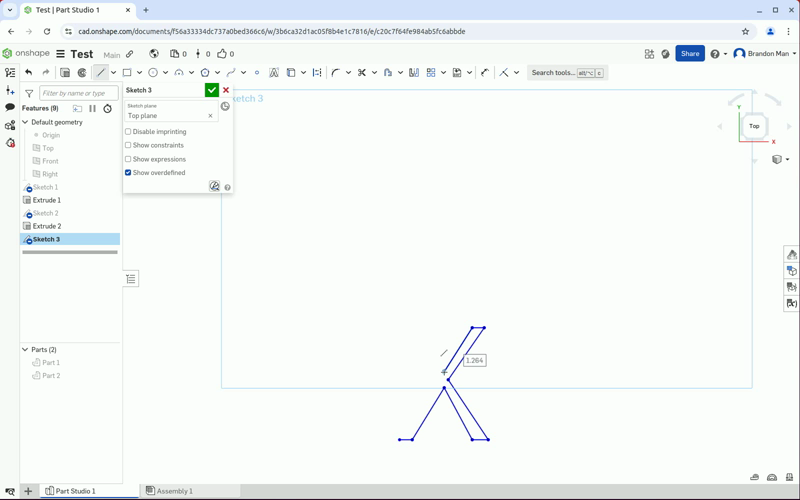
scroll(-6)
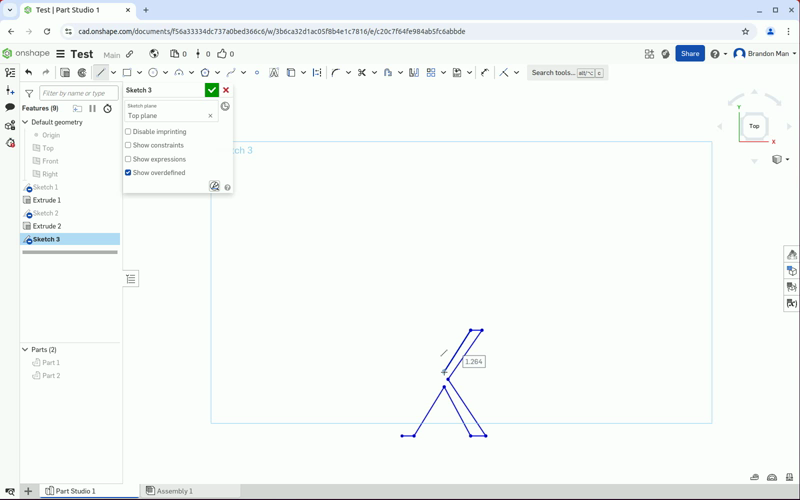
scroll(-6)
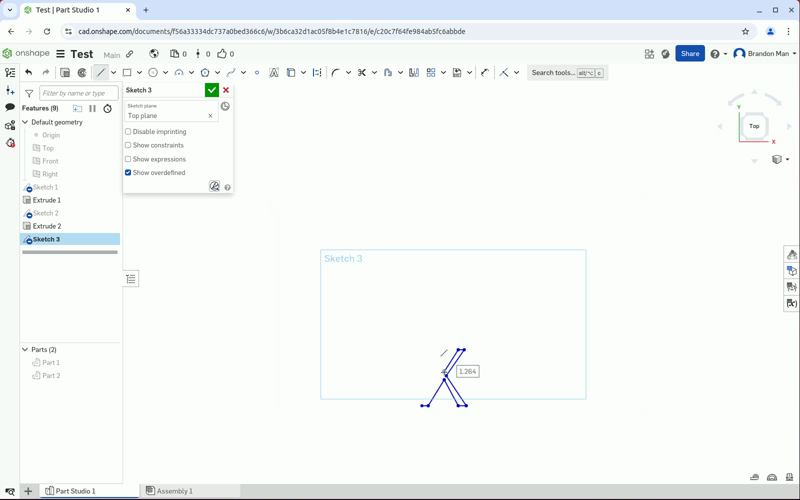
scroll(-6)
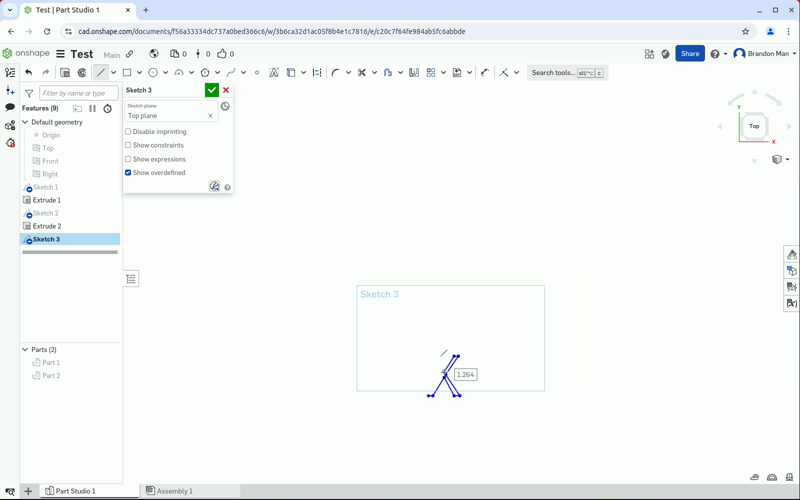
scroll(-6)
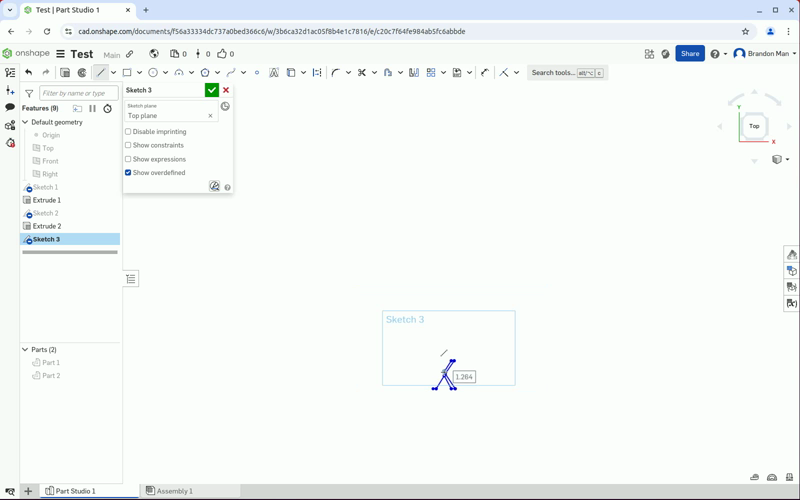
scroll(-6)
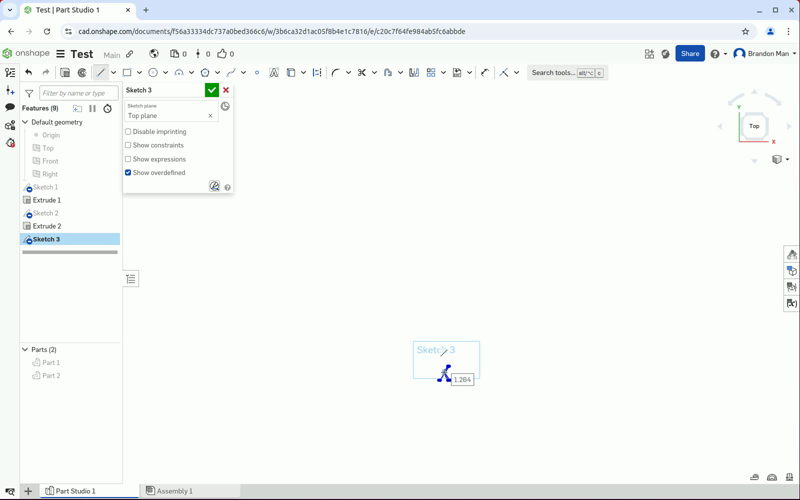
key_up(shift)
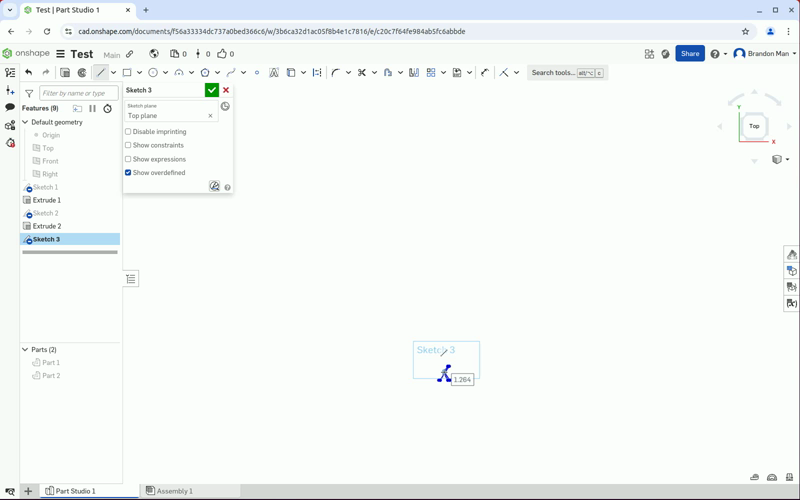
key_down(shift)
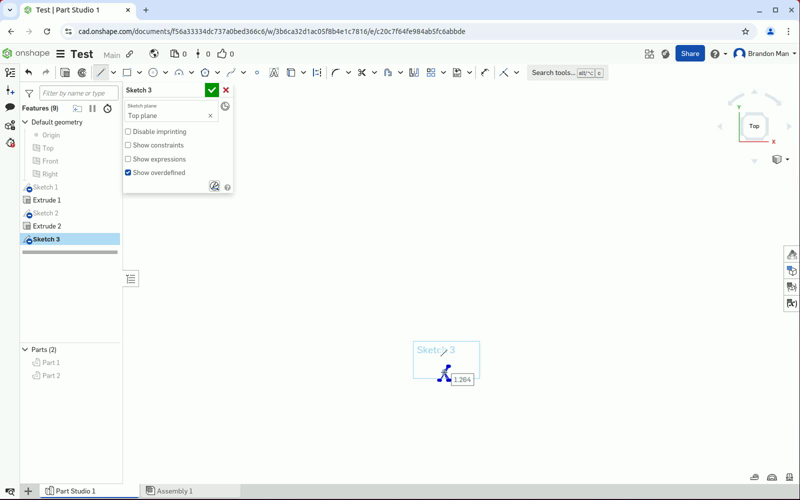
mouse_move(474, 371)
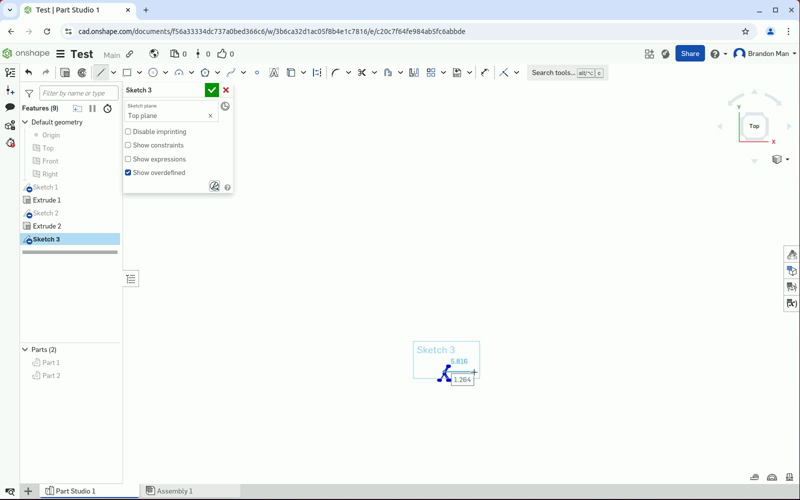
mouse_move(440, 366)
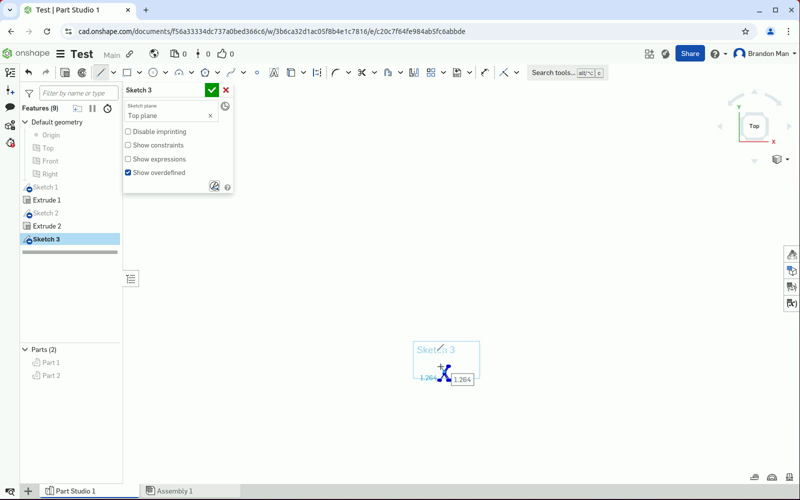
scroll(6)
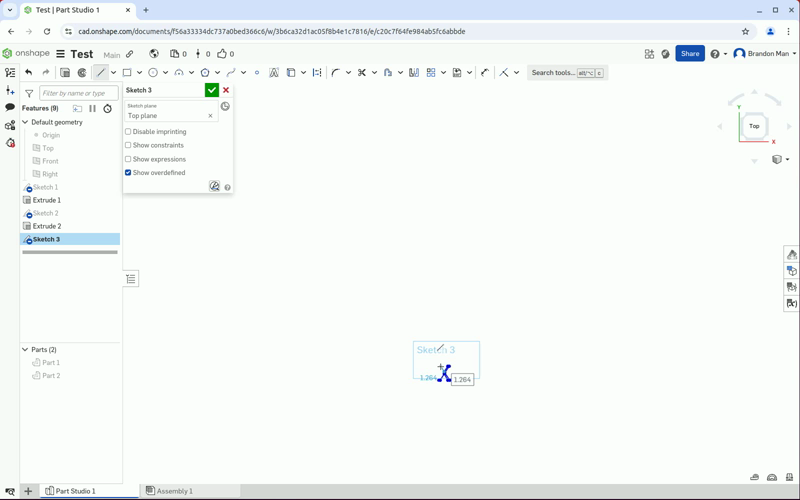
scroll(6)
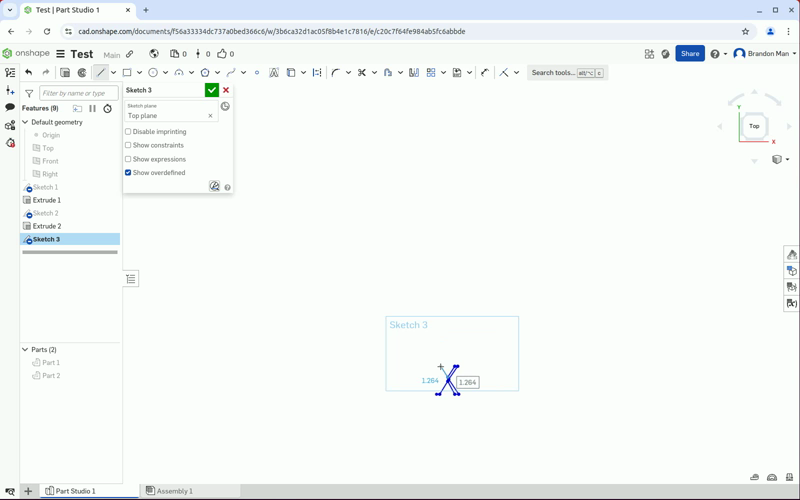
scroll(6)
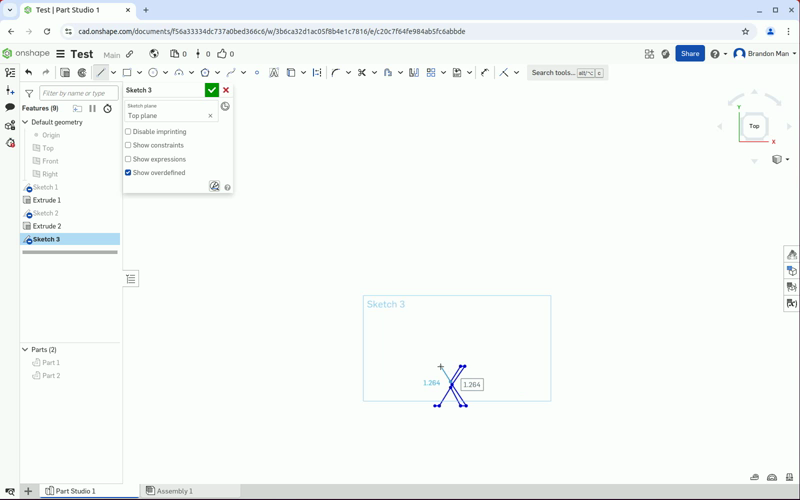
scroll(6)
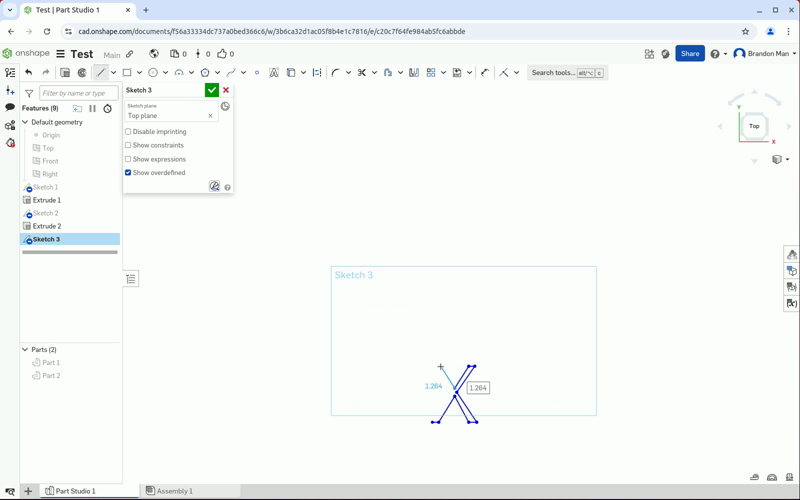
scroll(6)
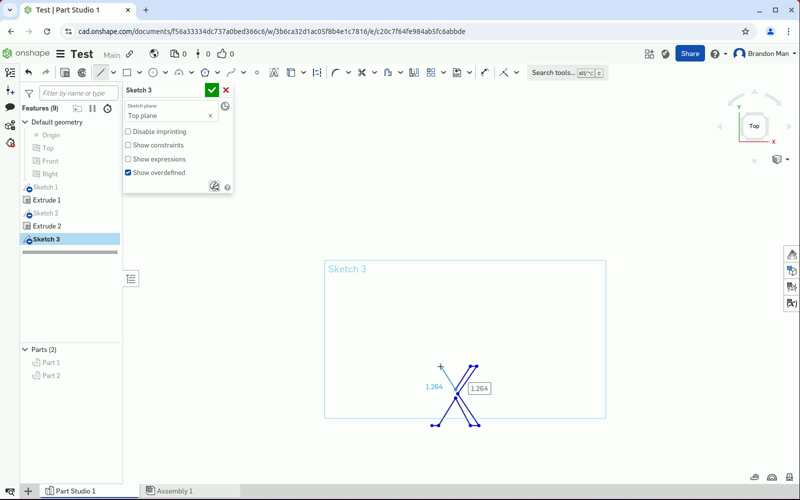
scroll(6)
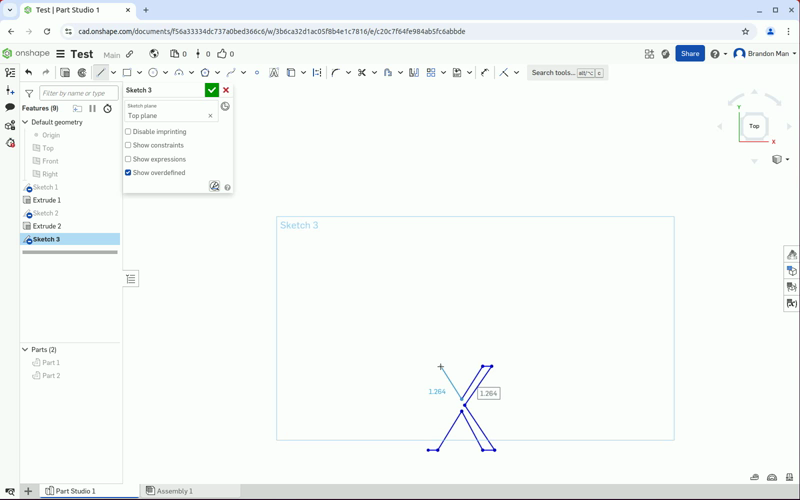
scroll(6)
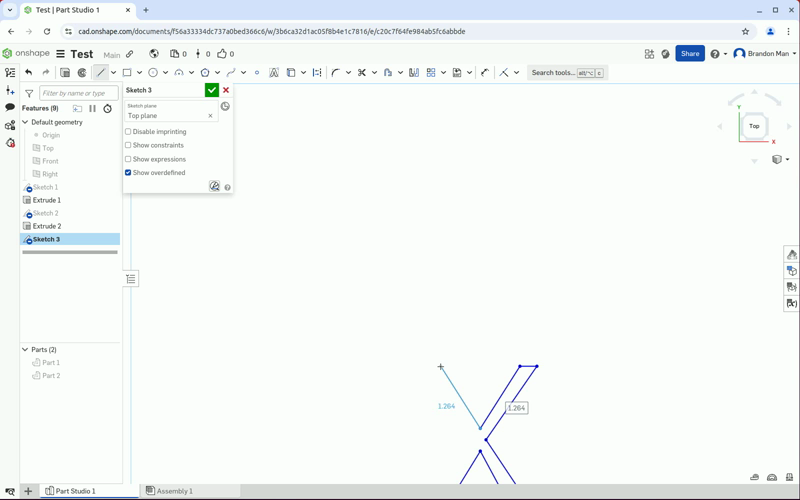
click(440, 366)
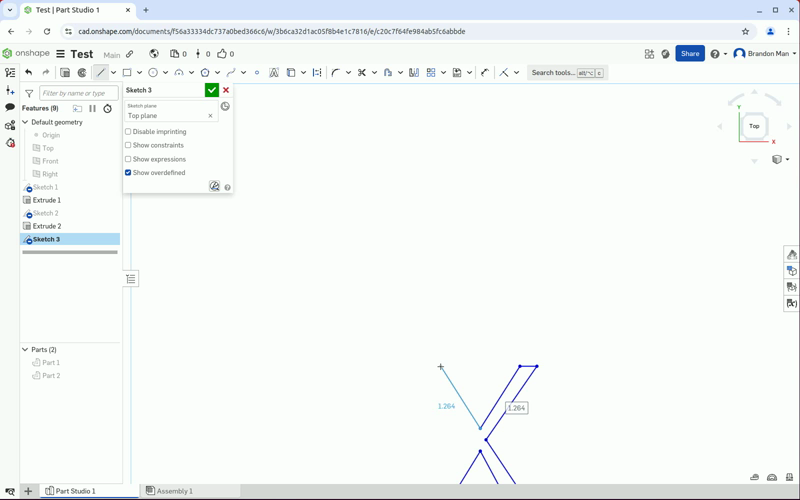
scroll(-6)
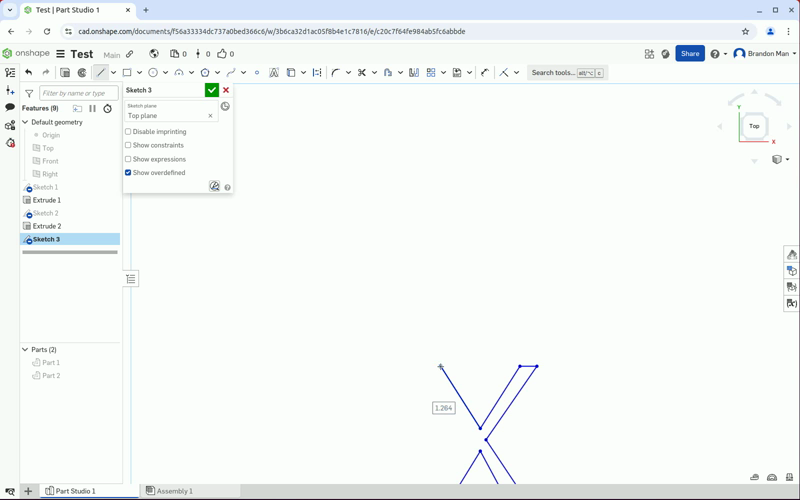
scroll(-6)
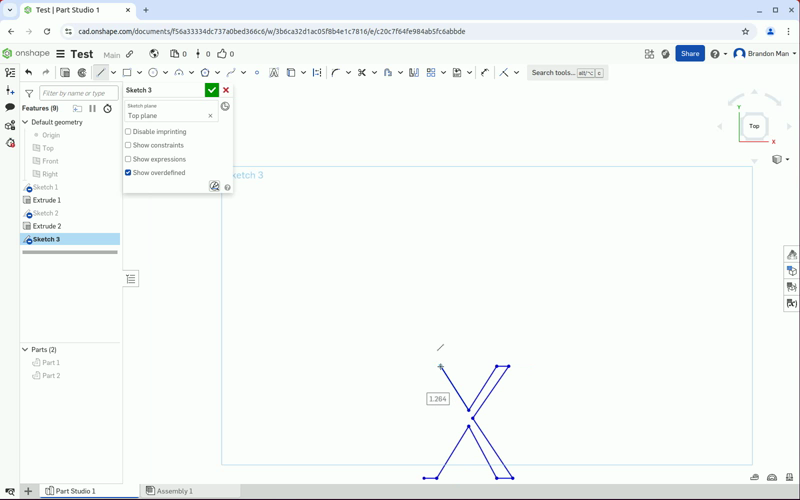
scroll(-6)
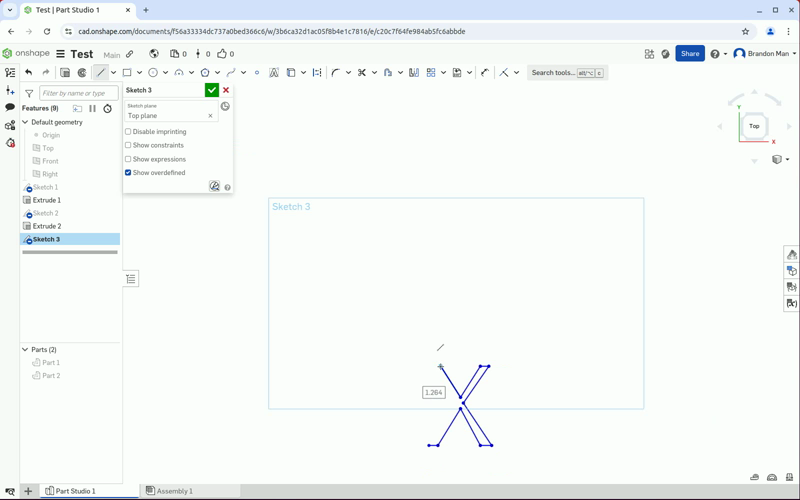
scroll(-6)
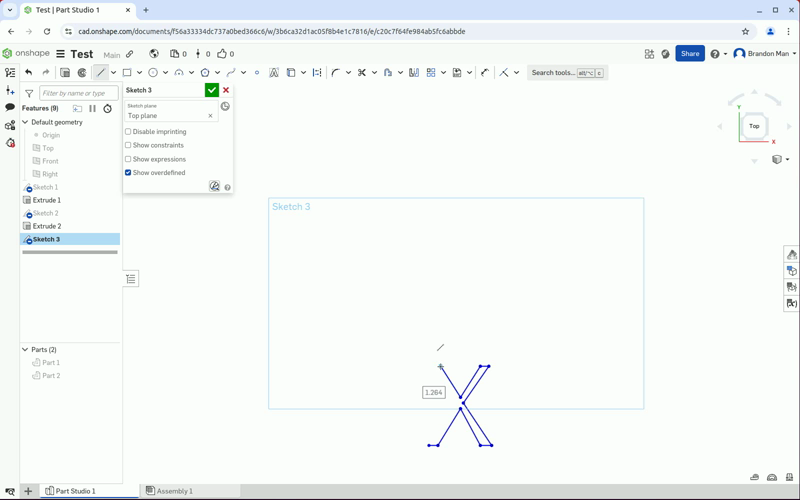
scroll(-6)
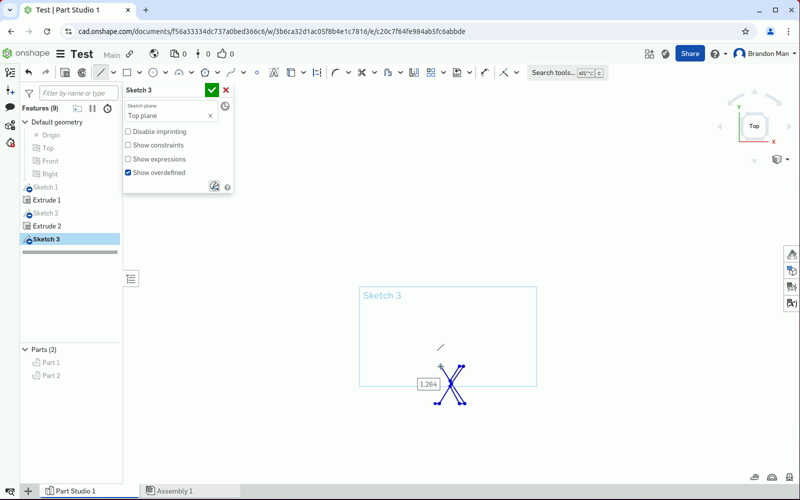
scroll(-6)
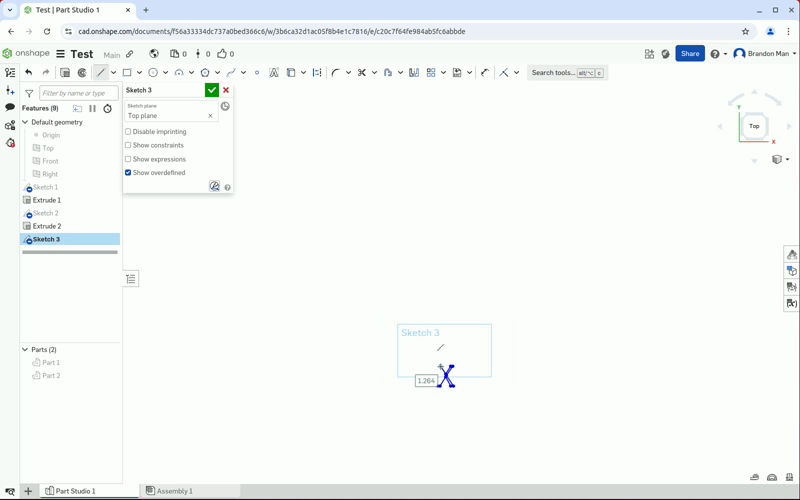
scroll(-6)
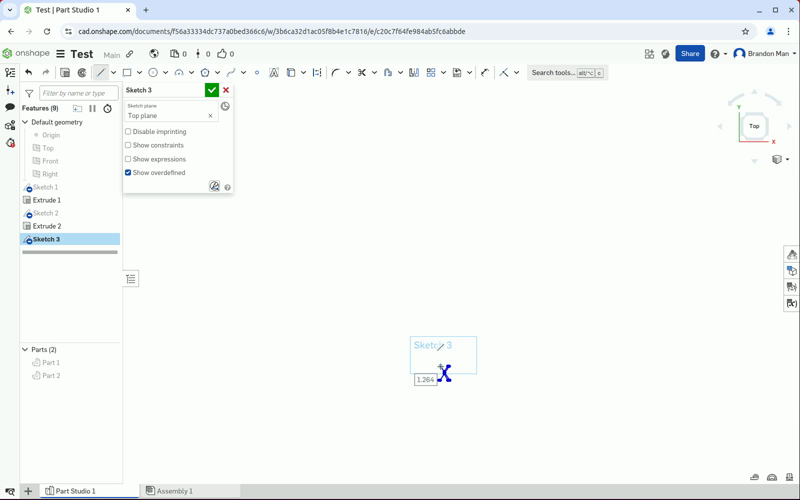
key_up(shift)
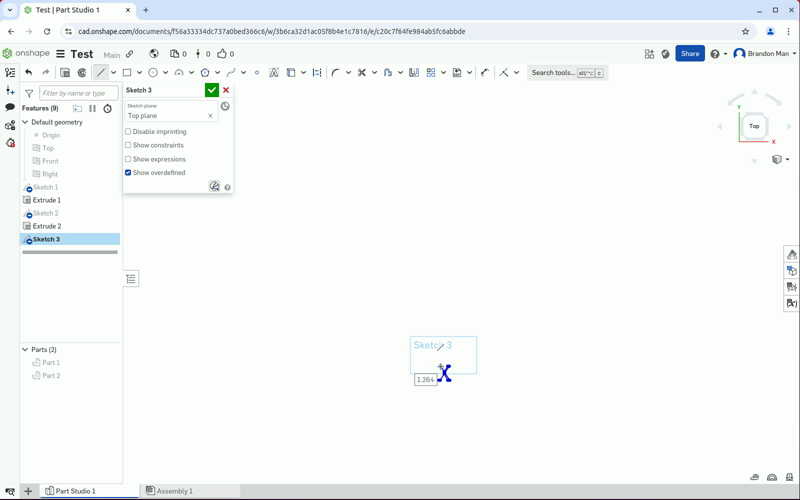
key_down(shift)
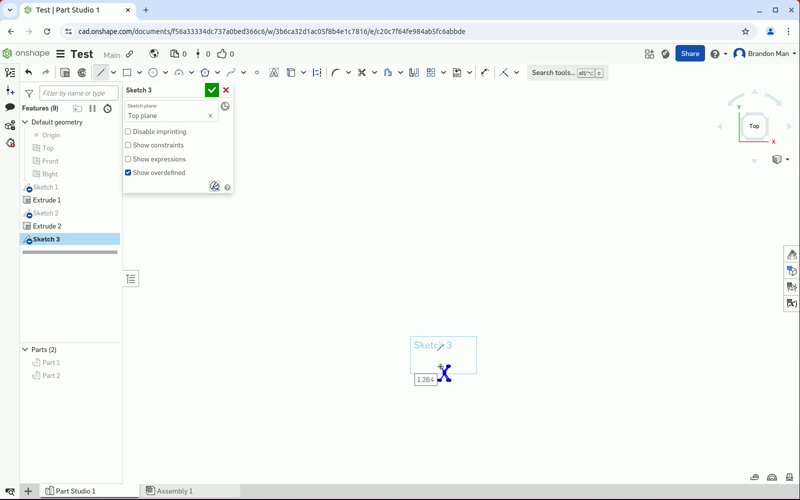
mouse_move(470, 366)
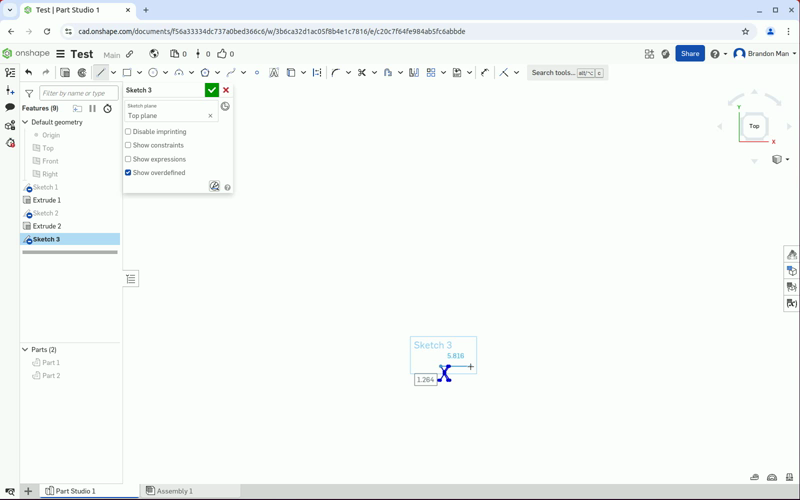
mouse_move(438, 366)
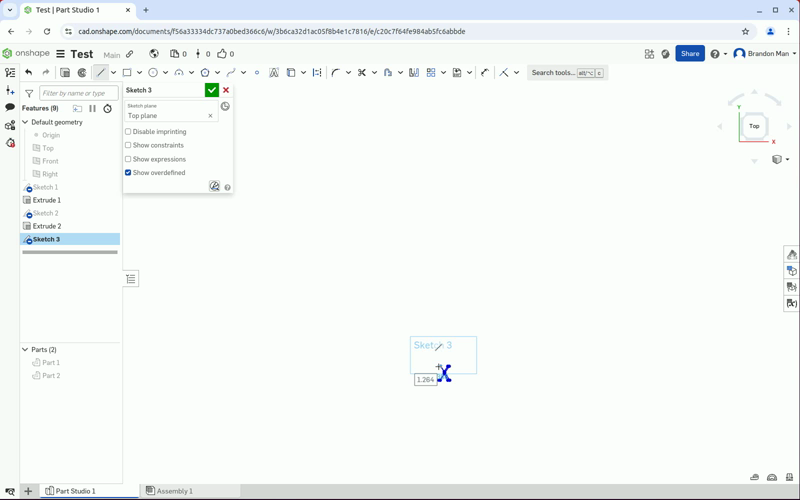
scroll(6)
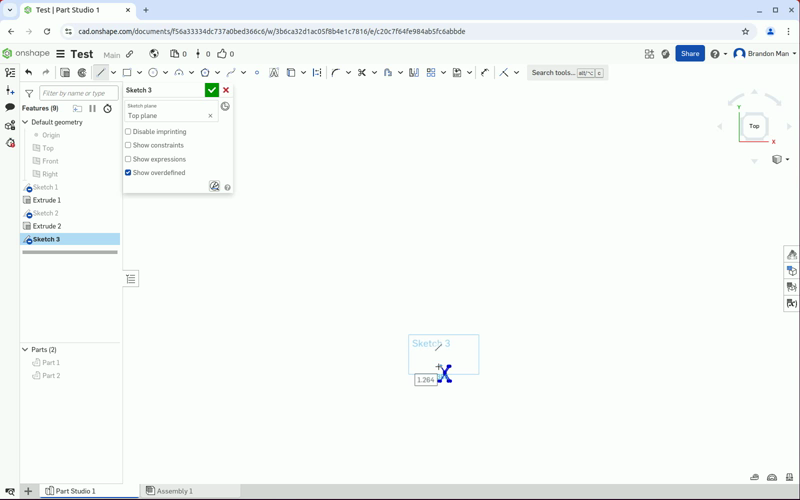
scroll(6)
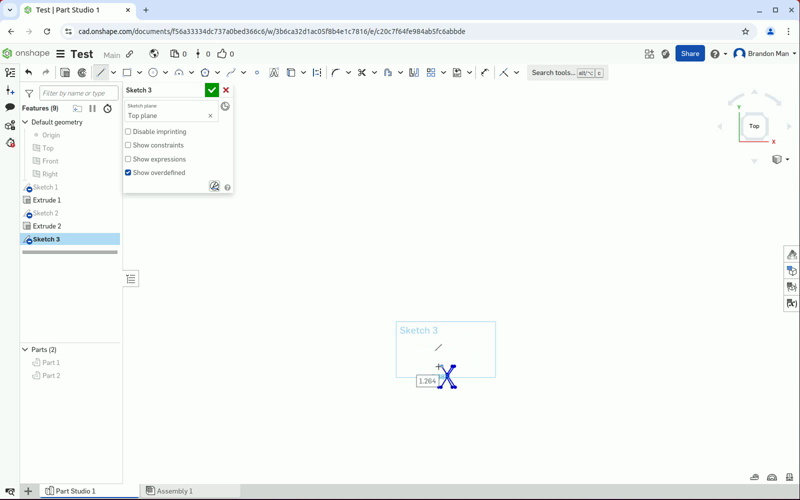
scroll(6)
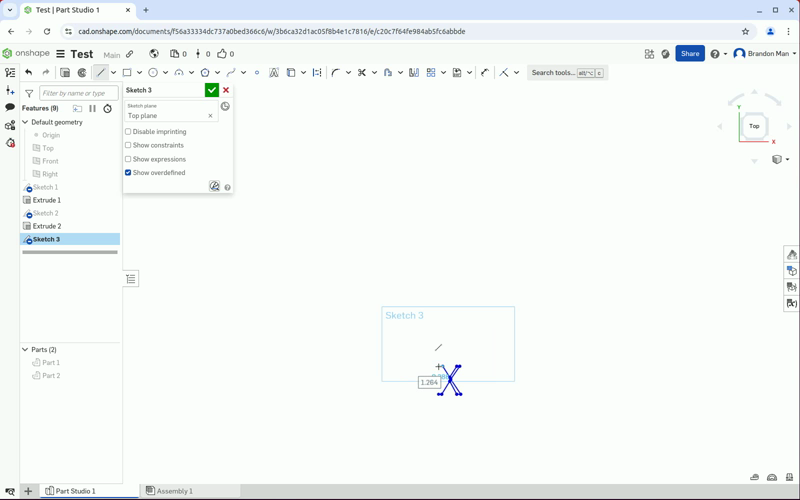
scroll(6)
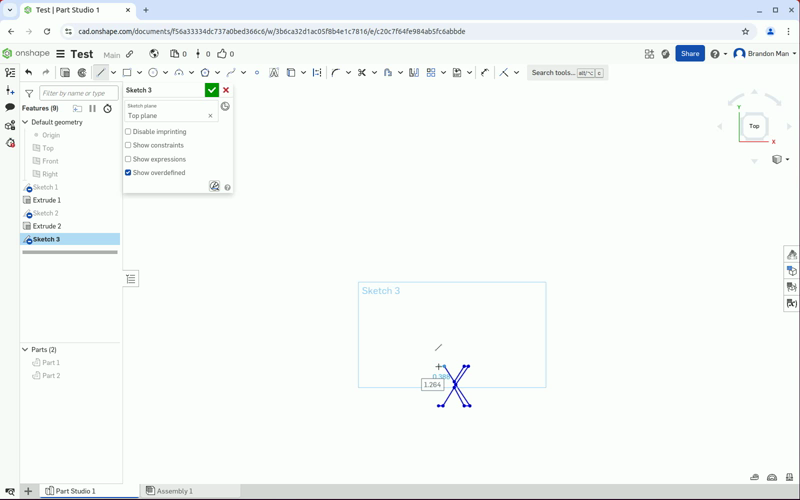
scroll(6)
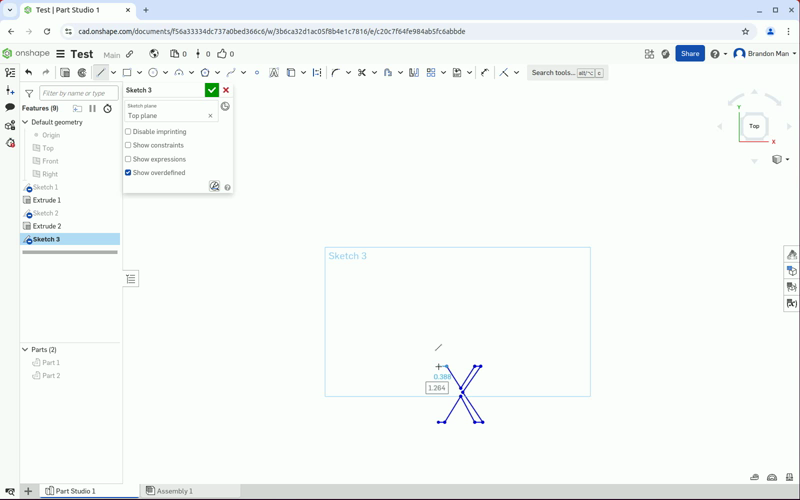
scroll(6)
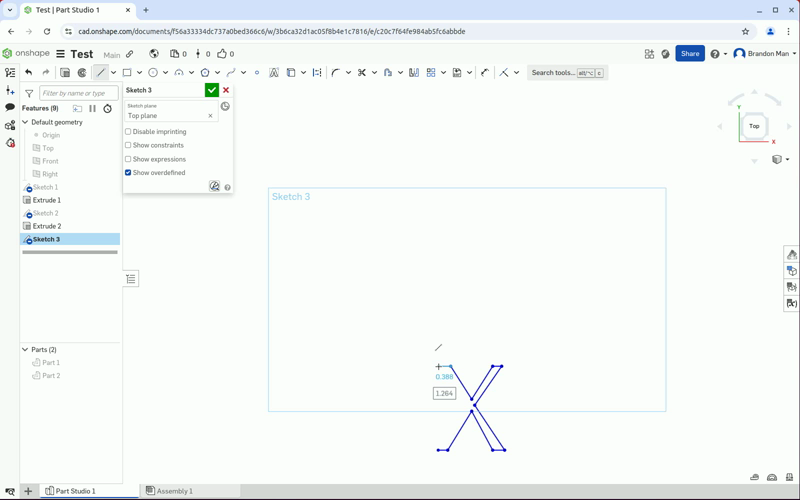
scroll(6)
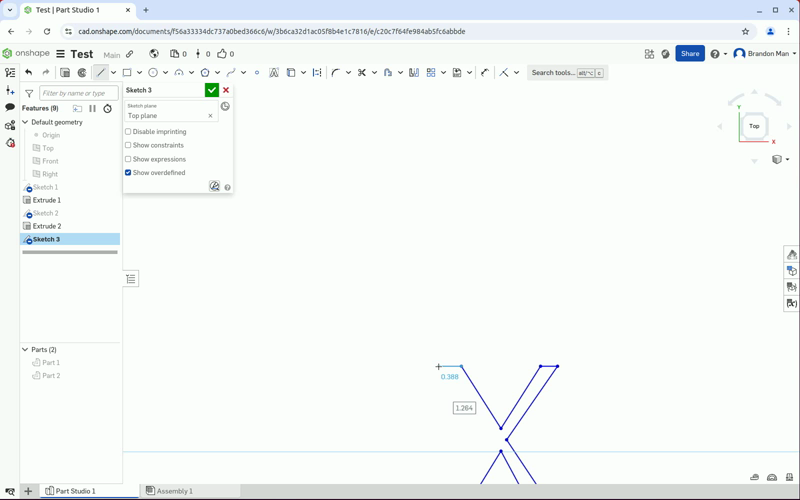
click(438, 366)
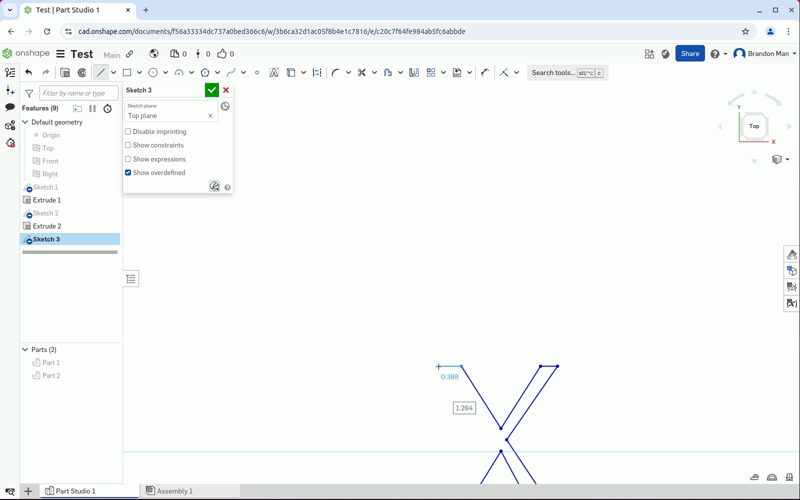
scroll(-6)
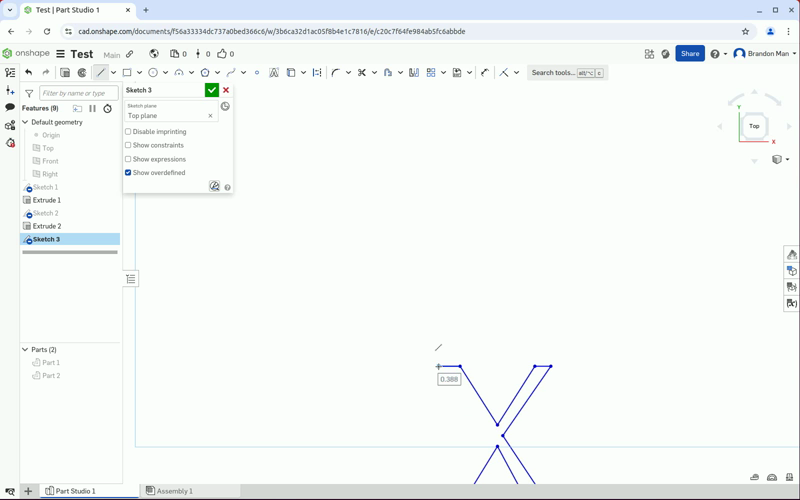
scroll(-6)
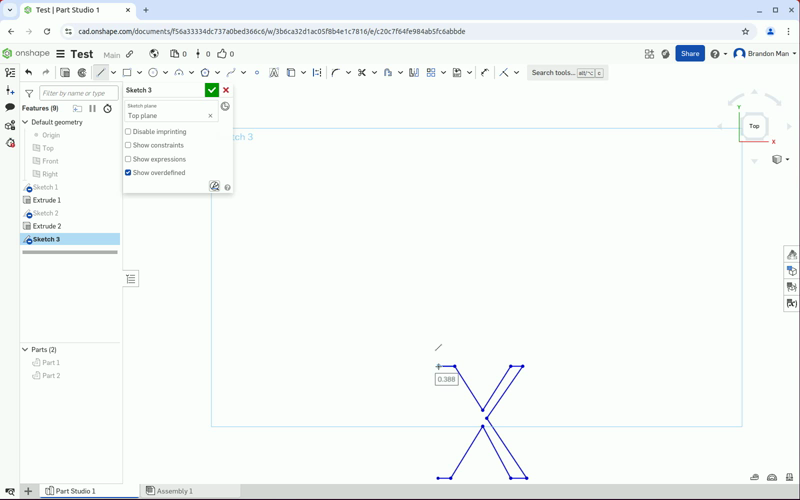
scroll(-6)
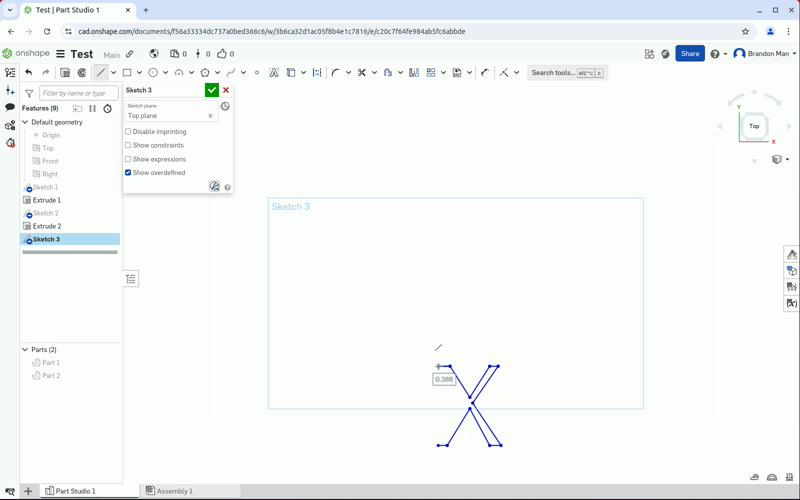
scroll(-6)
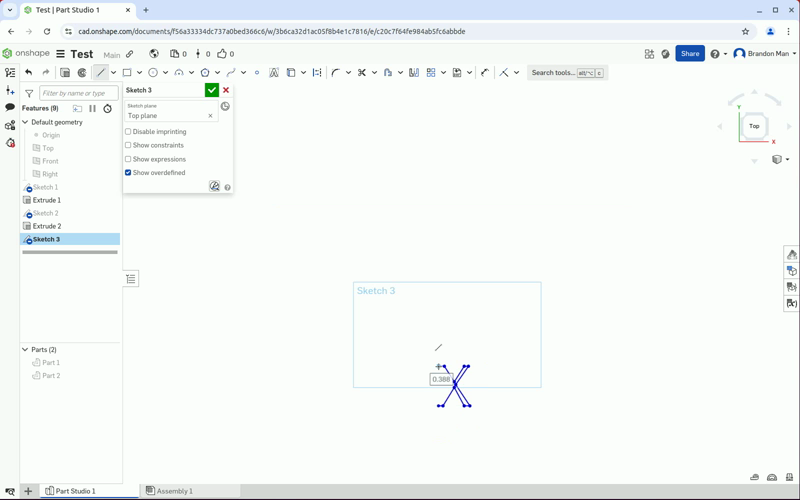
scroll(-6)
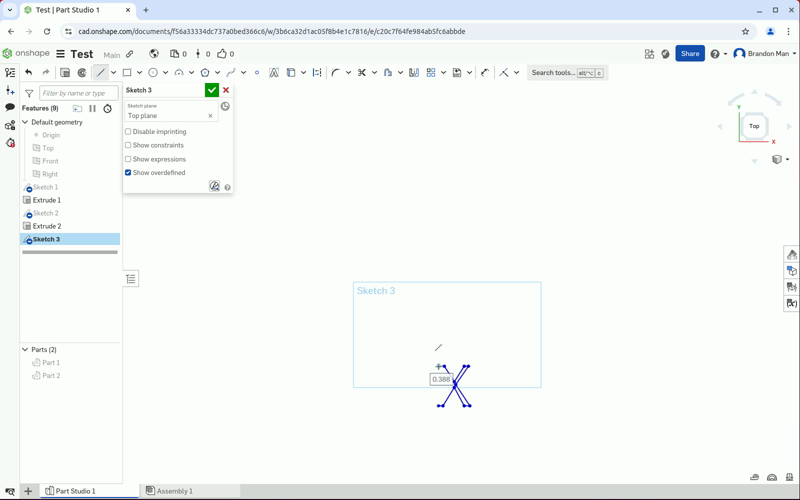
scroll(-6)
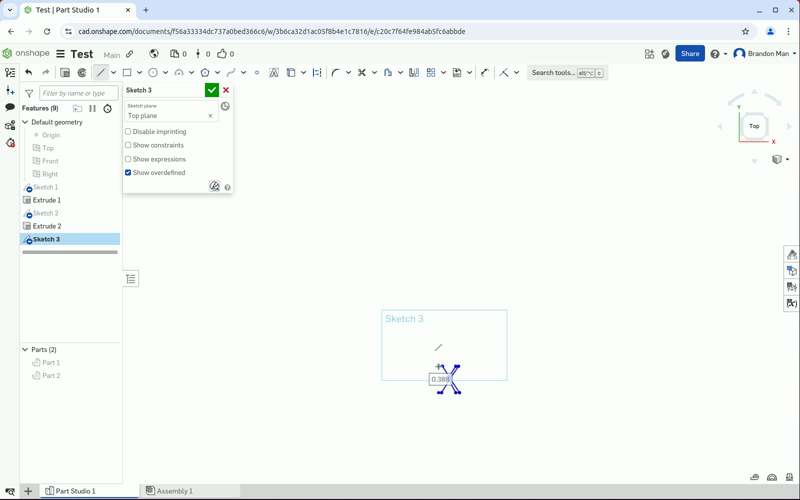
scroll(-6)
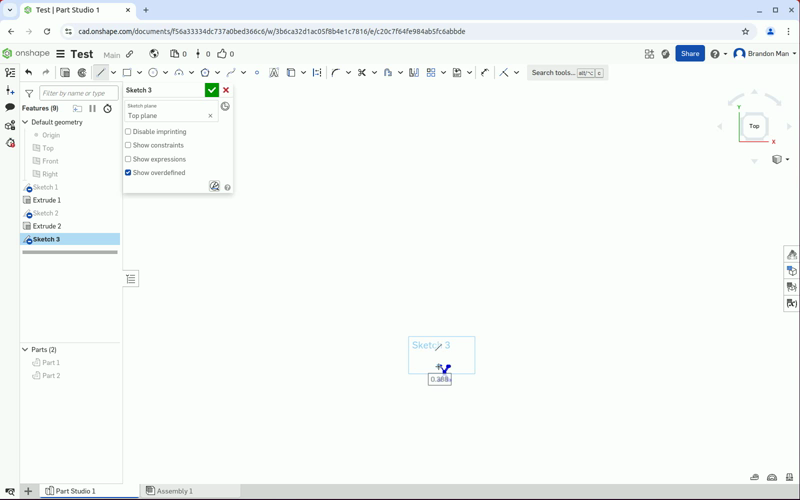
key_up(shift)
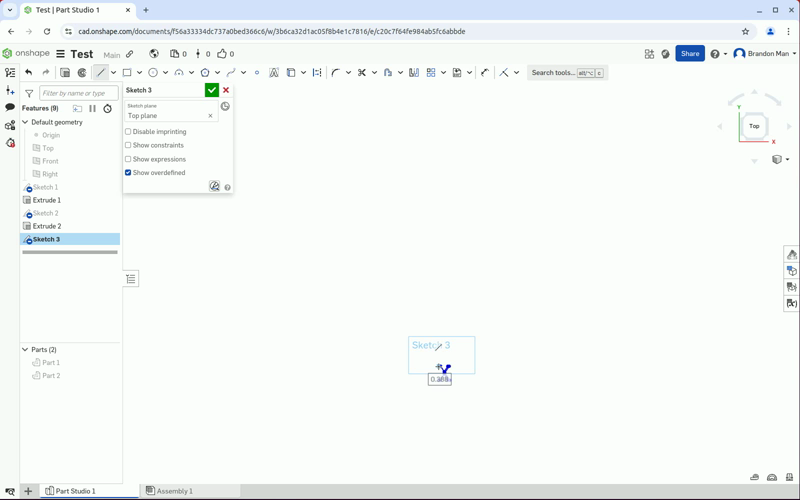
key_down(shift)
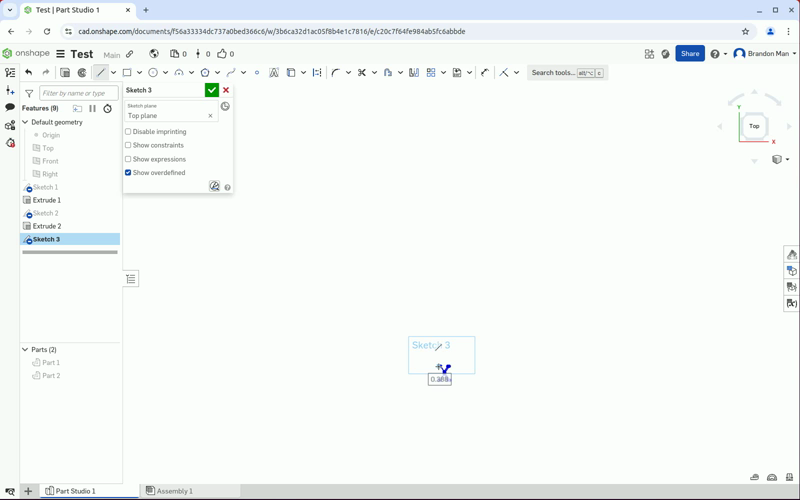
mouse_move(468, 366)
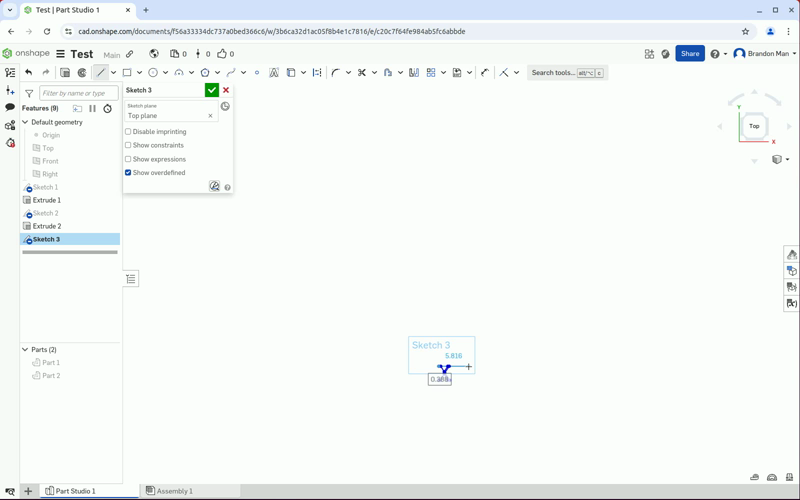
mouse_move(443, 372)
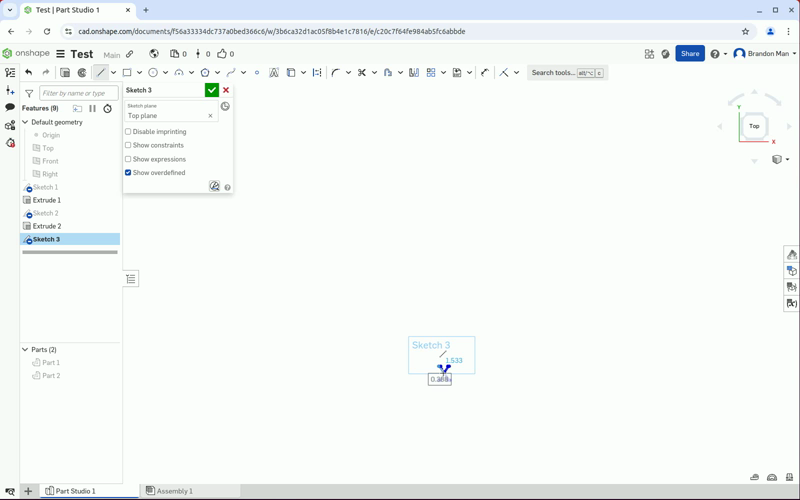
scroll(6)
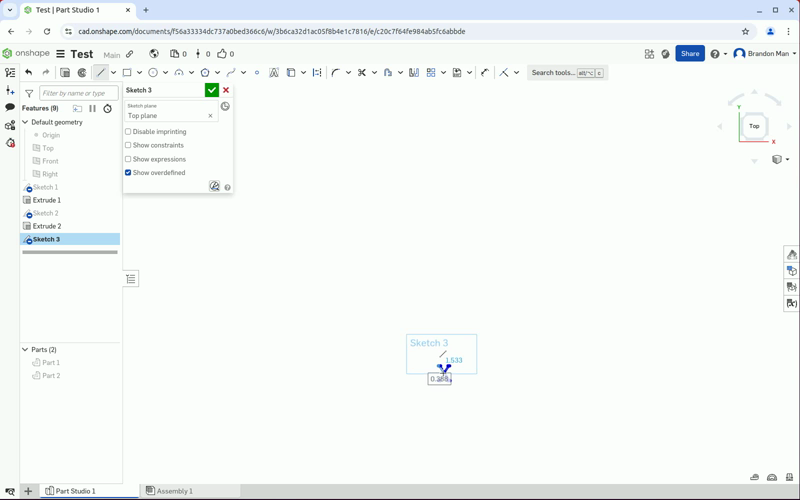
scroll(6)
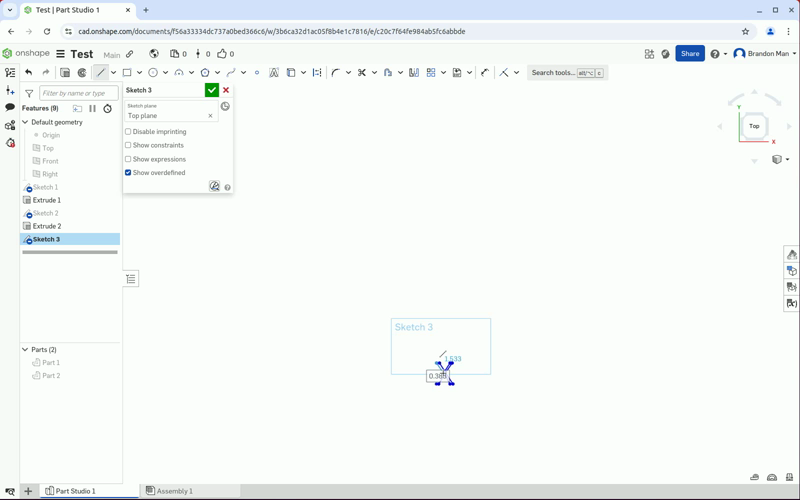
scroll(6)
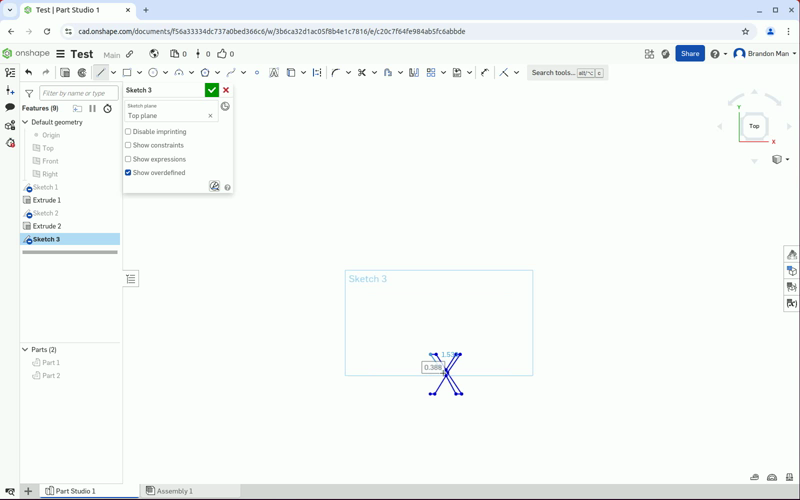
scroll(6)
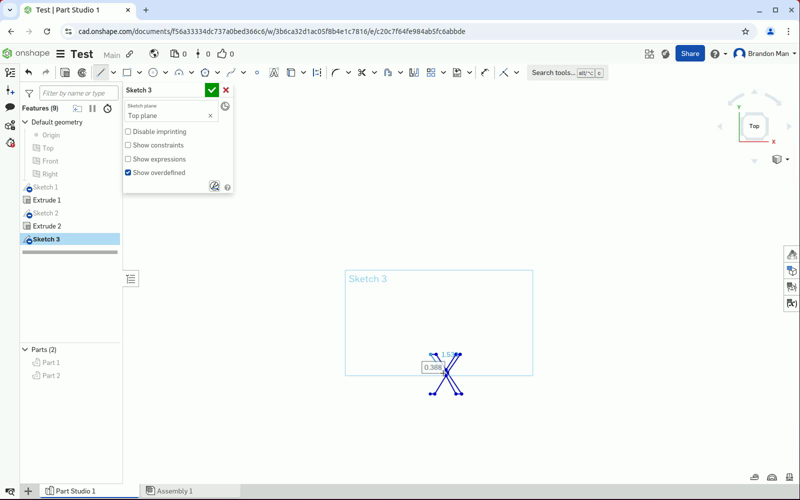
scroll(6)
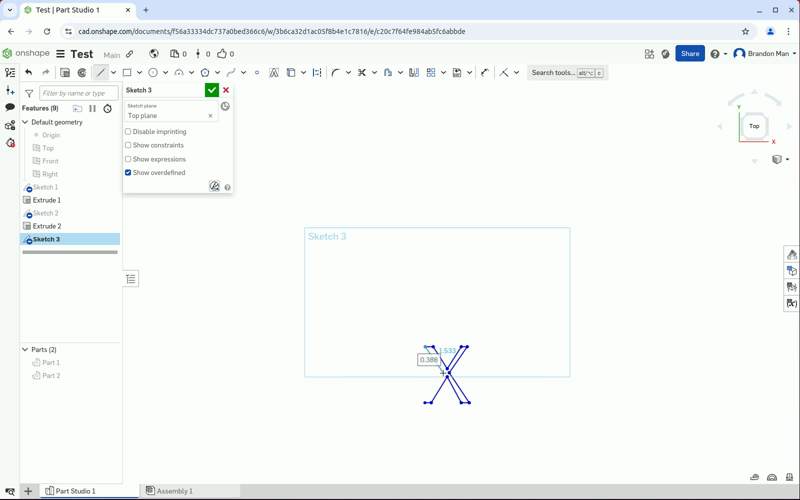
scroll(6)
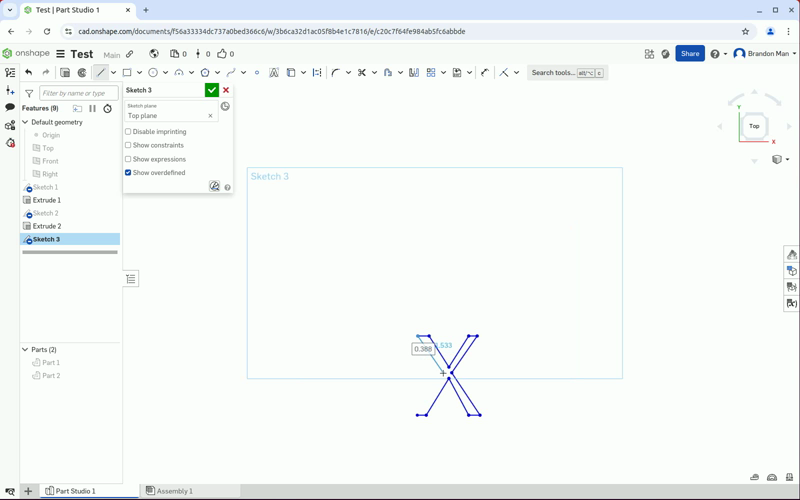
scroll(6)
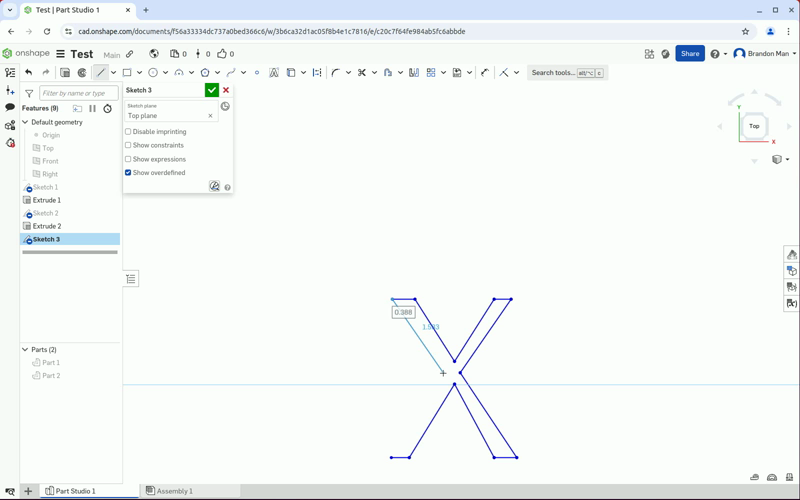
click(443, 372)
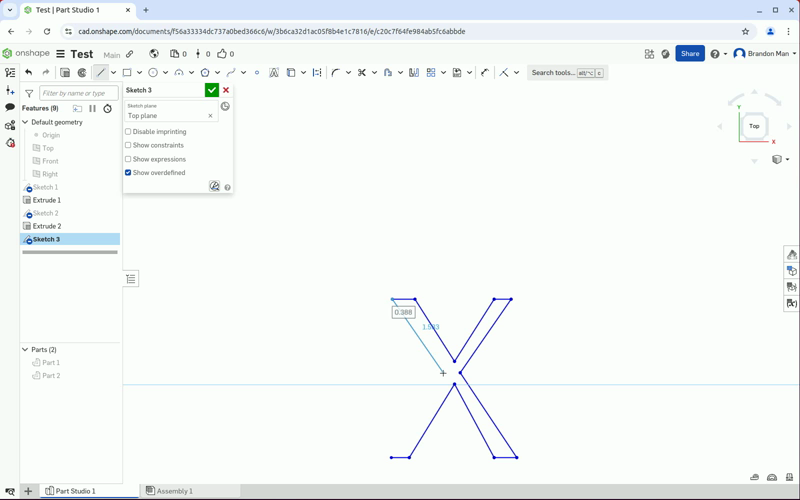
scroll(-6)
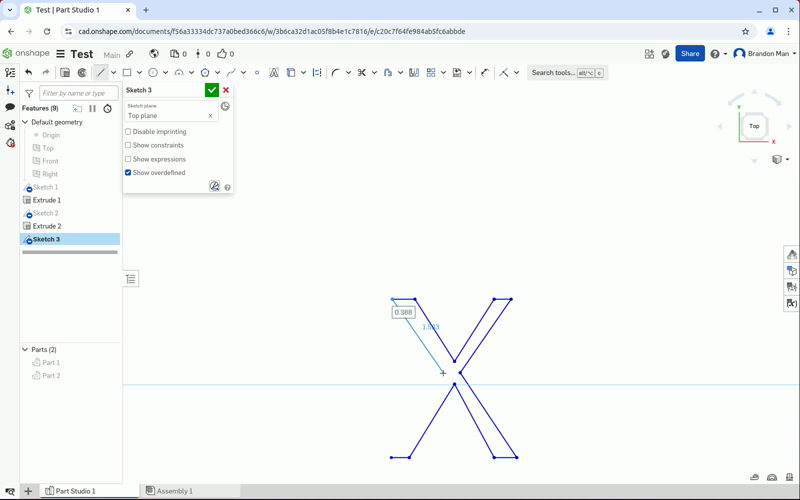
scroll(-6)
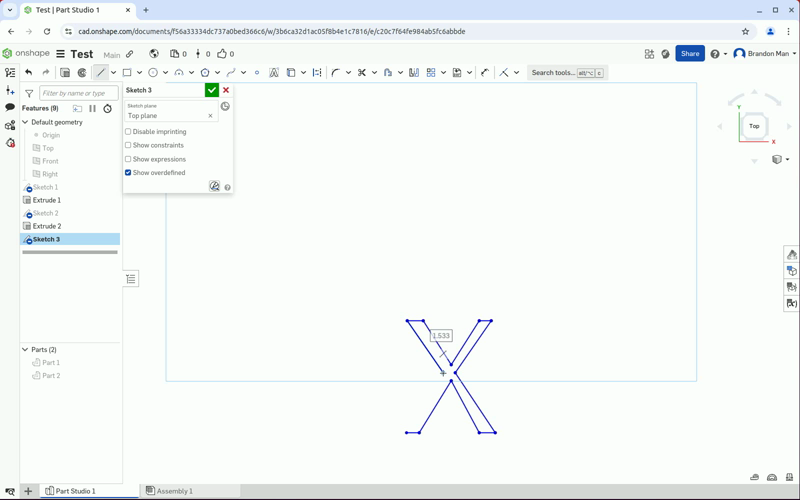
scroll(-6)
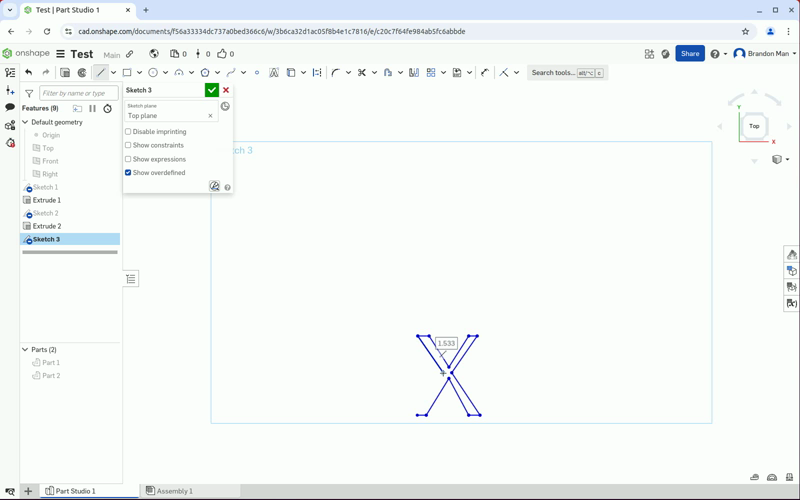
scroll(-6)
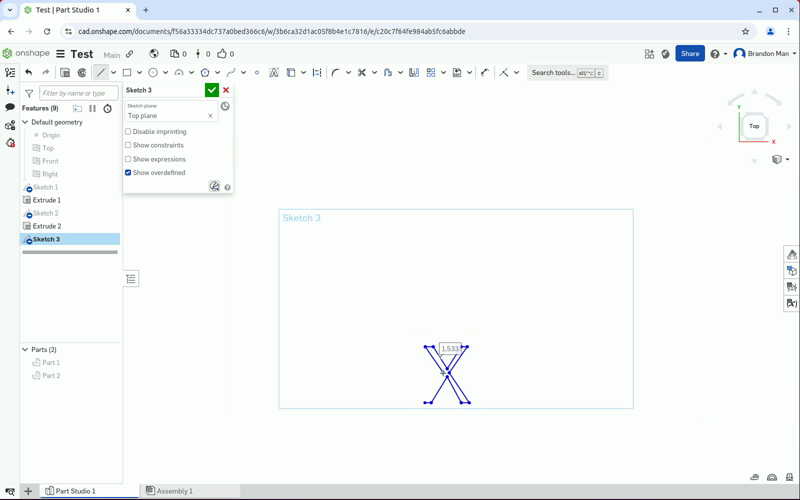
scroll(-6)
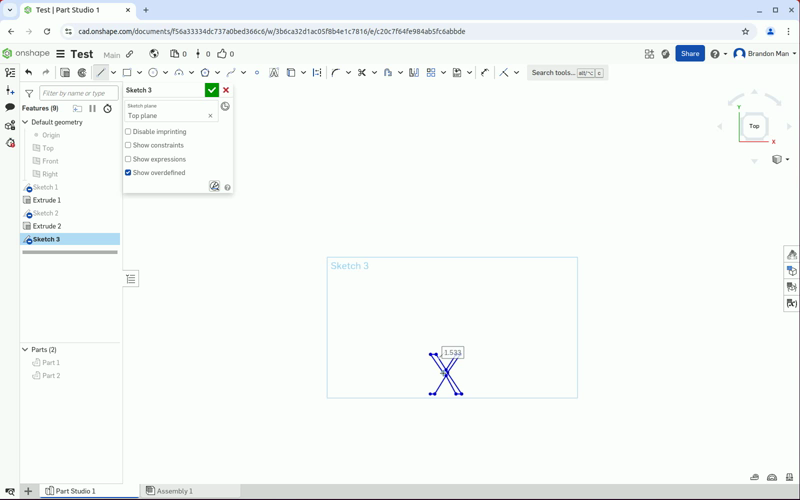
scroll(-6)
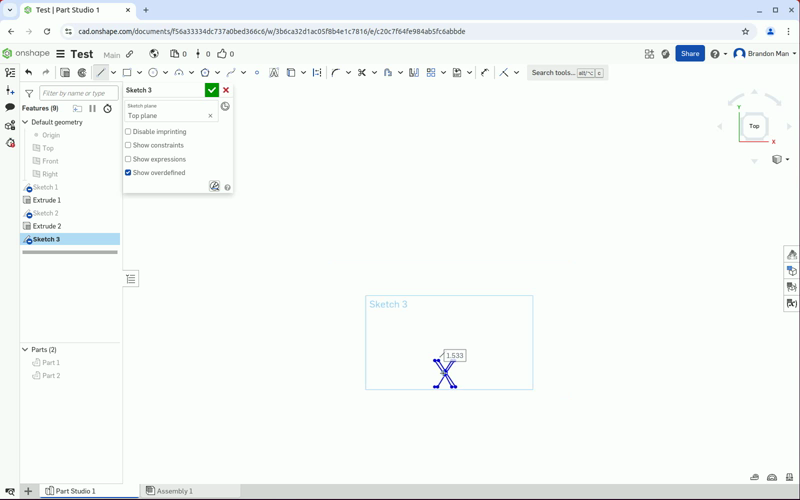
scroll(-6)
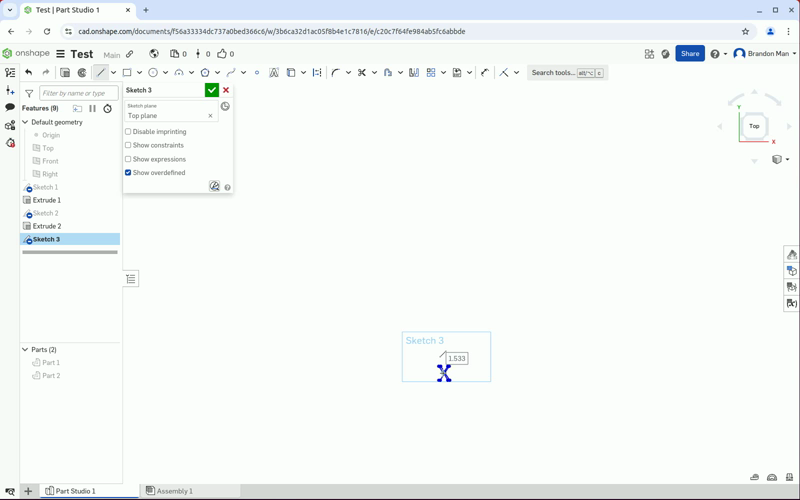
key_up(shift)
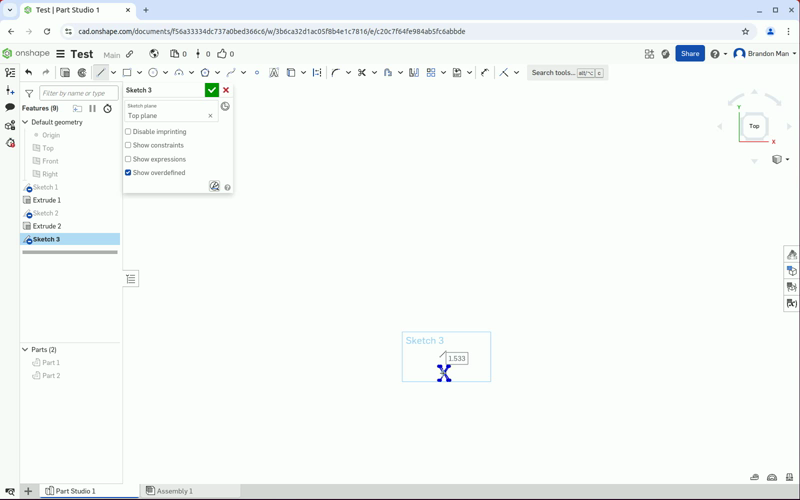
mouse_move(473, 372)
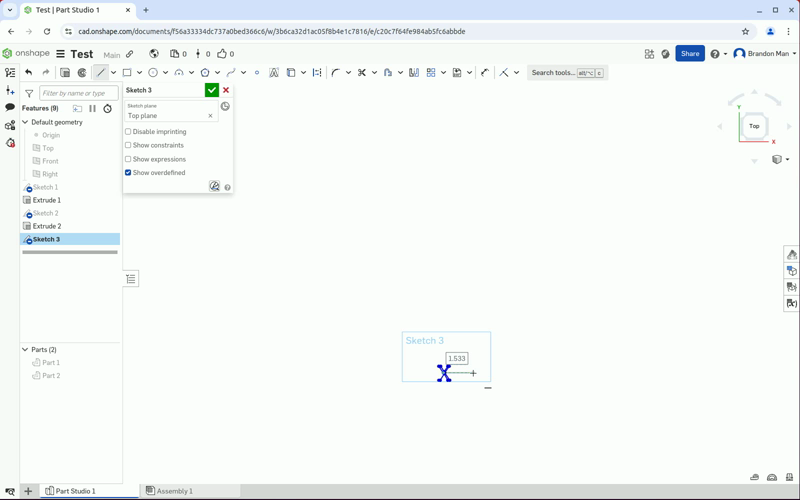
key_down(shift)
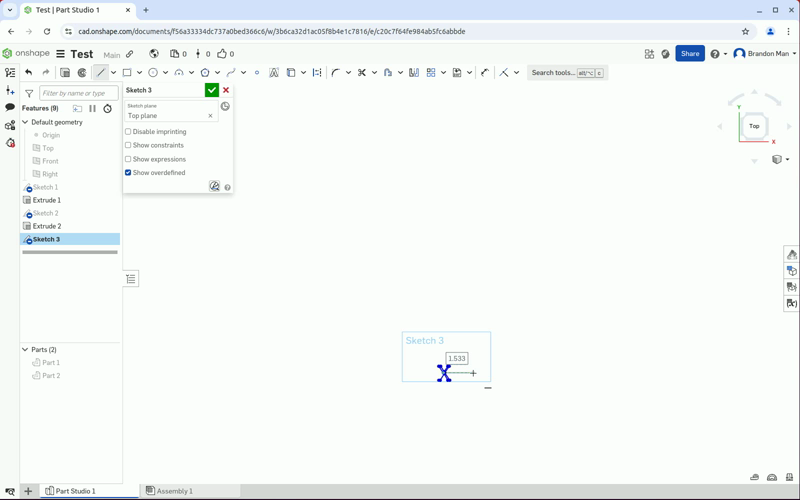
mouse_move(438, 380)
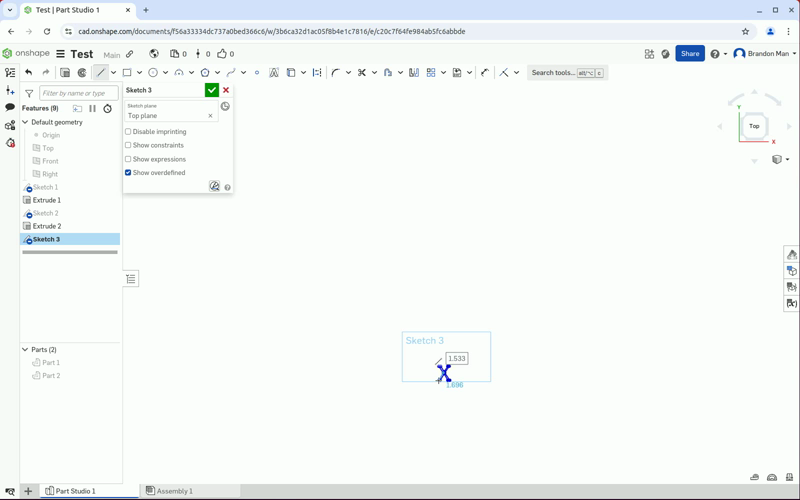
scroll(6)
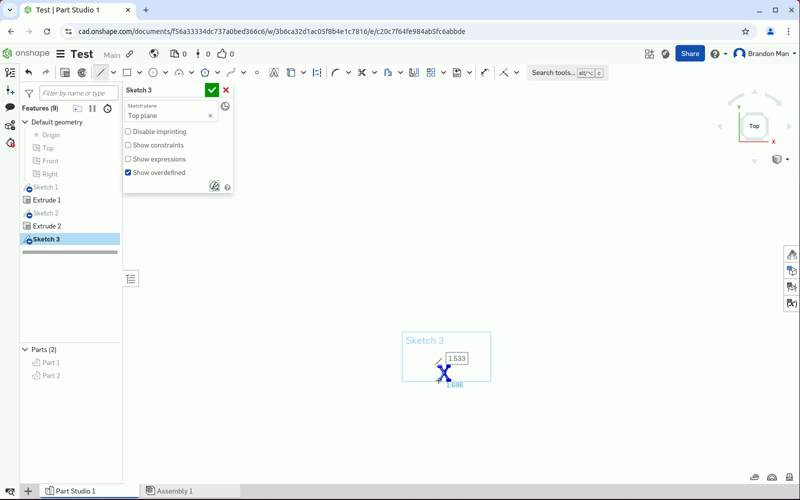
scroll(6)
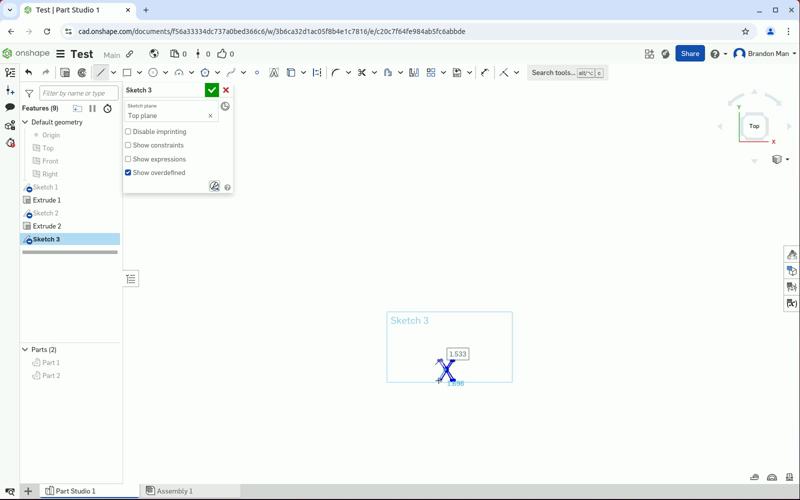
scroll(6)
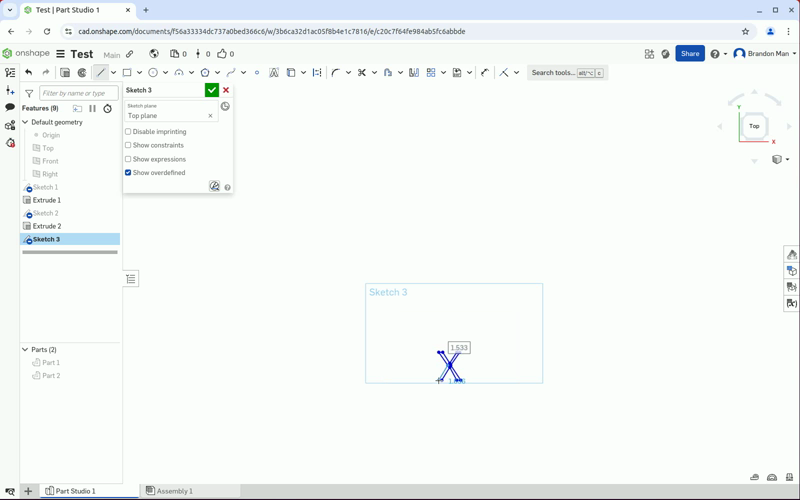
scroll(6)
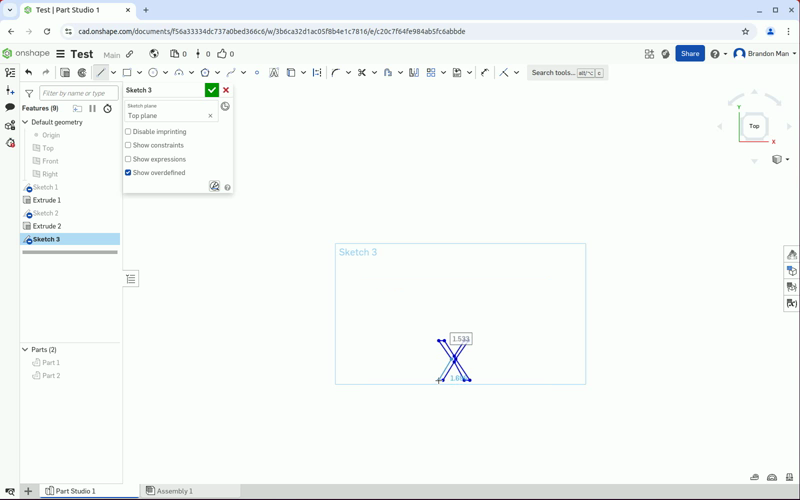
scroll(6)
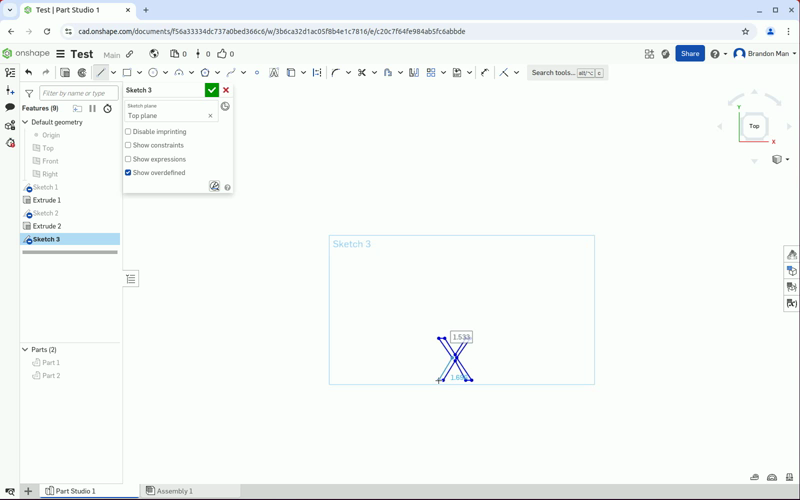
scroll(6)
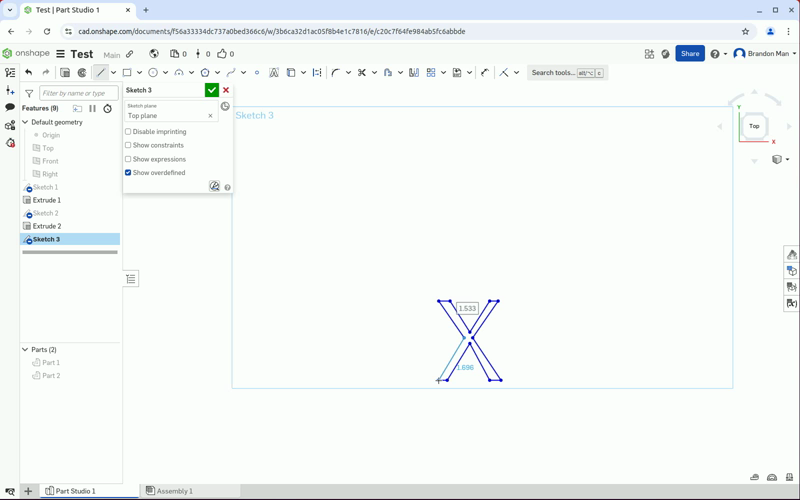
scroll(6)
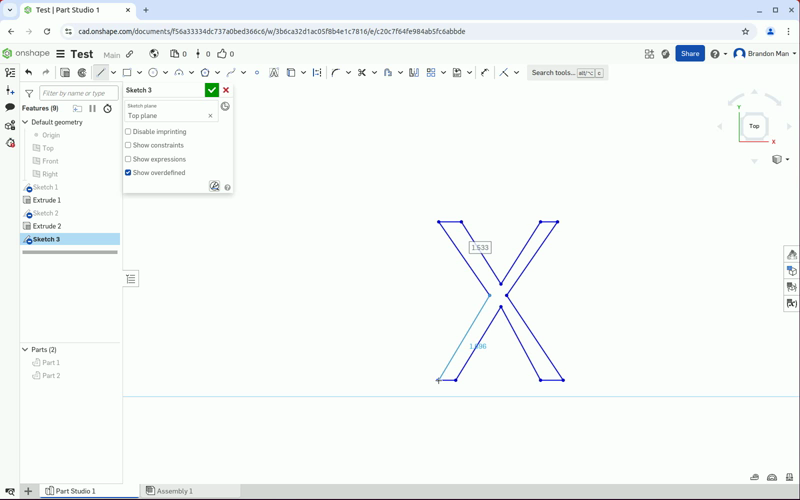
key_up(shift)
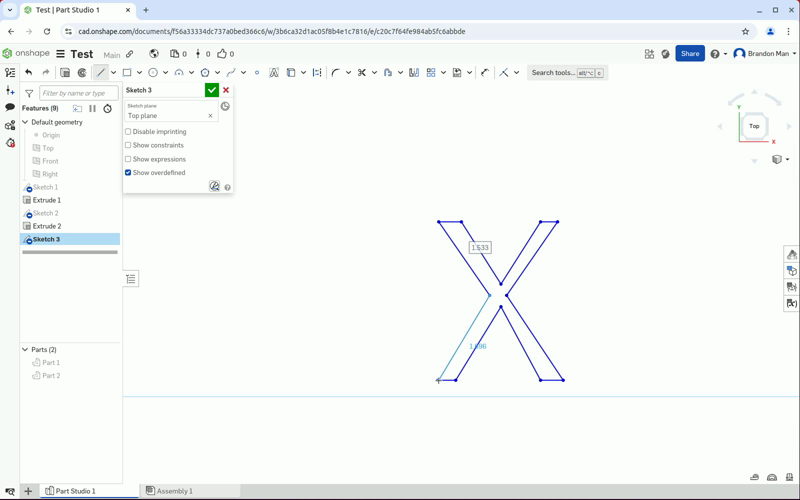
click(438, 380)
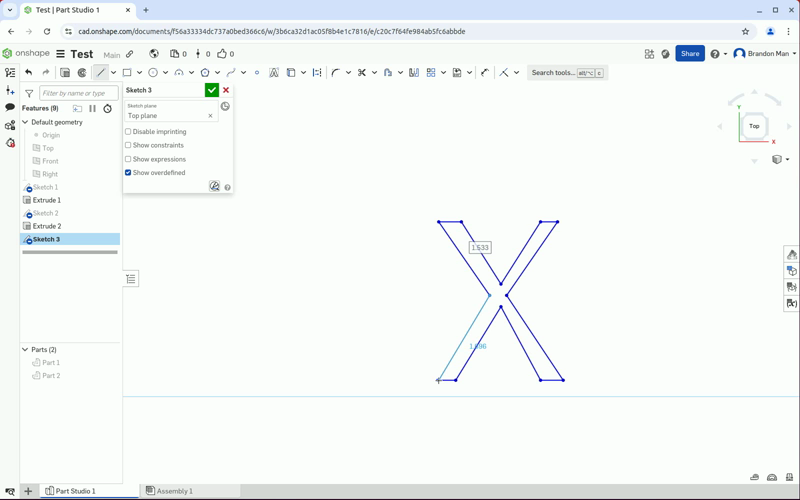
scroll(-6)
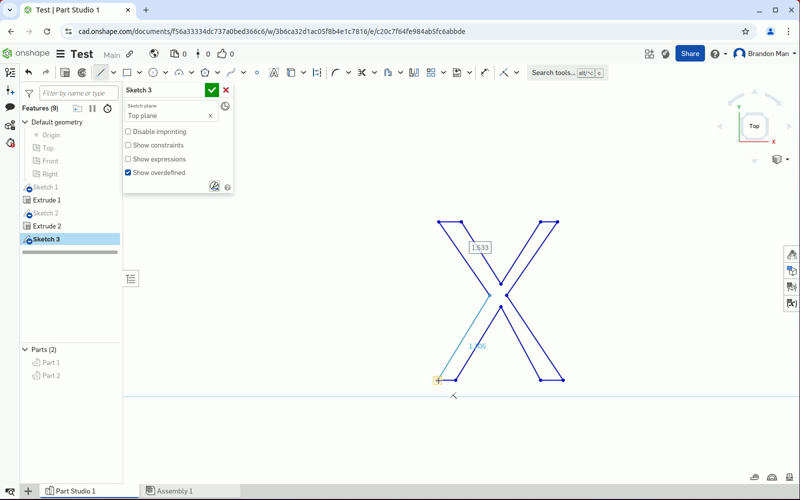
scroll(-6)
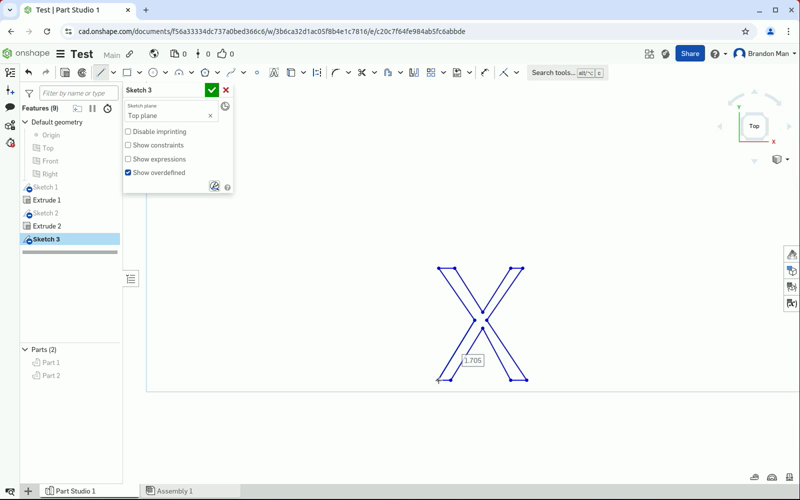
scroll(-6)
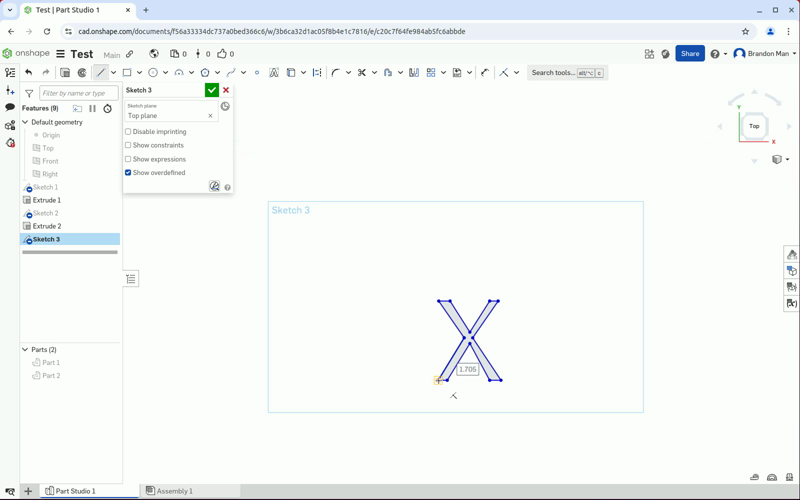
scroll(-6)
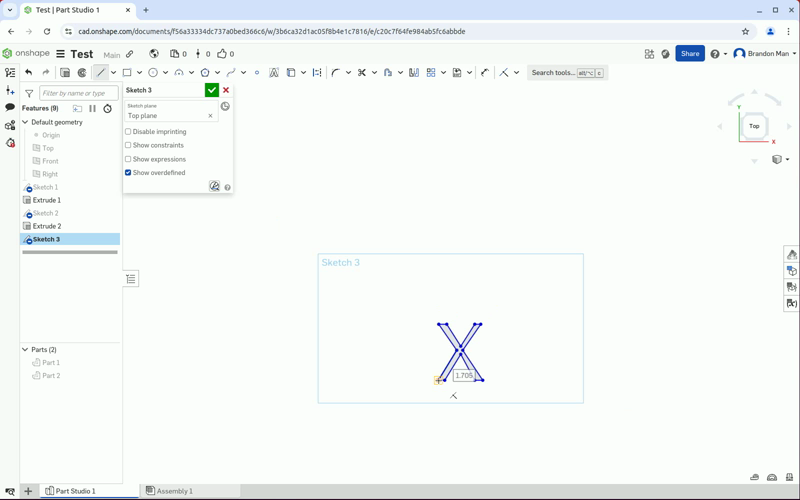
scroll(-6)
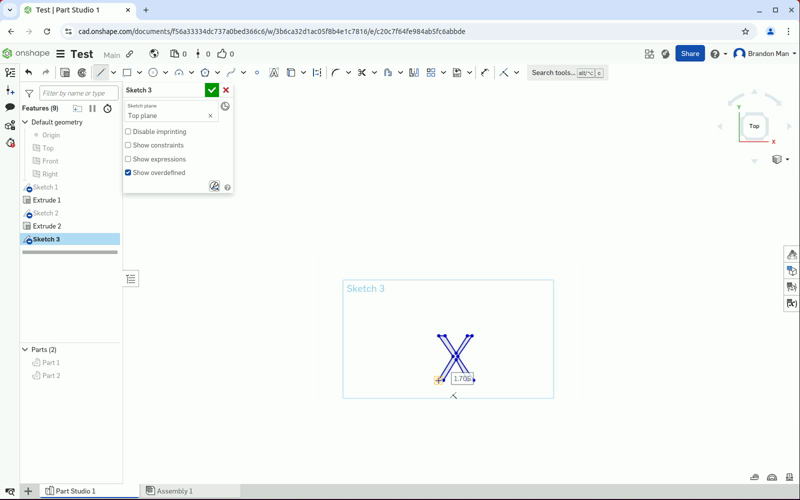
scroll(-6)
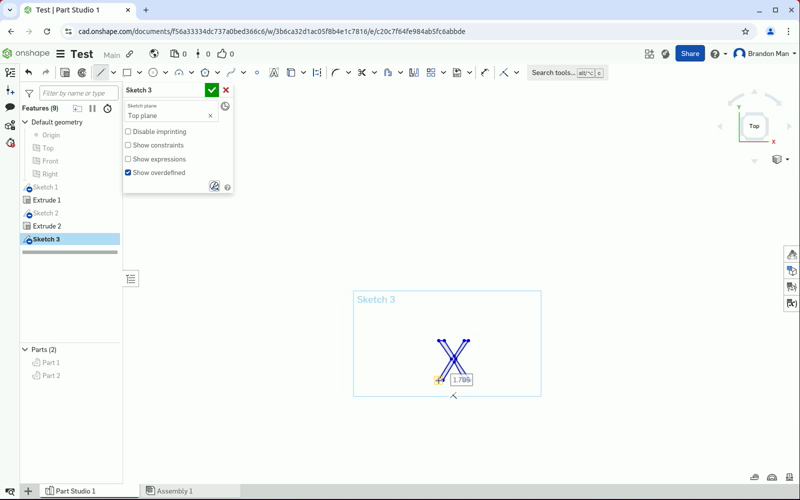
scroll(-6)
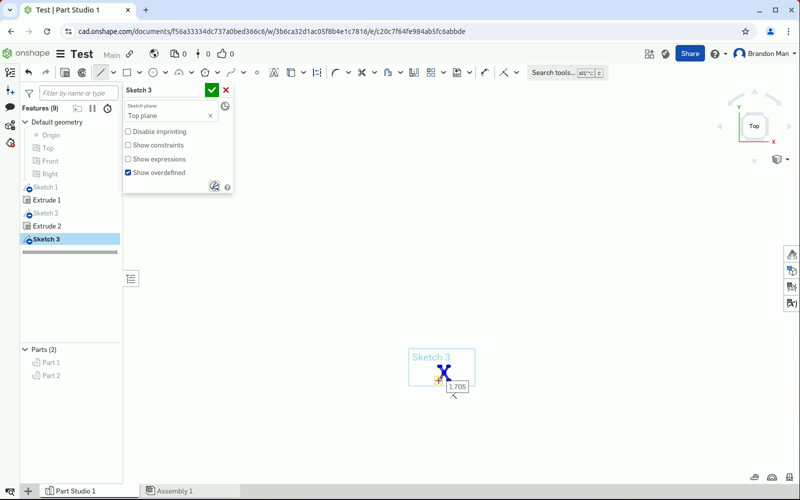
key(esc)
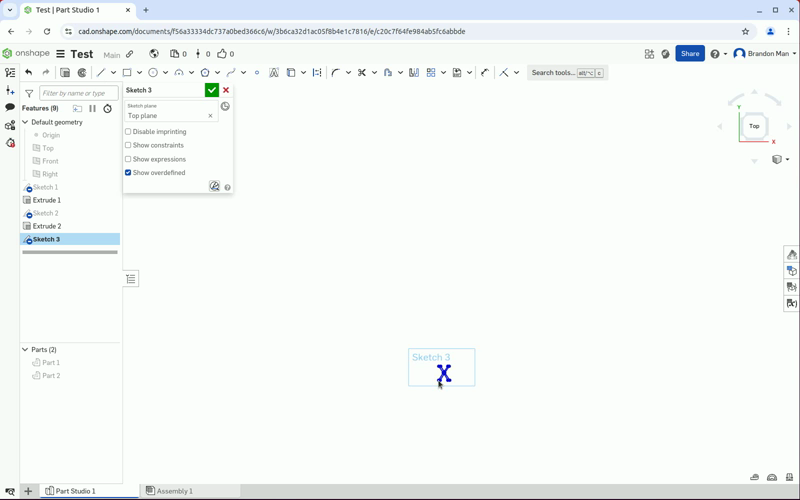
mouse_move(443, 372)
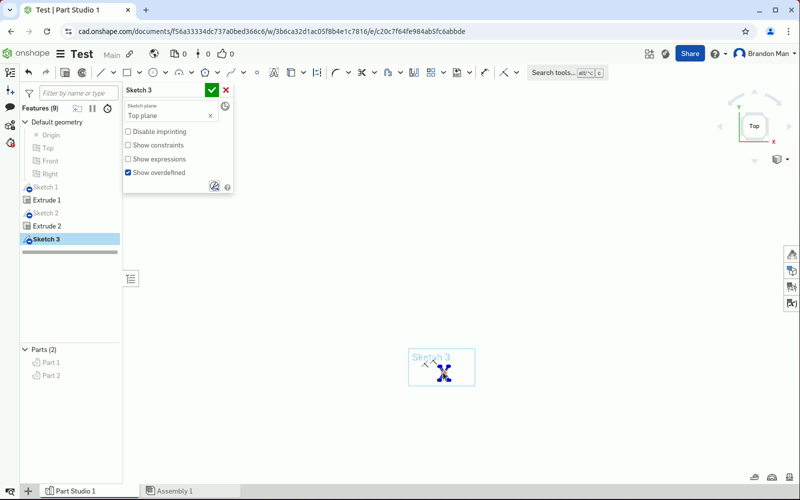
scroll(6)
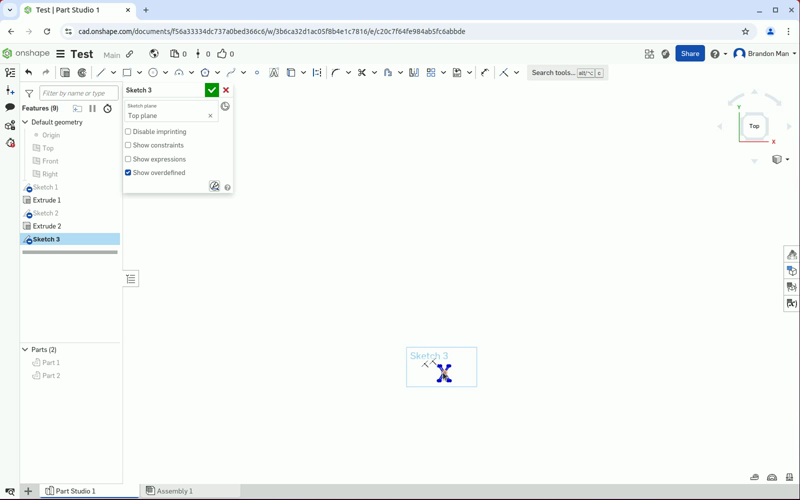
scroll(6)
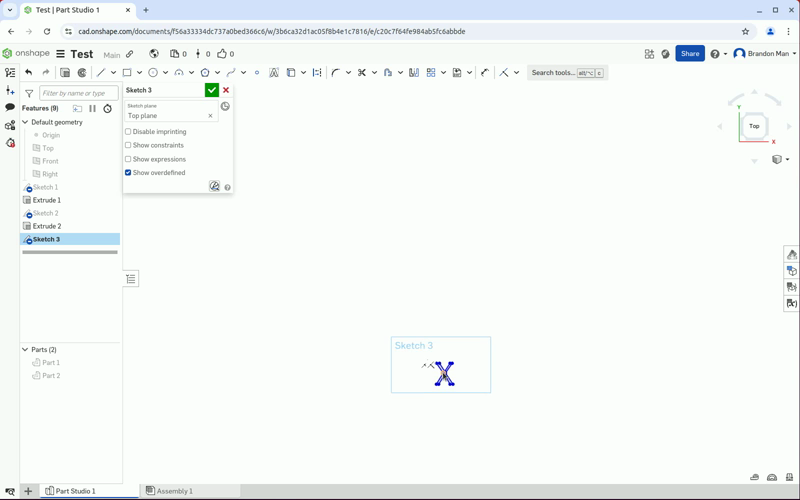
scroll(6)
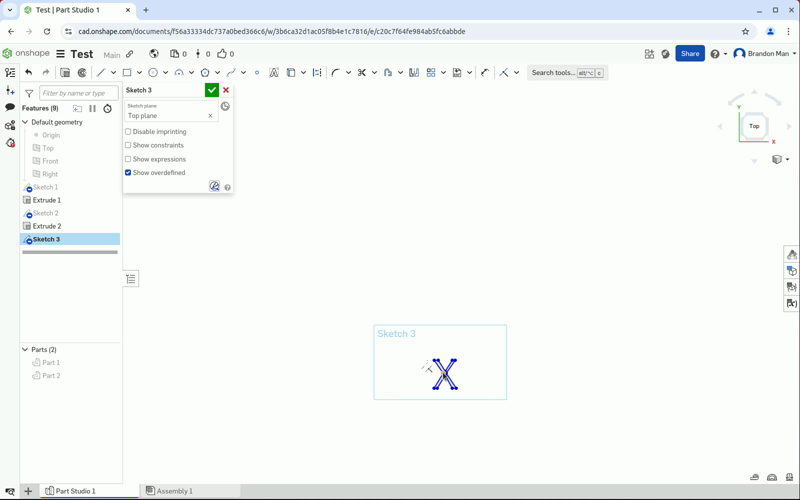
scroll(6)
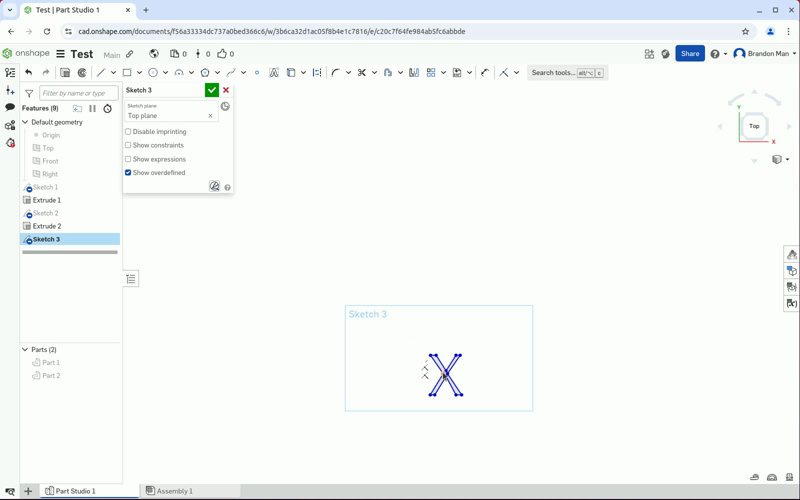
scroll(6)
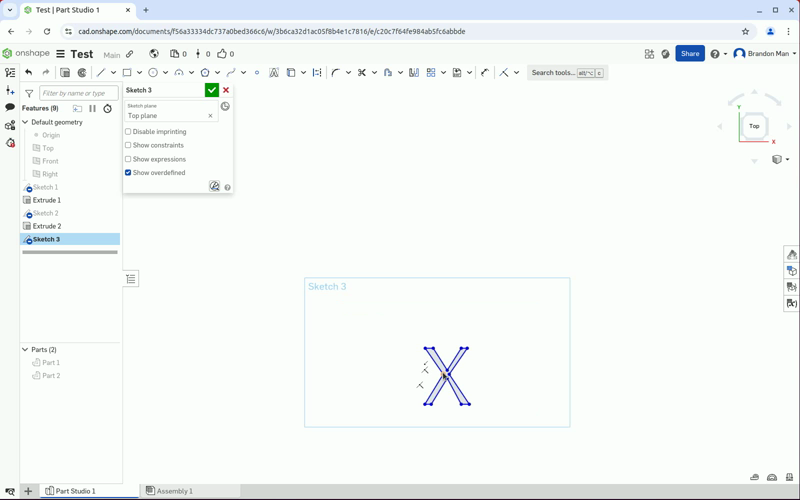
scroll(6)
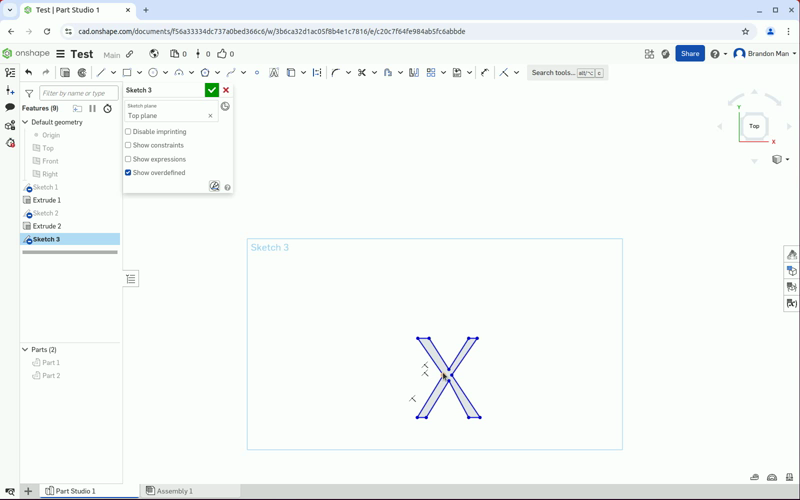
scroll(6)
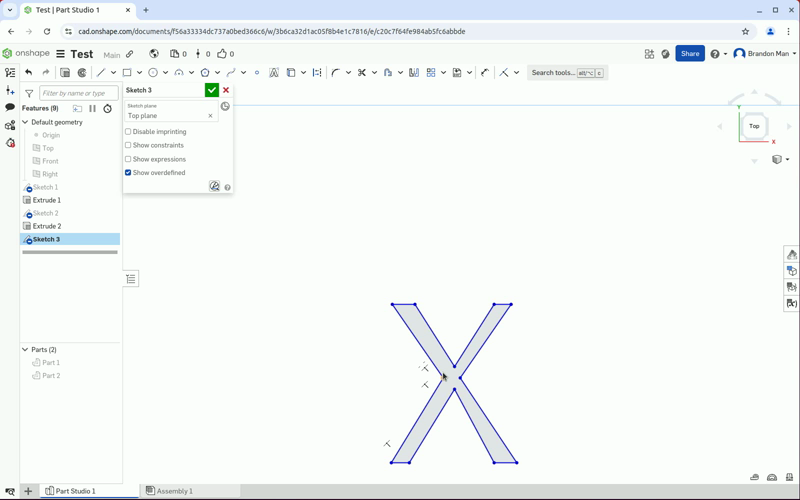
click(443, 372)
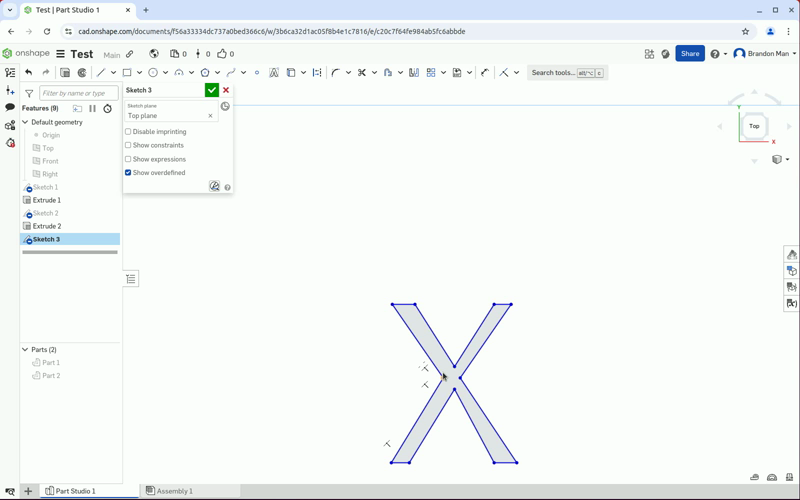
scroll(-6)
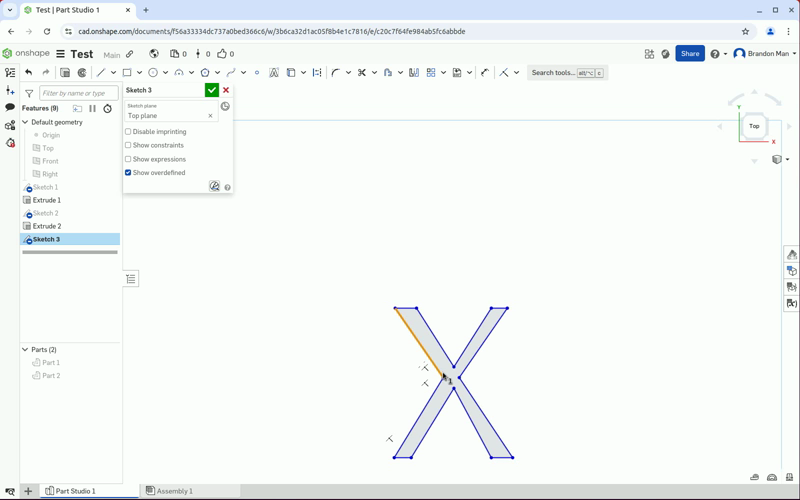
scroll(-6)
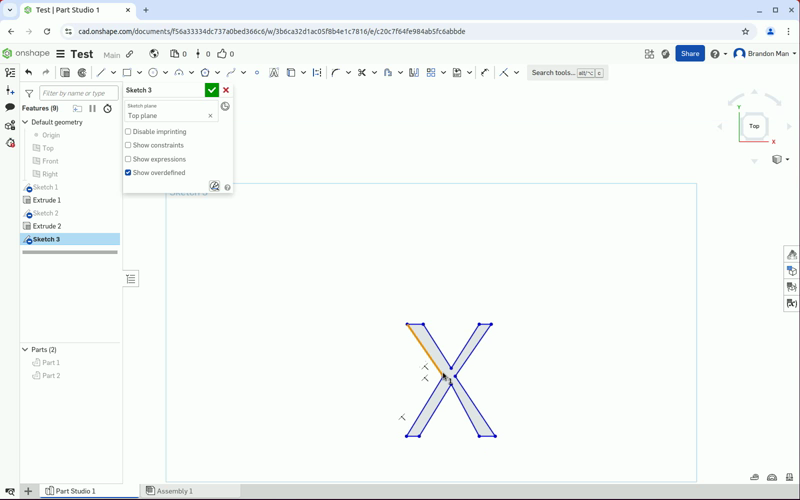
scroll(-6)
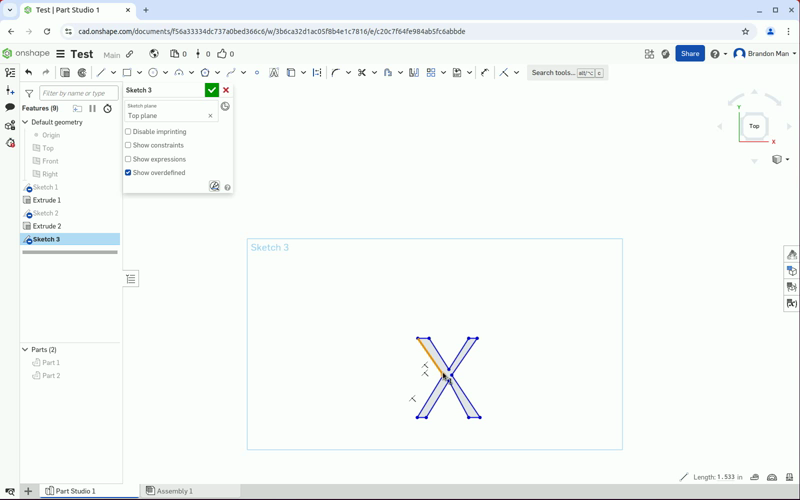
scroll(-6)
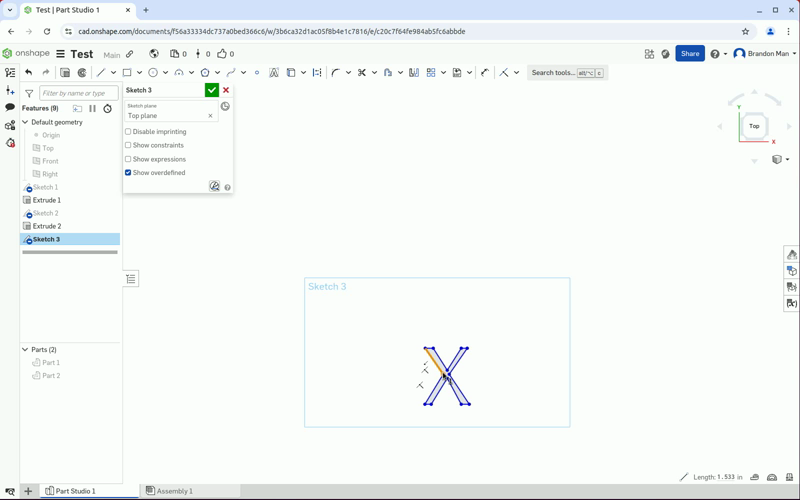
scroll(-6)
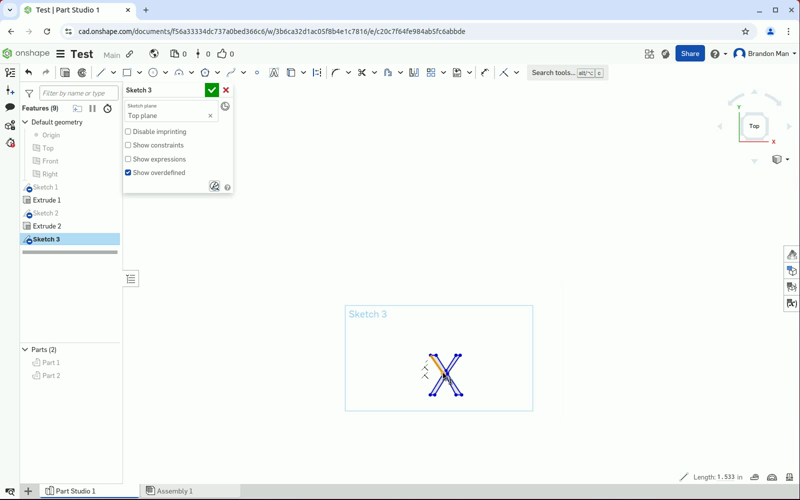
scroll(-6)
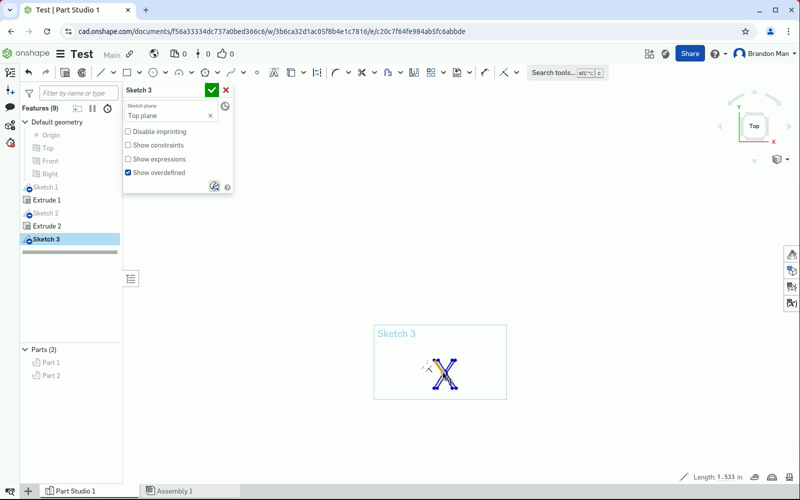
scroll(-6)
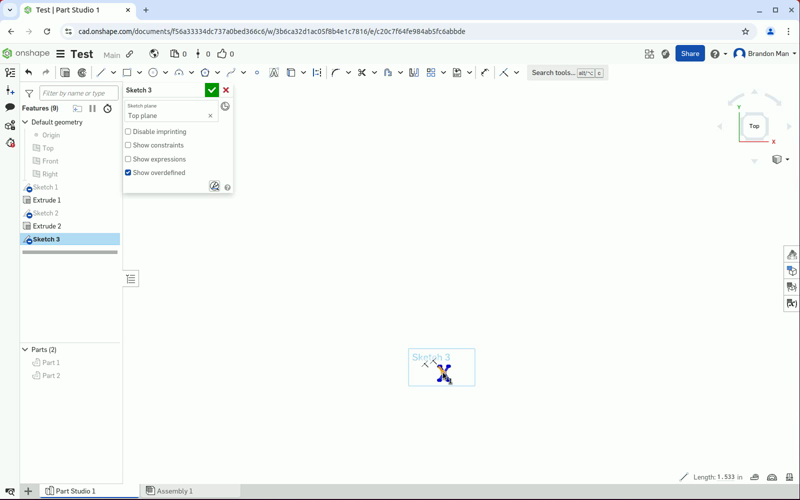
mouse_move(73, 352)
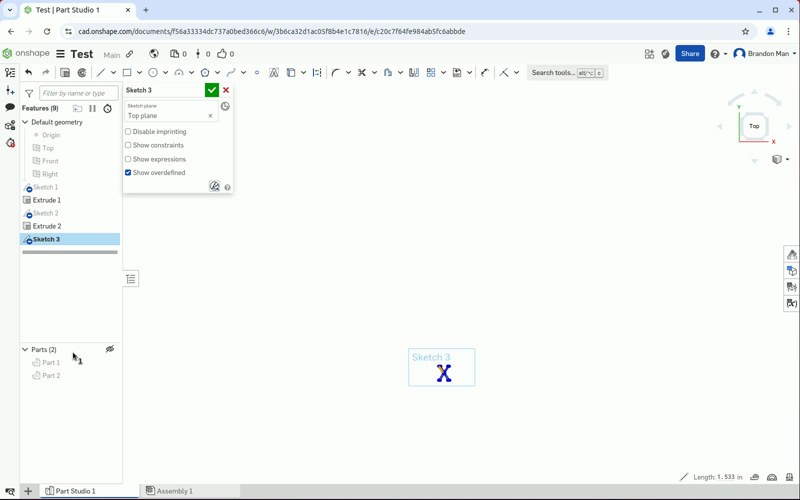
key(shift+y)
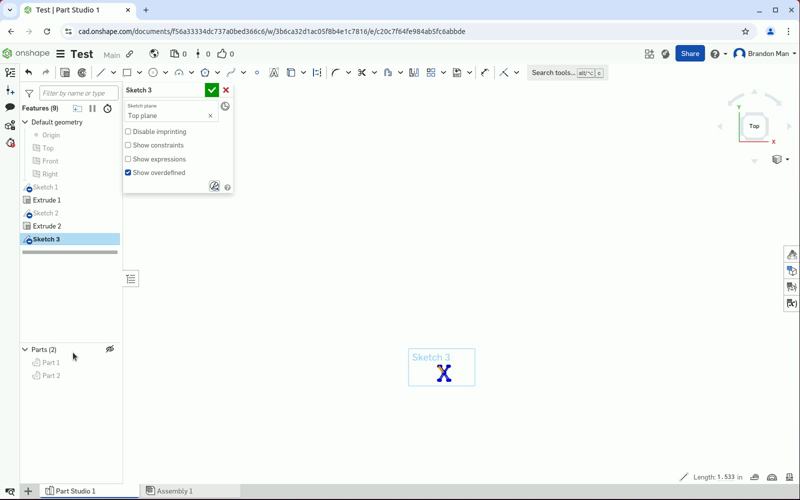
key(shift+e)
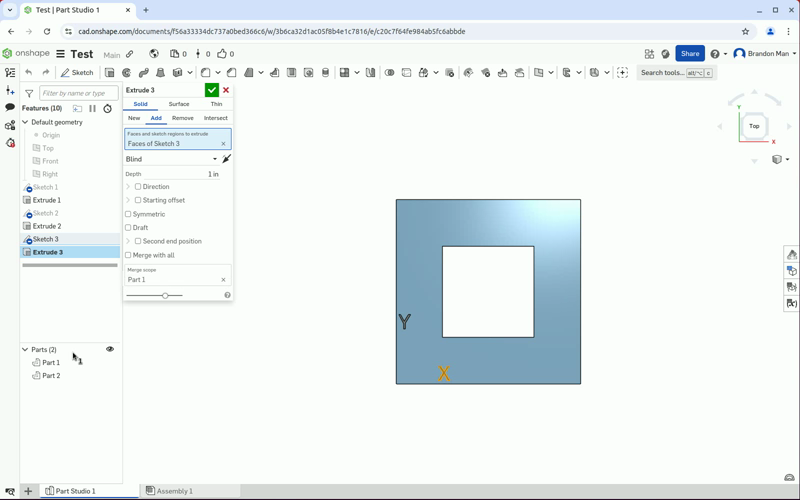
mouse_move(143, 106)
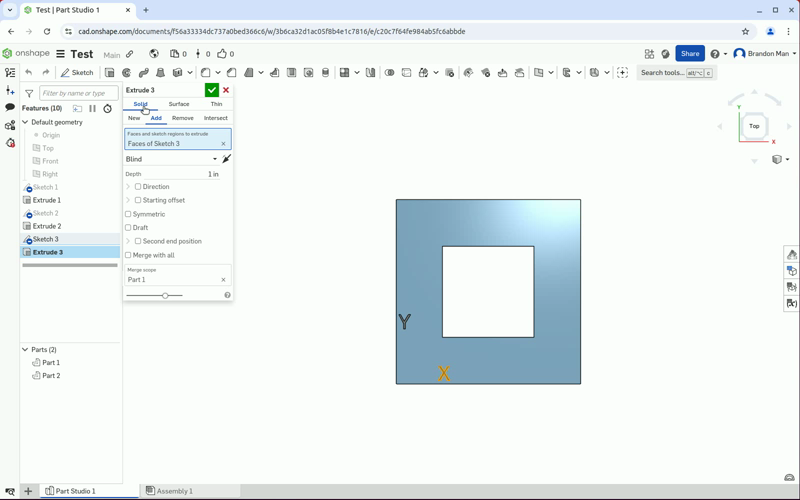
click(143, 106)
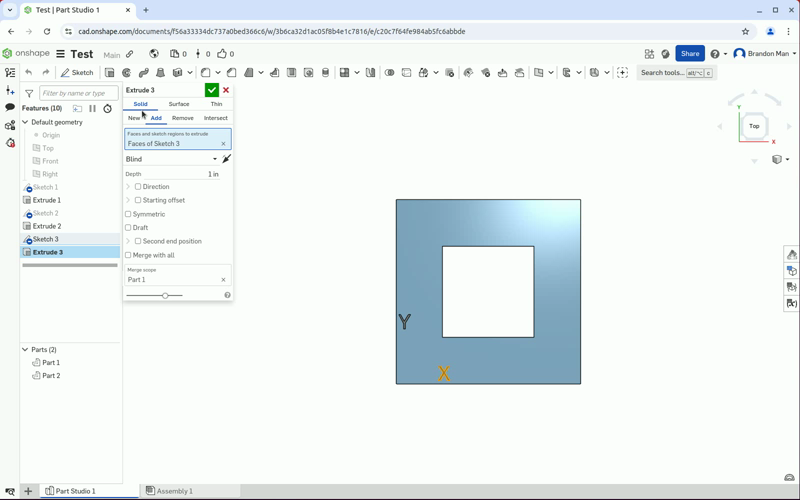
mouse_move(137, 120)
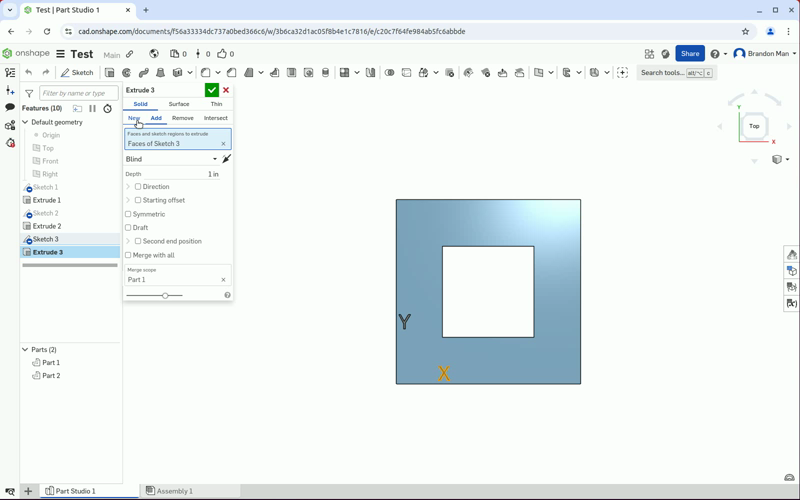
click(137, 120)
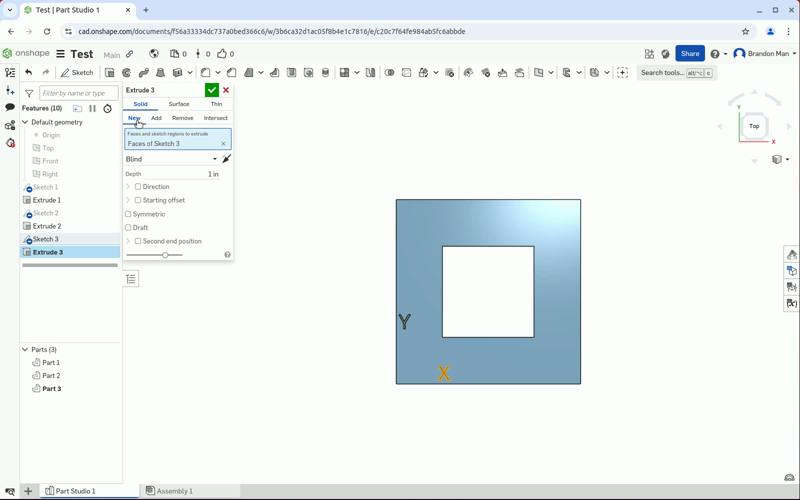
key(tab, 4)
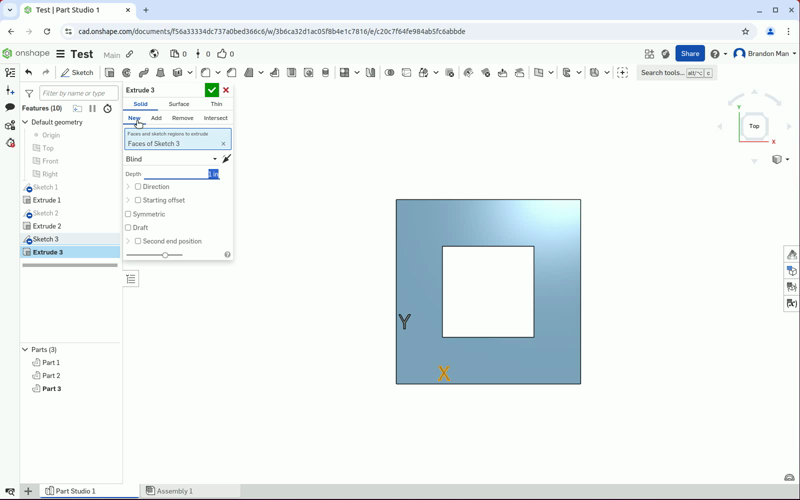
text(0.241)
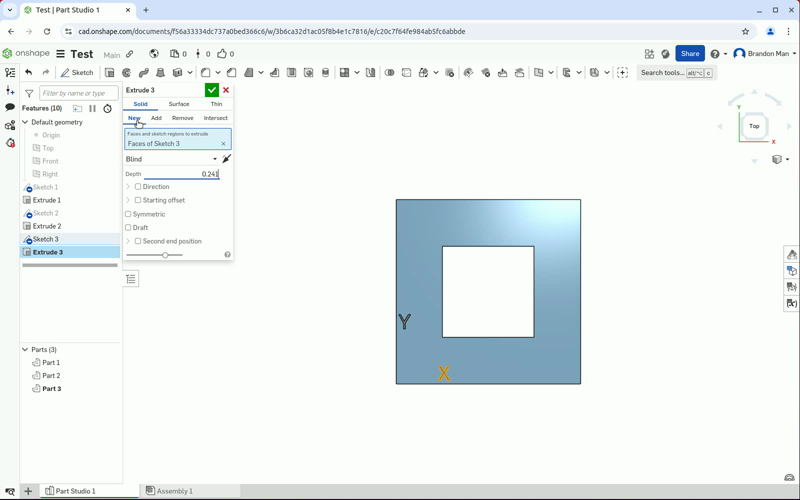
key(enter)
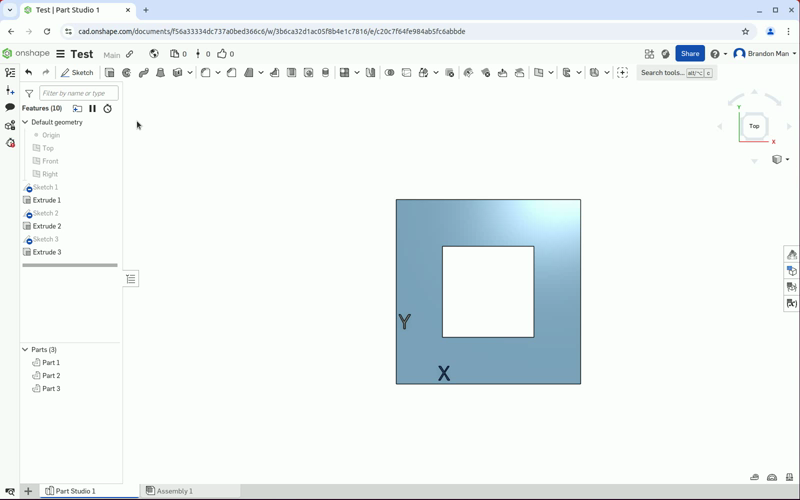
key(shift+h)
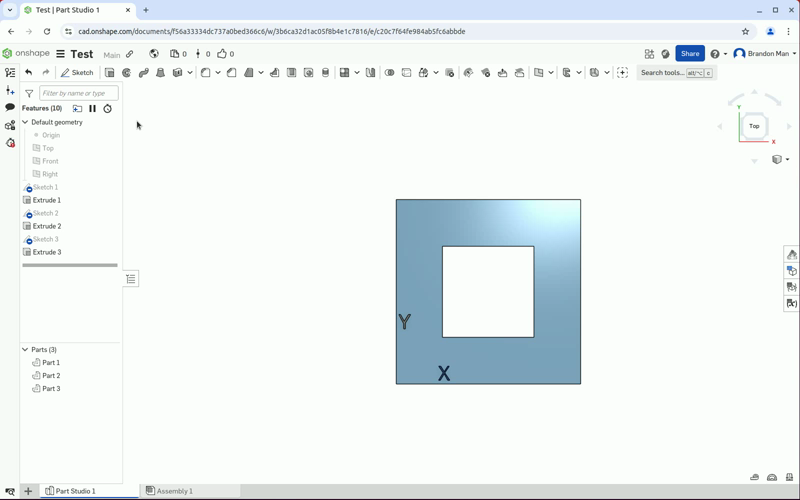
key(shift+h)
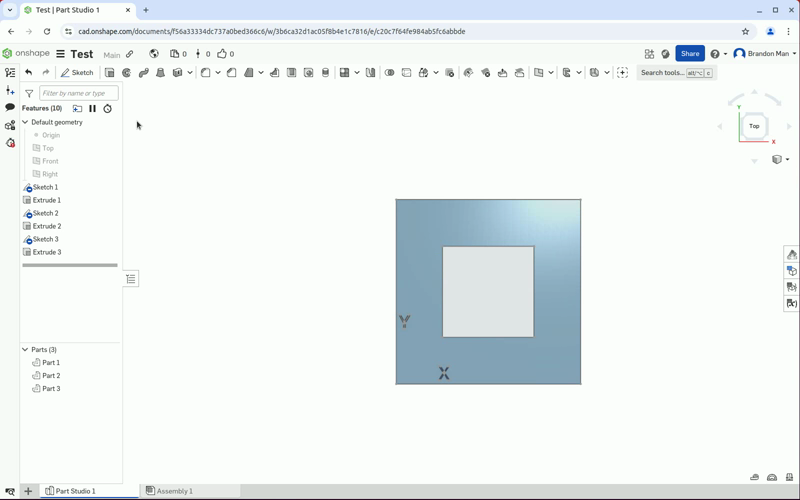
key(shift+7)
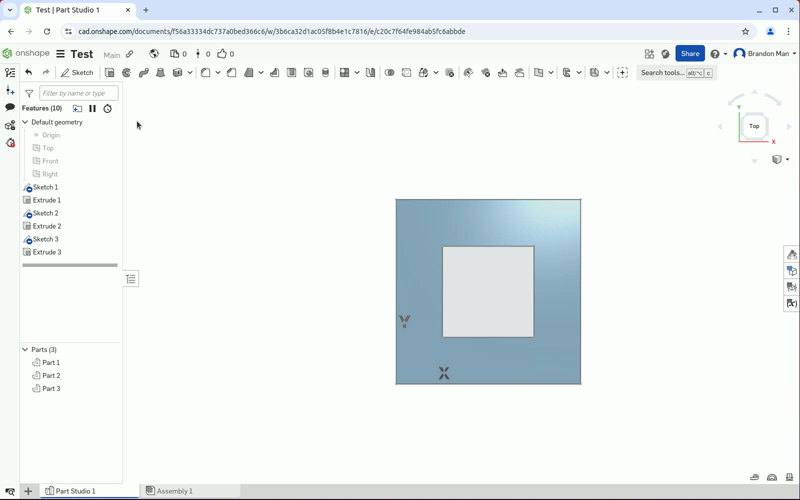
key(up, 3)
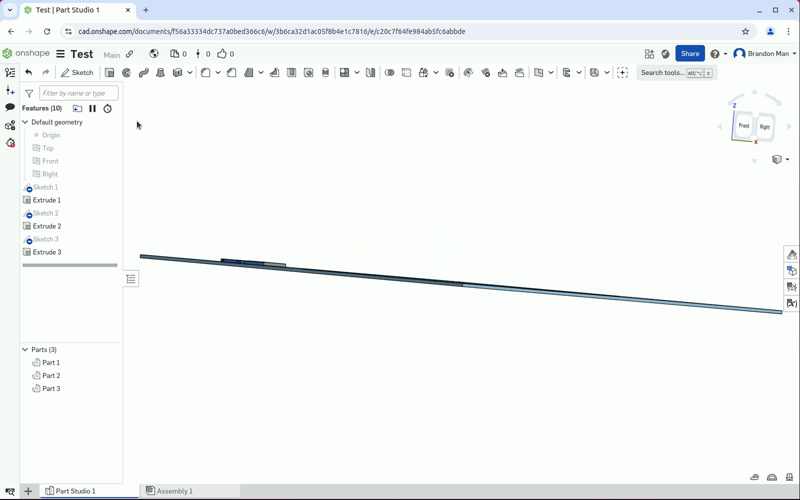
key(left, 3)
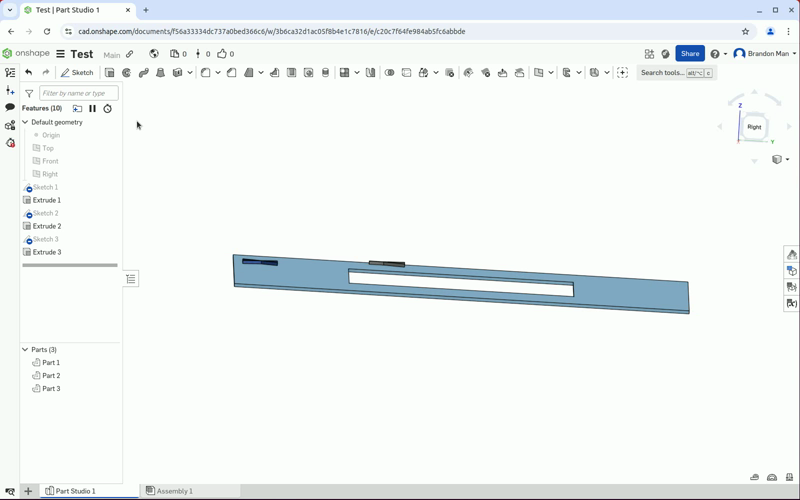
key(right, 3)
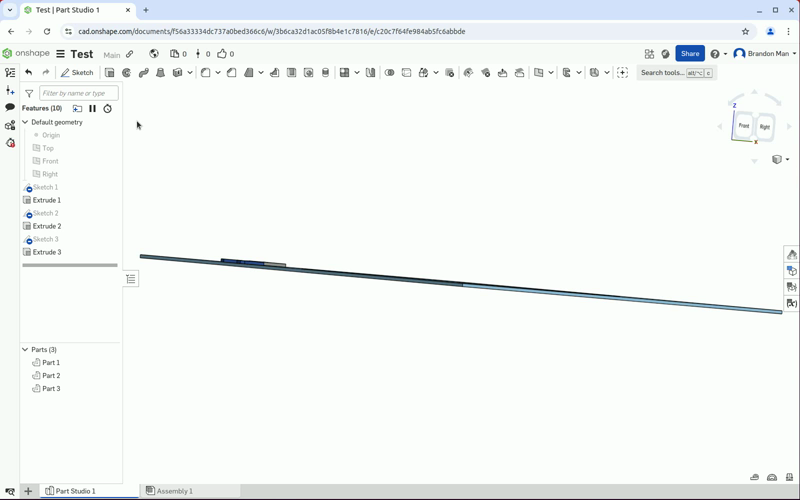
key(down, 3)
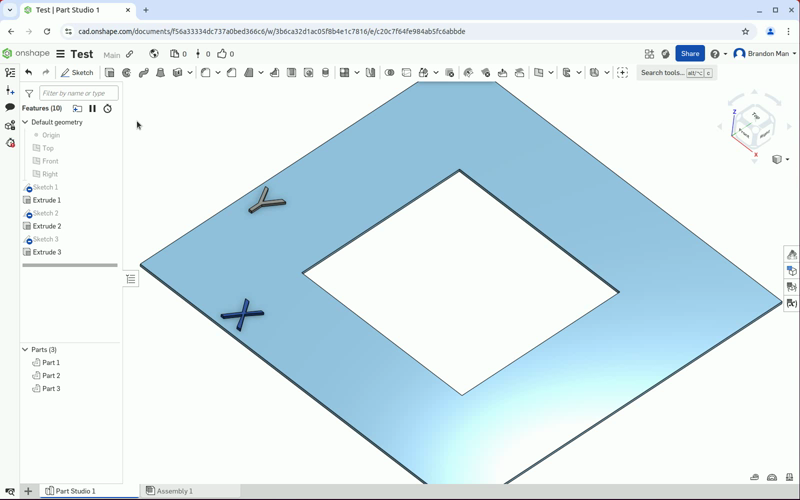
mouse_move(73, 189)
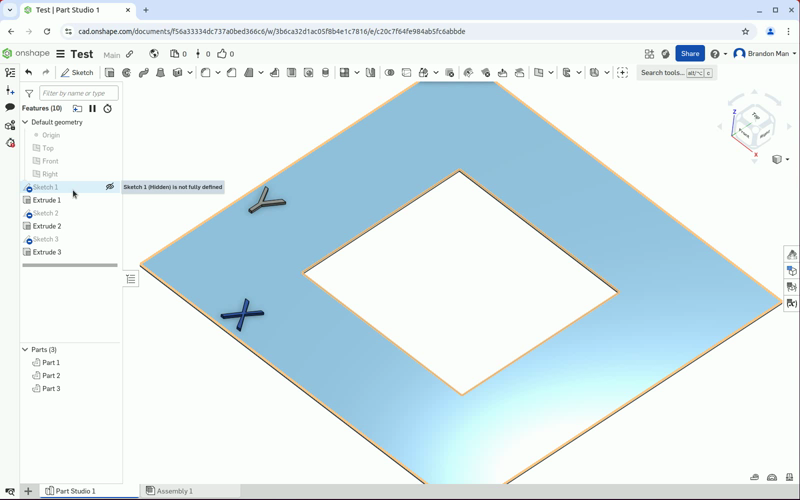
click(73, 189)